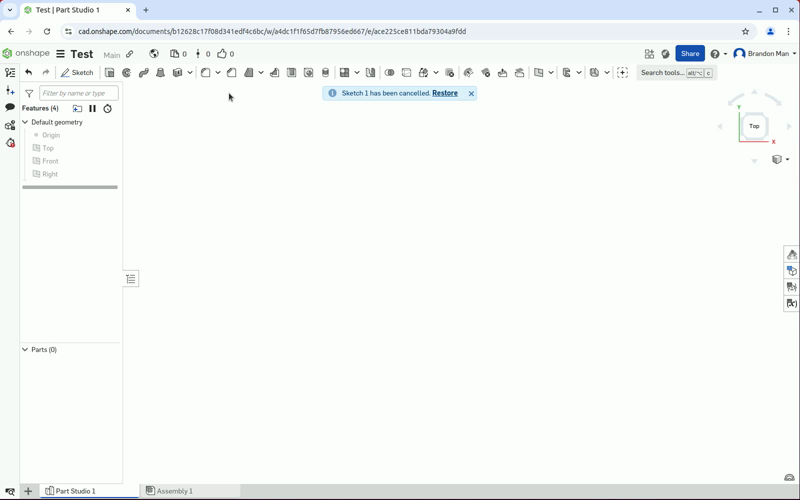
key(shift+h)
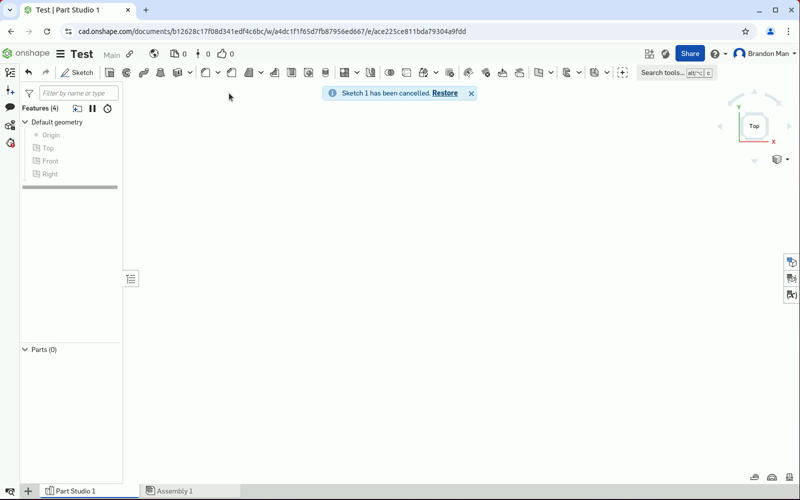
mouse_move(73, 352)
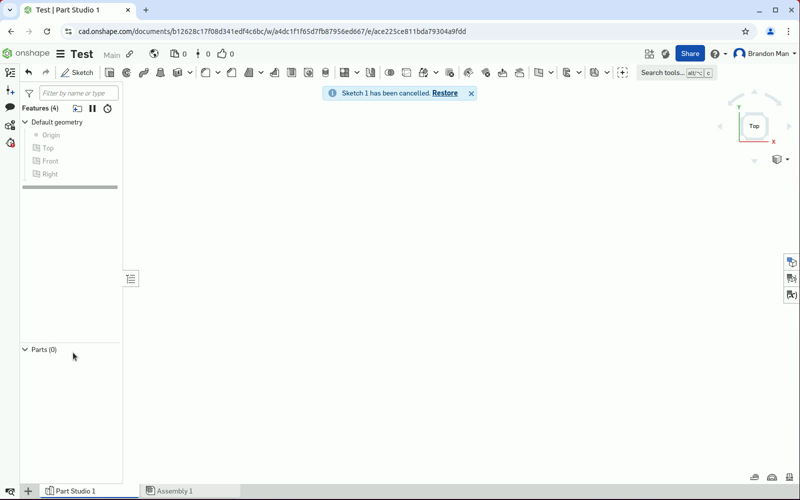
key(y)
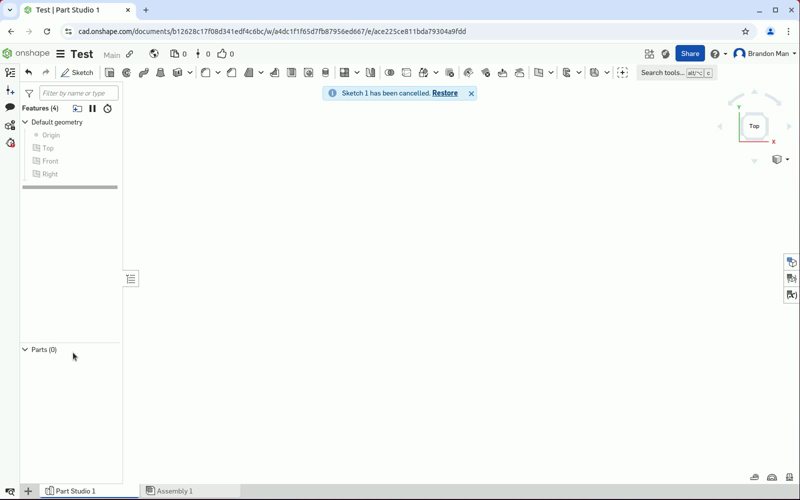
key(shift+p)
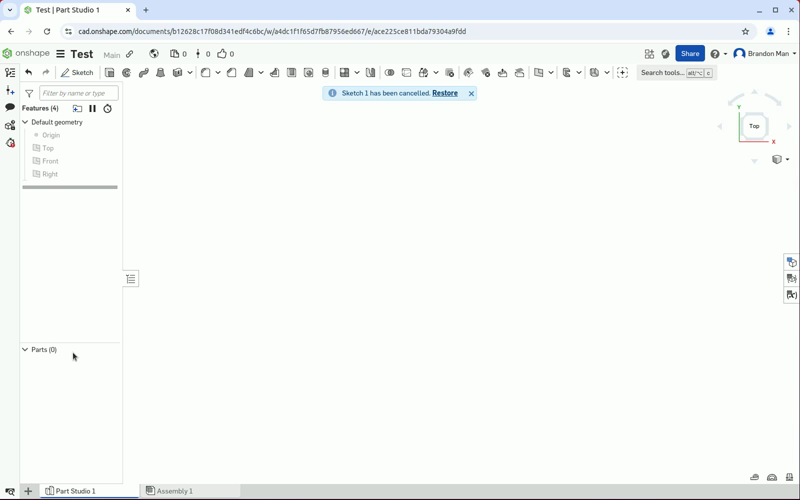
key(space)
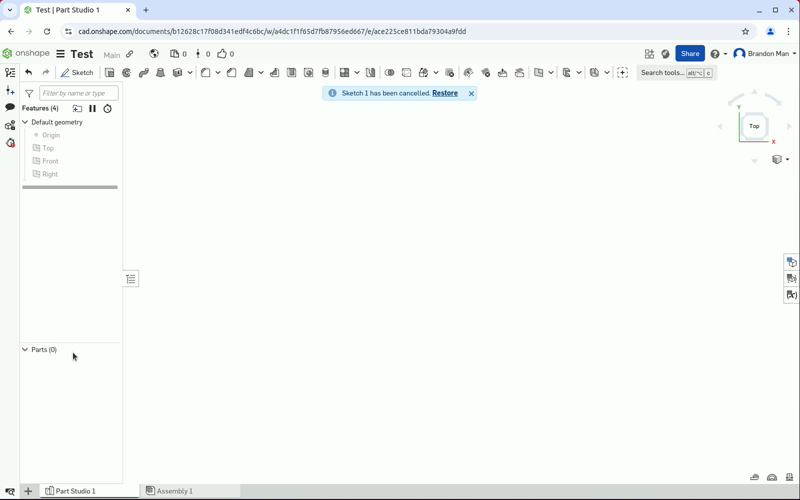
key_down(shift)
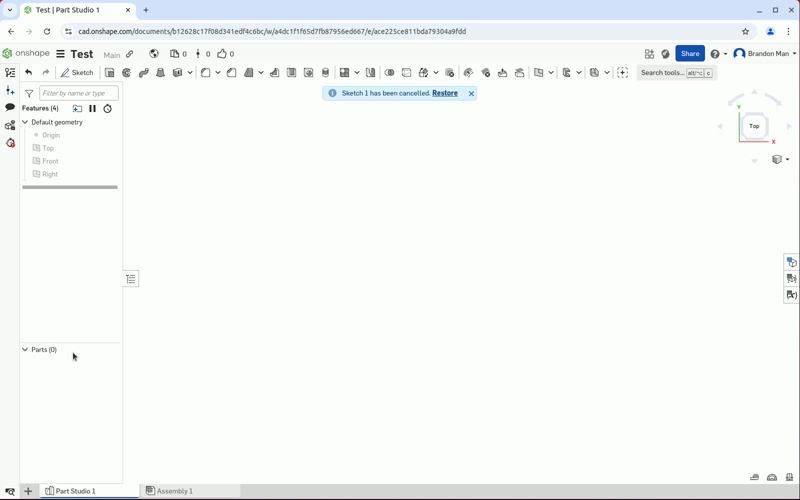
key(up)
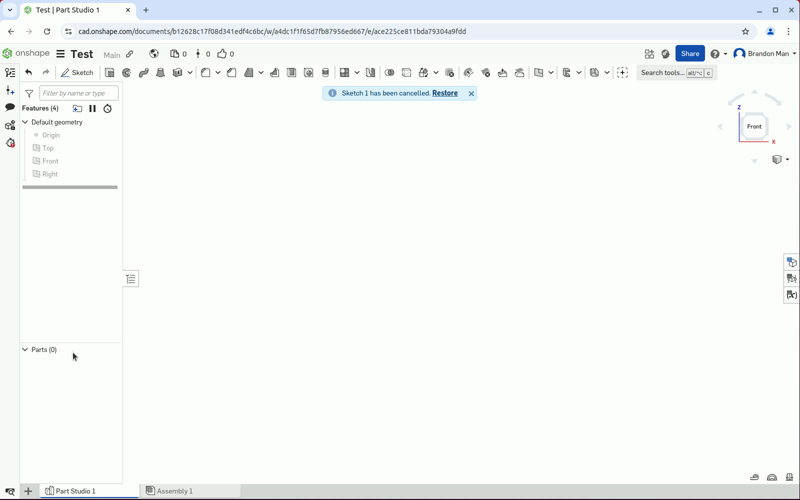
key_up(shift)
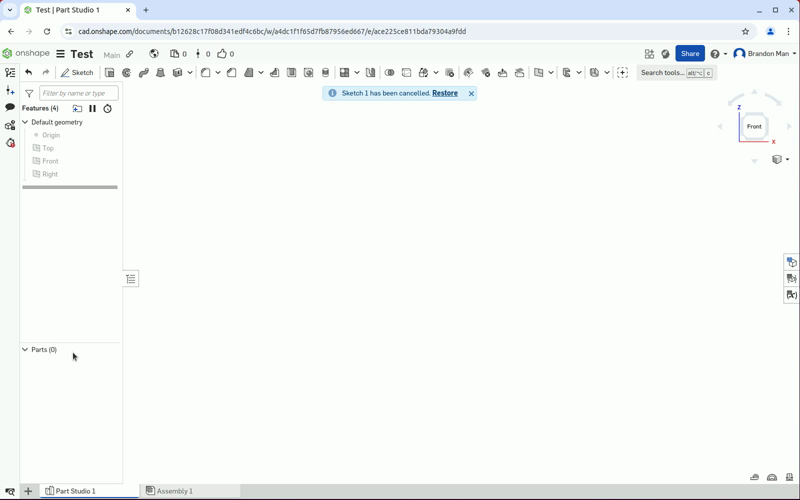
key(space)
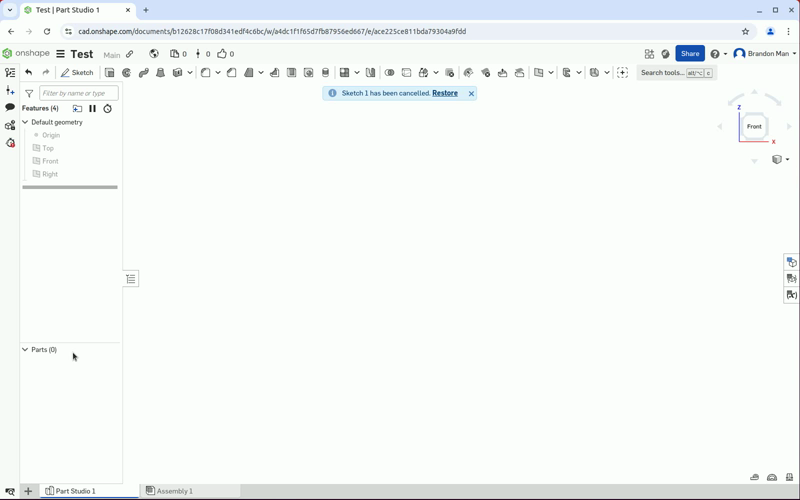
key_down(shift)
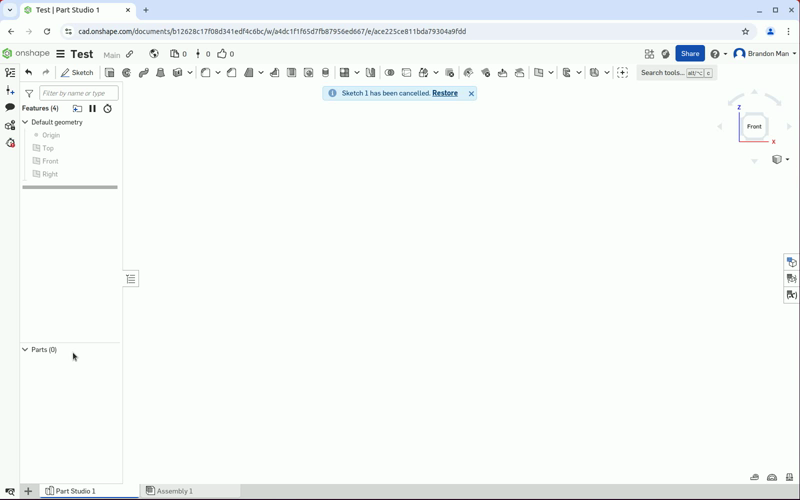
key(left)
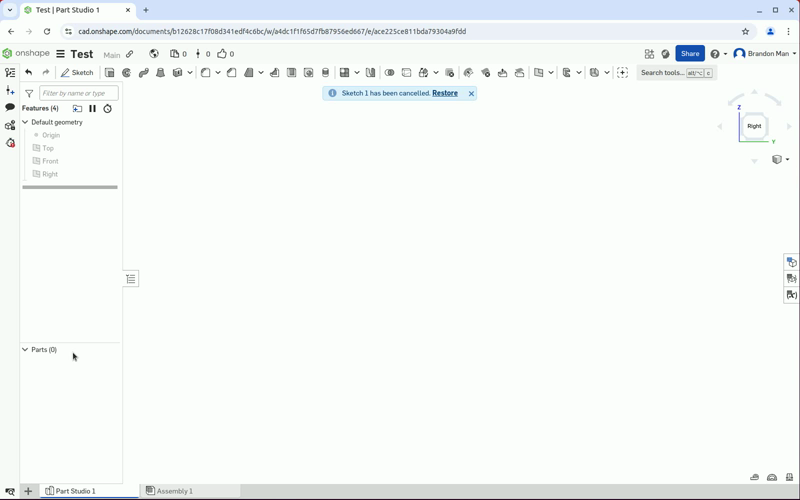
key_up(shift)
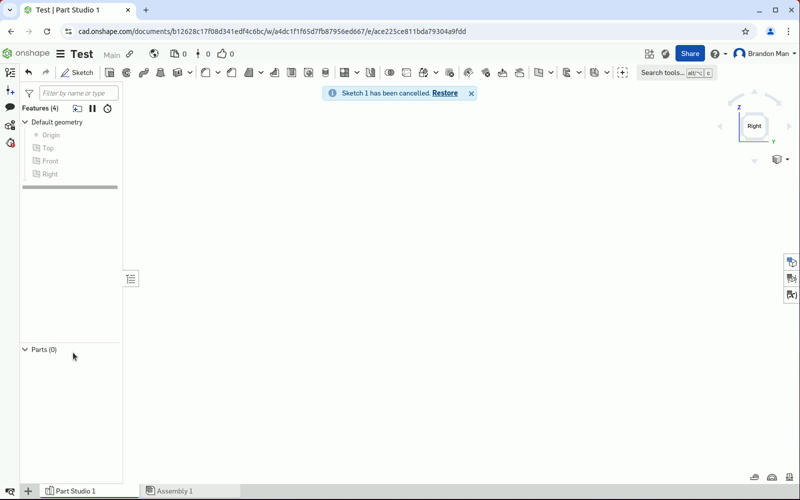
mouse_move(73, 352)
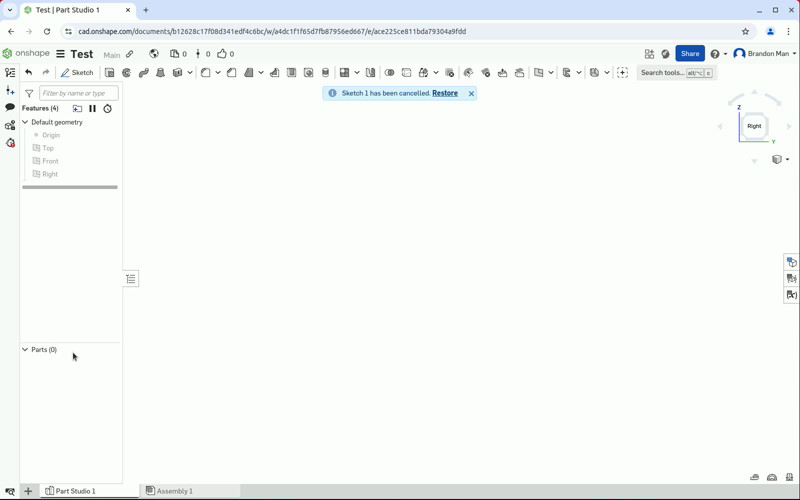
key(shift+y)
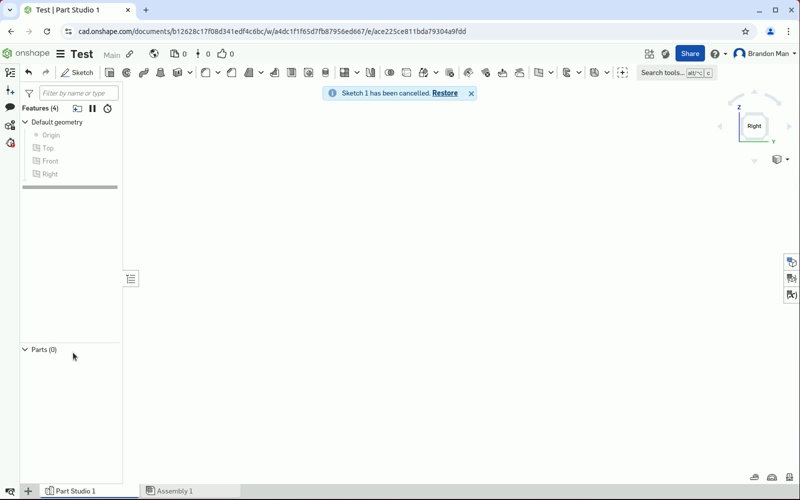
key(shift+s)
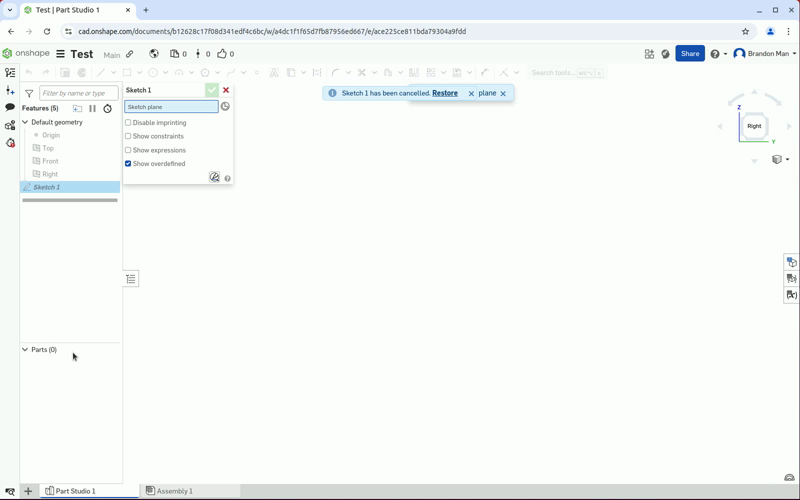
mouse_move(73, 176)
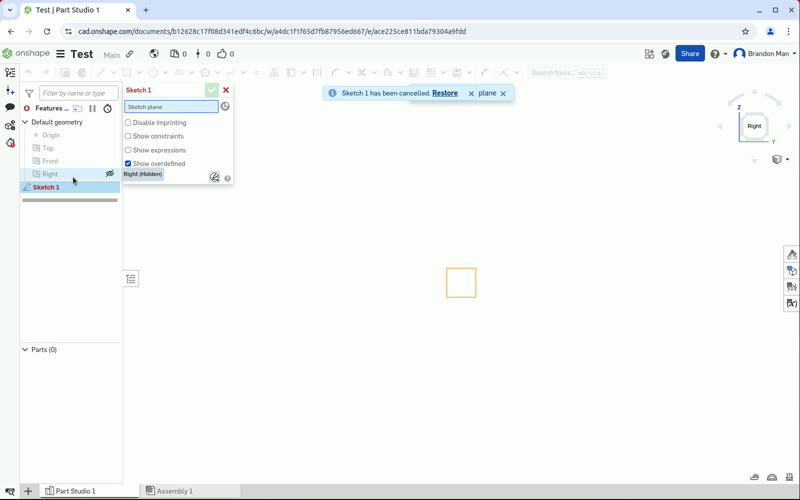
click(73, 176)
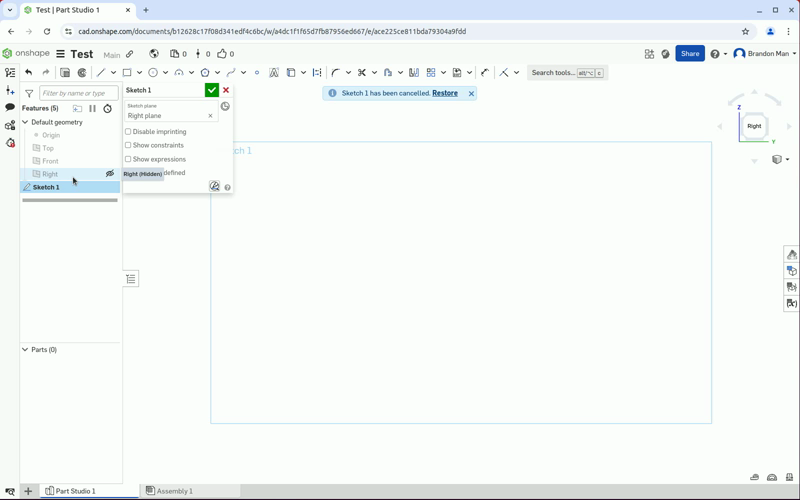
mouse_move(73, 352)
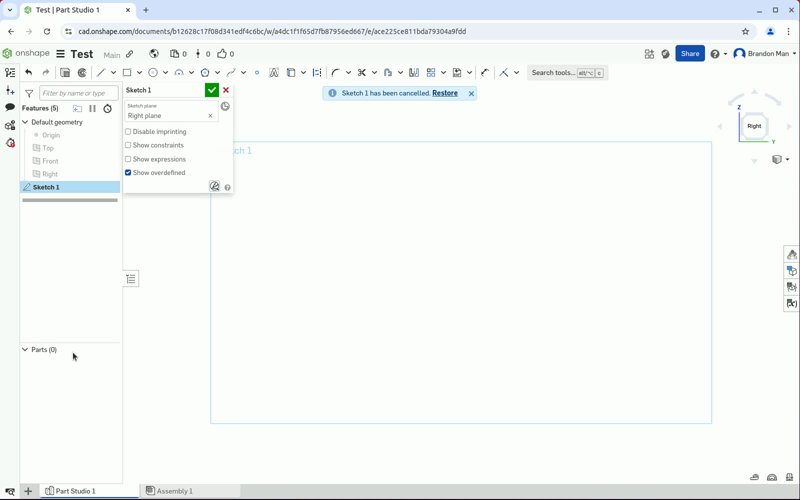
key(y)
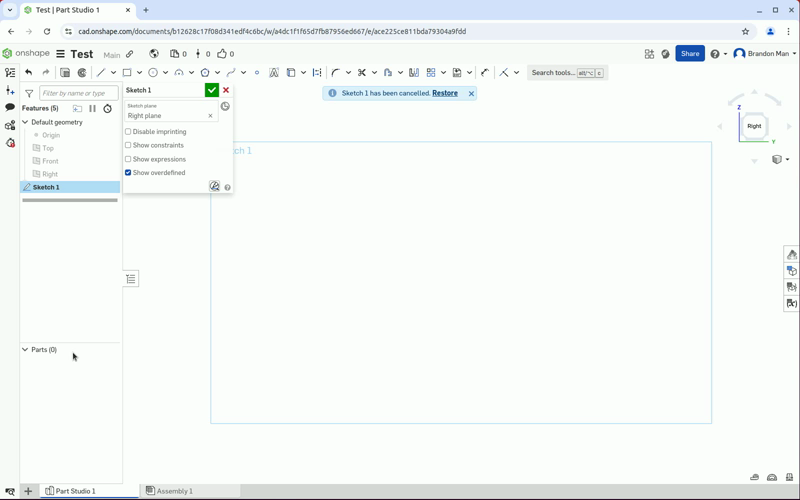
key(l)
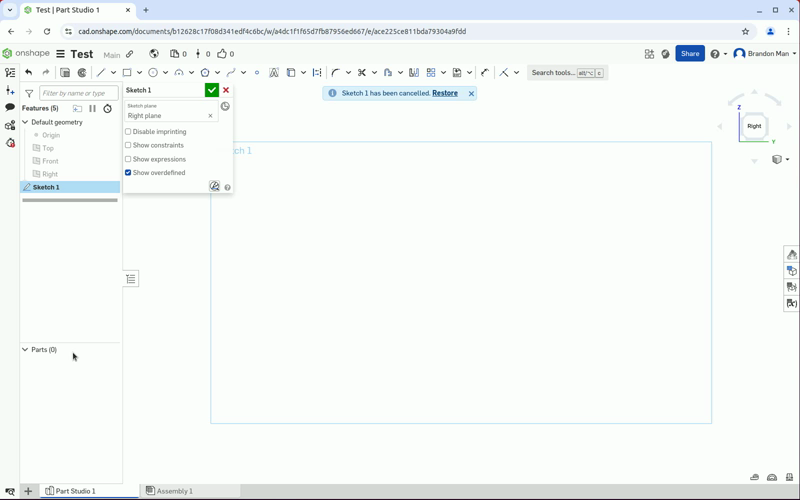
key_down(shift)
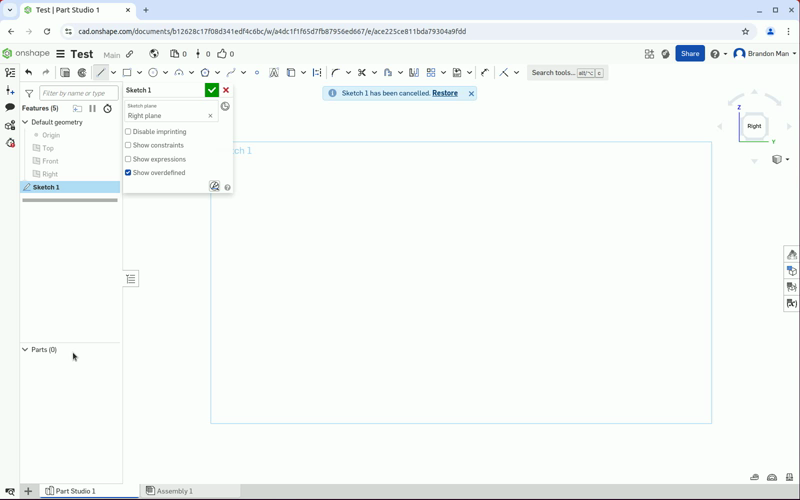
mouse_move(446, 282)
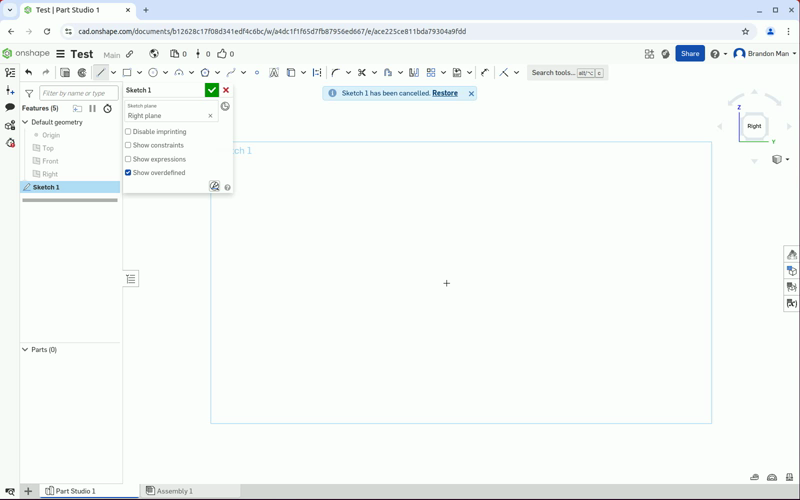
click(446, 282)
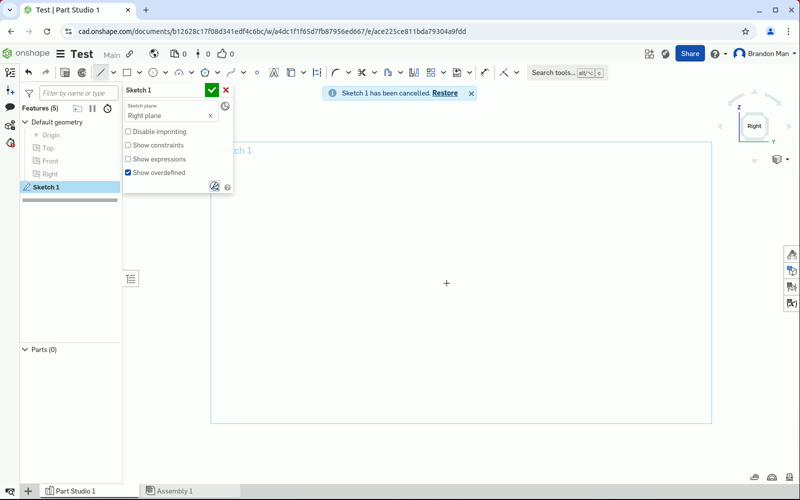
key_up(shift)
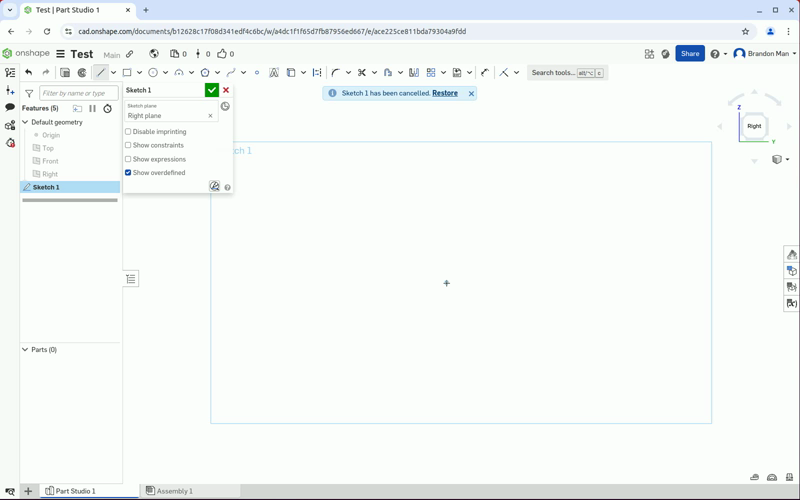
key_down(shift)
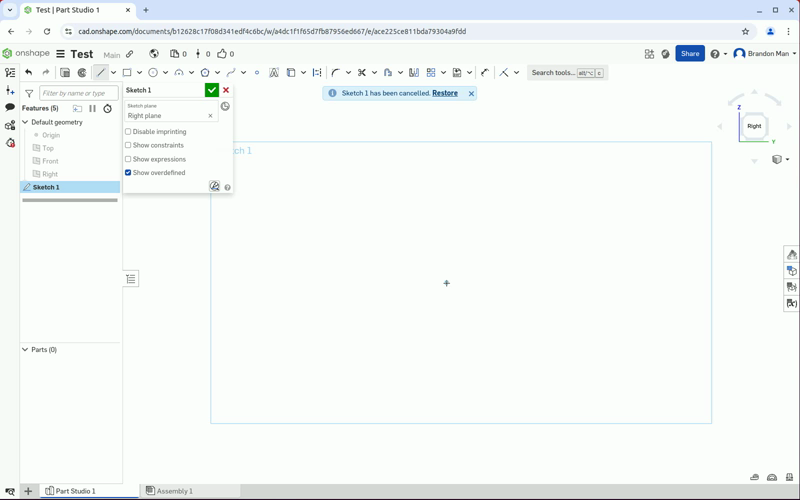
mouse_move(476, 282)
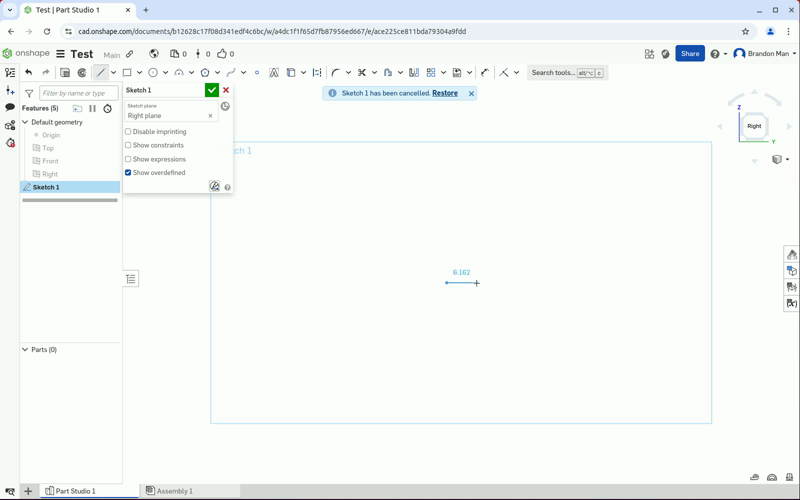
mouse_move(459, 282)
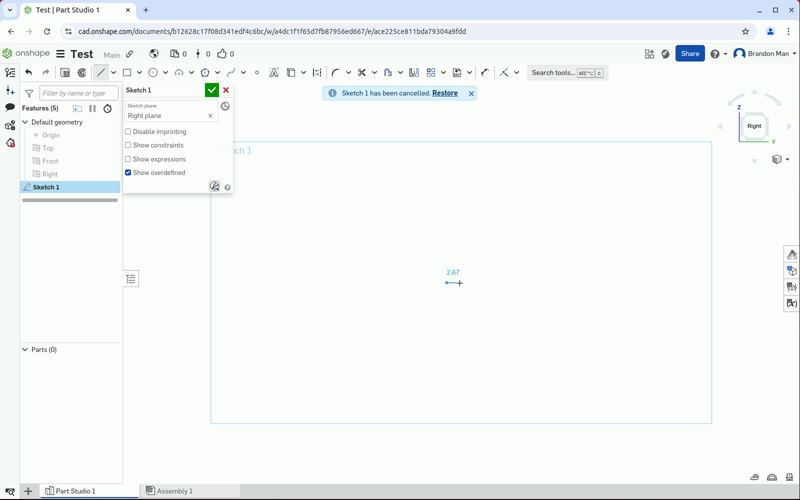
click(459, 282)
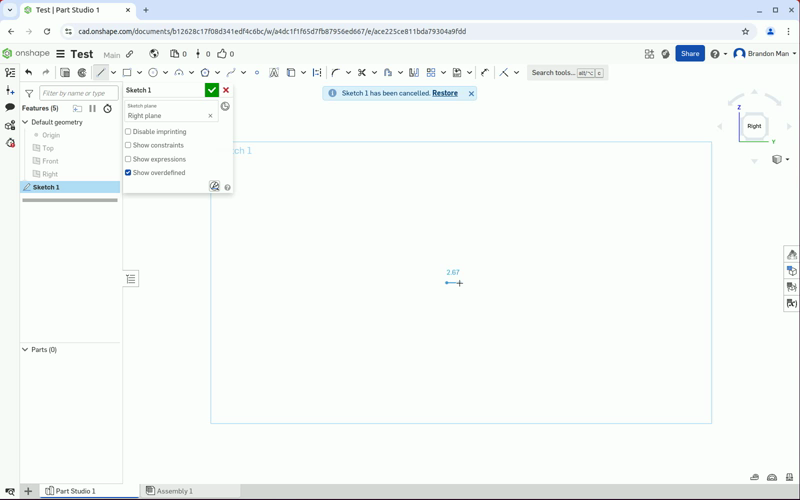
key_up(shift)
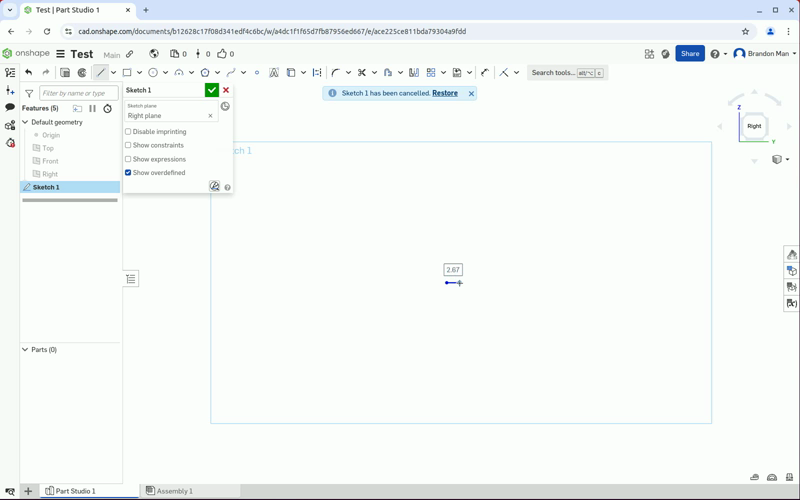
key_down(shift)
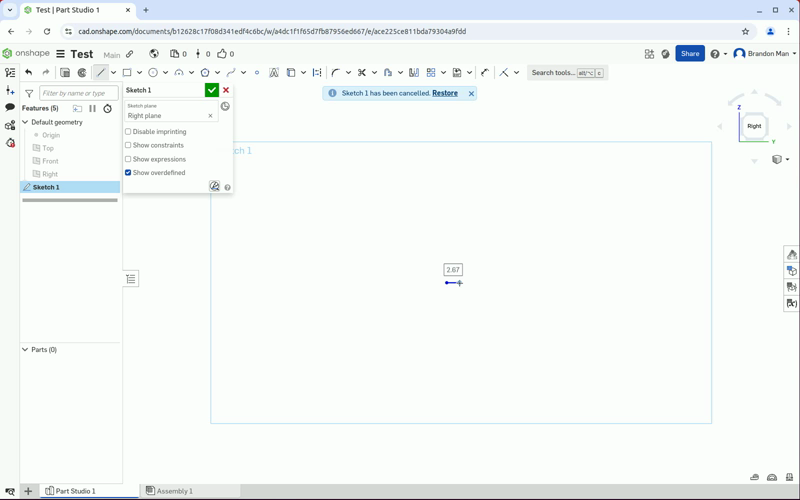
mouse_move(459, 204)
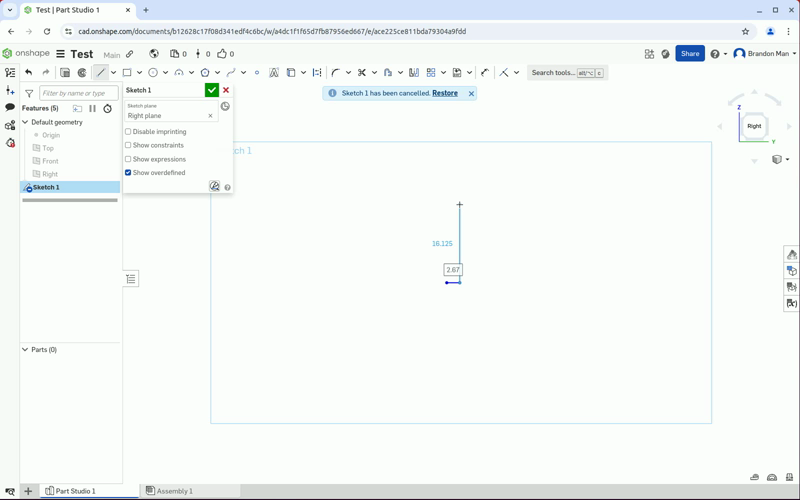
click(459, 204)
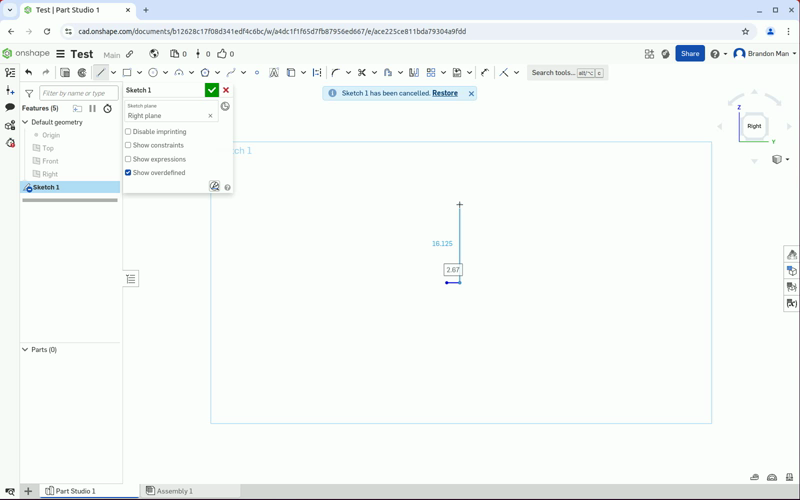
key_up(shift)
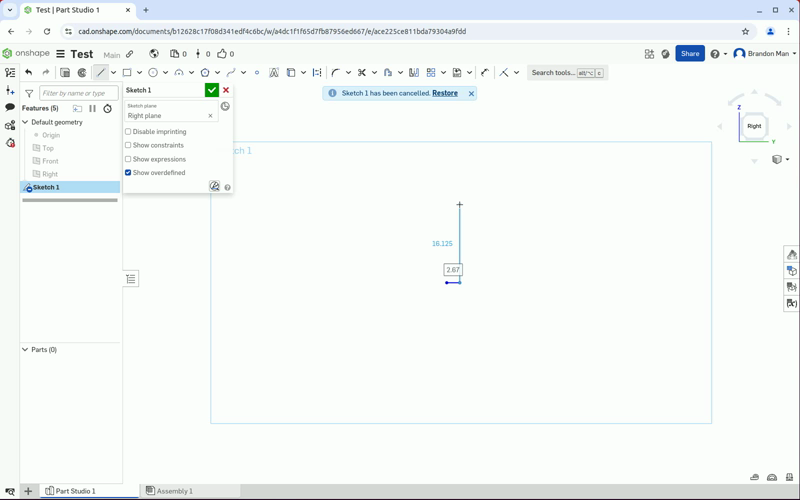
key_down(shift)
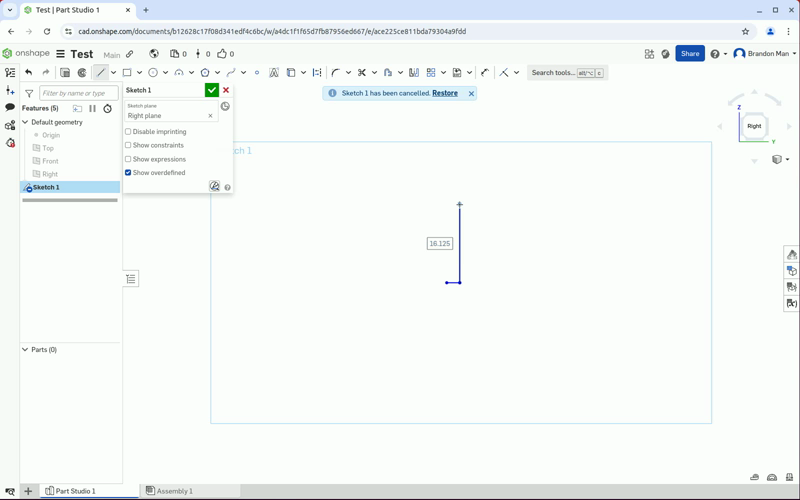
mouse_move(489, 204)
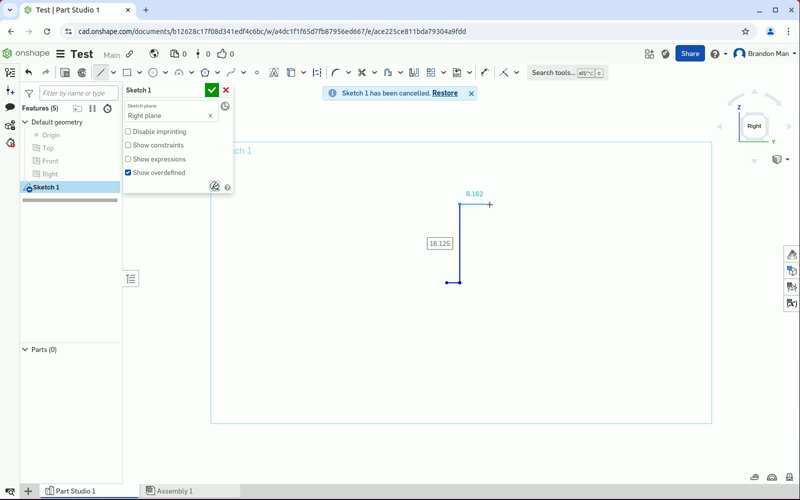
mouse_move(446, 204)
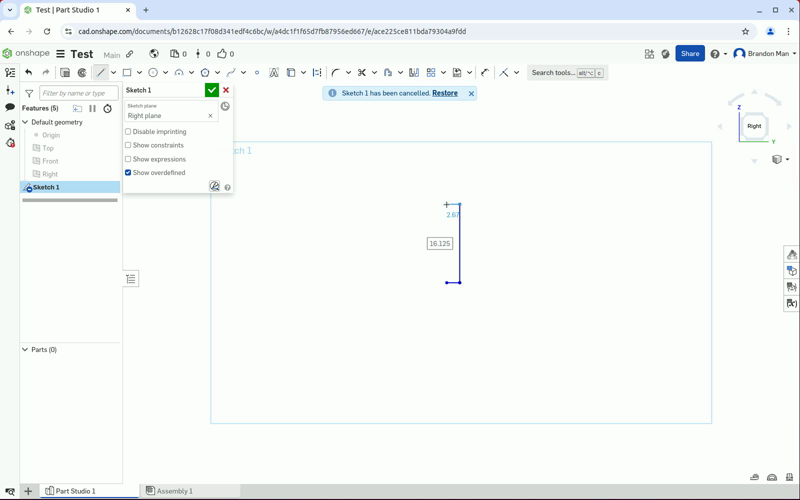
click(446, 204)
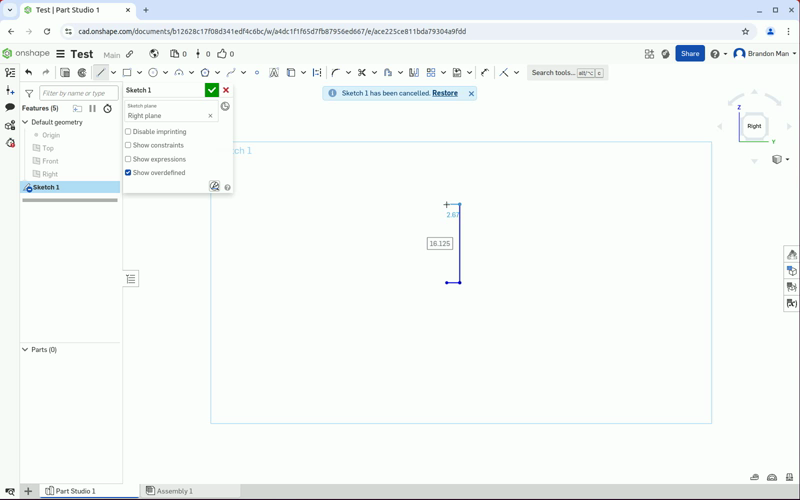
key_up(shift)
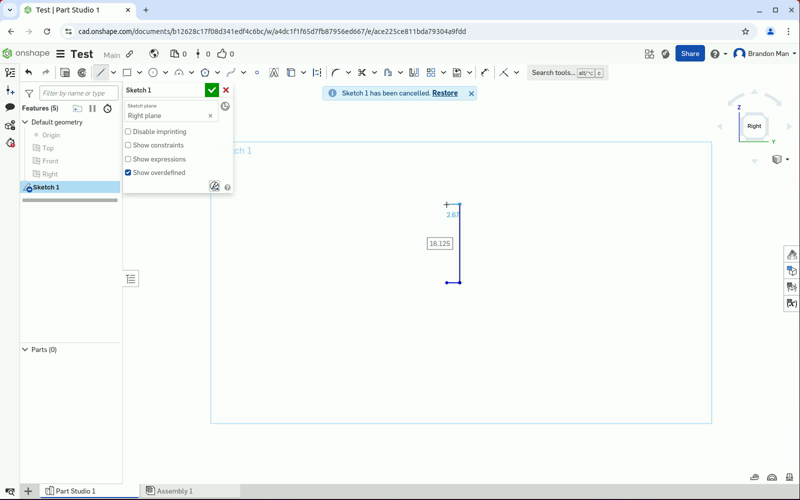
key_down(shift)
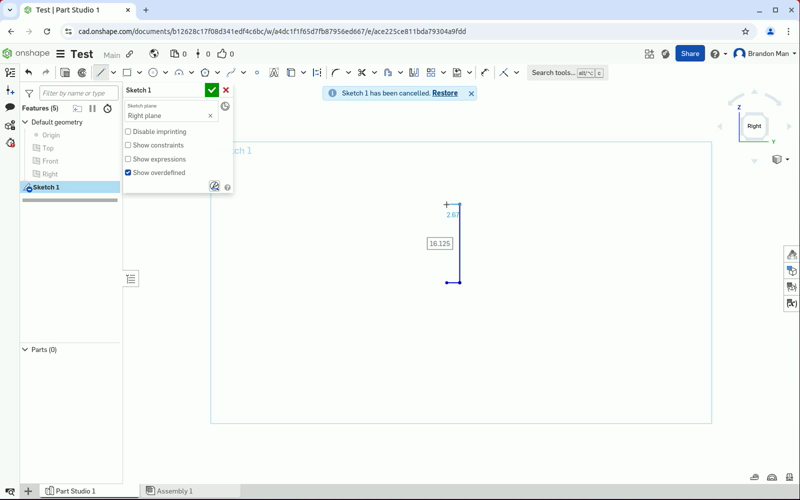
mouse_move(476, 204)
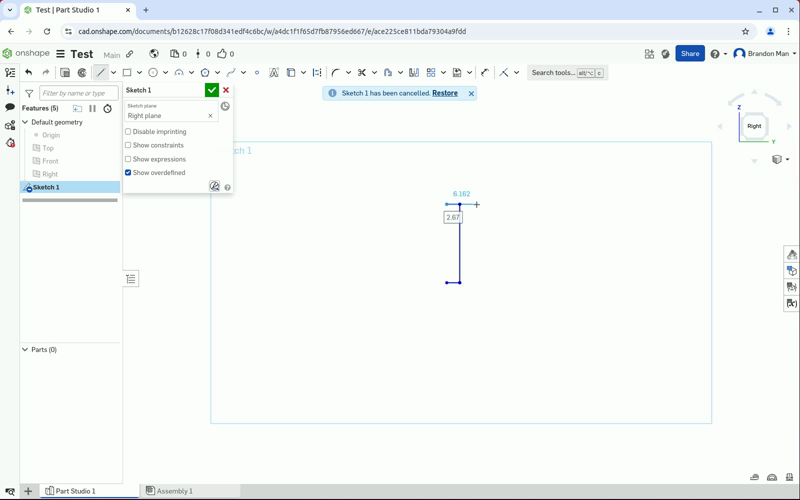
mouse_move(446, 215)
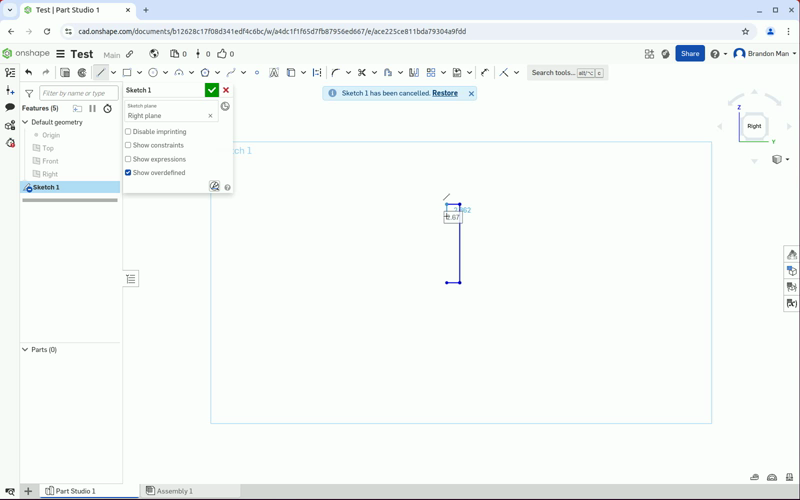
click(446, 215)
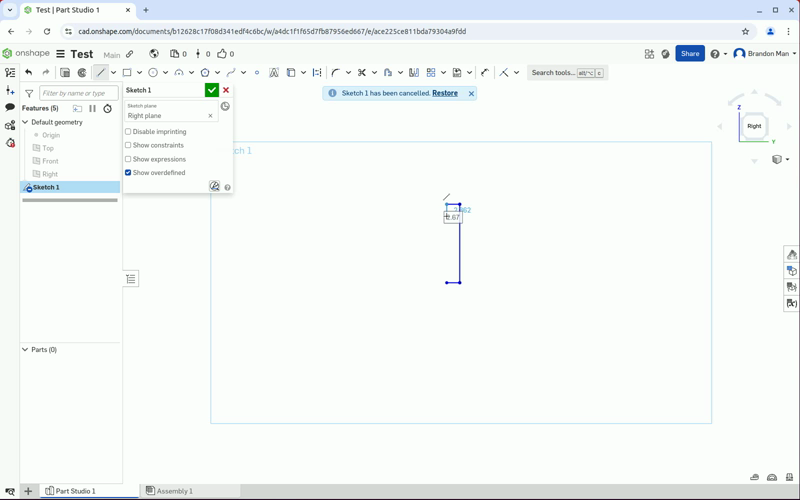
key_up(shift)
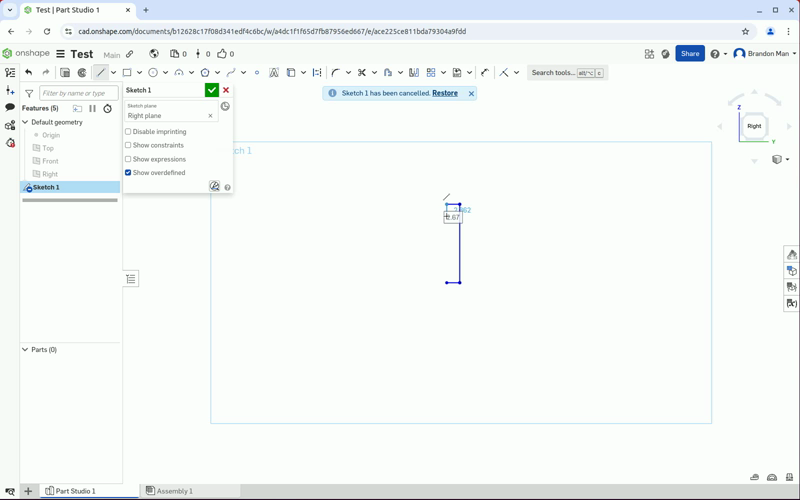
key_down(shift)
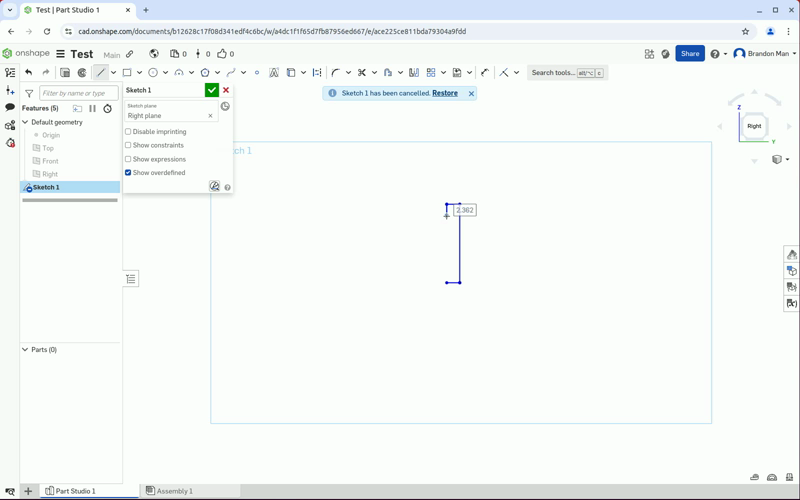
mouse_move(476, 215)
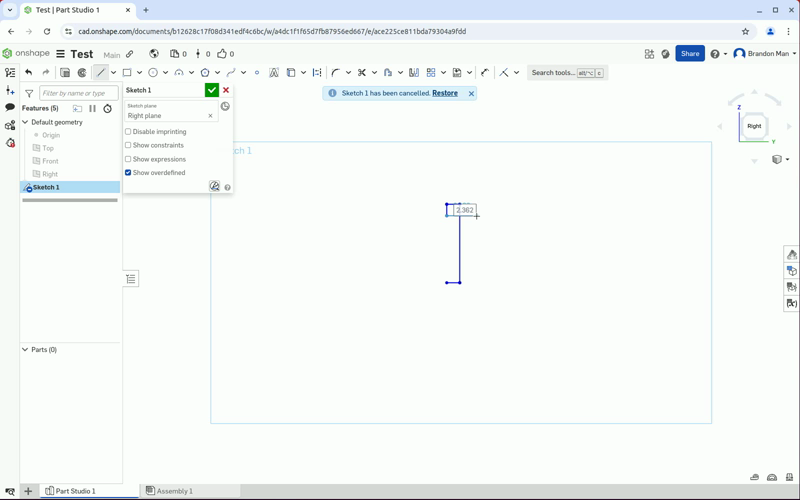
mouse_move(450, 215)
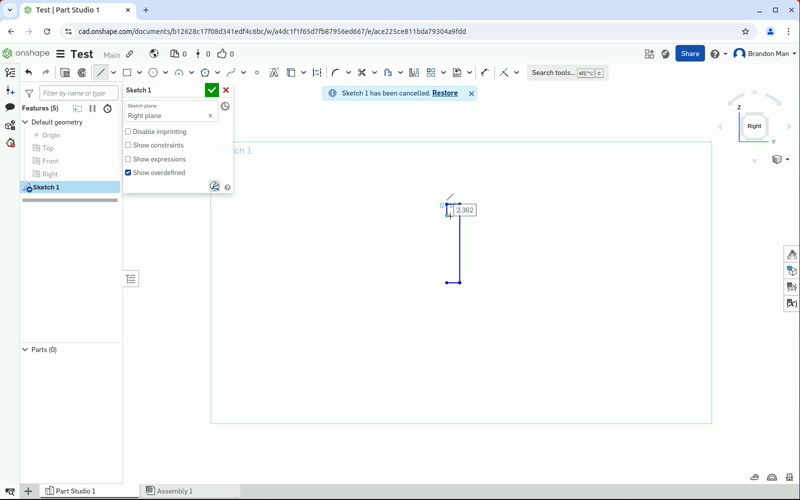
scroll(6)
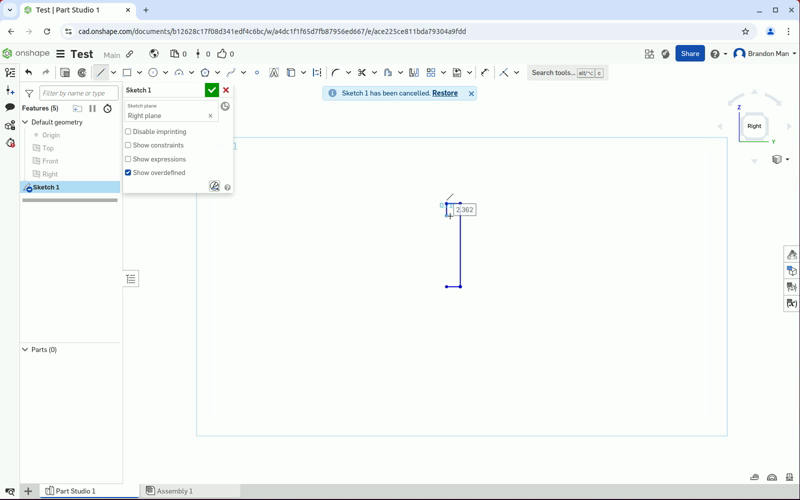
scroll(6)
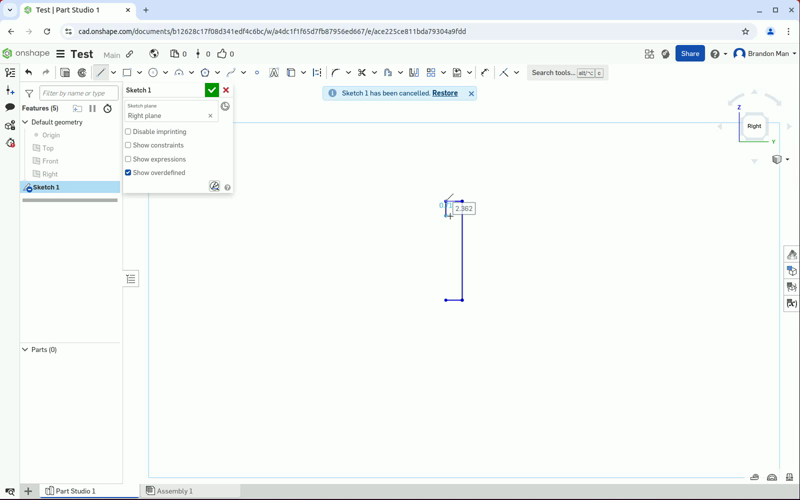
scroll(6)
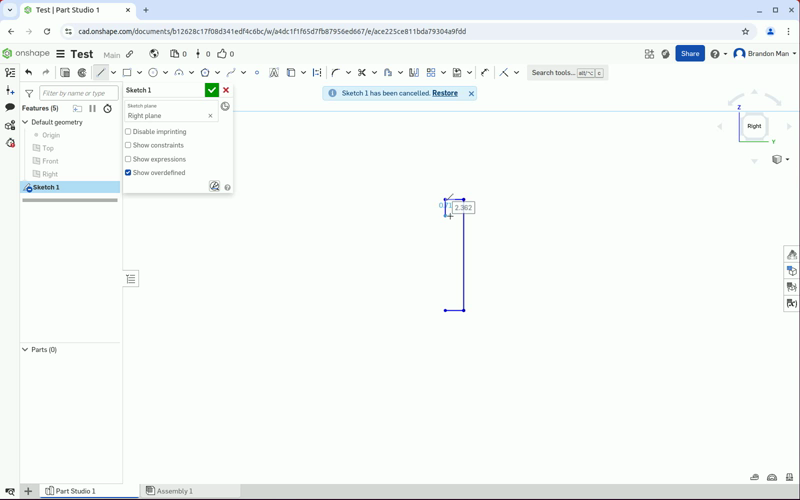
scroll(6)
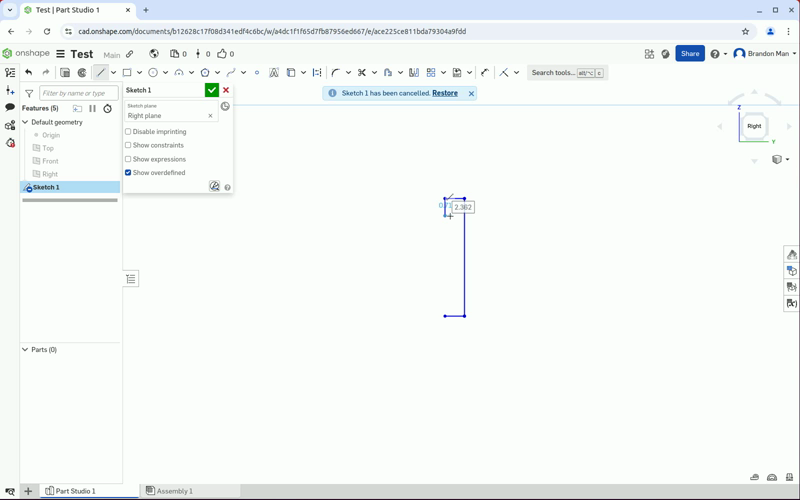
scroll(6)
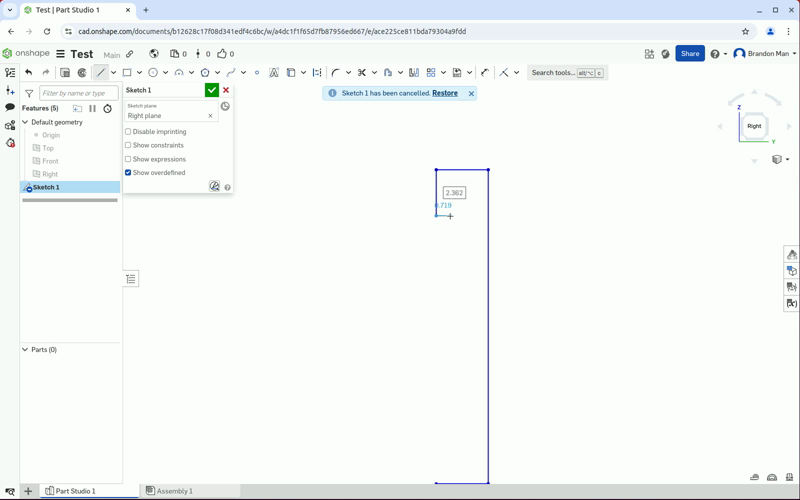
scroll(6)
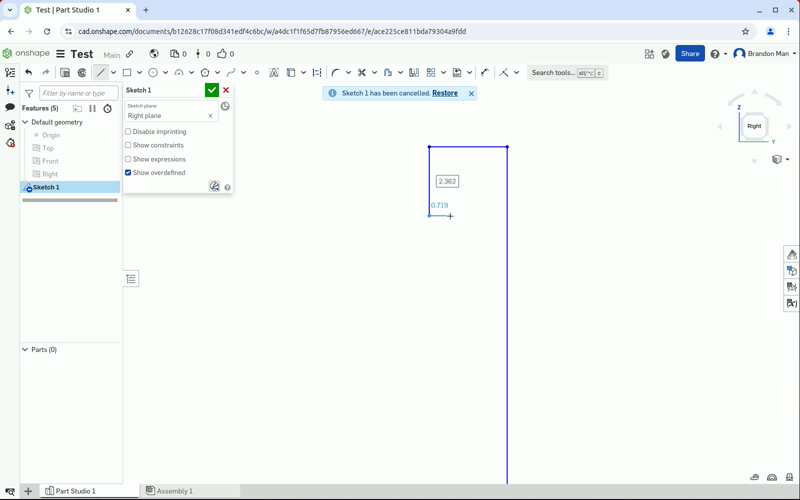
scroll(6)
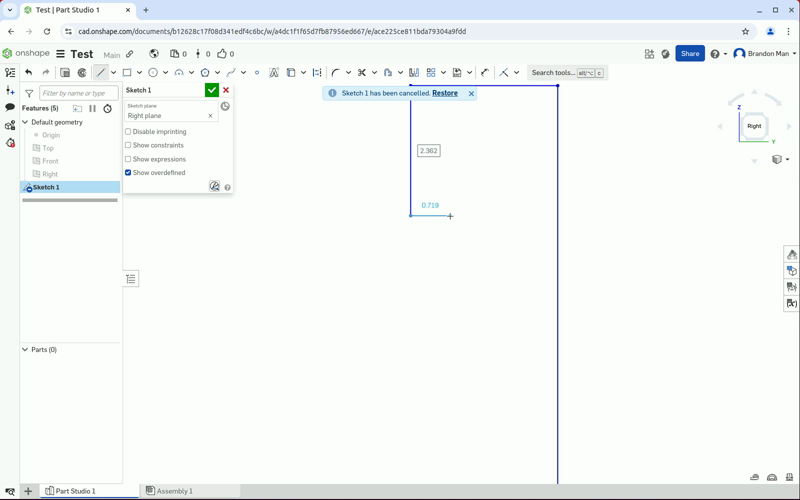
click(450, 215)
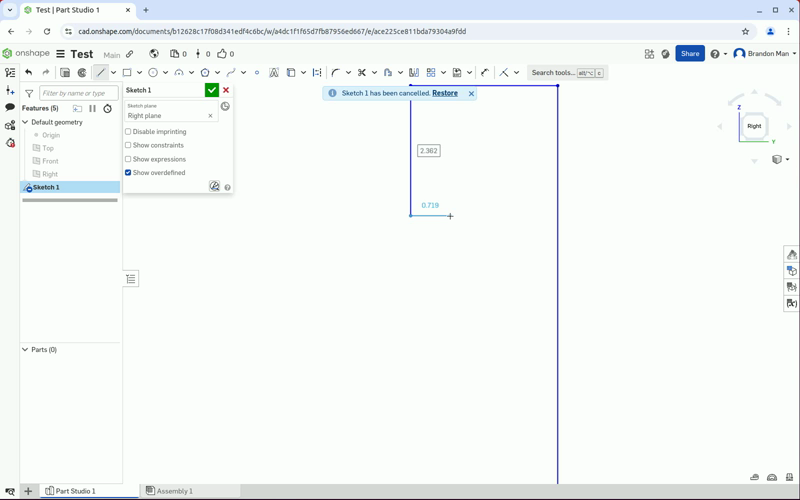
scroll(-6)
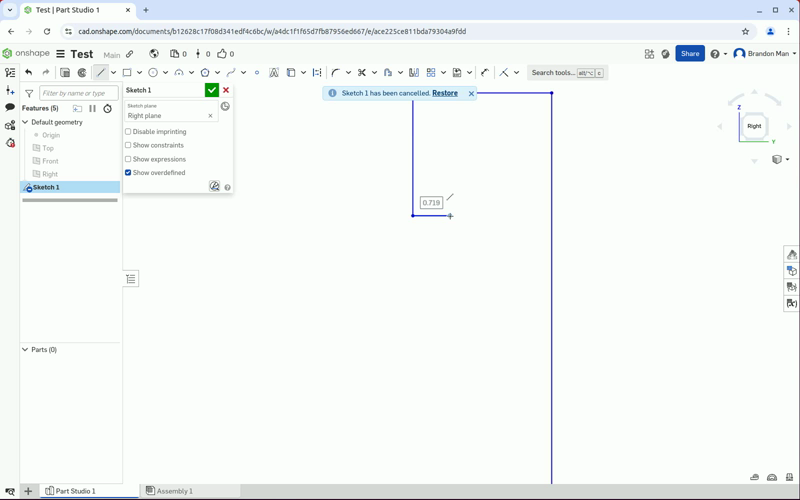
scroll(-6)
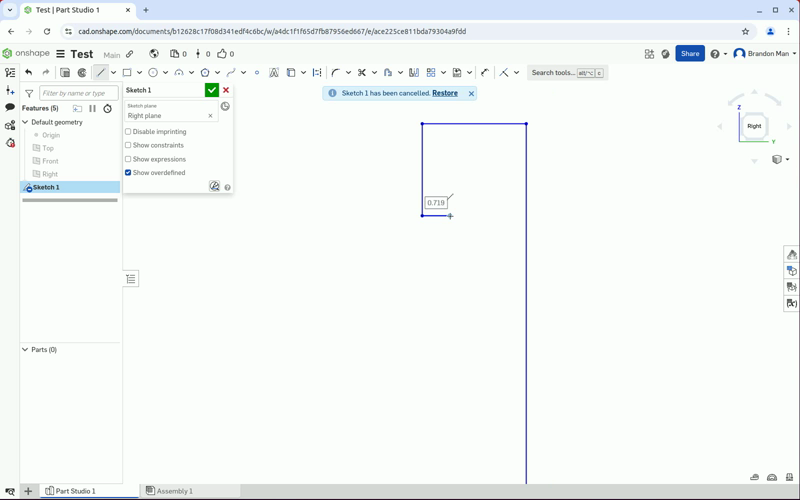
scroll(-6)
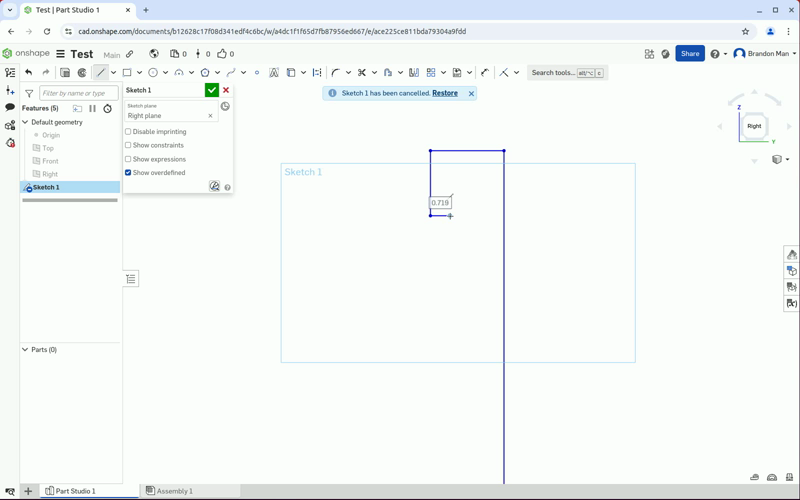
scroll(-6)
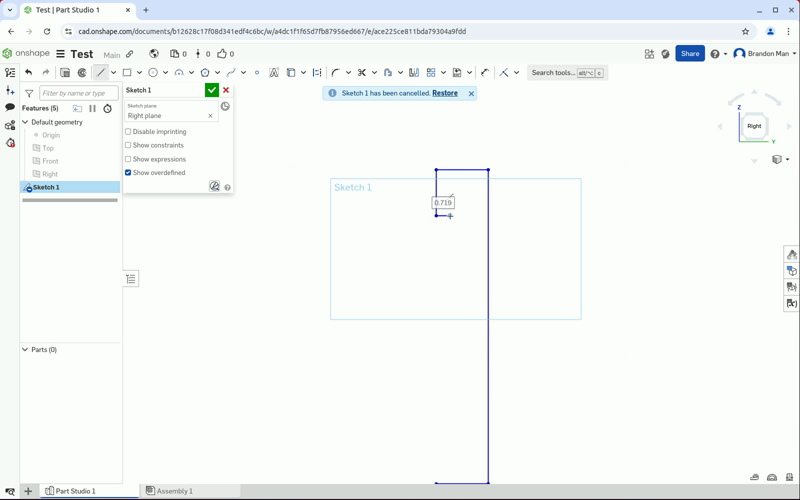
scroll(-6)
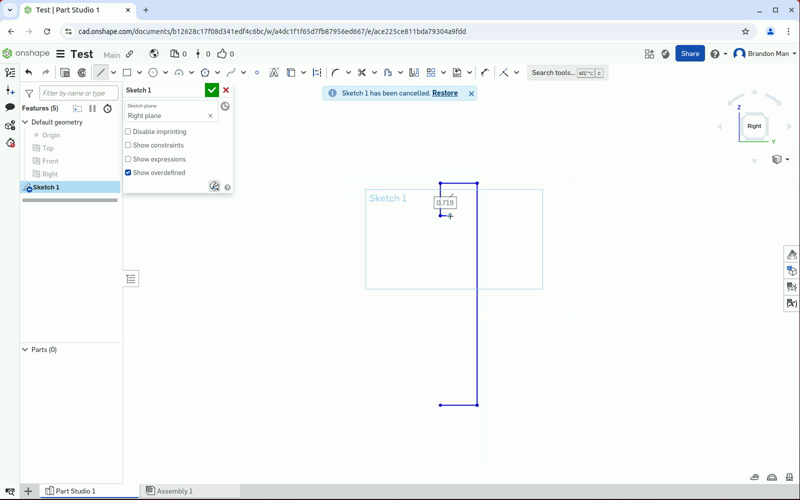
scroll(-6)
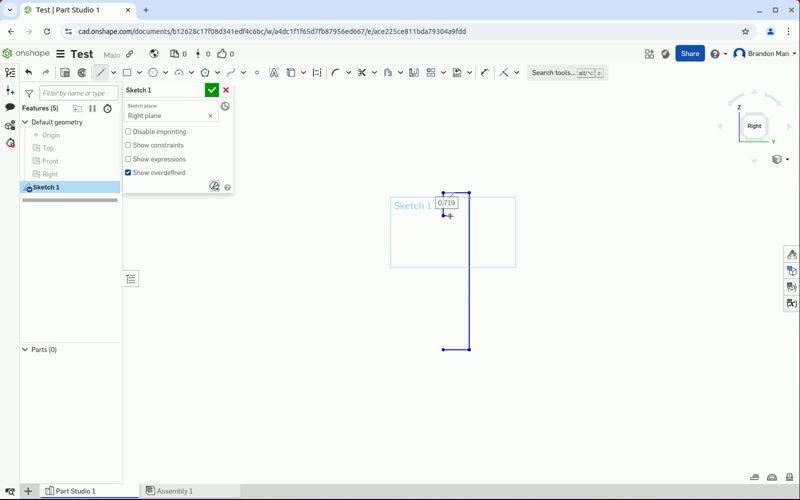
scroll(-6)
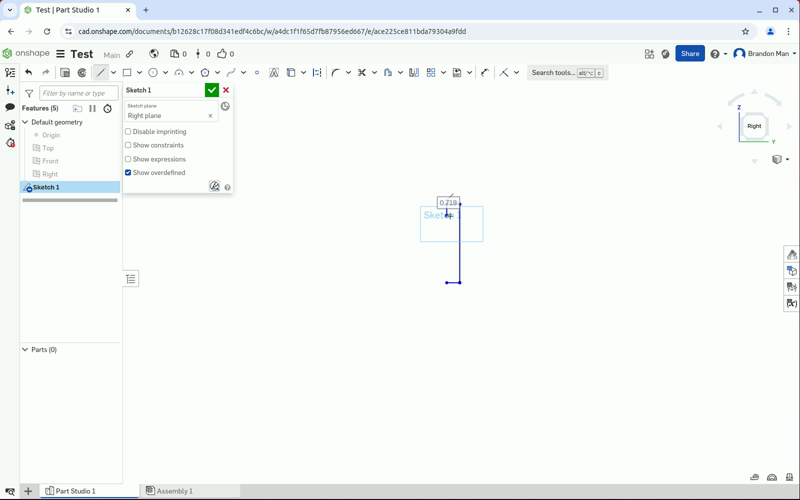
key_up(shift)
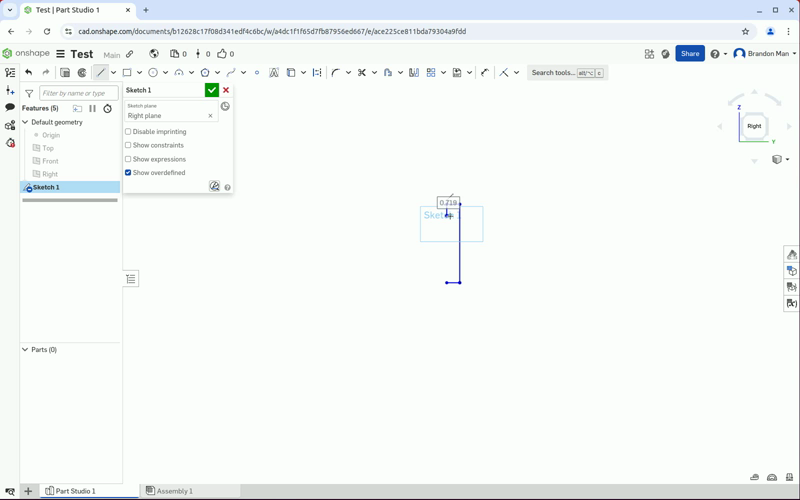
key_down(shift)
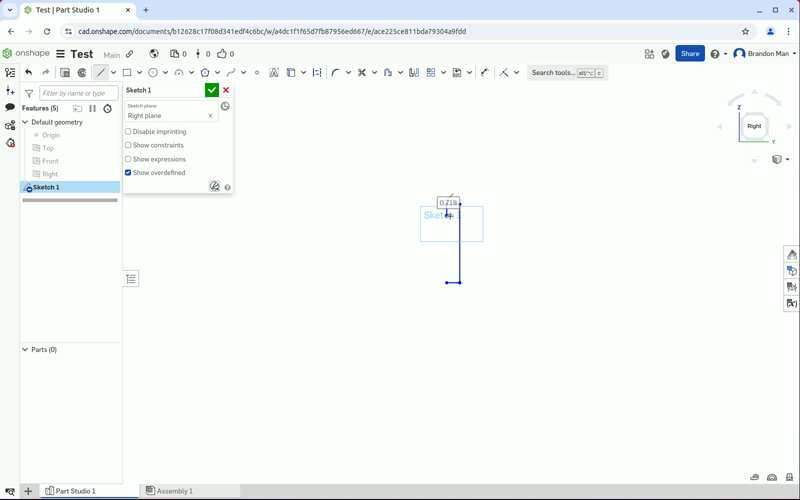
mouse_move(480, 215)
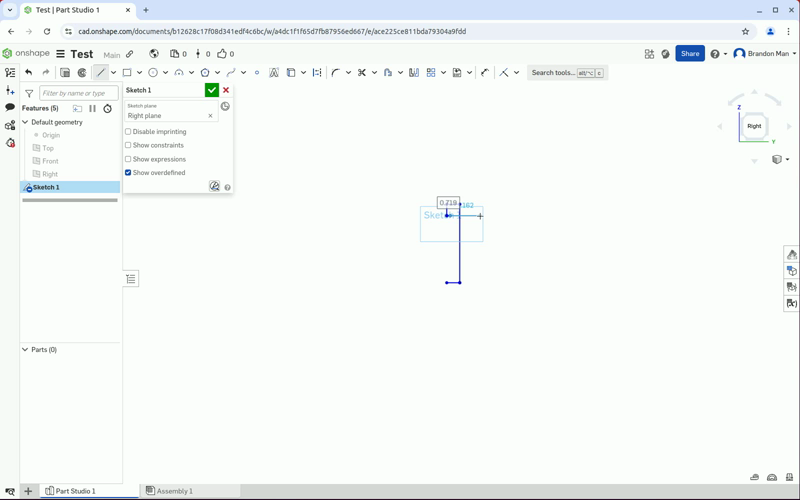
mouse_move(450, 220)
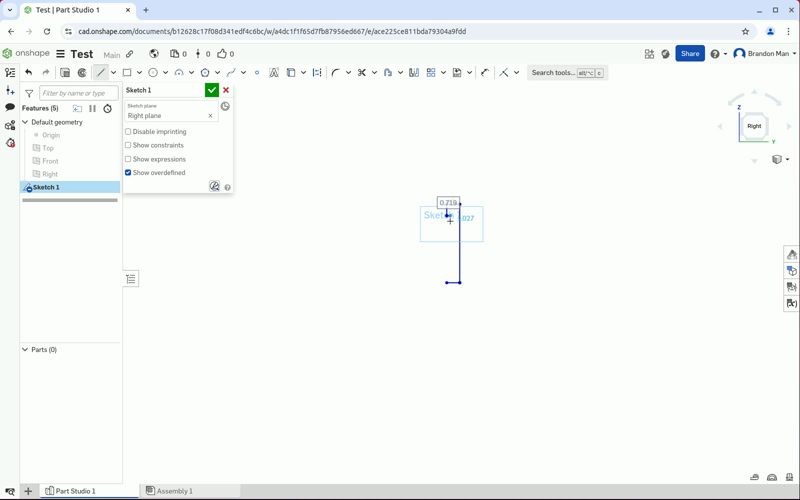
scroll(6)
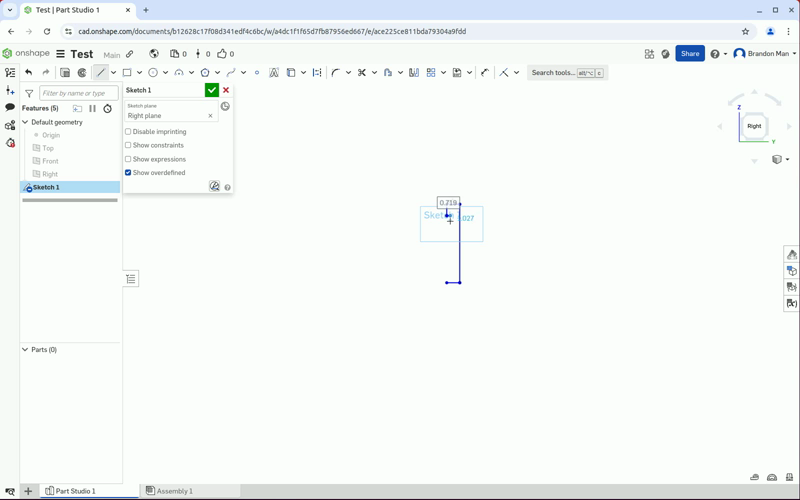
scroll(6)
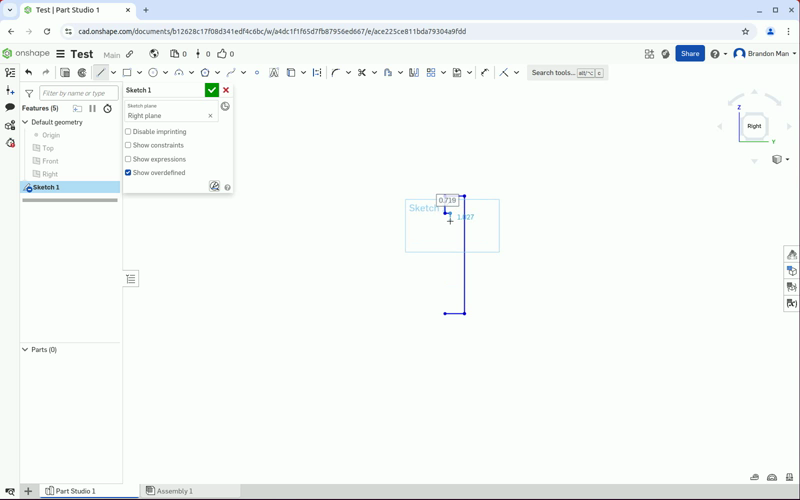
scroll(6)
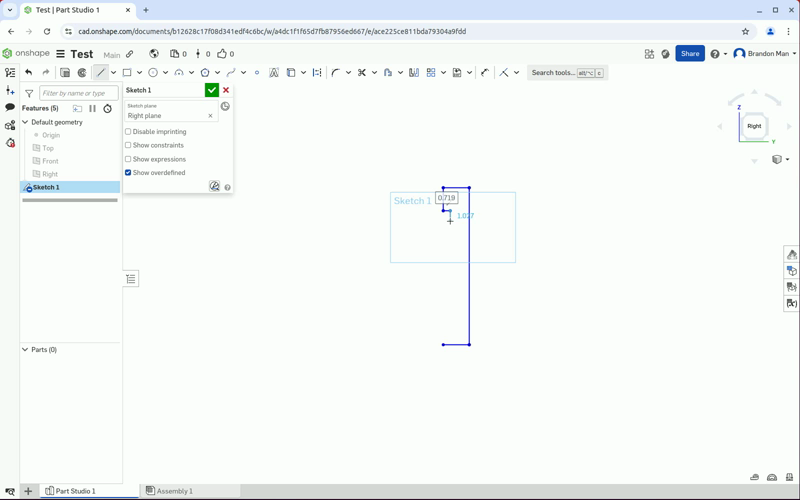
scroll(6)
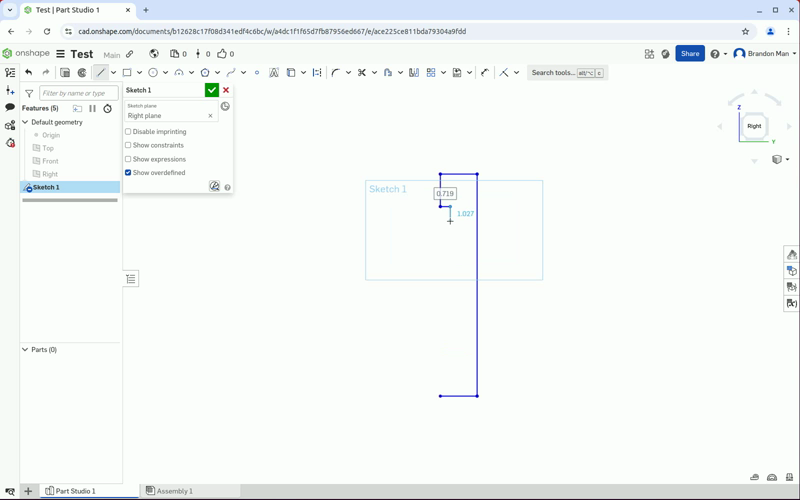
scroll(6)
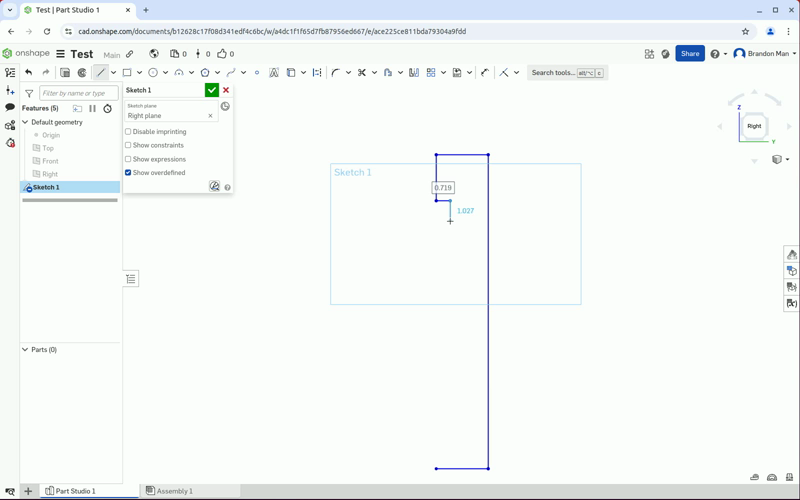
scroll(6)
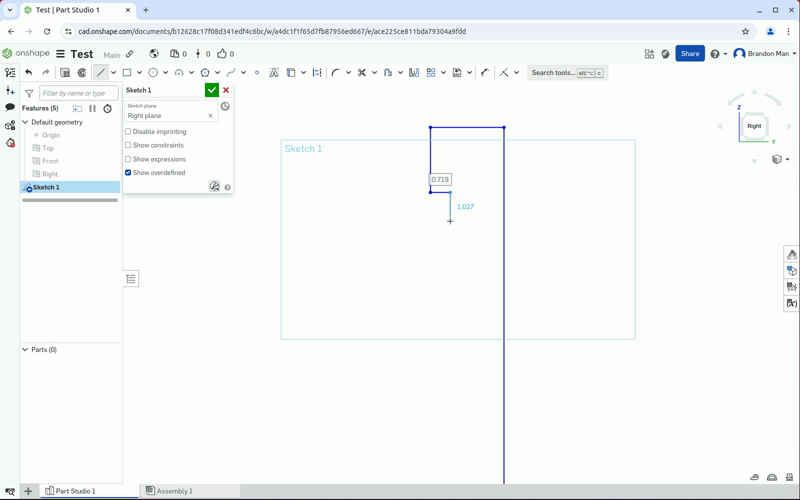
scroll(6)
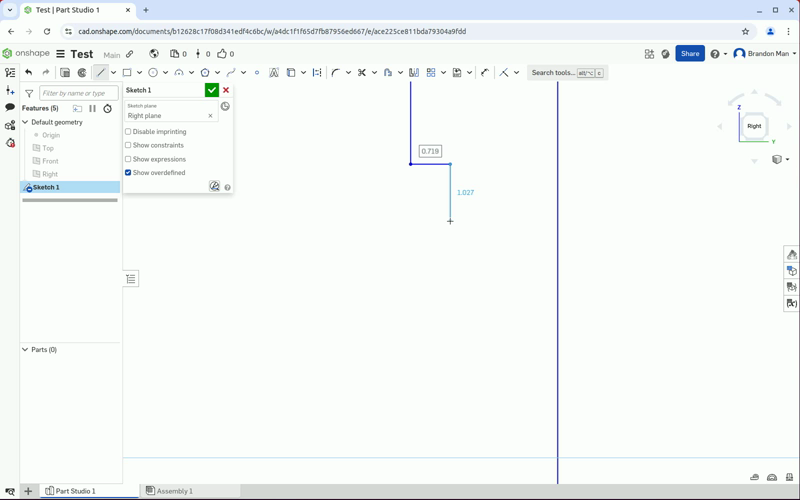
click(450, 220)
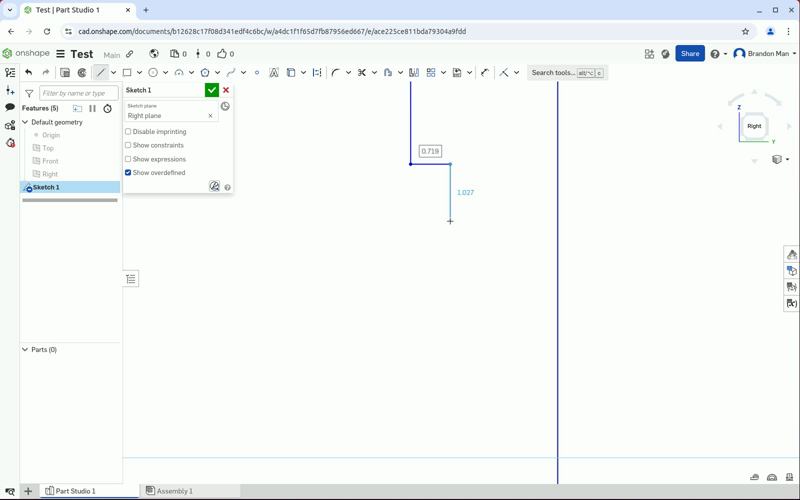
scroll(-6)
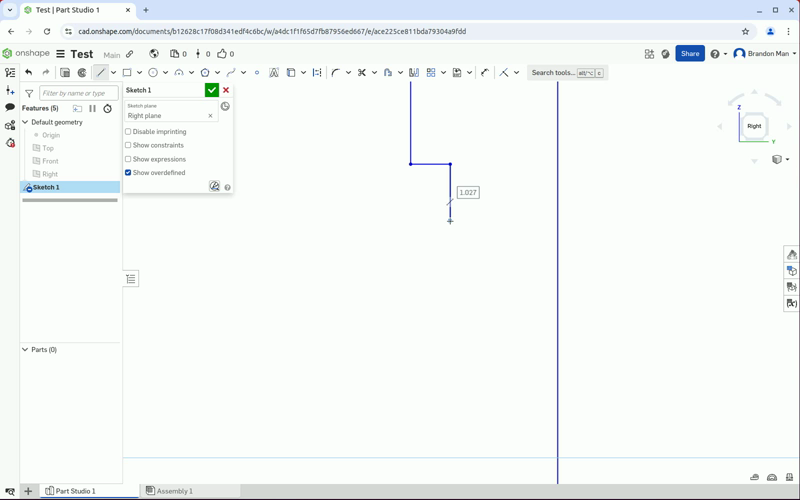
scroll(-6)
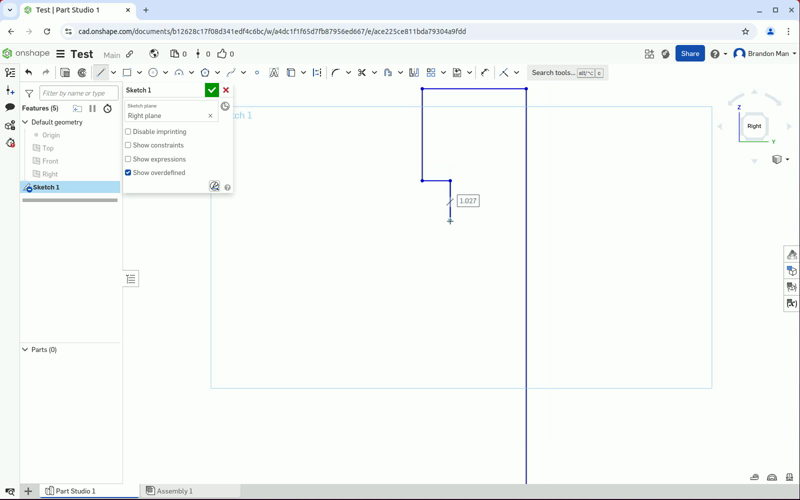
scroll(-6)
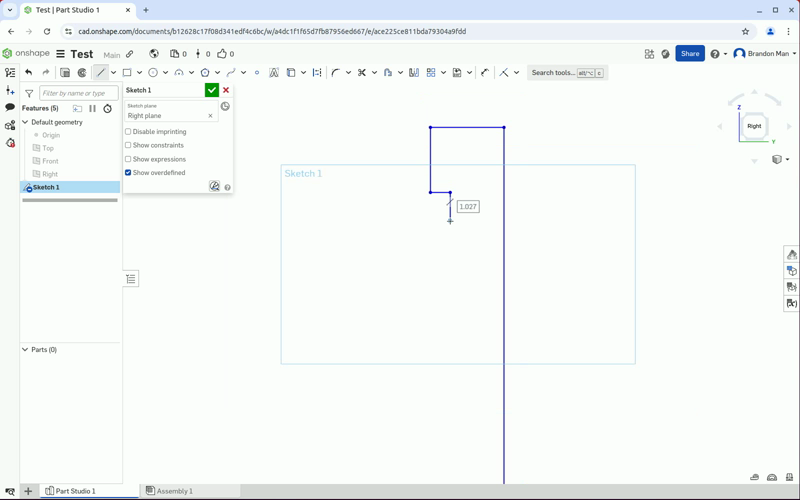
scroll(-6)
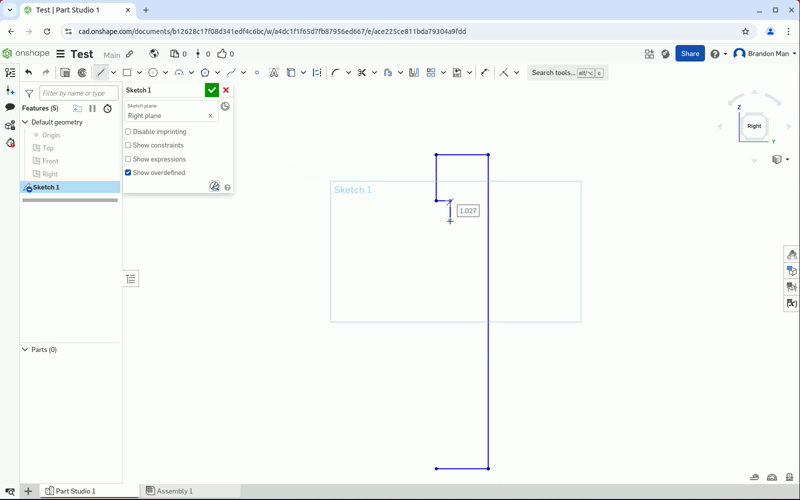
scroll(-6)
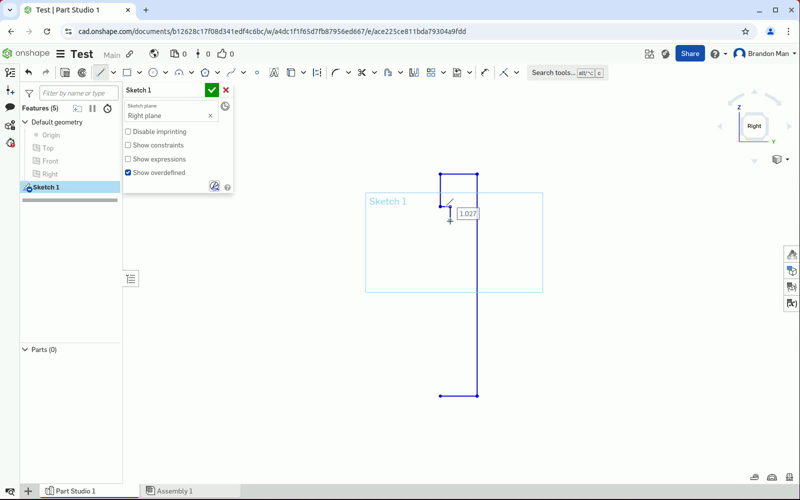
scroll(-6)
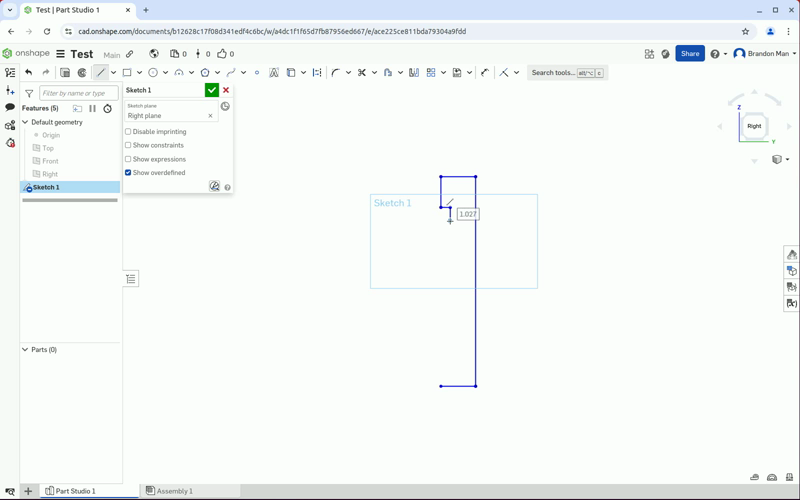
scroll(-6)
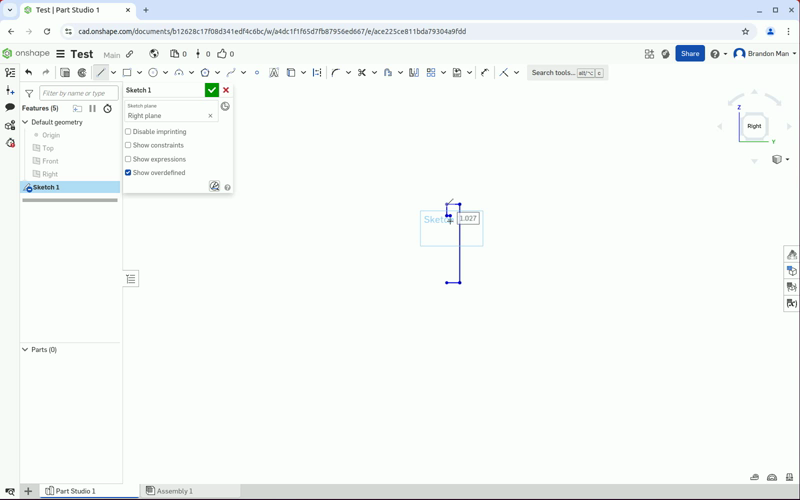
key_up(shift)
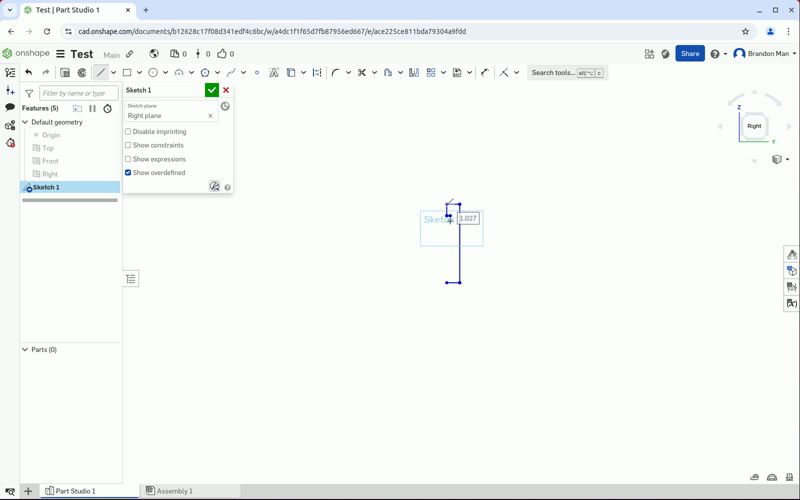
key_down(shift)
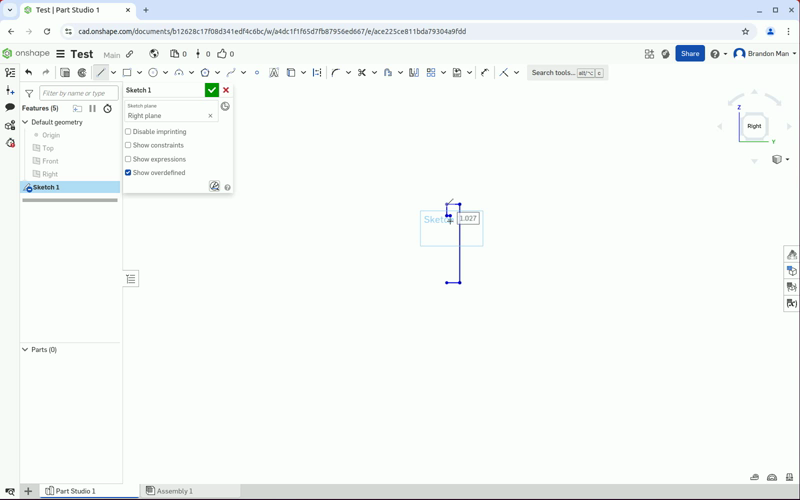
mouse_move(480, 220)
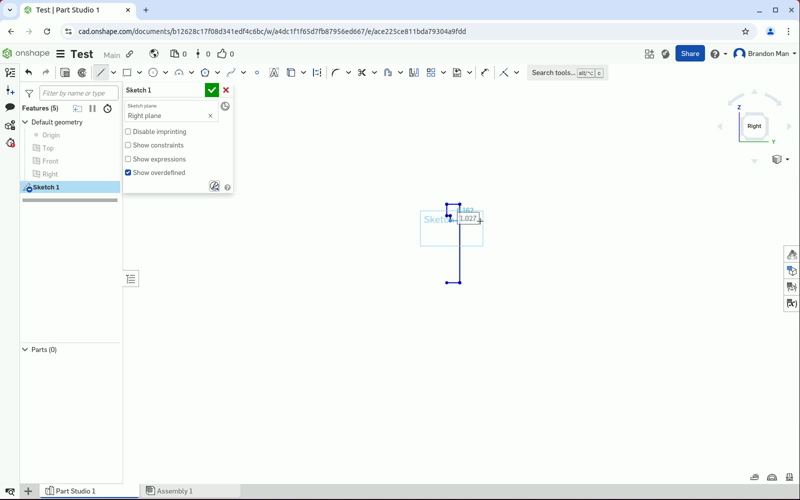
mouse_move(446, 220)
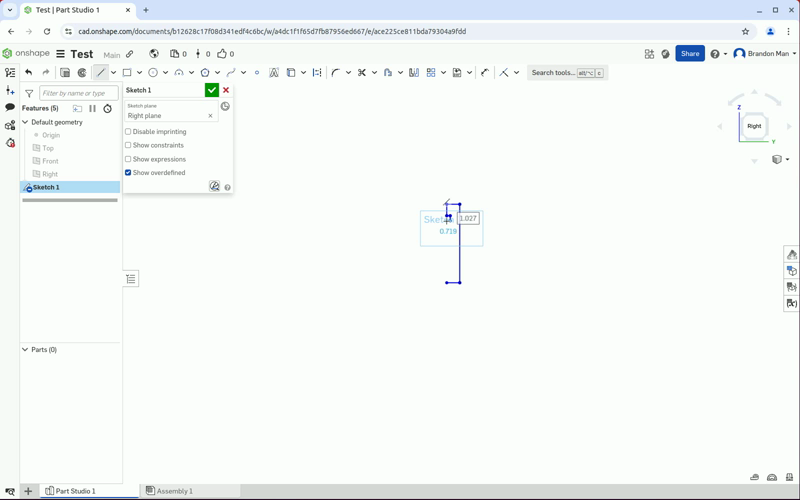
scroll(6)
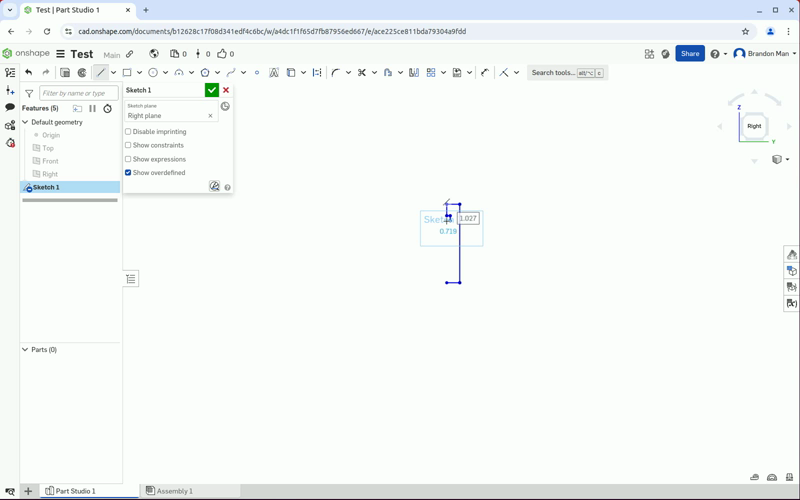
scroll(6)
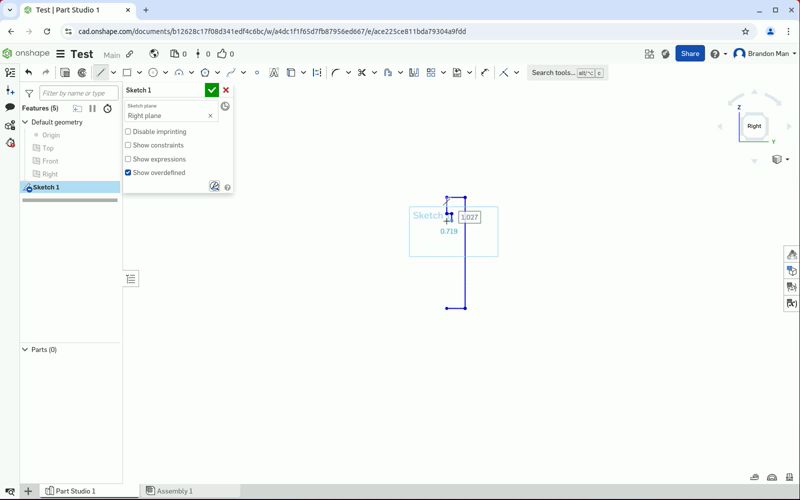
scroll(6)
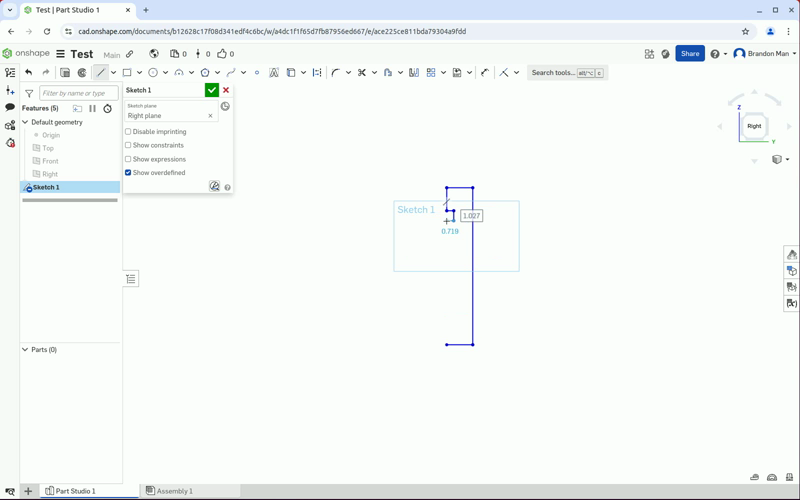
scroll(6)
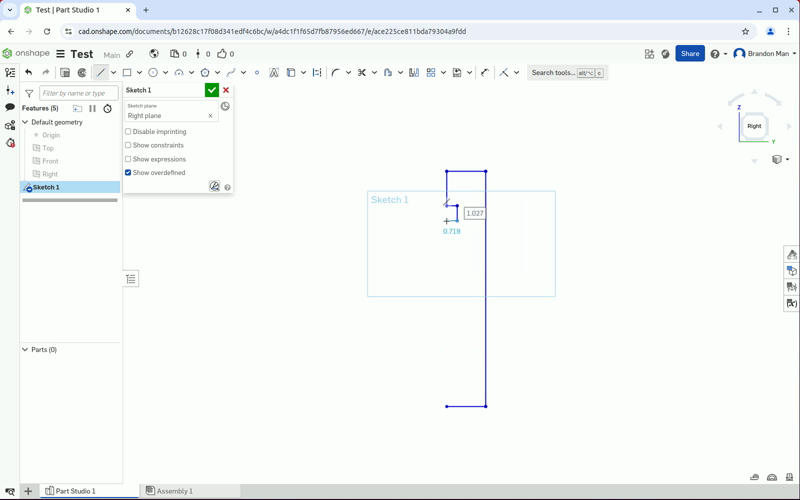
scroll(6)
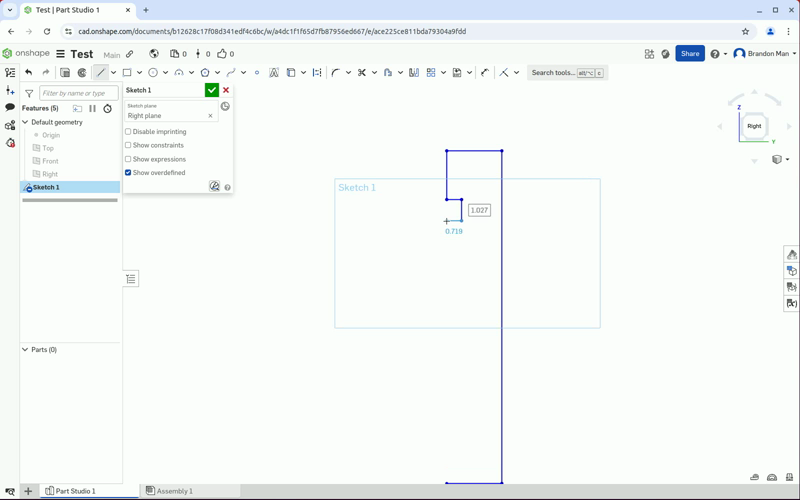
scroll(6)
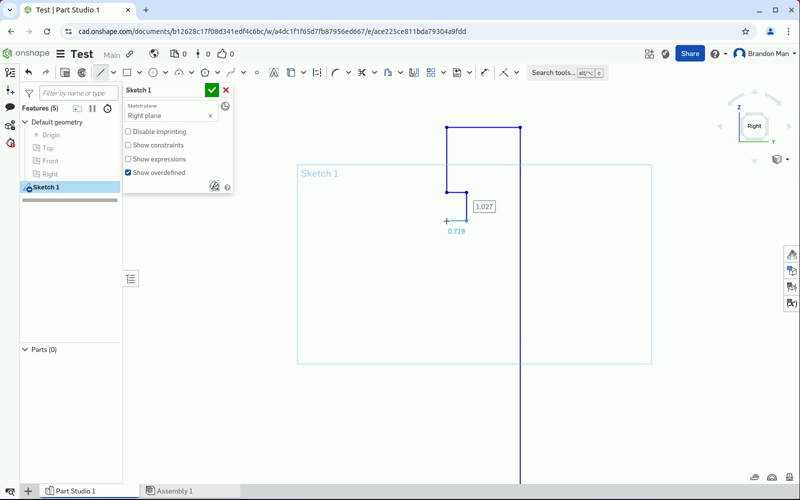
scroll(6)
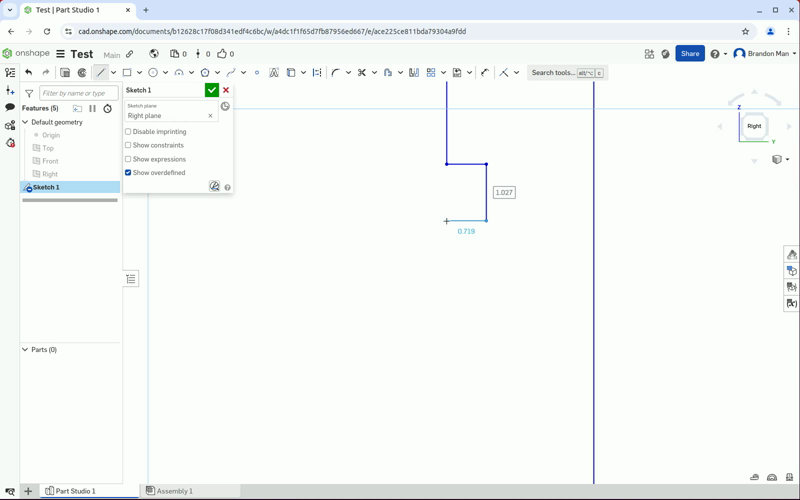
click(446, 220)
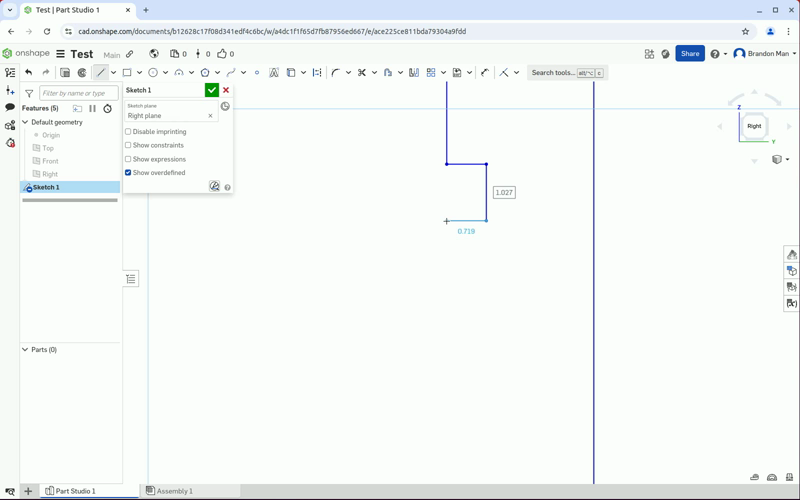
scroll(-6)
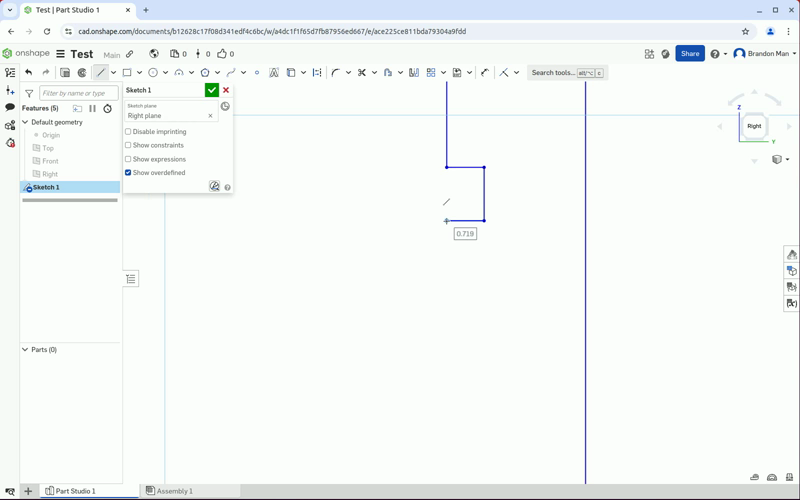
scroll(-6)
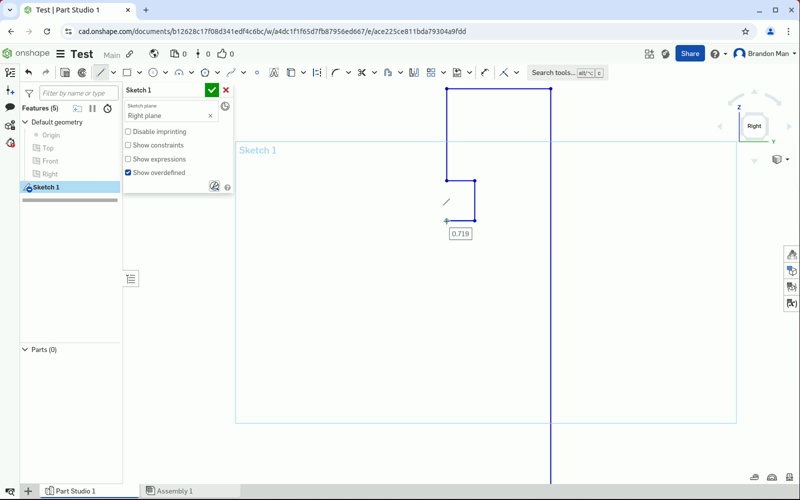
scroll(-6)
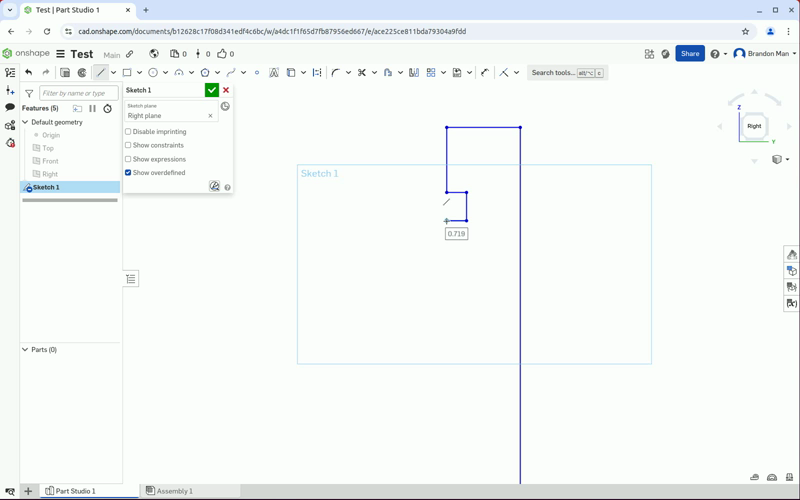
scroll(-6)
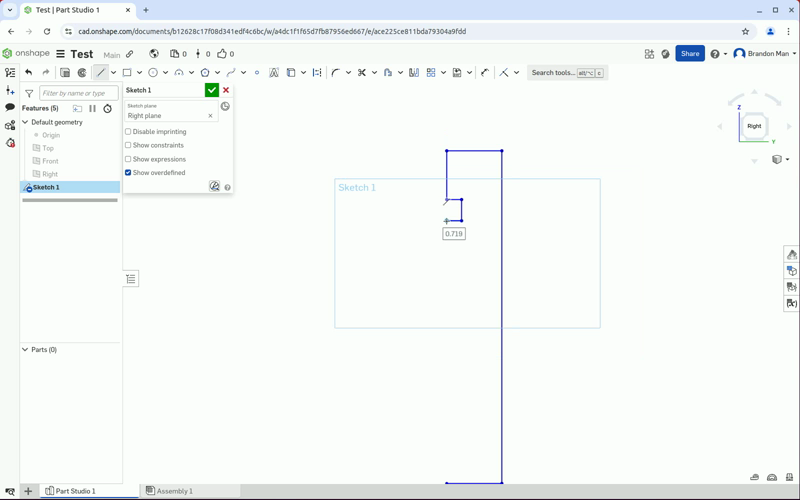
scroll(-6)
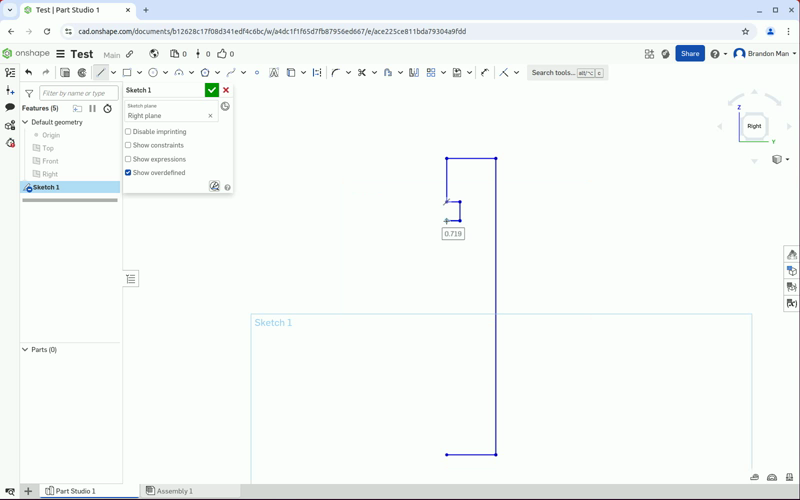
scroll(-6)
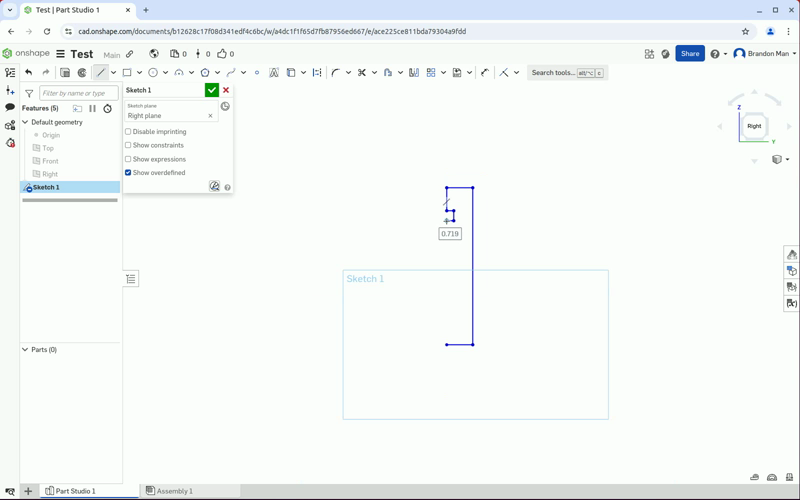
scroll(-6)
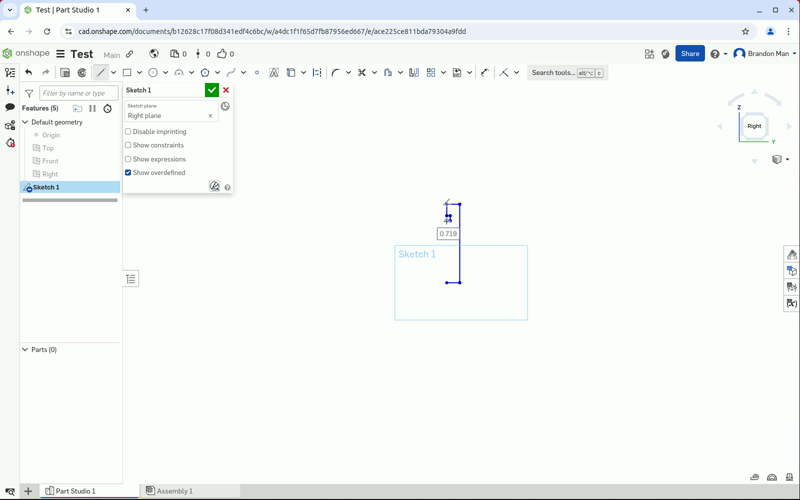
key_up(shift)
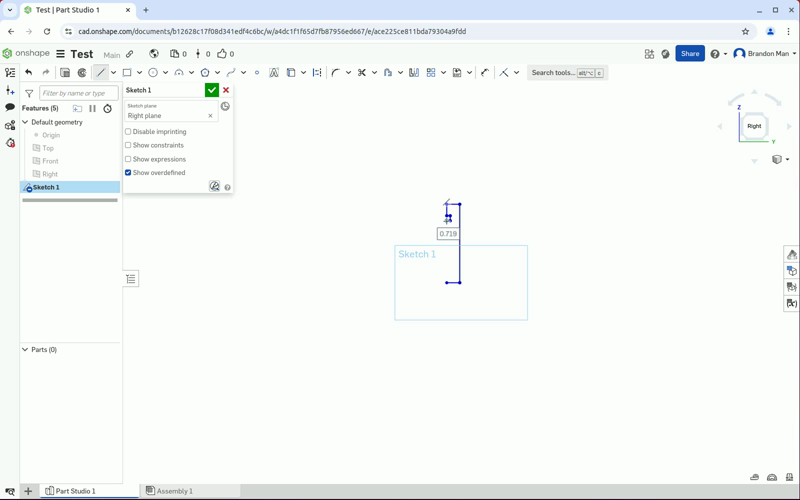
key_down(shift)
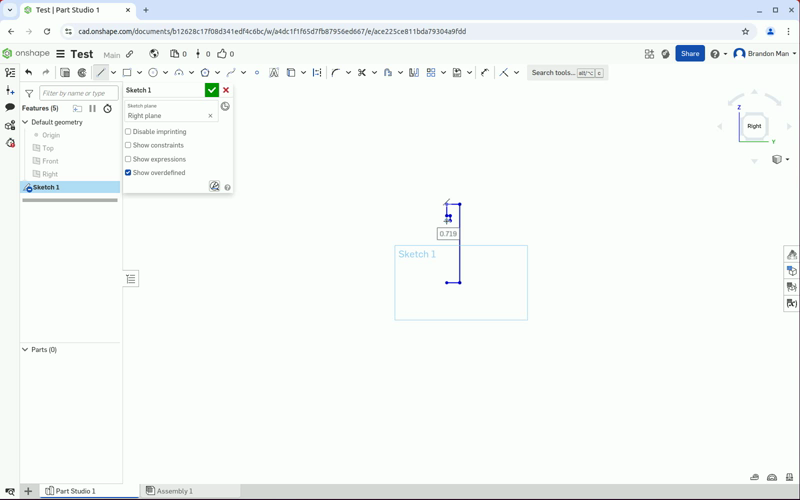
mouse_move(446, 282)
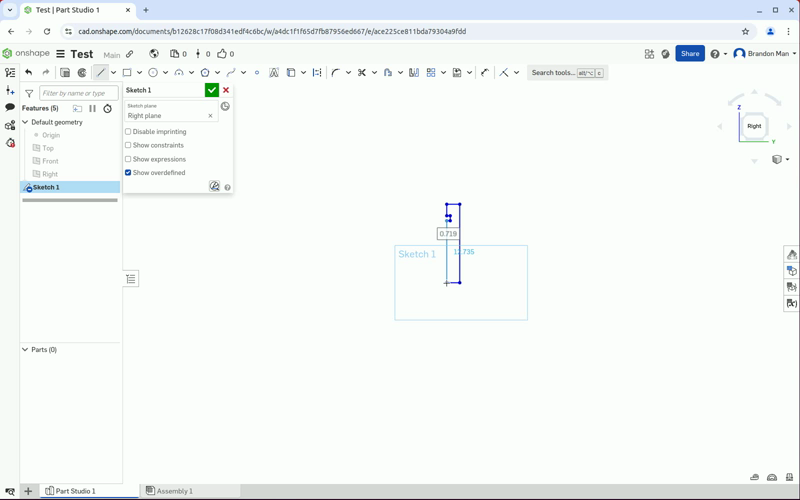
key_up(shift)
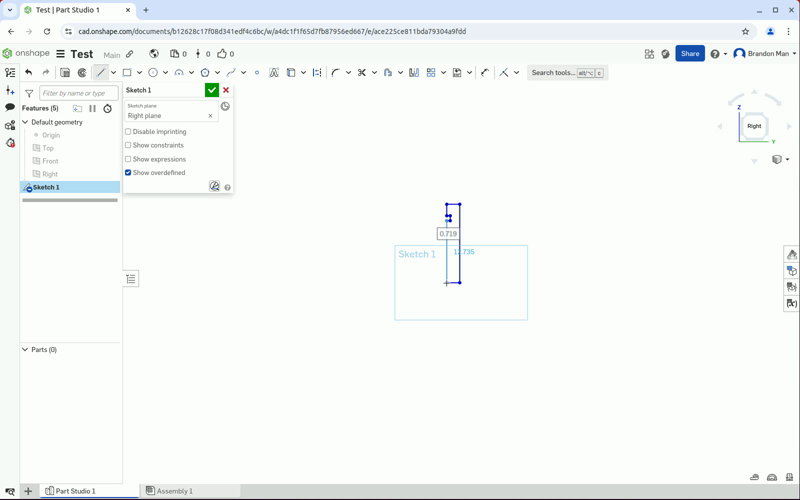
click(446, 282)
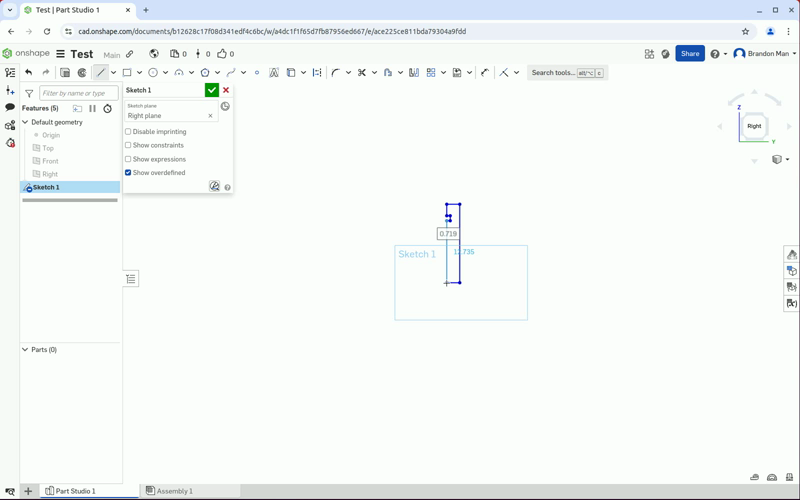
key(esc)
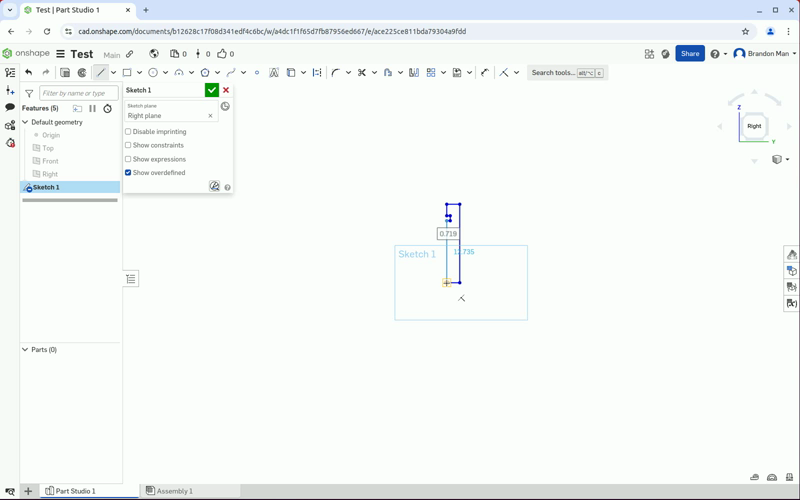
mouse_move(453, 264)
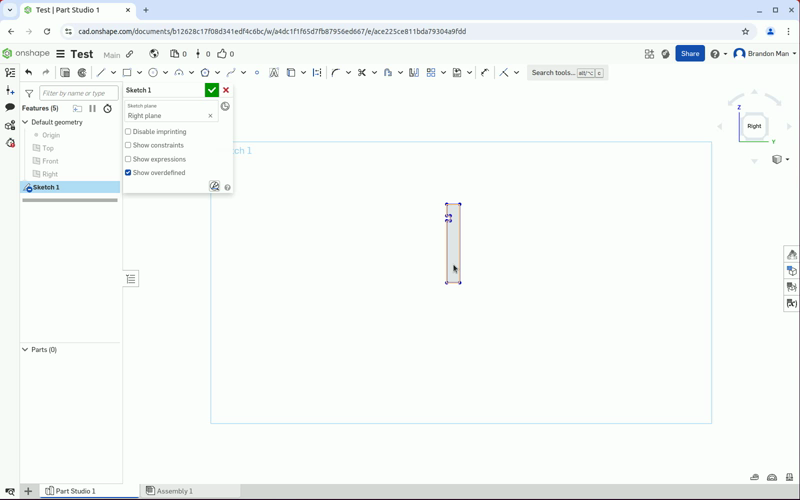
scroll(6)
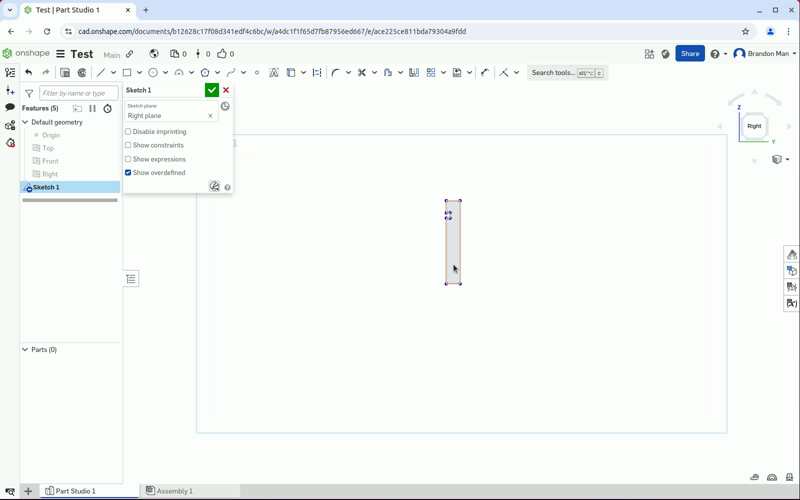
scroll(6)
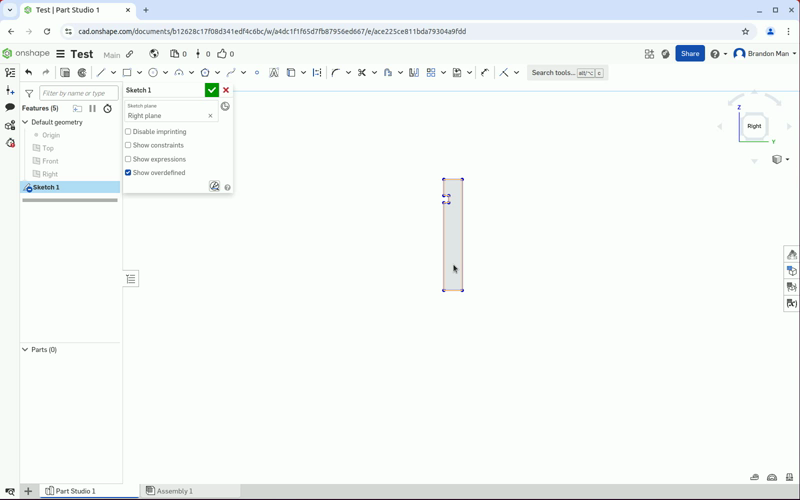
scroll(6)
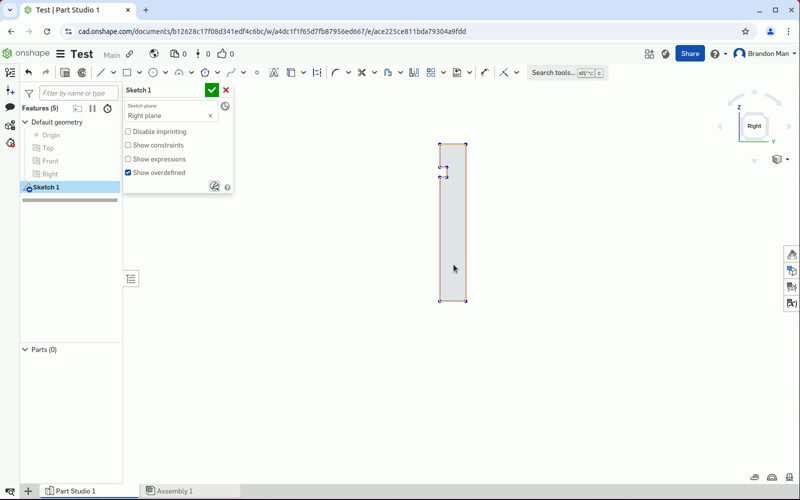
scroll(6)
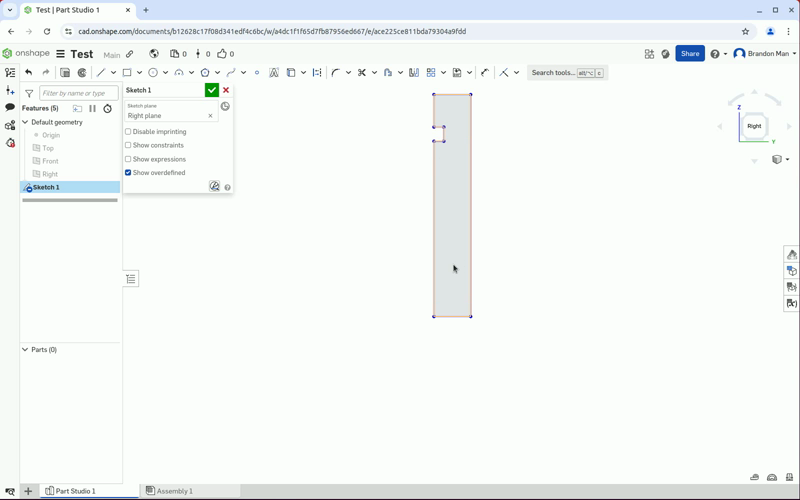
scroll(6)
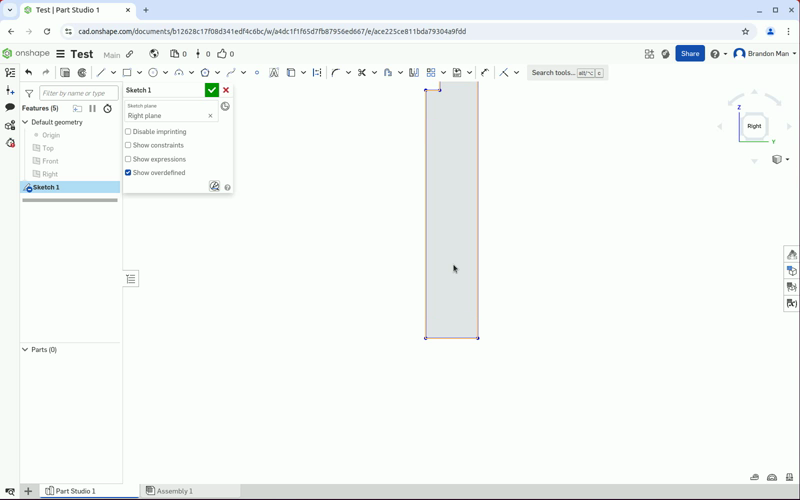
scroll(6)
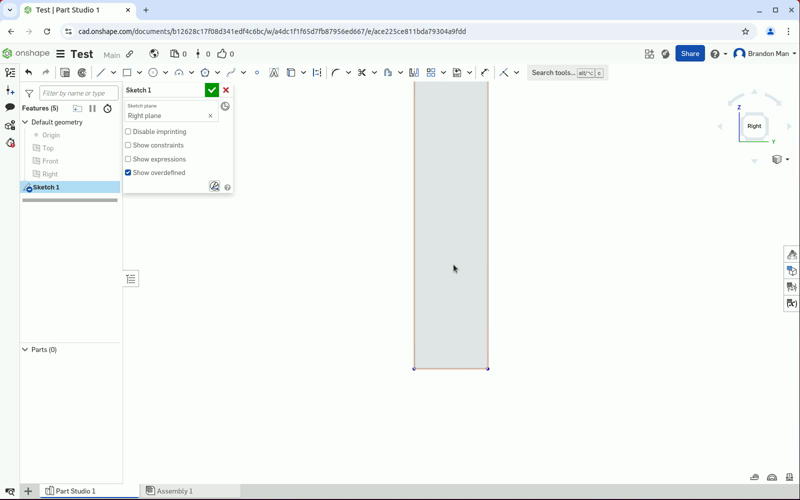
scroll(6)
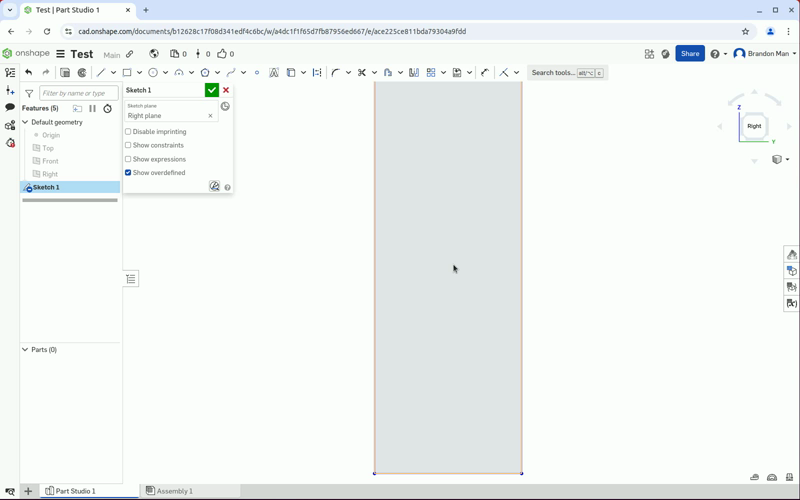
click(453, 264)
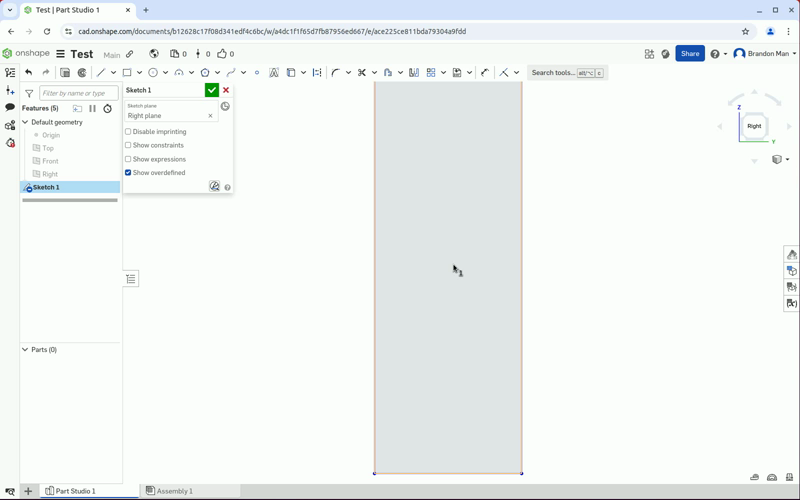
scroll(-6)
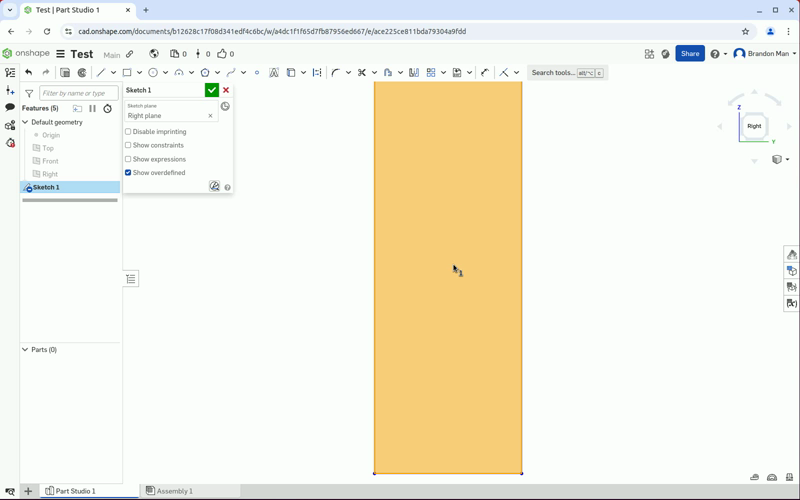
scroll(-6)
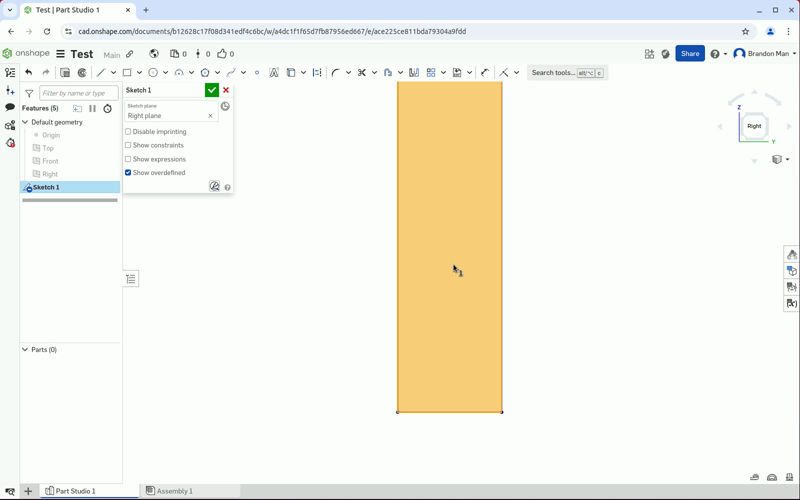
scroll(-6)
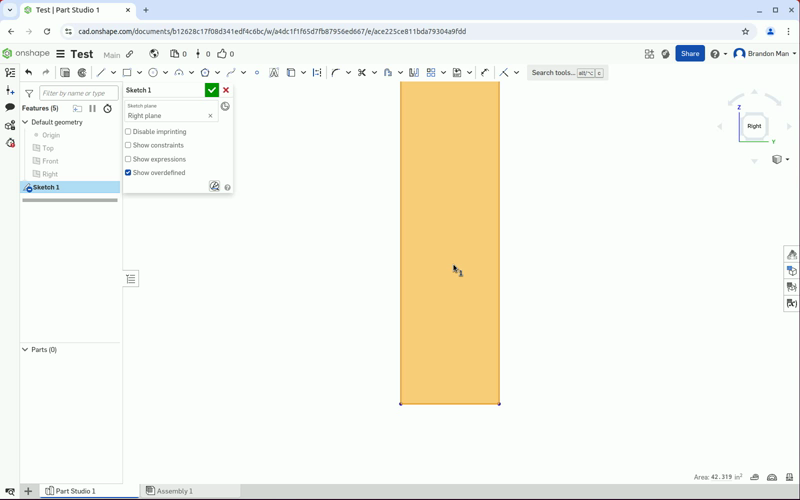
scroll(-6)
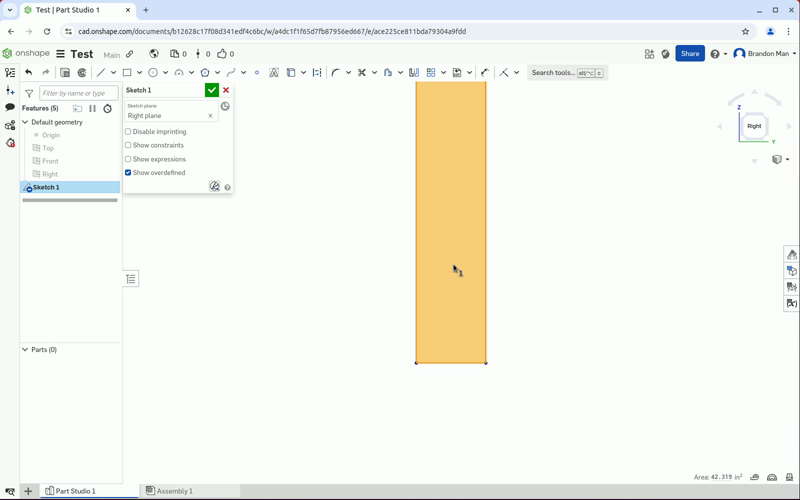
scroll(-6)
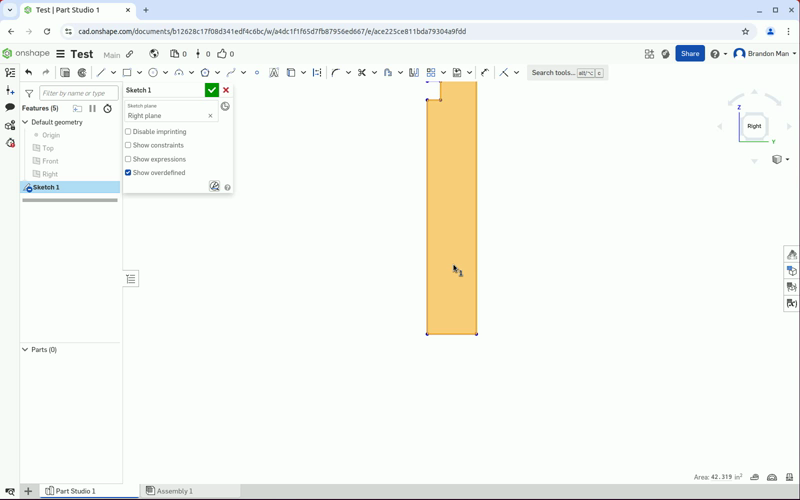
scroll(-6)
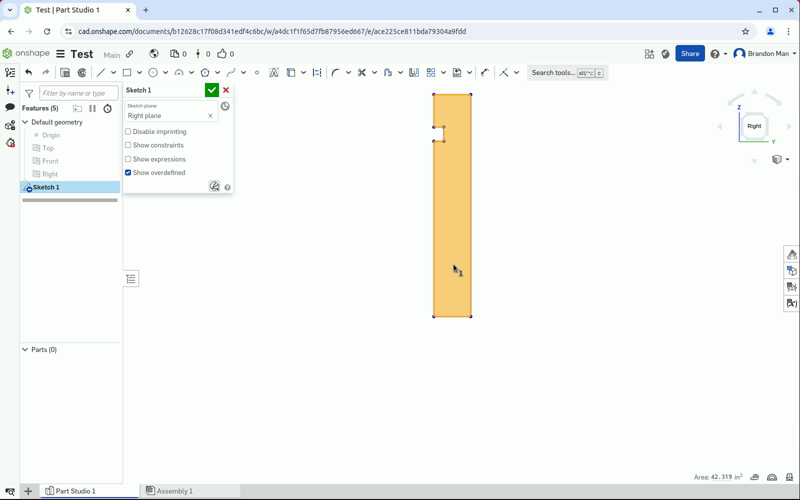
scroll(-6)
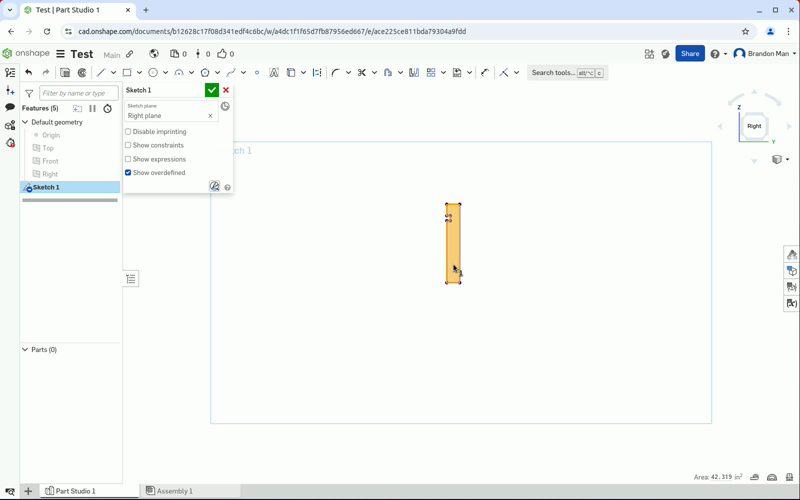
mouse_move(73, 352)
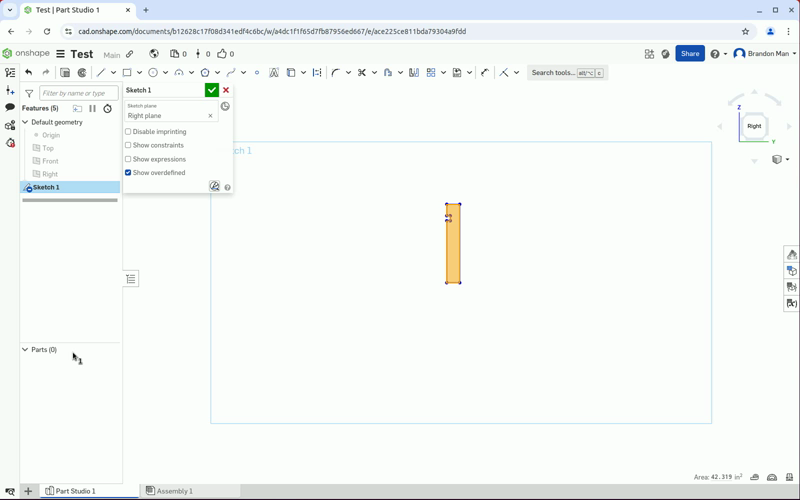
key(shift+y)
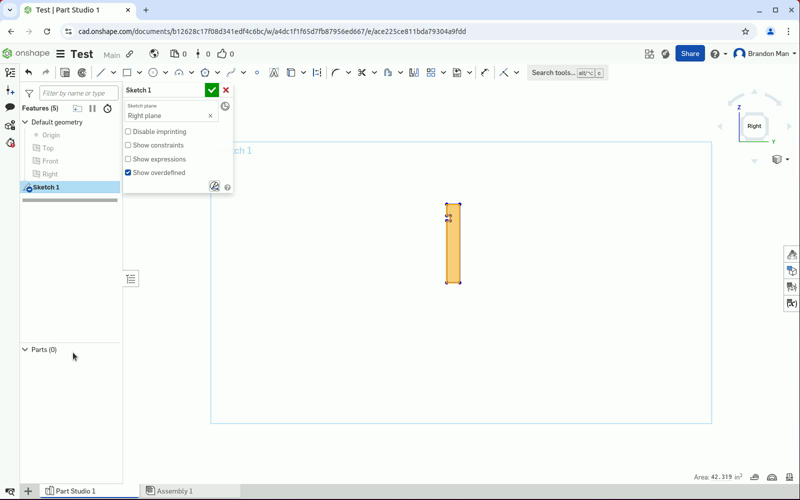
key(shift+e)
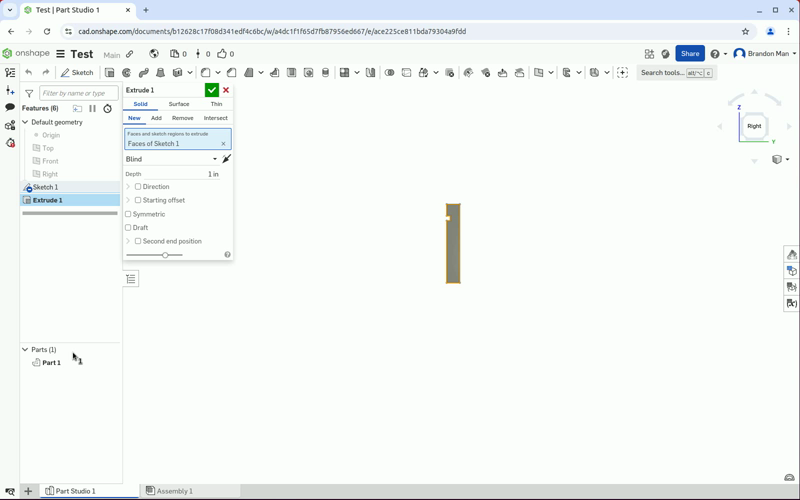
mouse_move(143, 106)
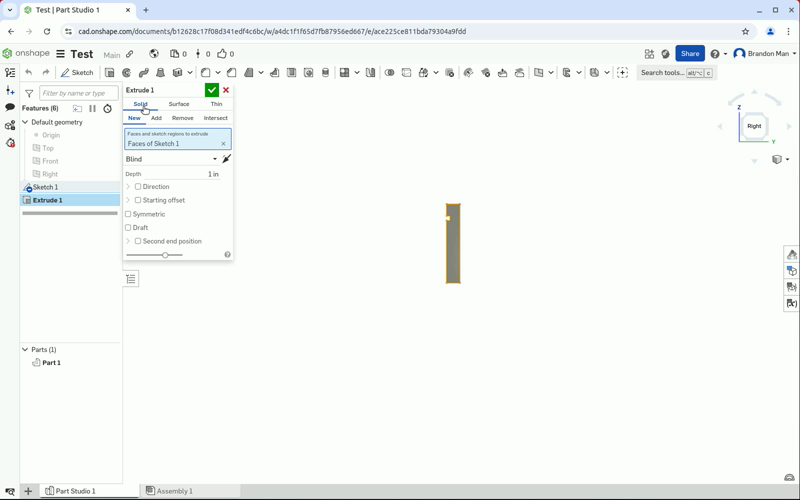
click(143, 106)
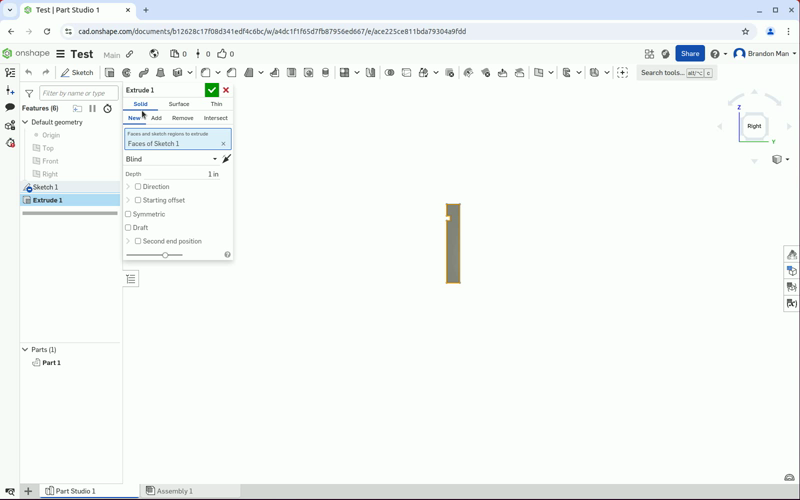
mouse_move(137, 120)
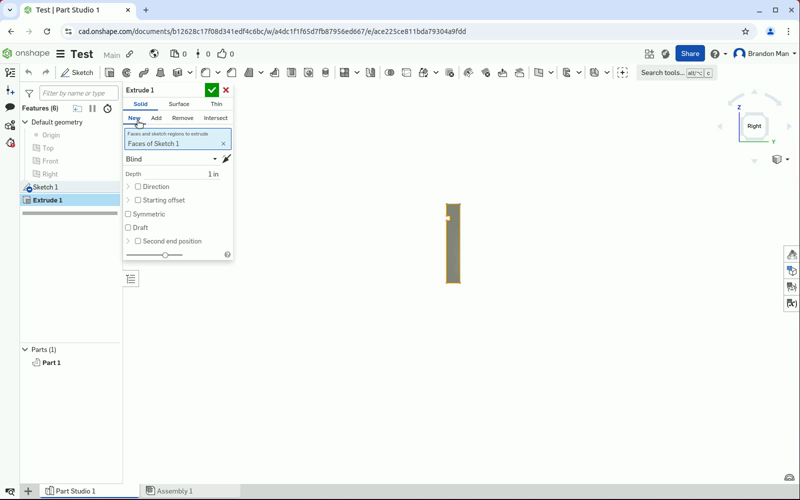
click(137, 120)
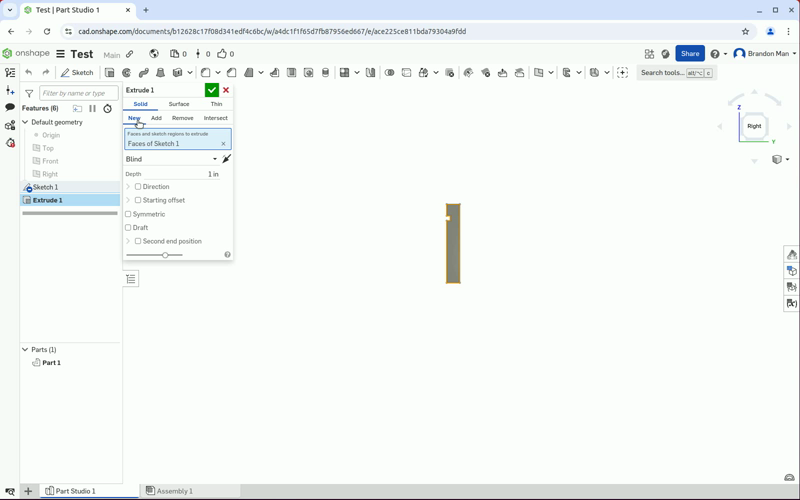
key(tab, 4)
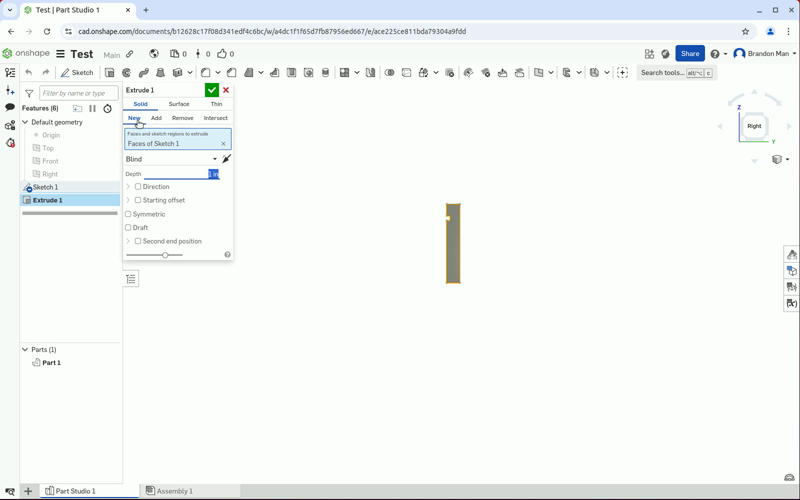
text(23.108)
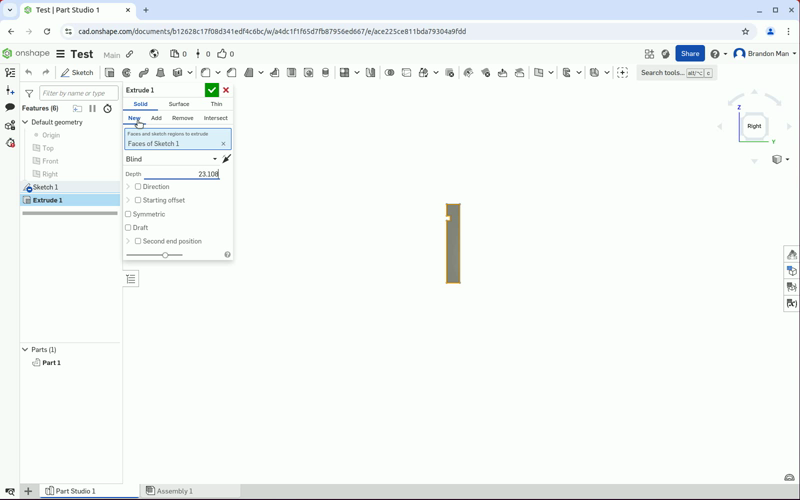
key(enter)
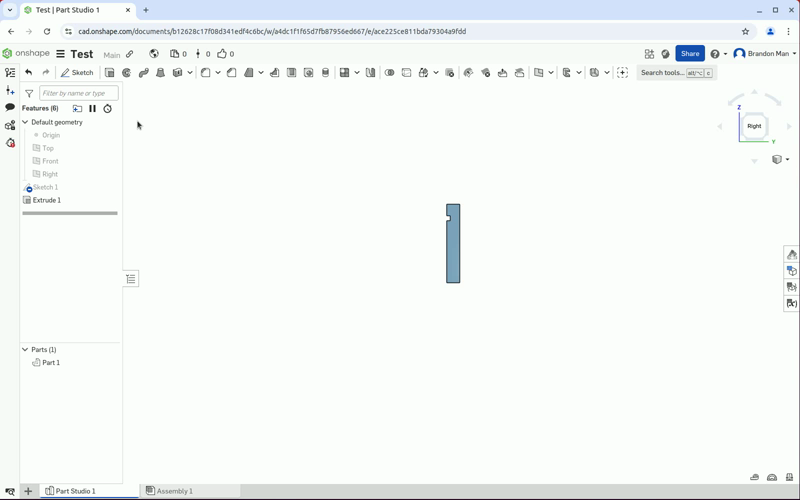
key(shift+h)
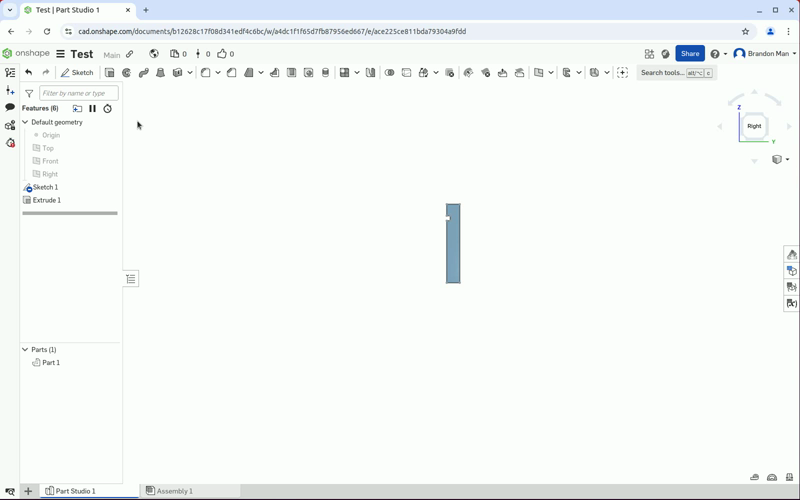
key(shift+h)
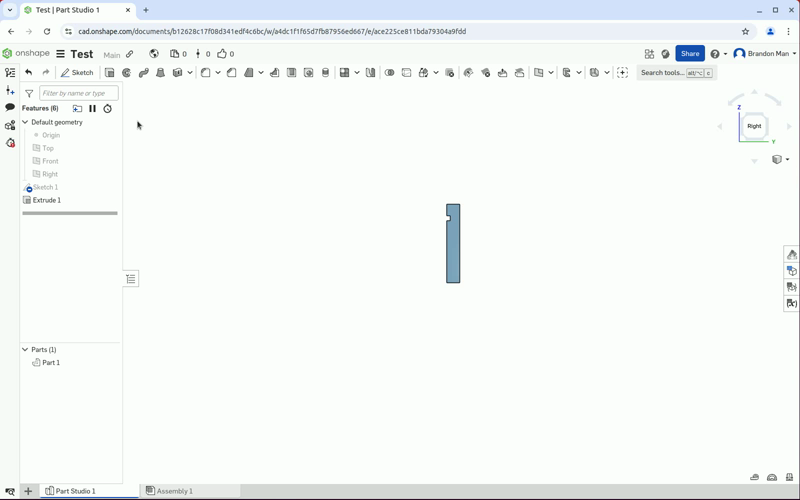
mouse_move(73, 189)
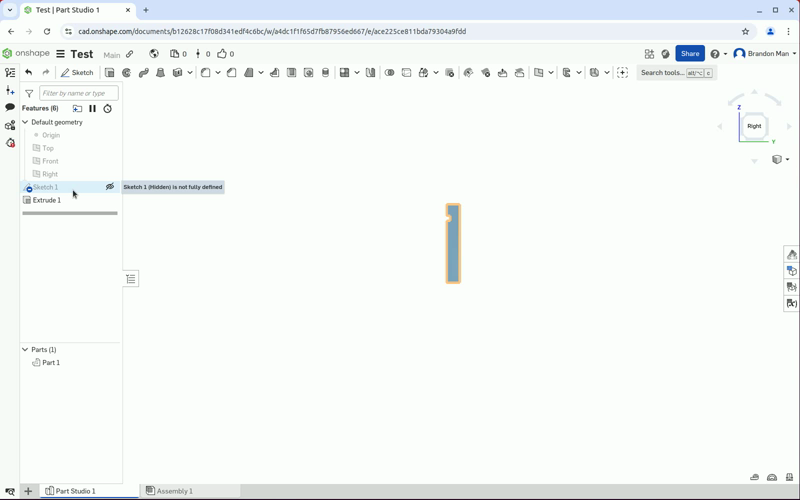
click(73, 189)
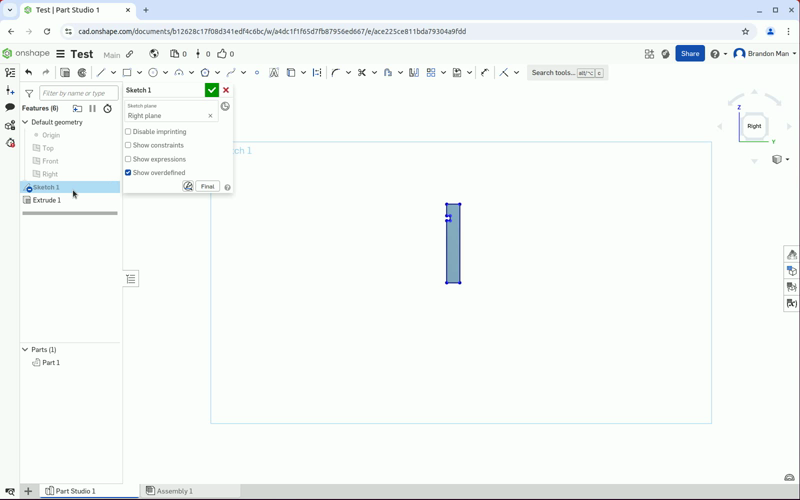
mouse_move(229, 92)
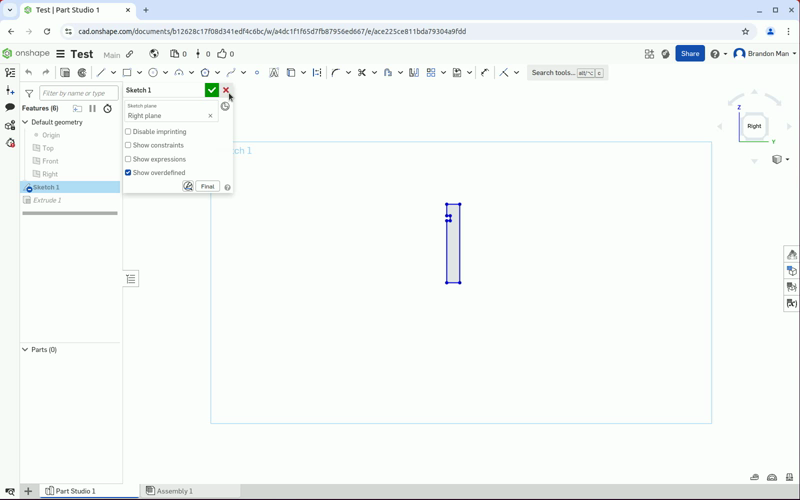
click(229, 92)
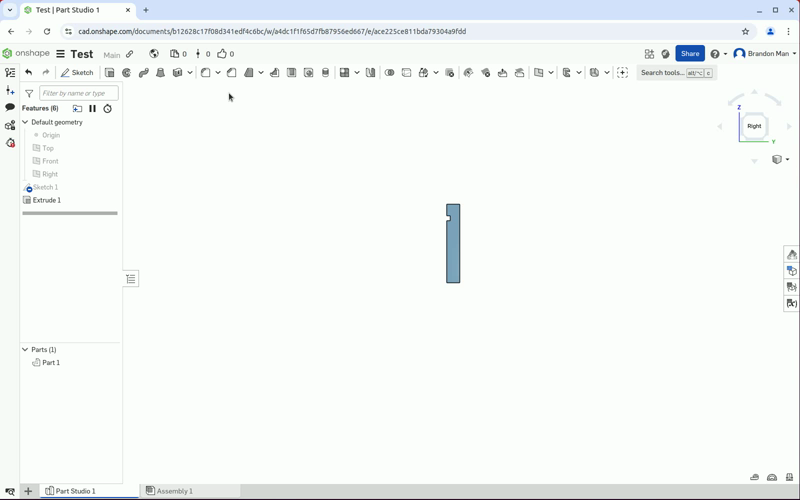
mouse_move(73, 352)
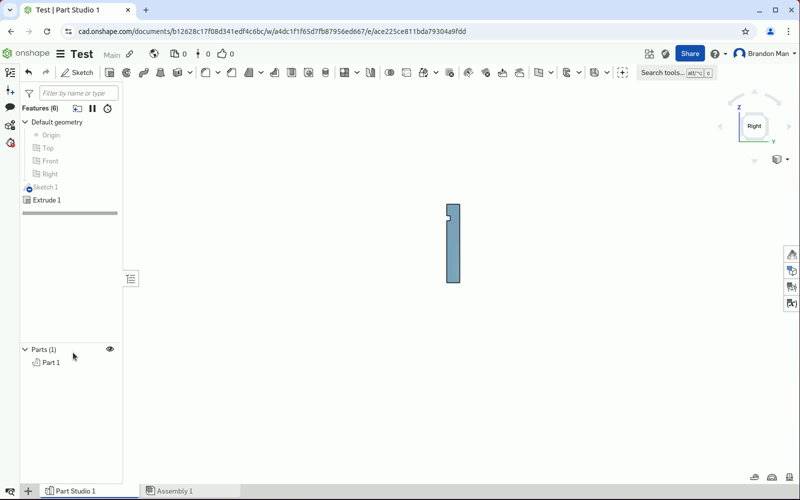
key(y)
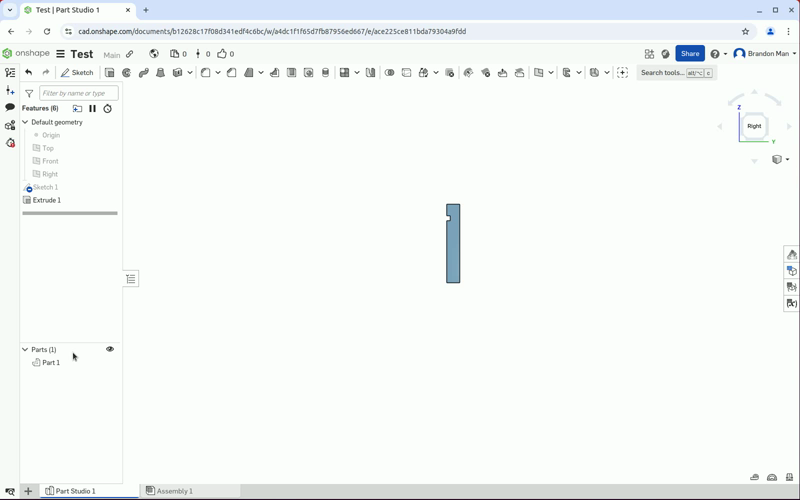
key(shift+p)
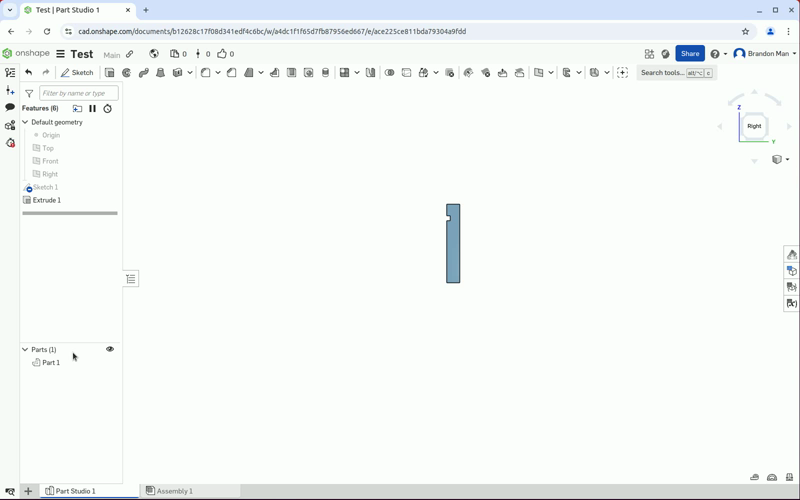
key(space)
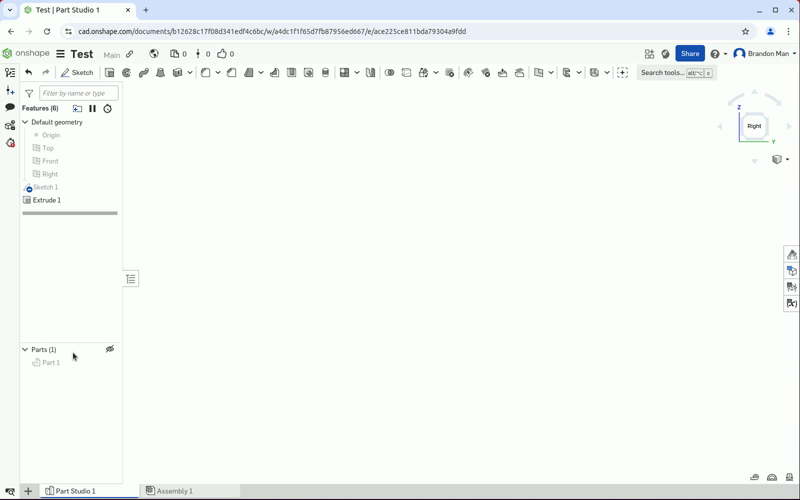
key_down(shift)
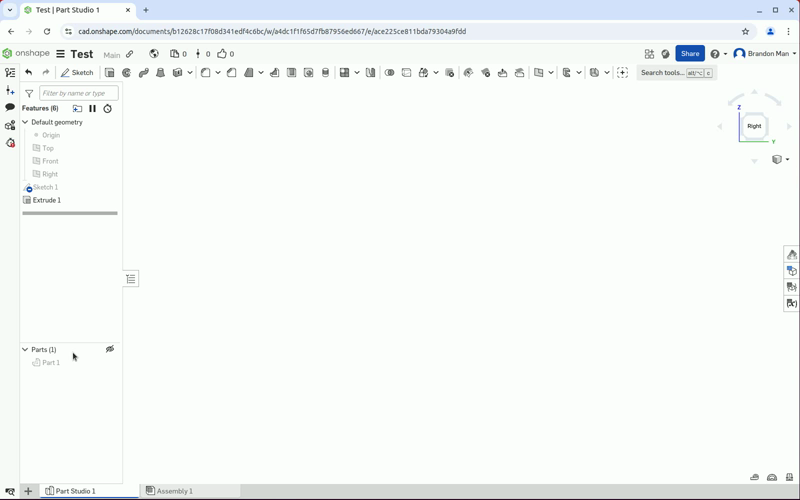
key(right)
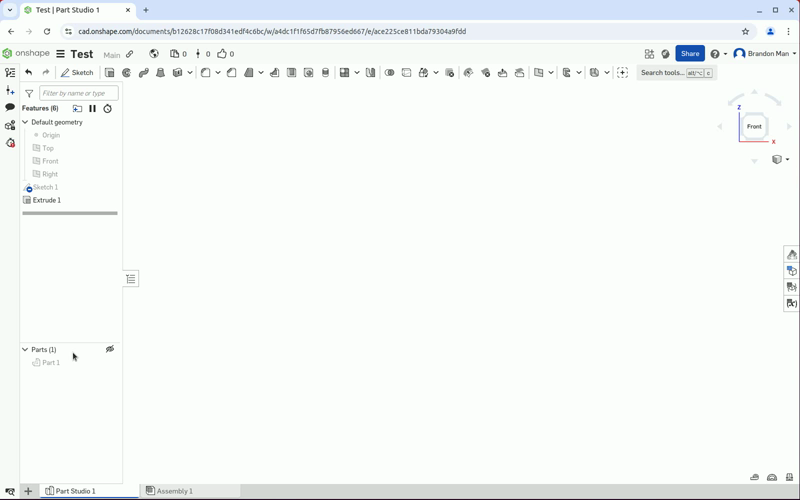
key_up(shift)
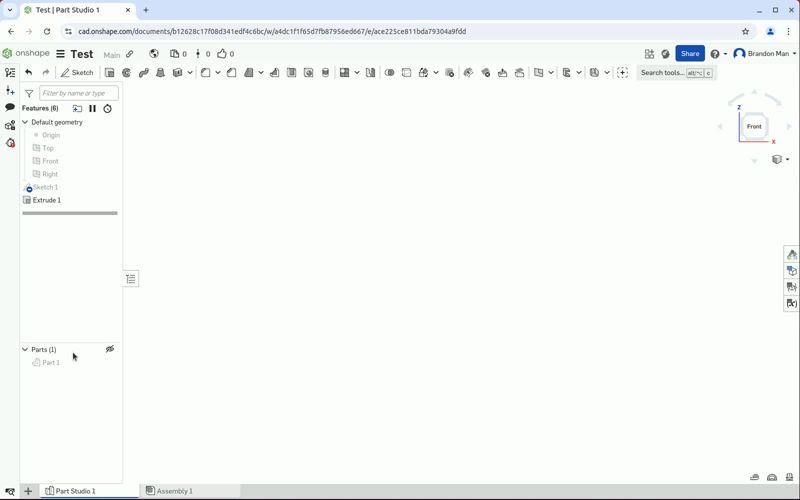
mouse_move(73, 352)
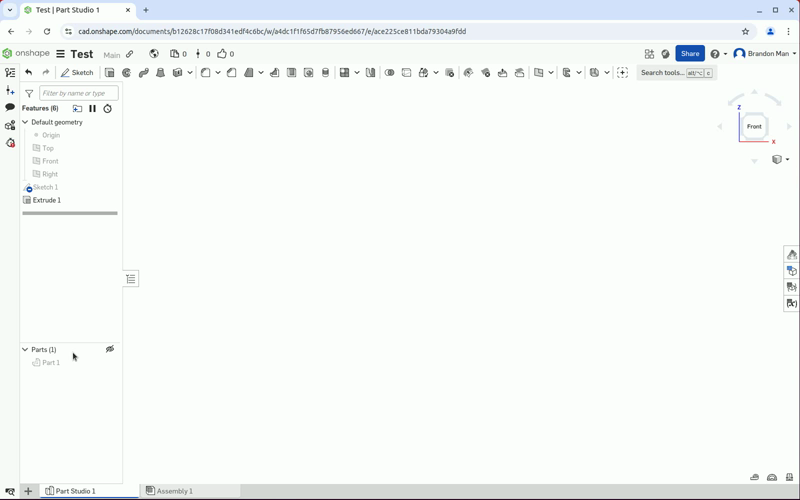
key(shift+y)
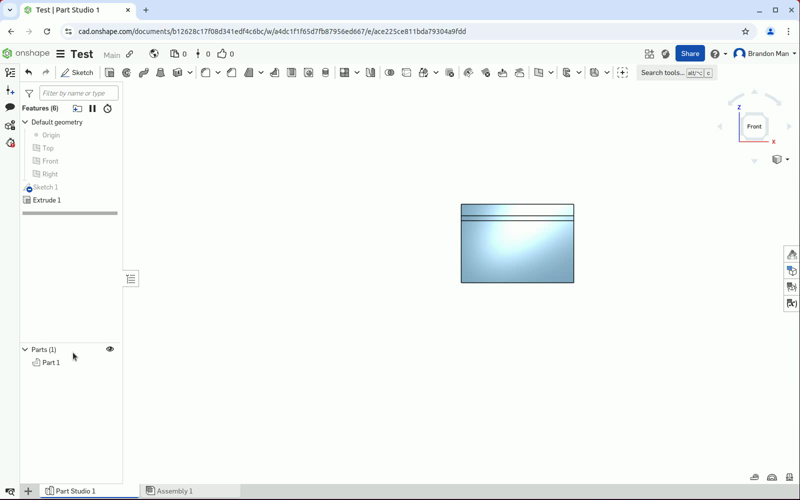
mouse_move(541, 75)
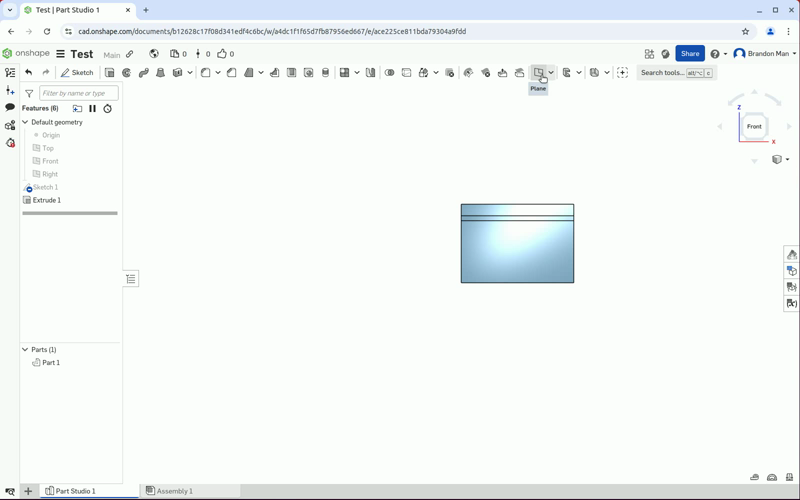
click(541, 75)
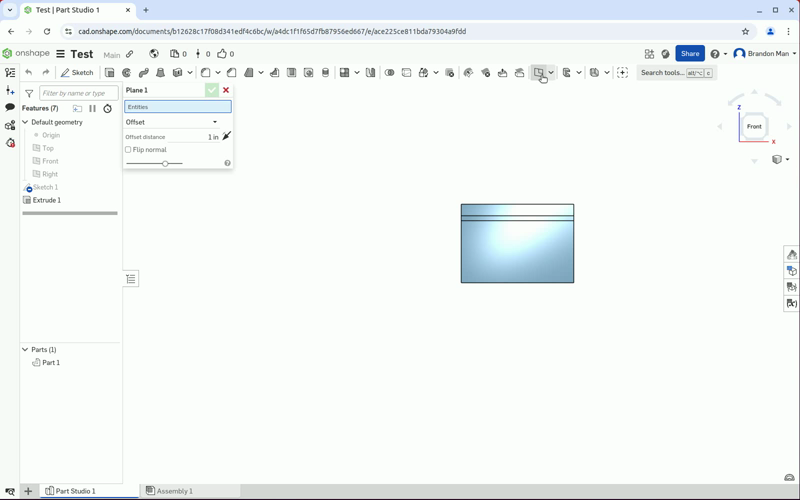
mouse_move(73, 163)
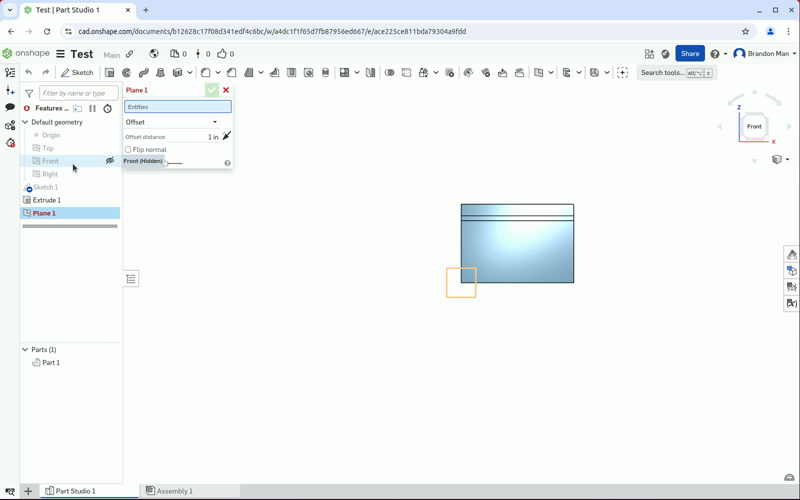
click(73, 163)
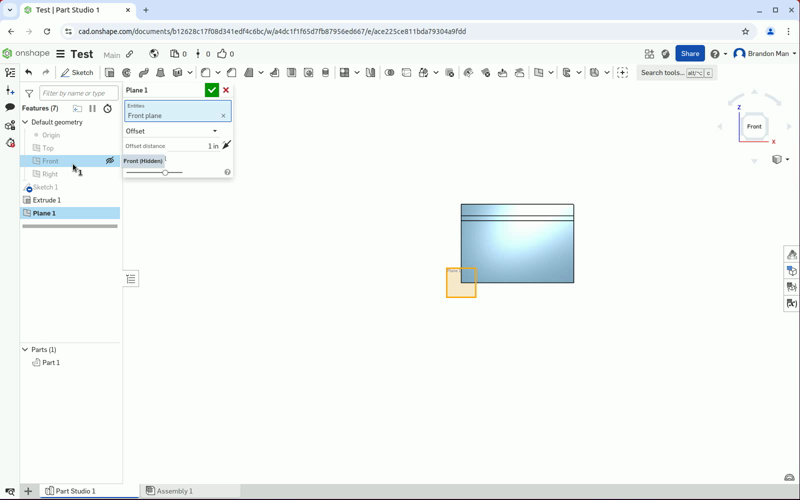
key(tab, 2)
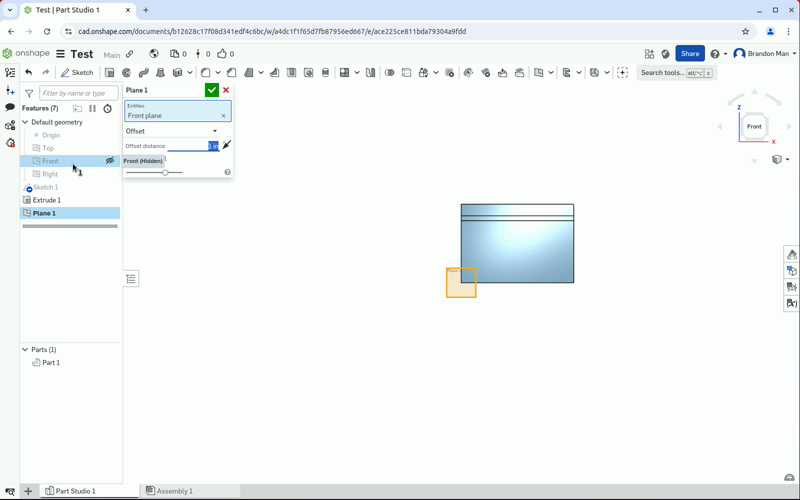
text(2.896)
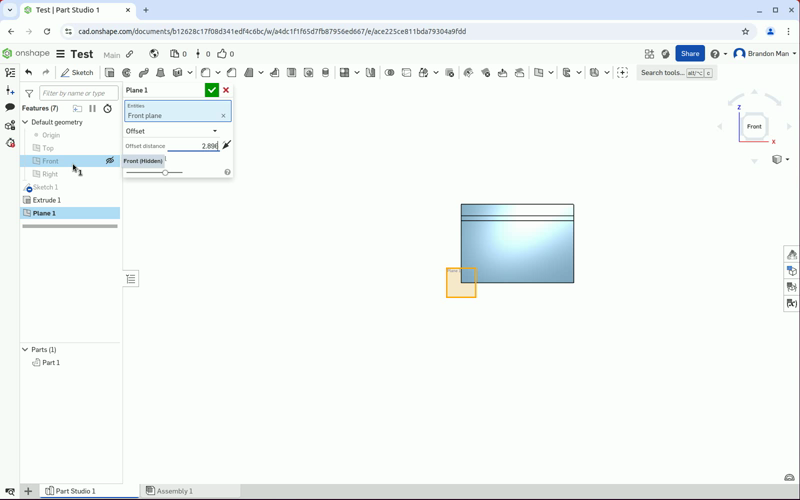
key(enter, 2)
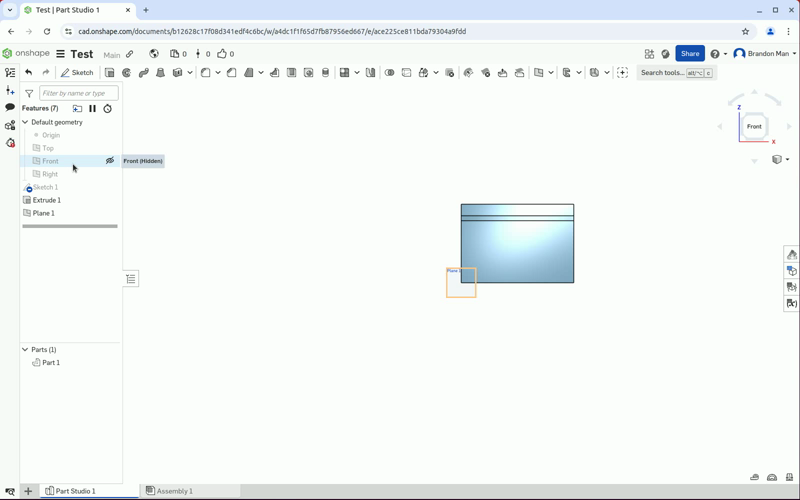
key(shift+s)
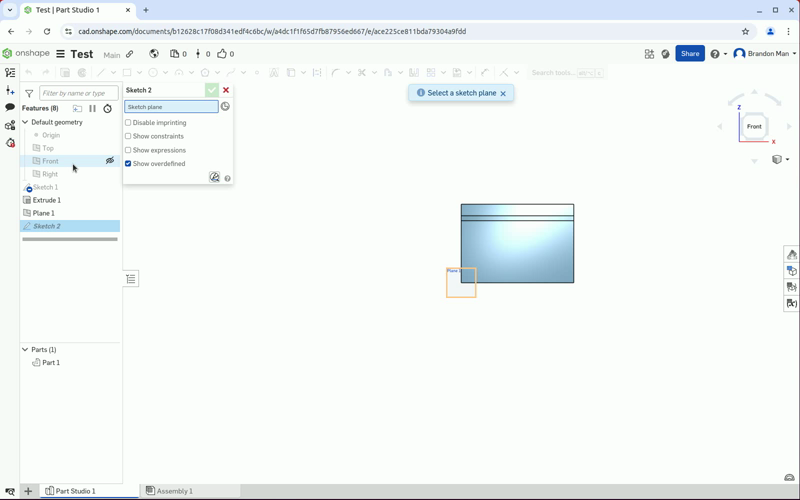
mouse_move(73, 215)
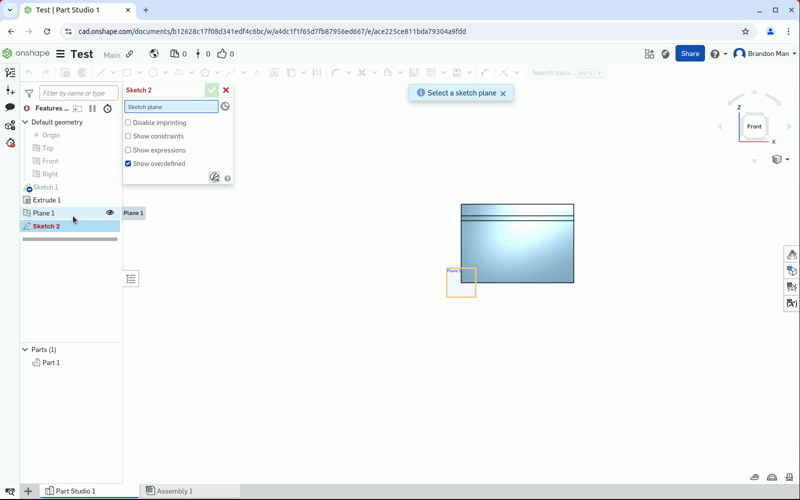
click(73, 215)
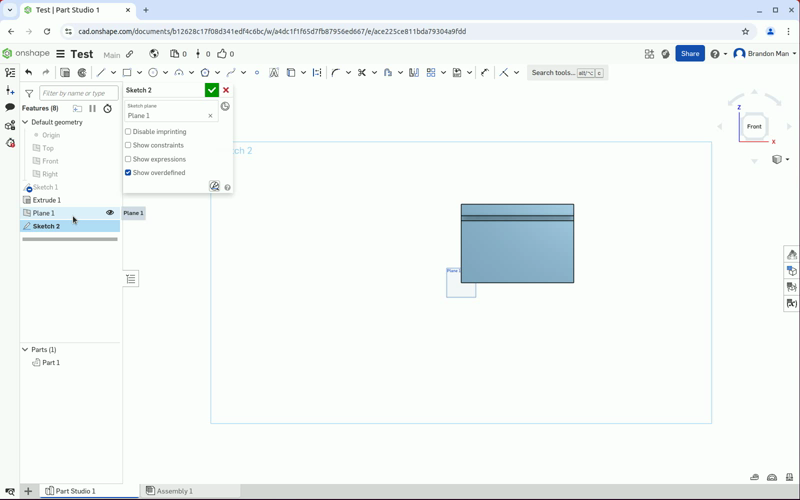
mouse_move(73, 352)
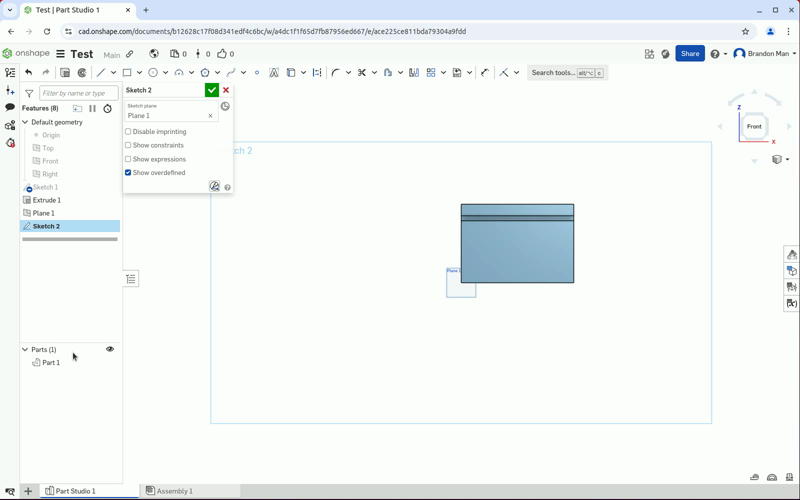
key(y)
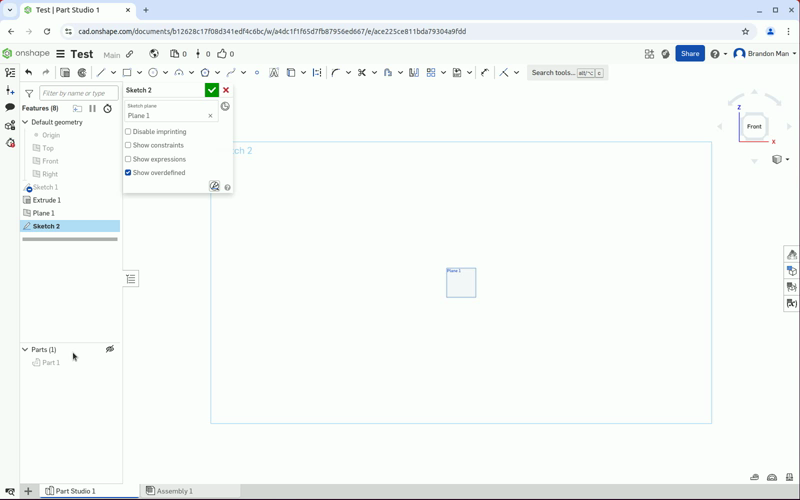
key(l)
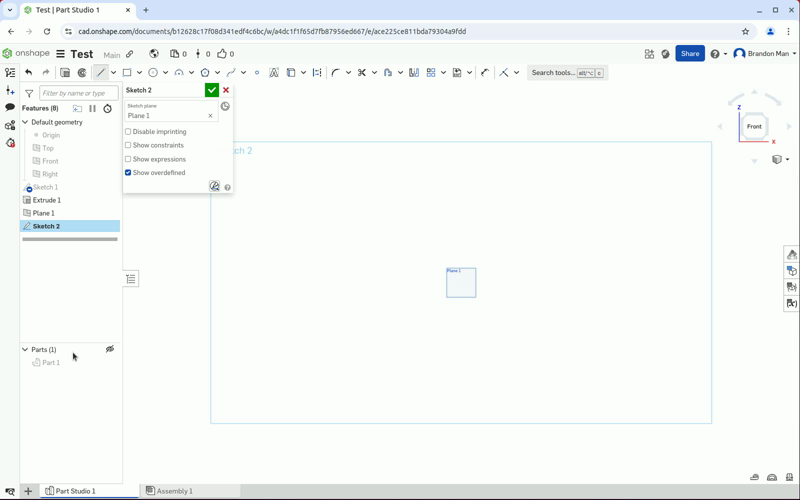
key_down(shift)
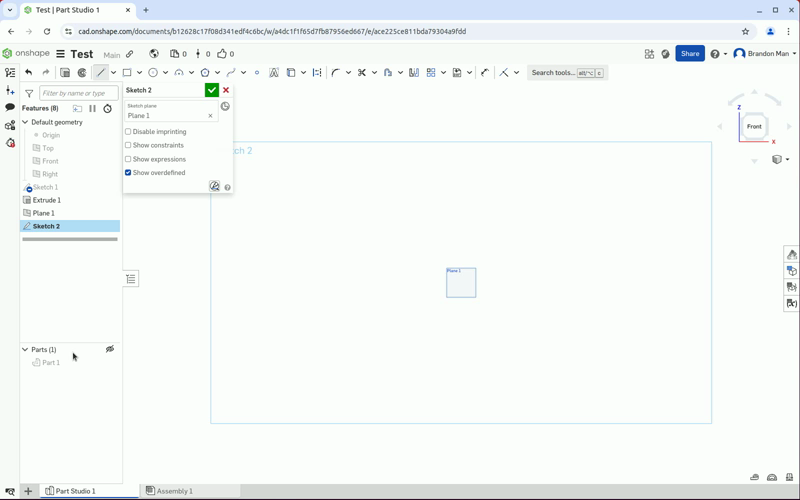
mouse_move(559, 220)
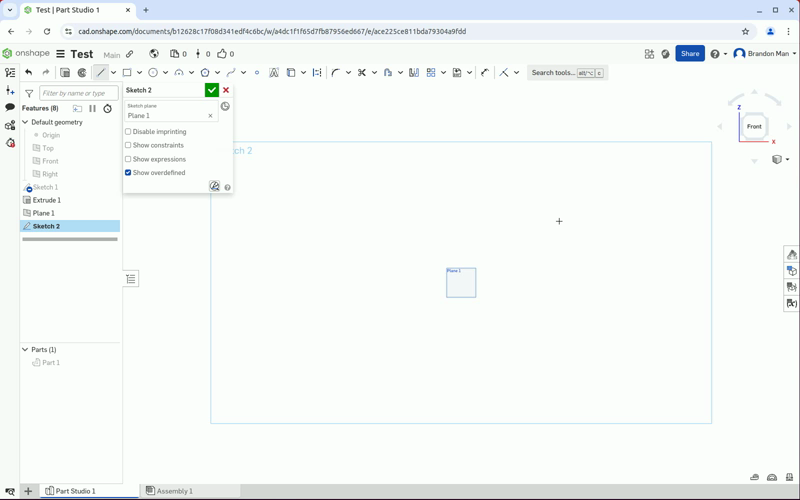
click(559, 220)
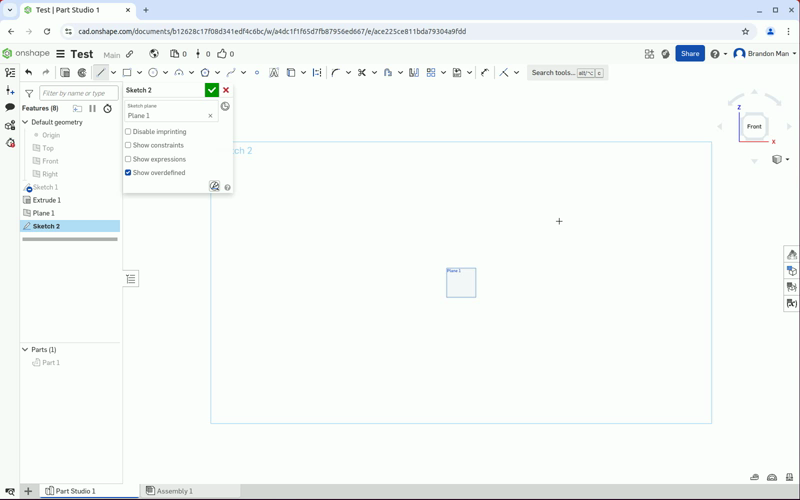
key_up(shift)
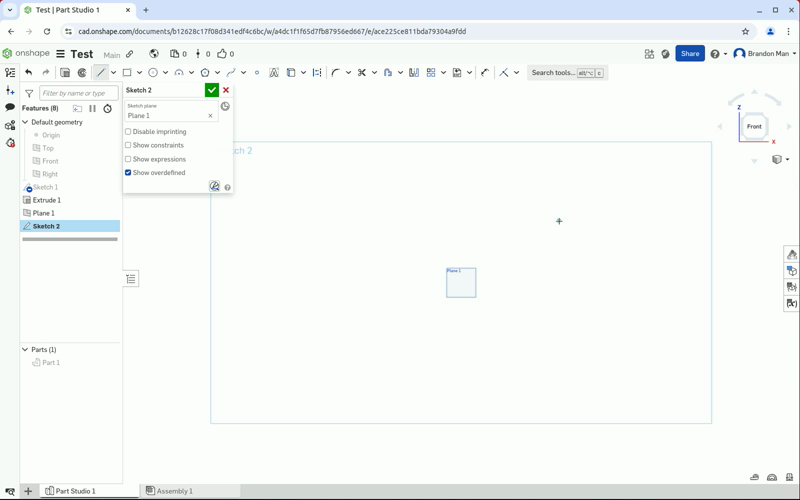
key_down(shift)
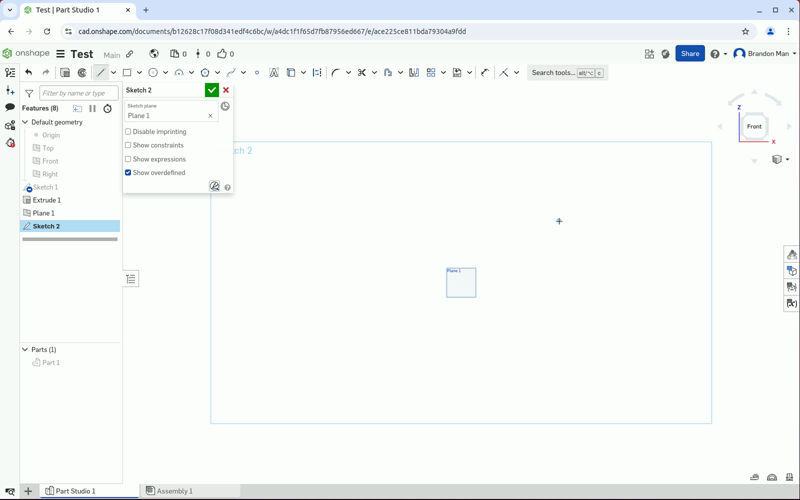
mouse_move(589, 220)
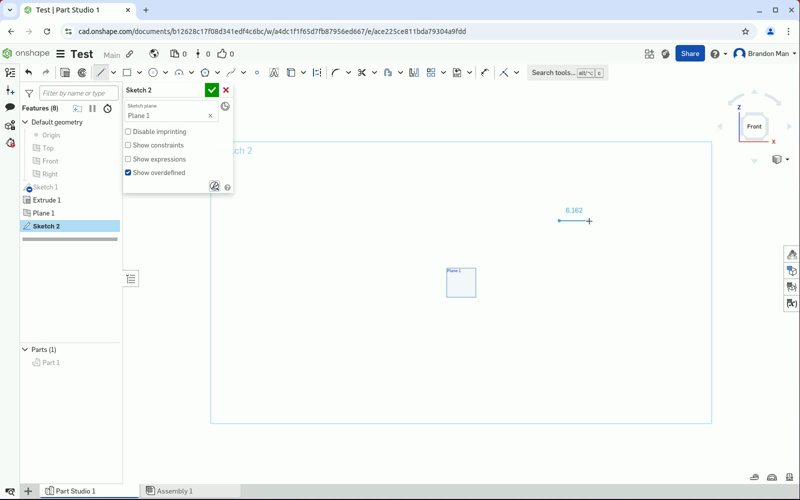
mouse_move(573, 220)
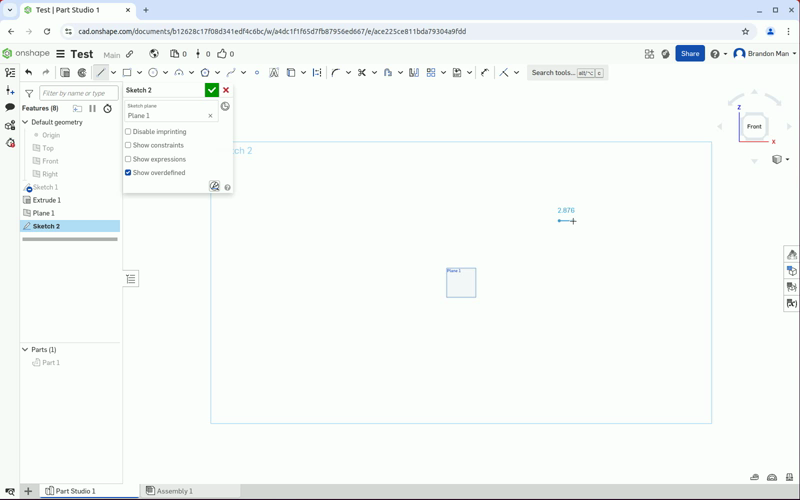
click(573, 220)
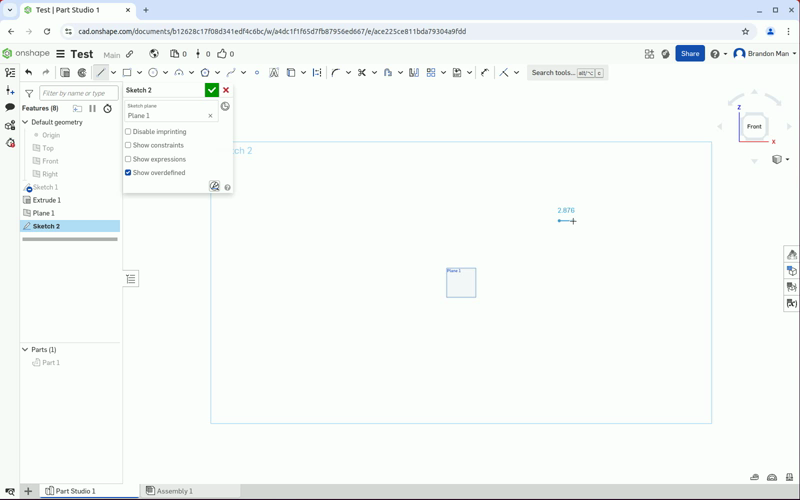
key_up(shift)
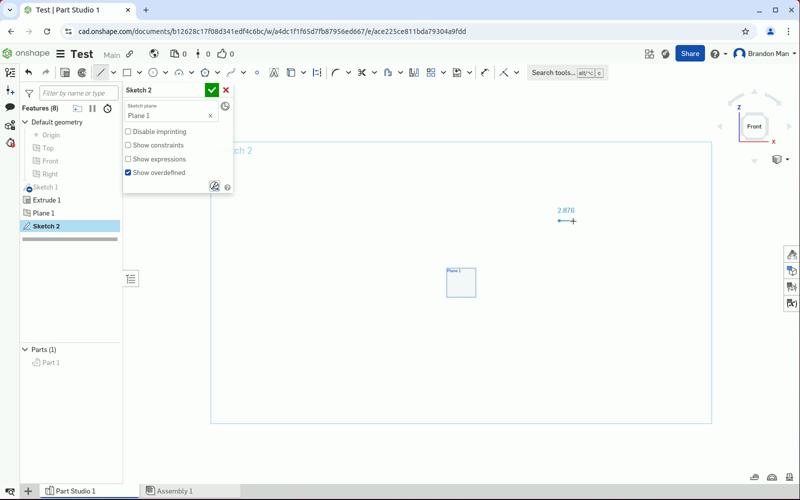
key_down(shift)
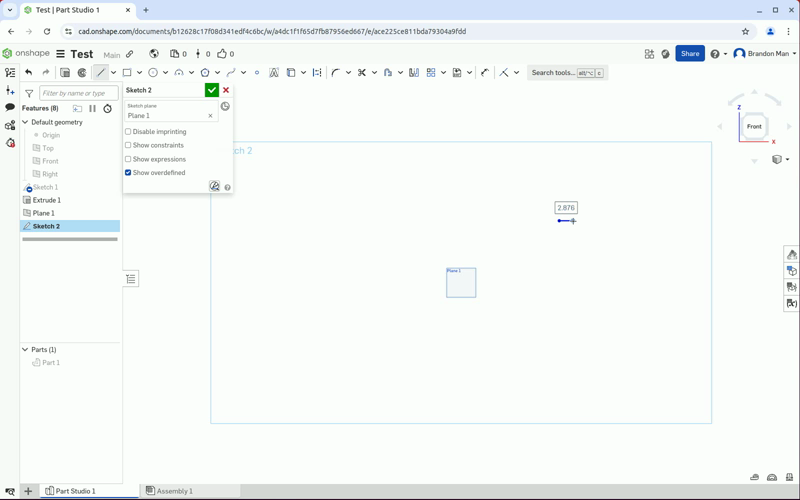
mouse_move(589, 220)
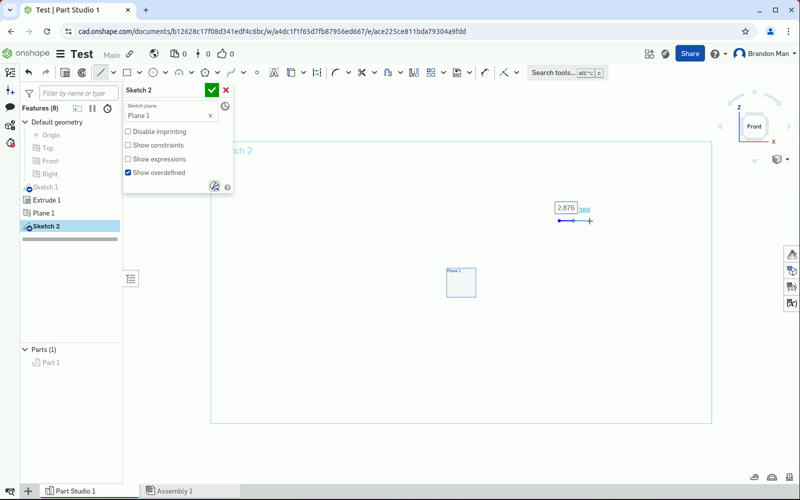
mouse_move(573, 203)
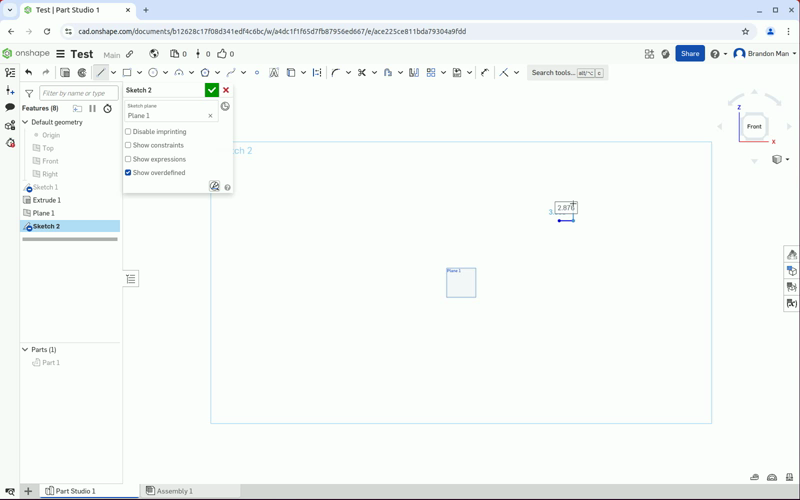
click(573, 203)
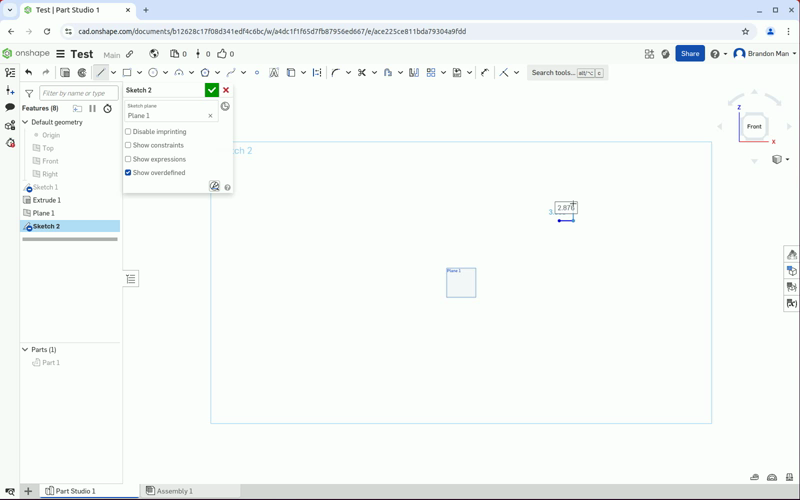
key_up(shift)
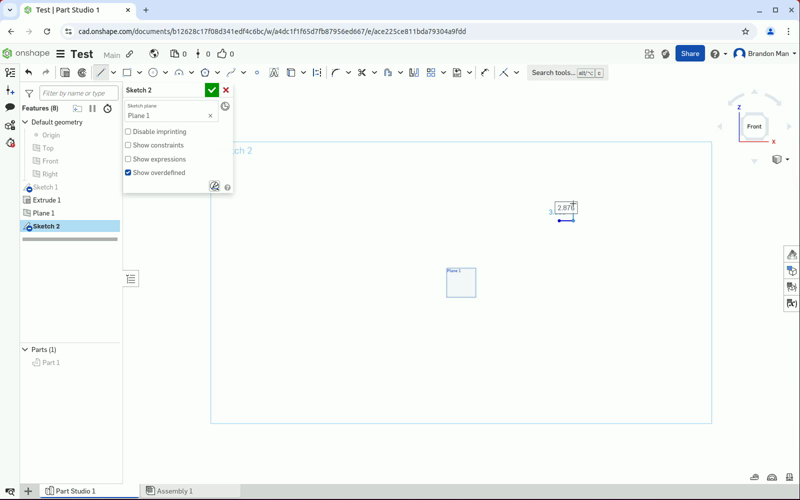
key_down(shift)
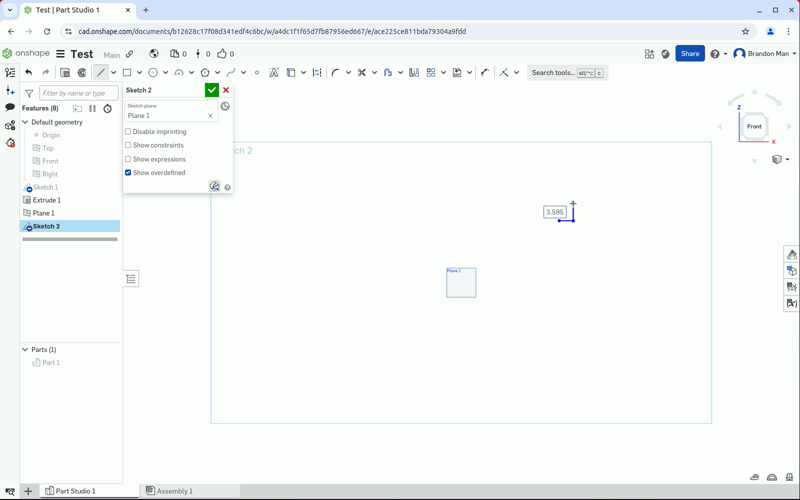
mouse_move(589, 203)
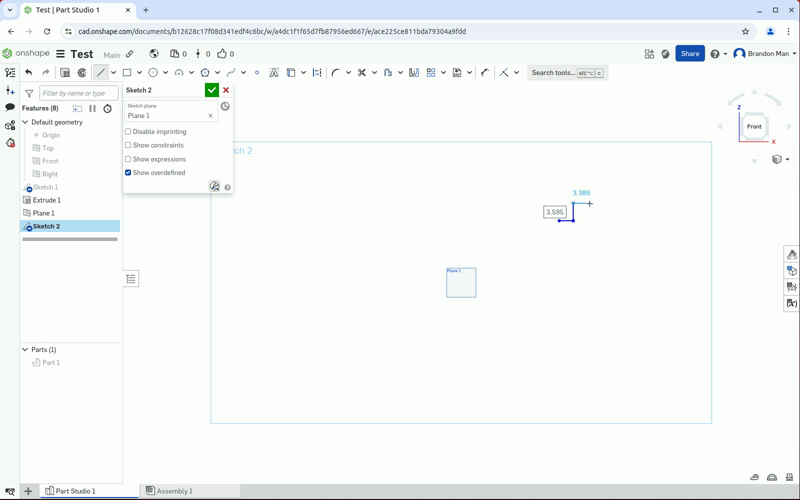
mouse_move(559, 203)
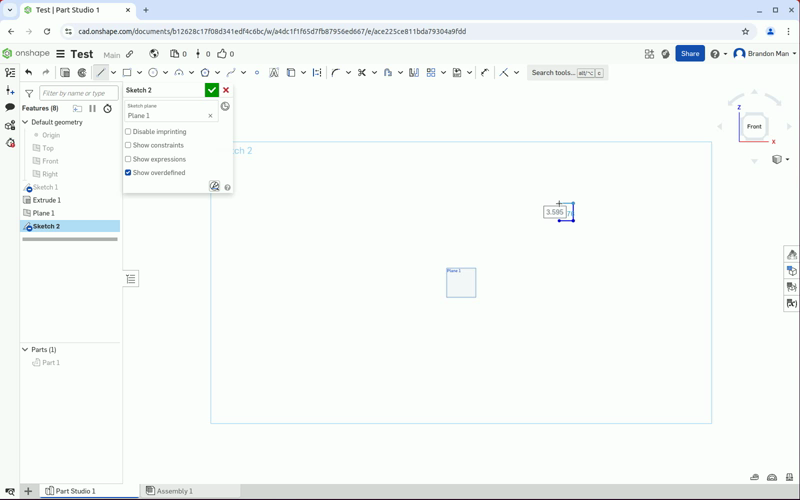
click(559, 203)
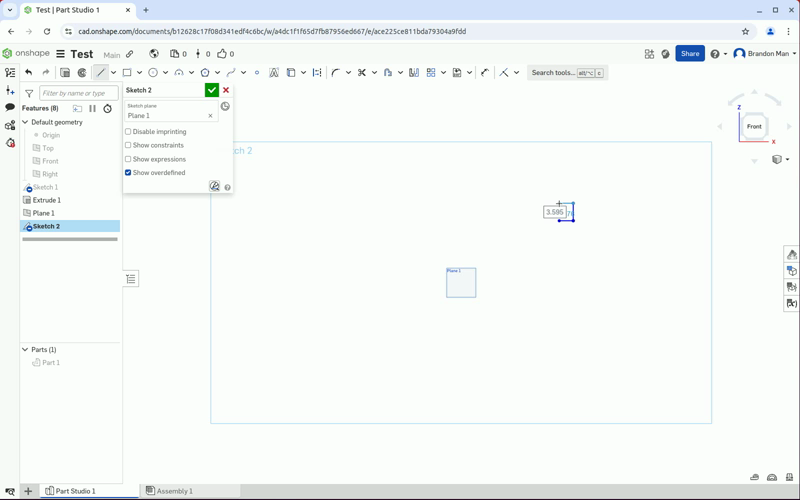
key_up(shift)
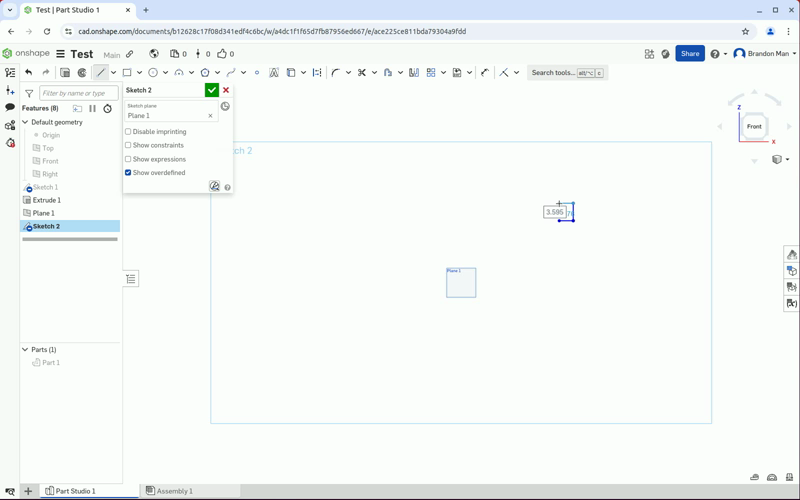
mouse_move(589, 203)
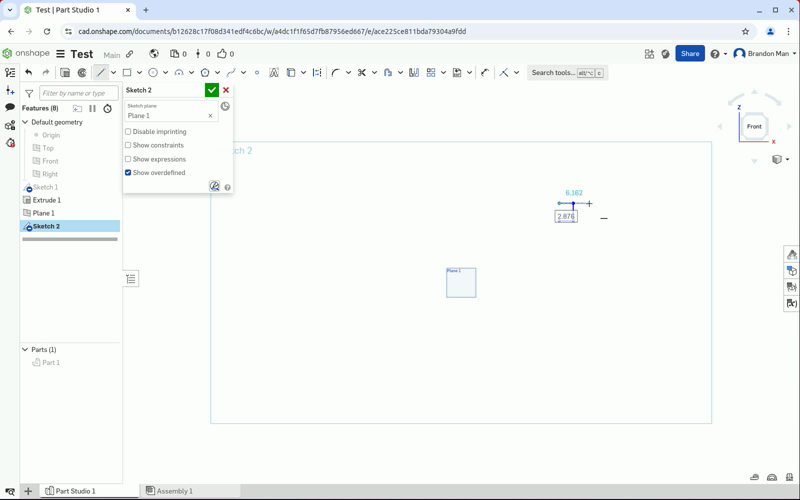
key_down(shift)
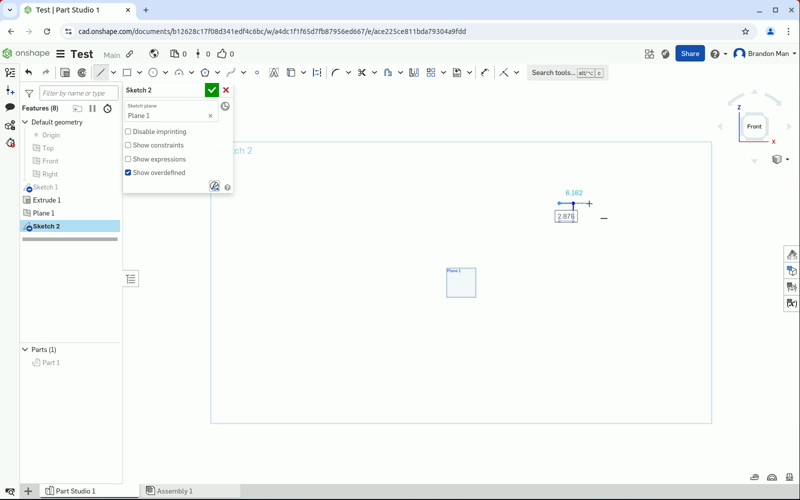
mouse_move(559, 220)
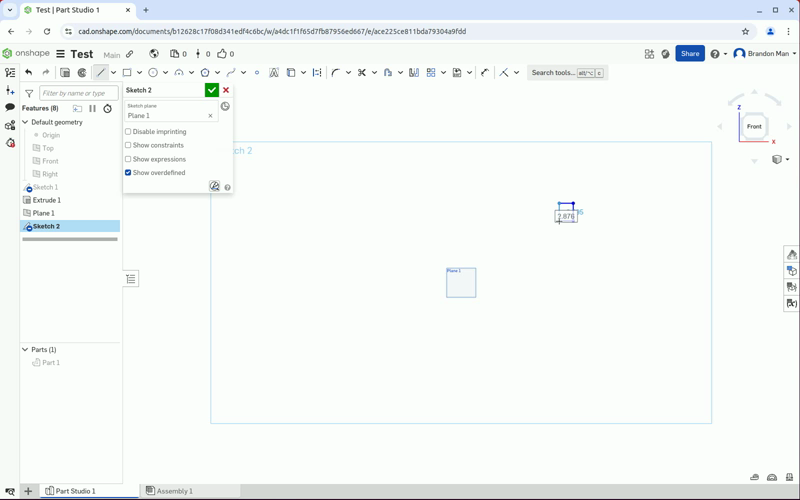
key_up(shift)
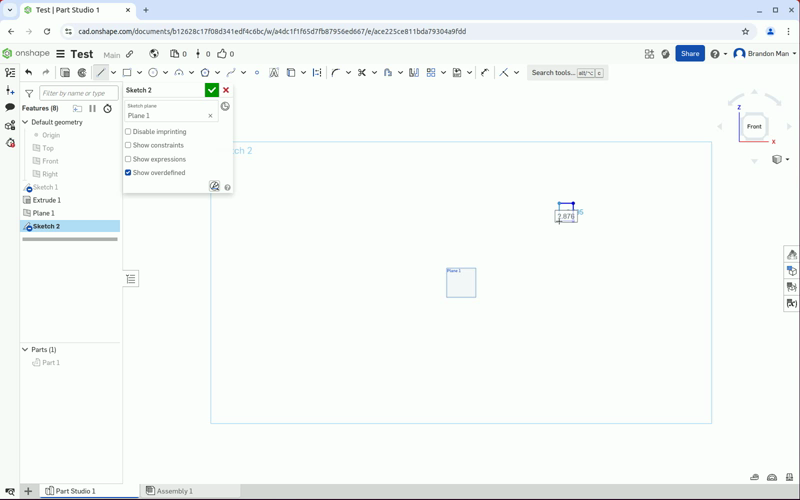
click(559, 220)
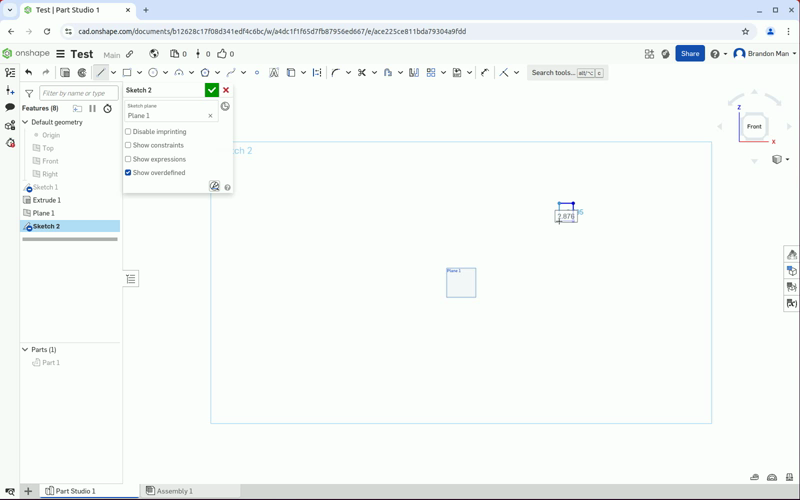
key(esc)
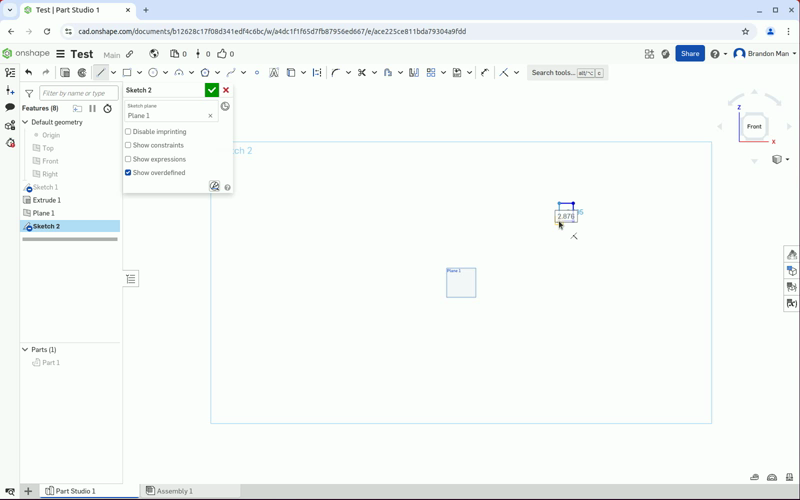
mouse_move(568, 211)
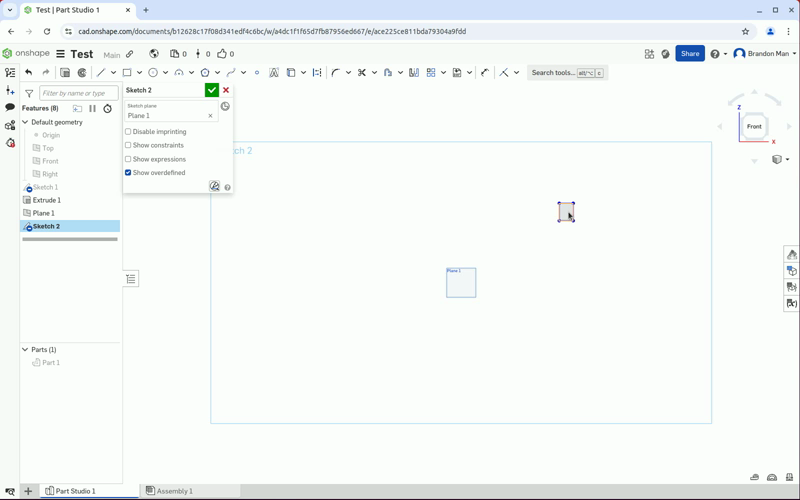
scroll(6)
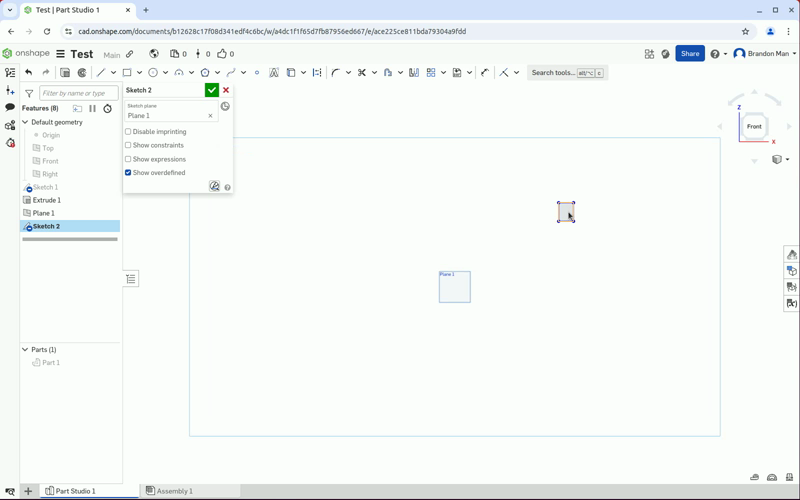
scroll(6)
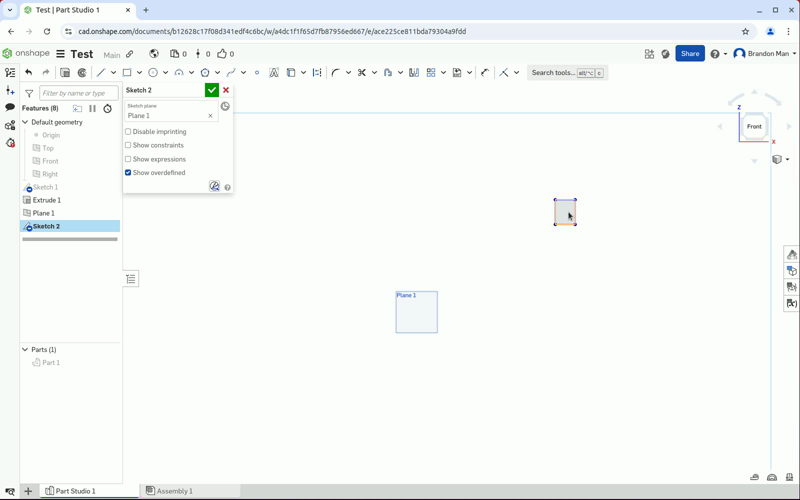
scroll(6)
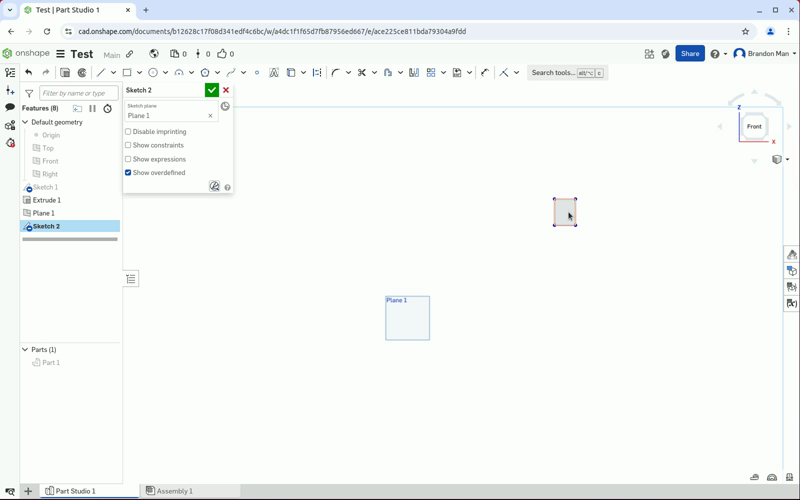
scroll(6)
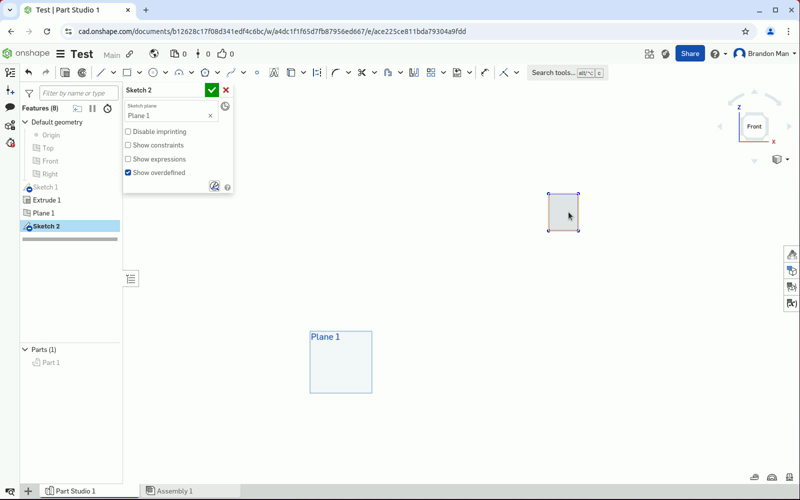
scroll(6)
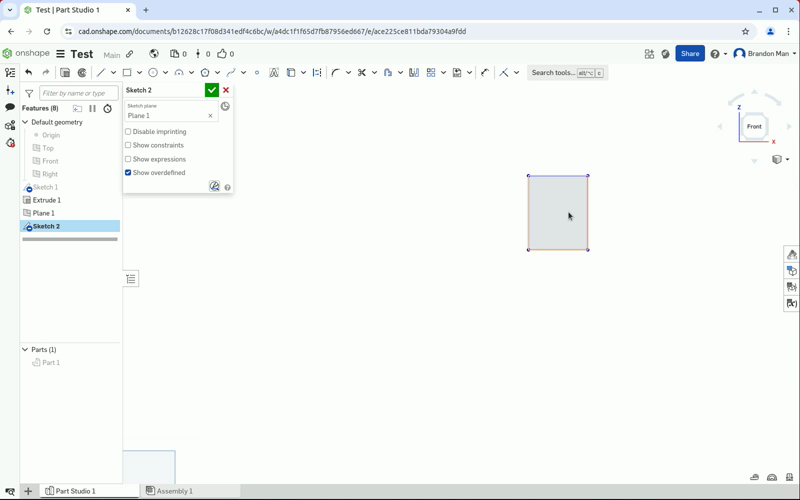
scroll(6)
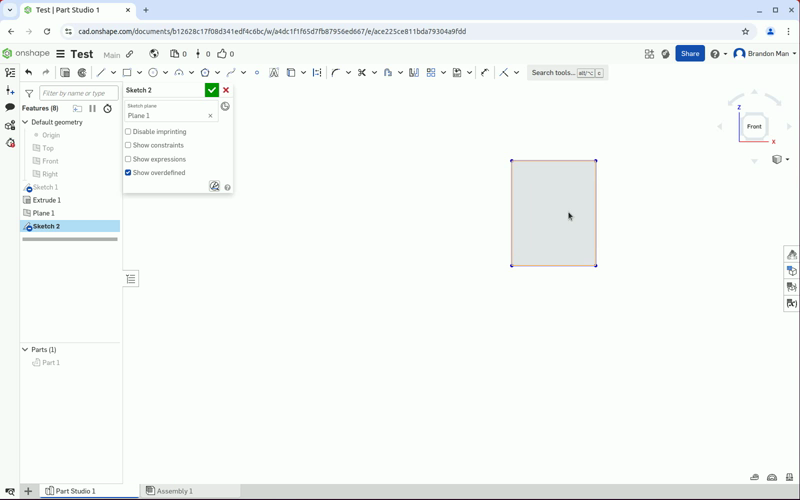
scroll(6)
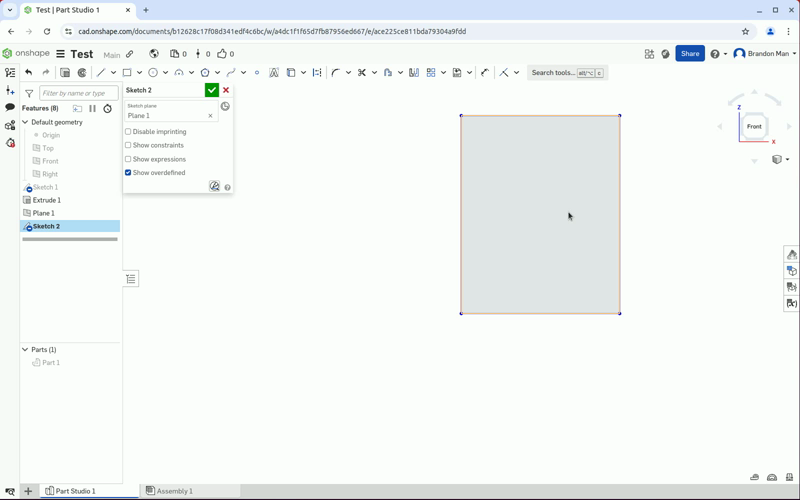
click(568, 211)
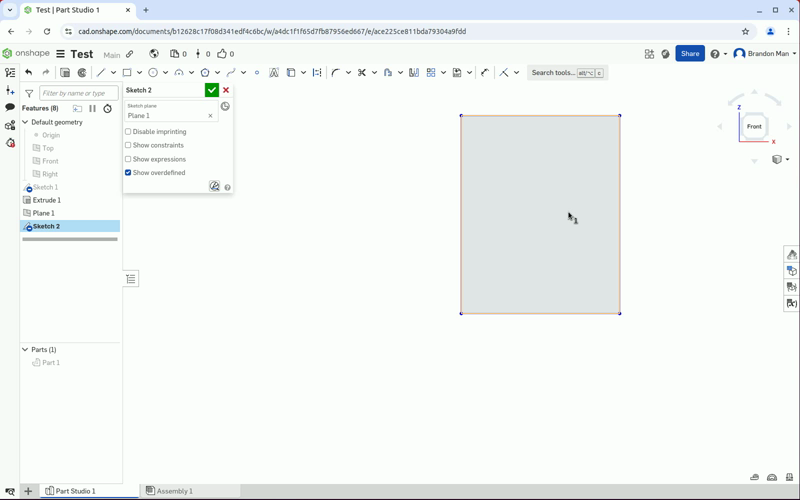
scroll(-6)
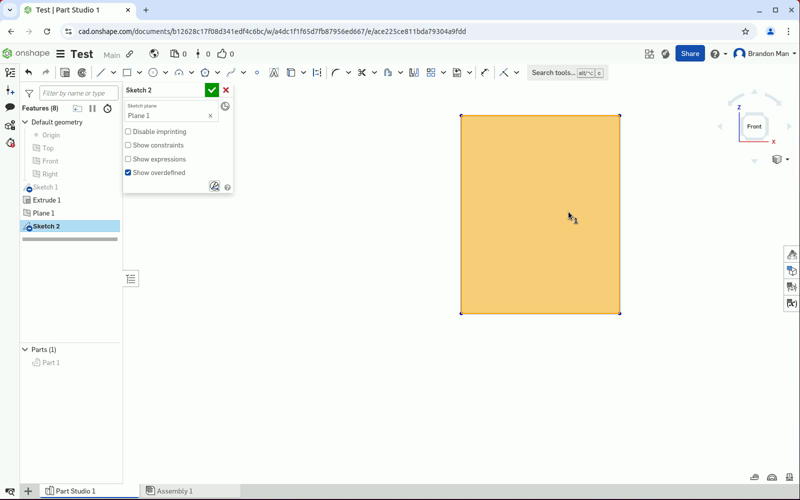
scroll(-6)
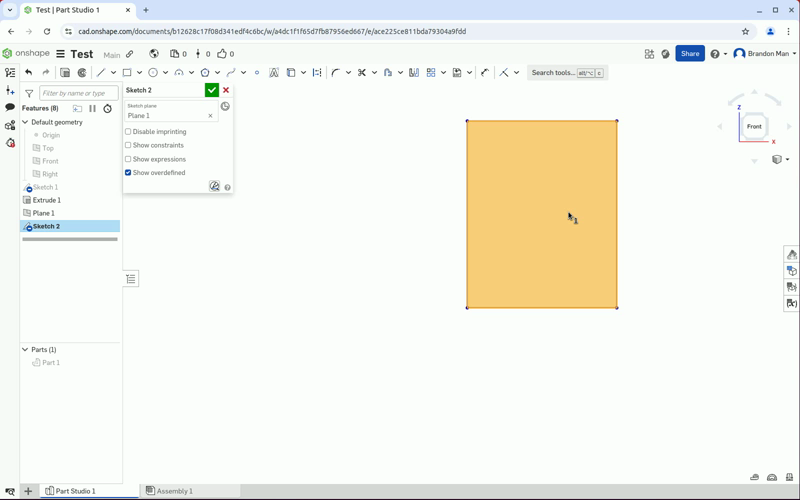
scroll(-6)
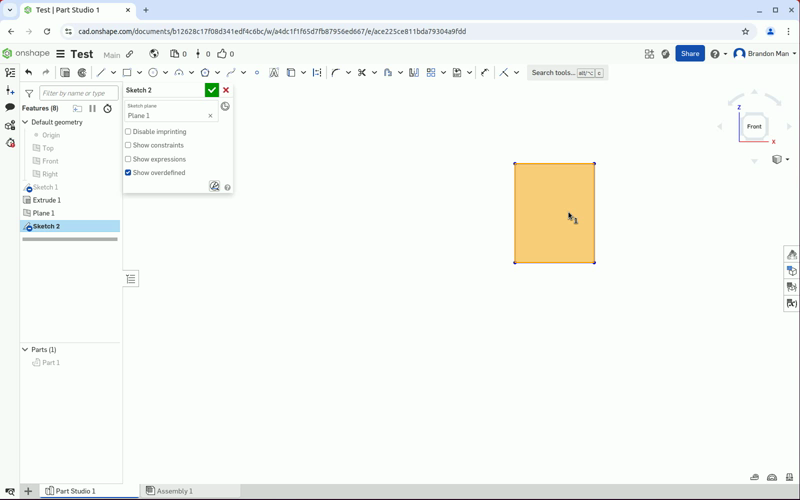
scroll(-6)
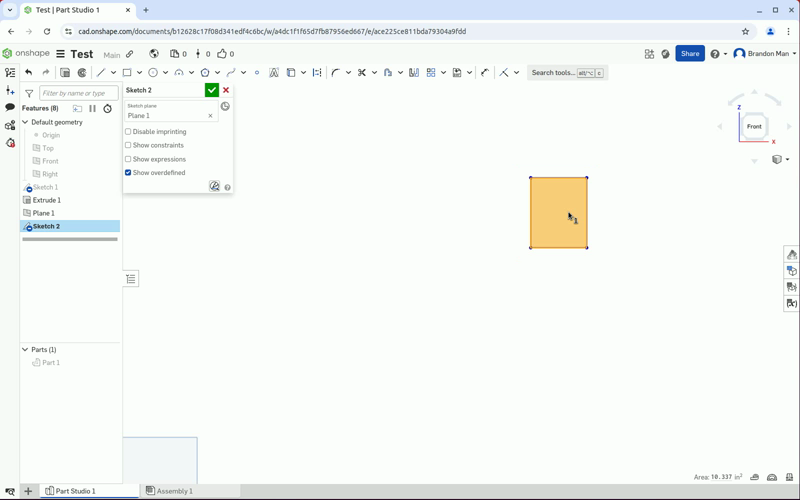
scroll(-6)
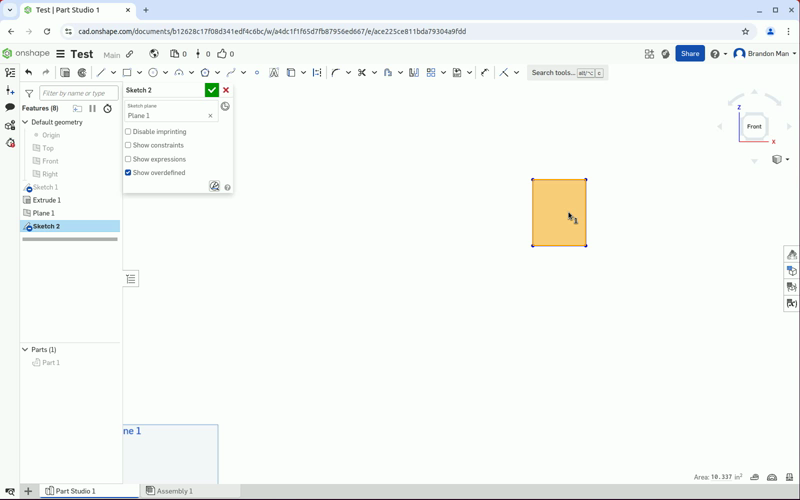
scroll(-6)
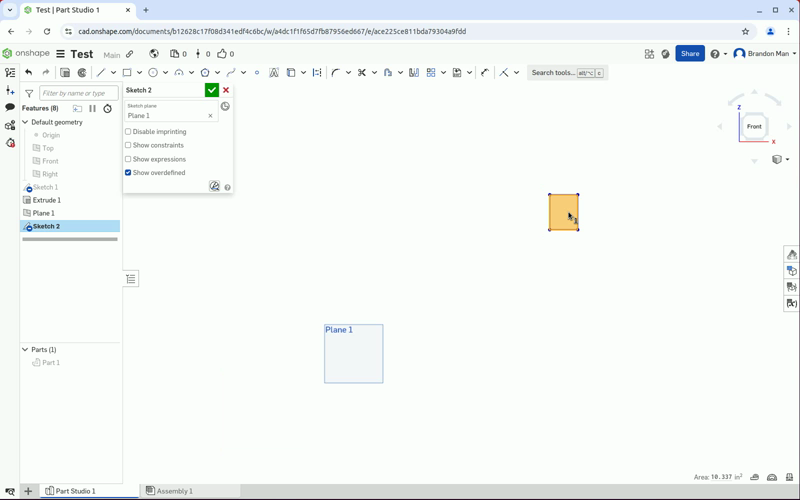
scroll(-6)
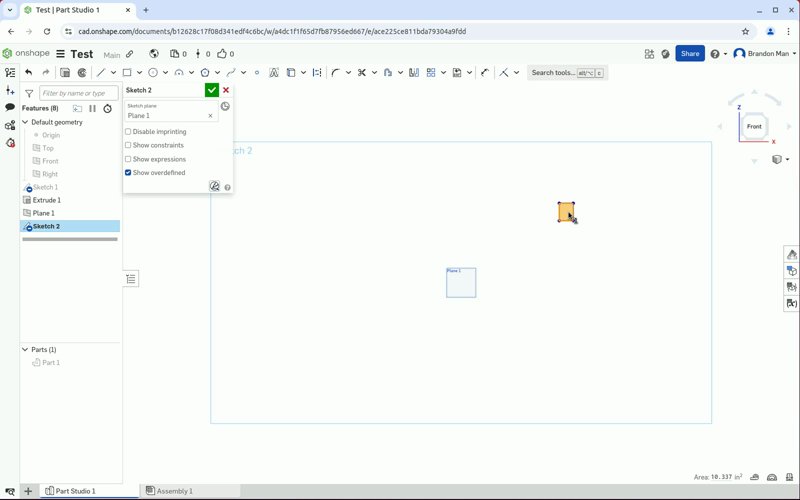
mouse_move(73, 352)
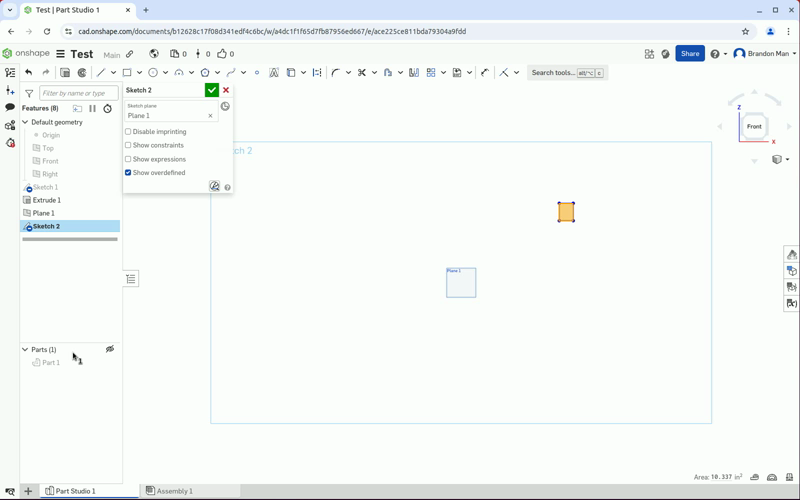
key(shift+y)
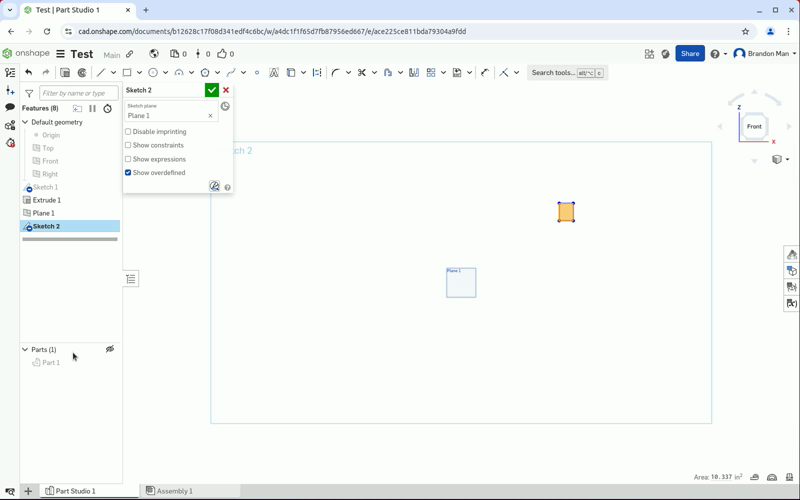
key(shift+e)
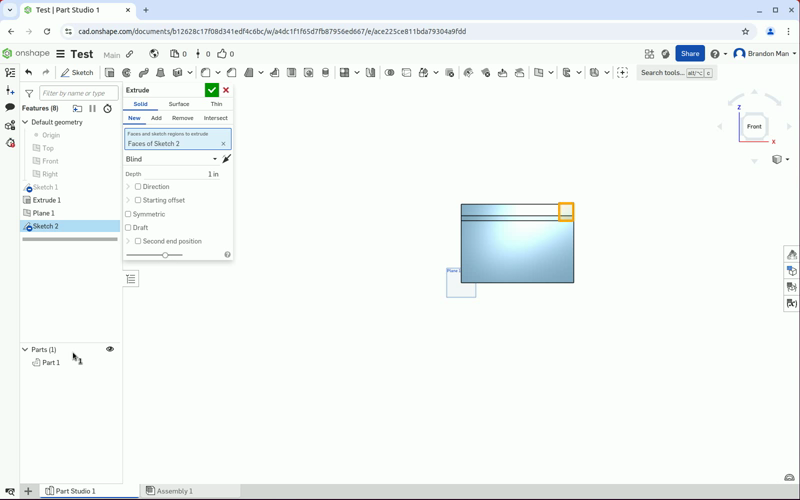
mouse_move(143, 106)
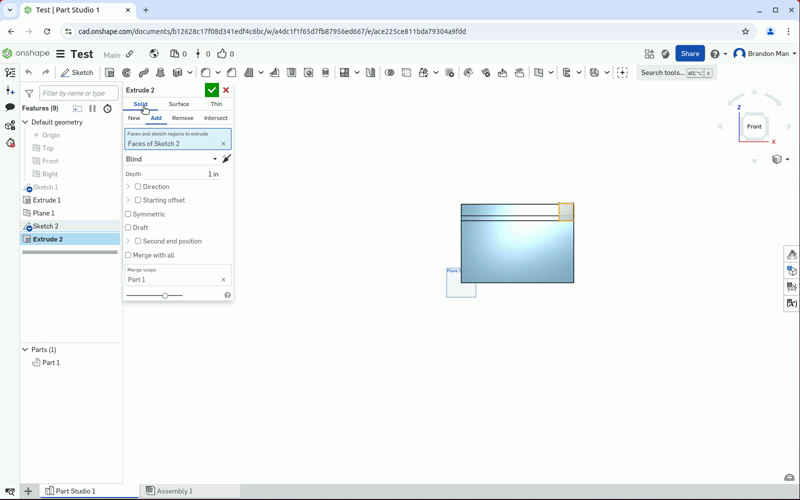
click(143, 106)
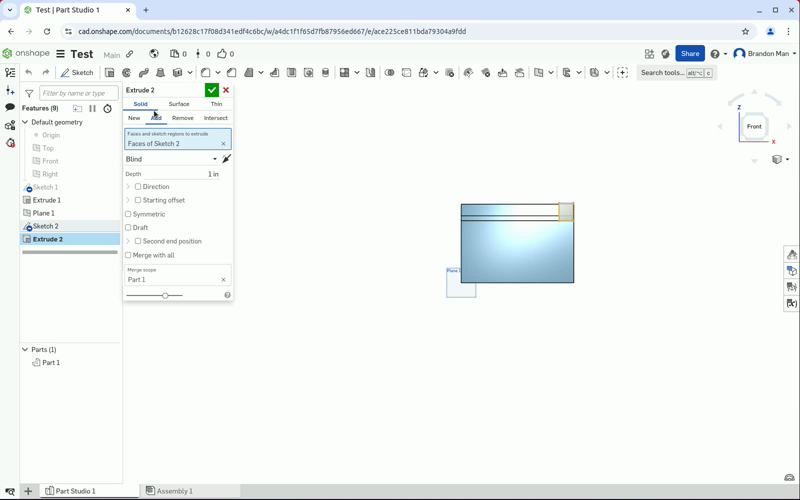
mouse_move(186, 120)
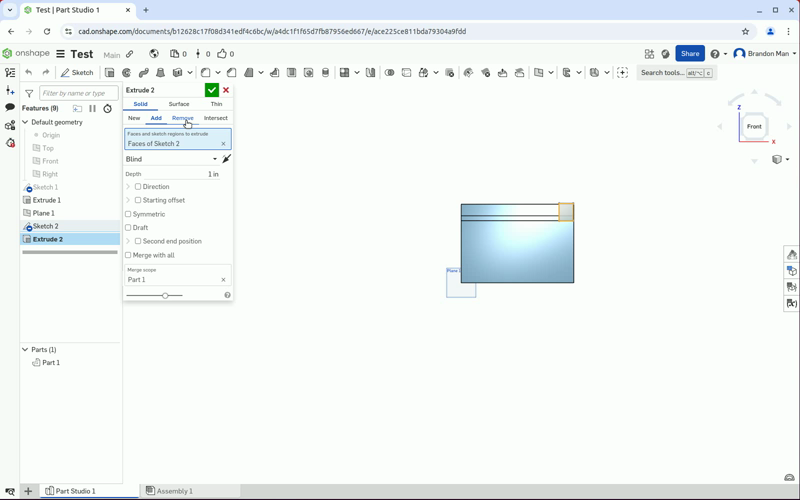
click(186, 120)
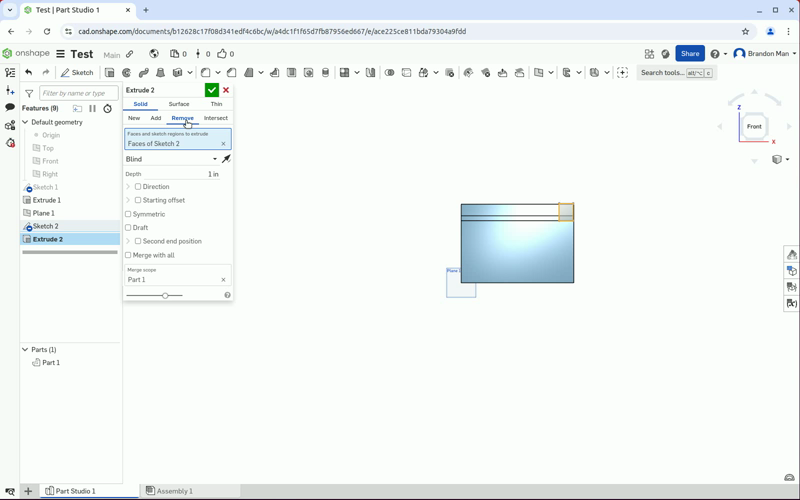
key(tab, 4)
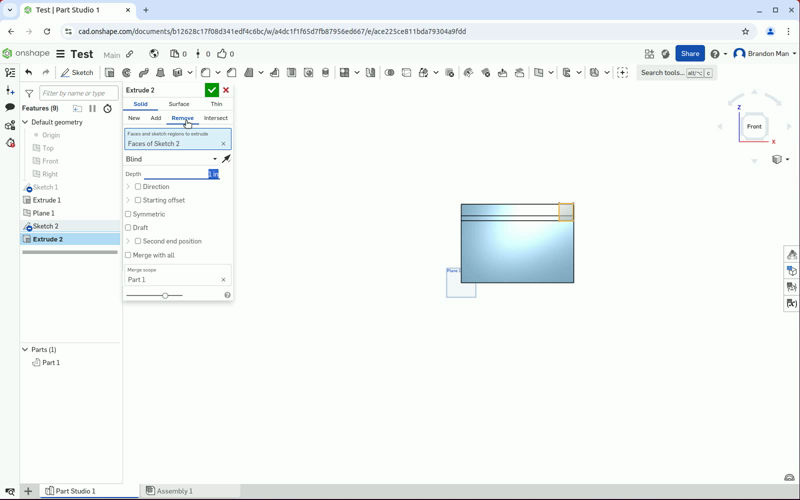
text(1.444)
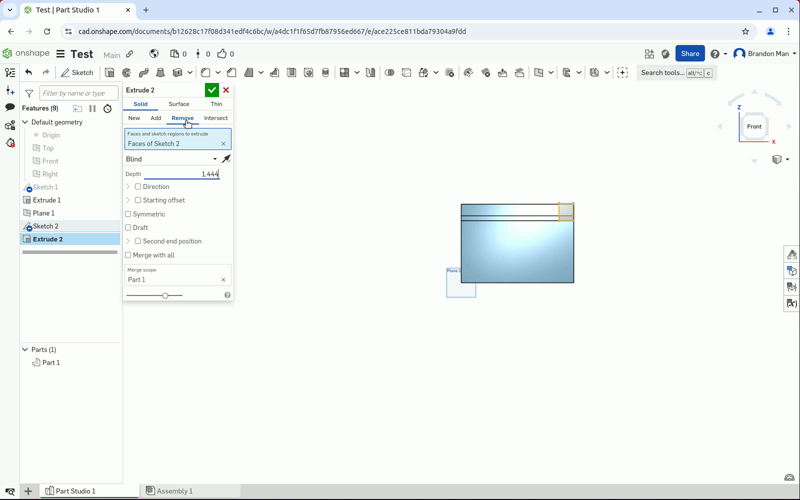
key(tab, 6)
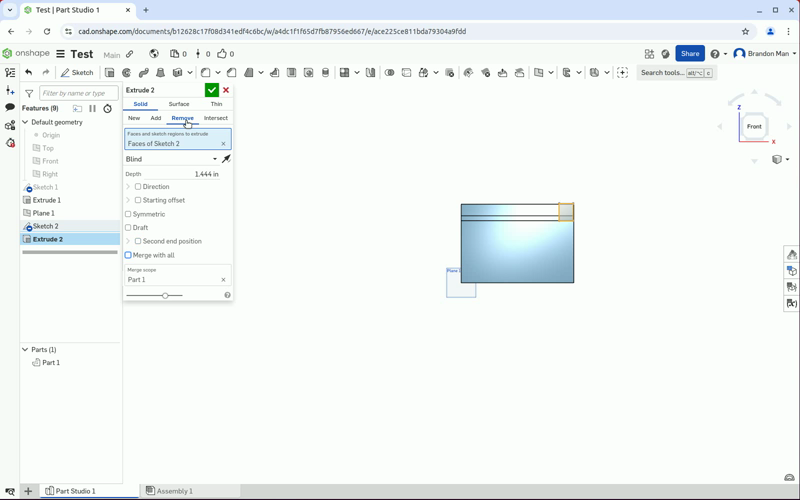
key(space)
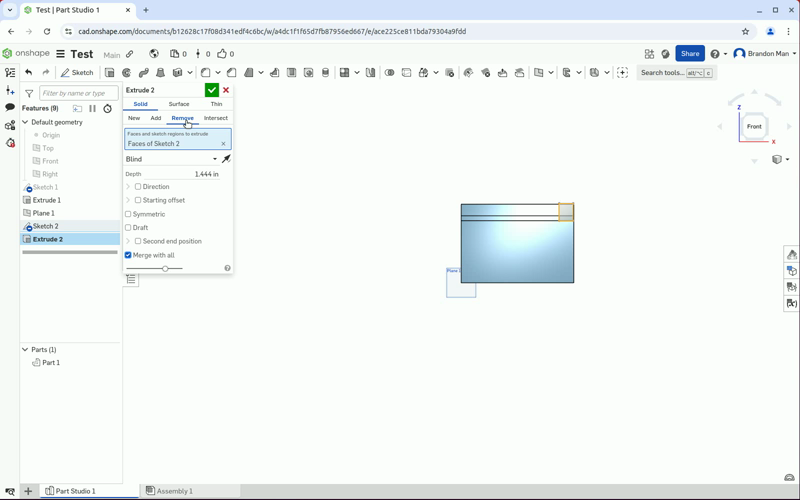
key(enter)
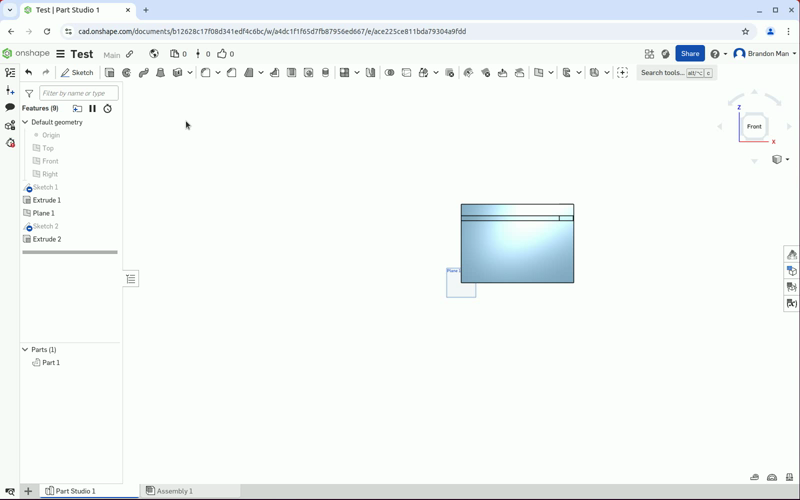
key(shift+h)
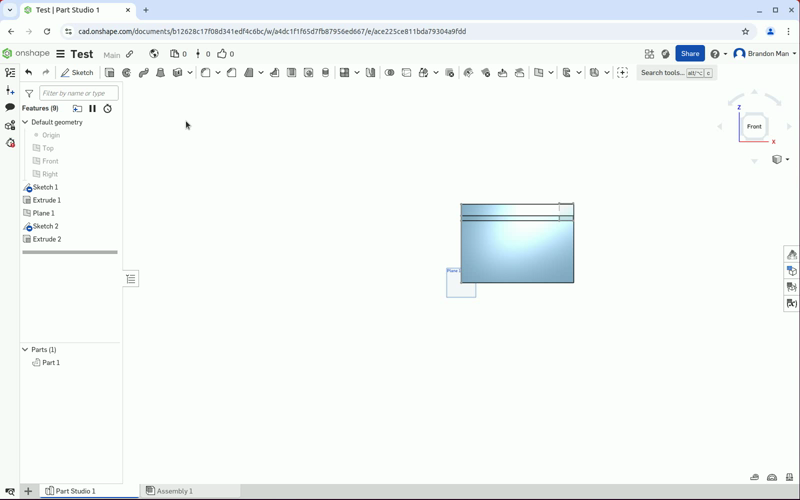
key(shift+h)
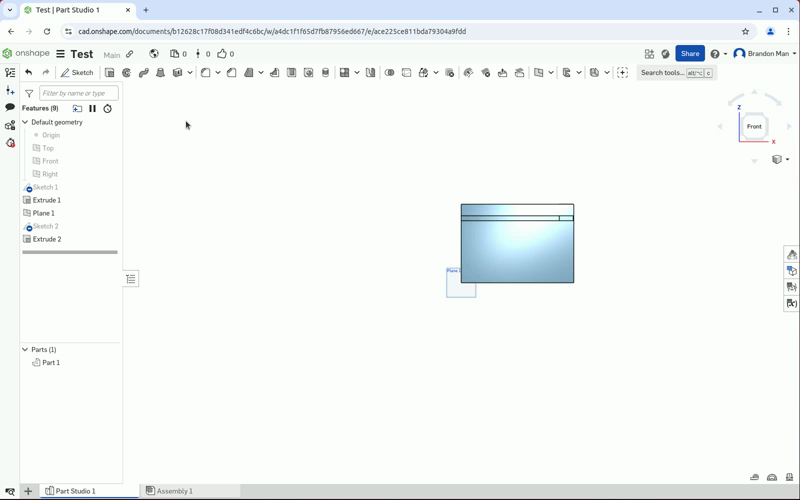
mouse_move(73, 189)
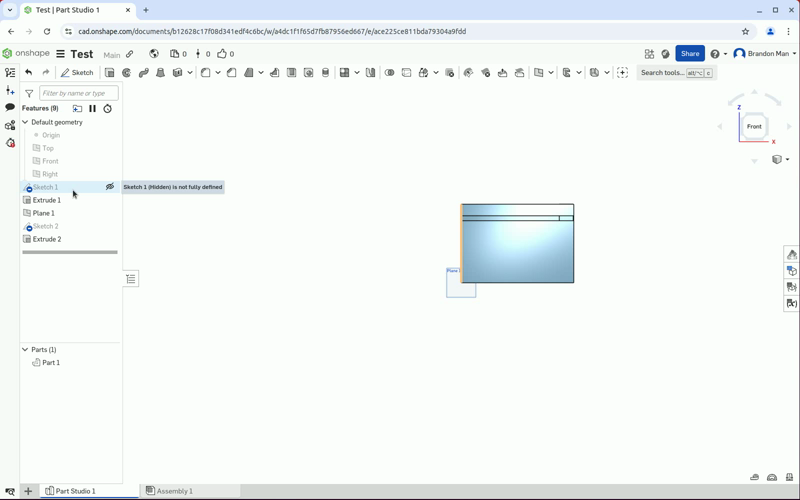
click(73, 189)
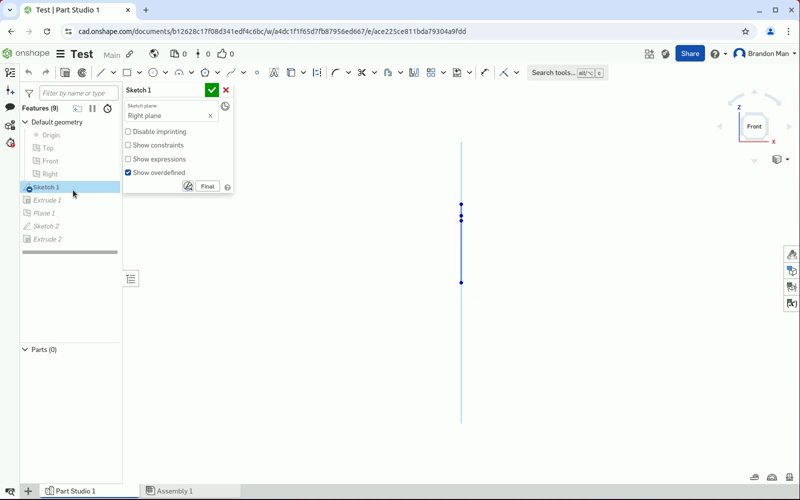
mouse_move(229, 92)
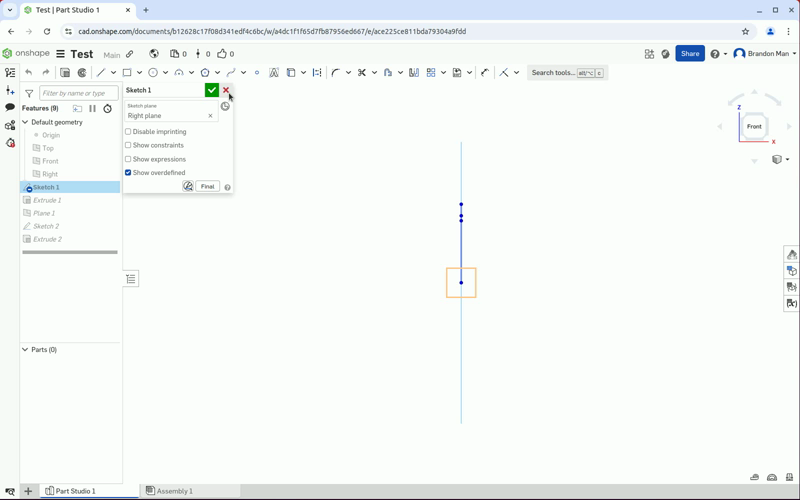
click(229, 92)
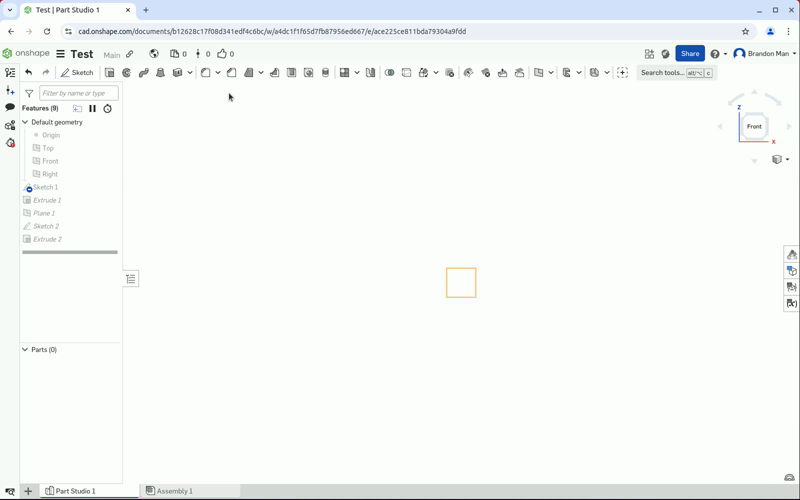
key(shift+s)
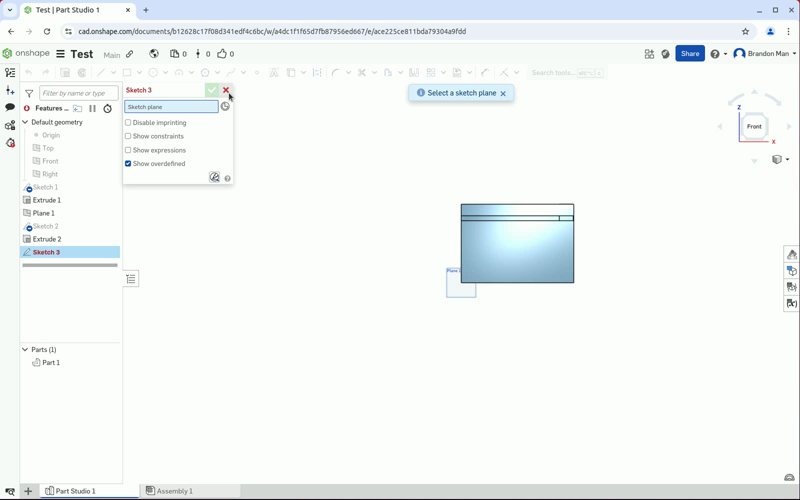
mouse_move(73, 215)
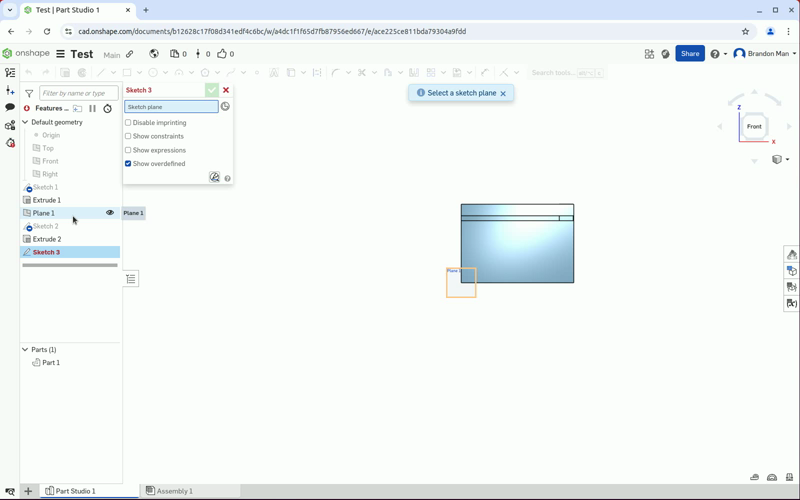
click(73, 215)
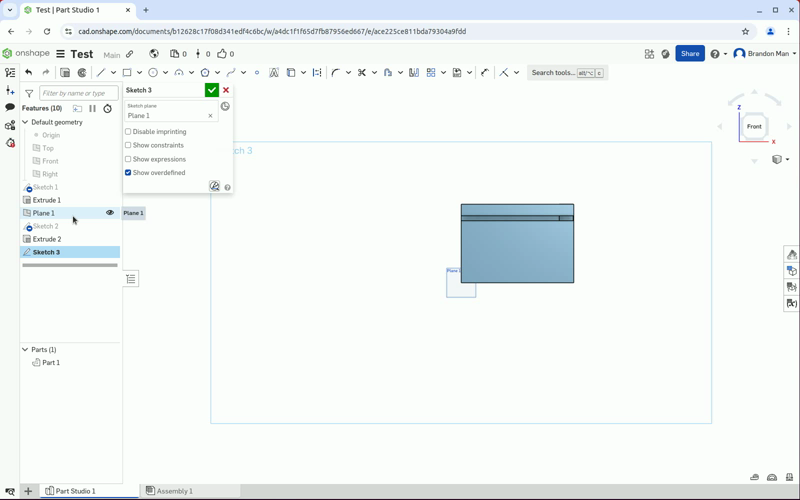
mouse_move(73, 352)
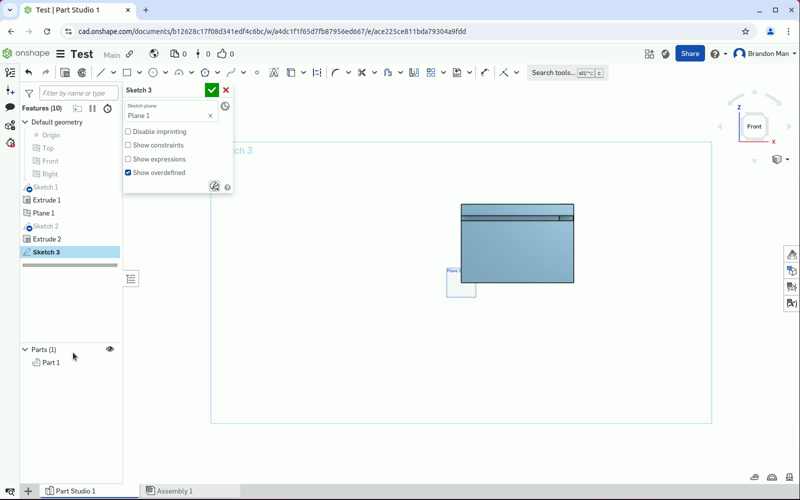
key(y)
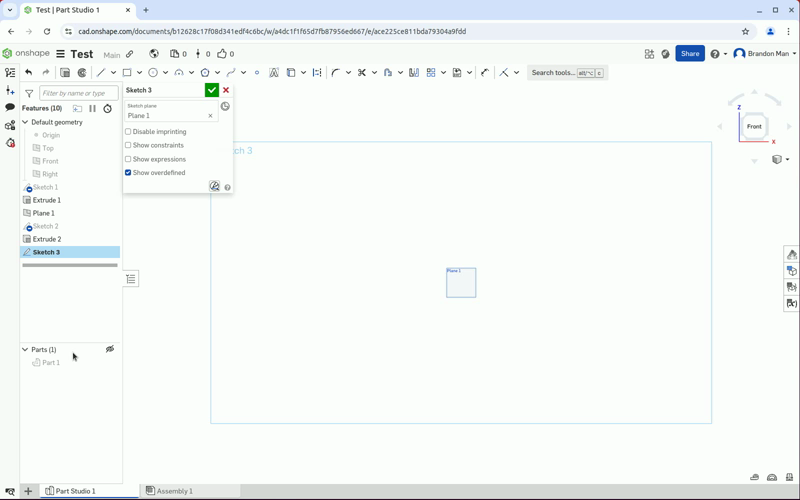
key(l)
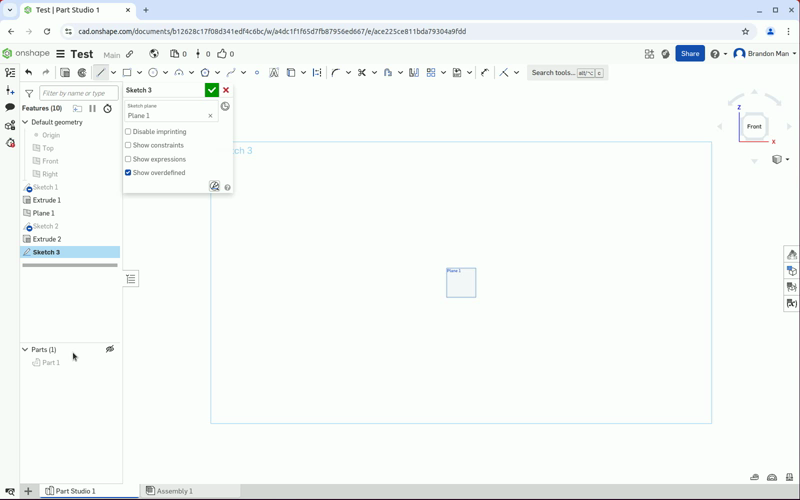
key_down(shift)
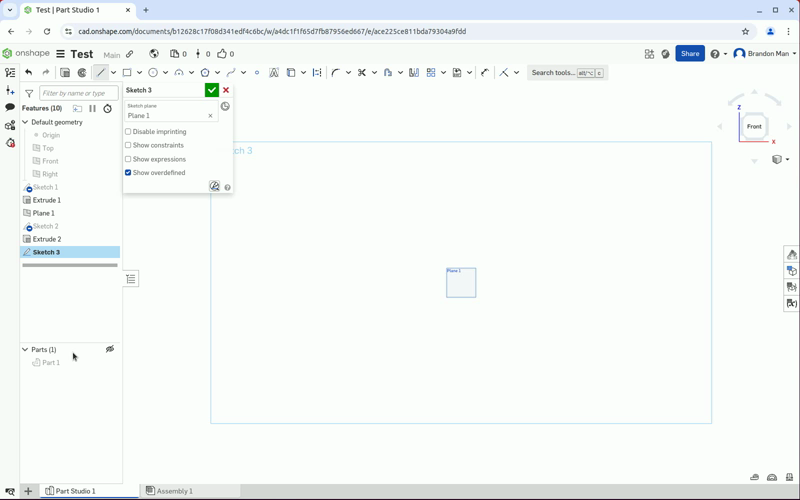
mouse_move(460, 220)
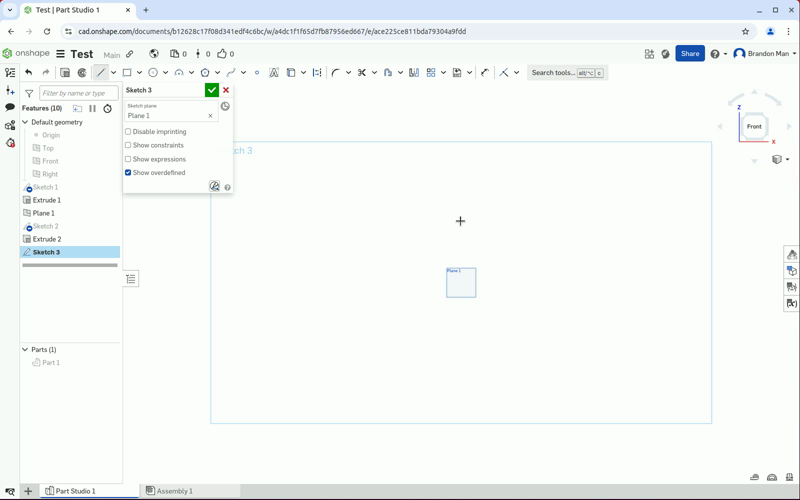
click(460, 220)
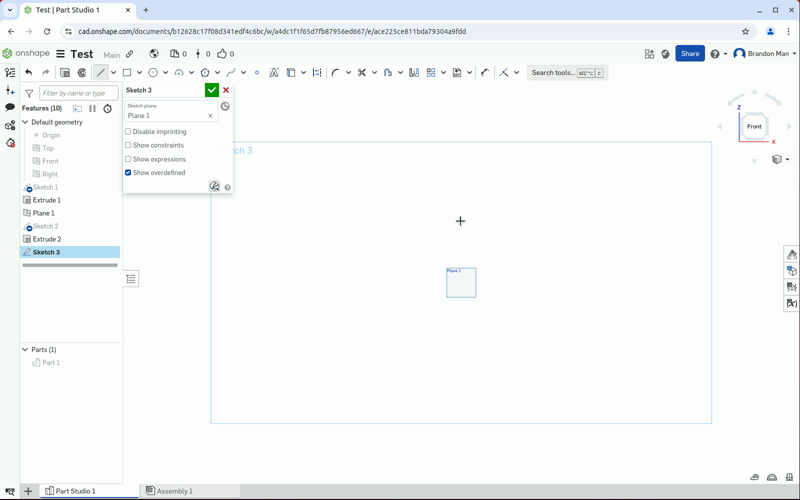
key_up(shift)
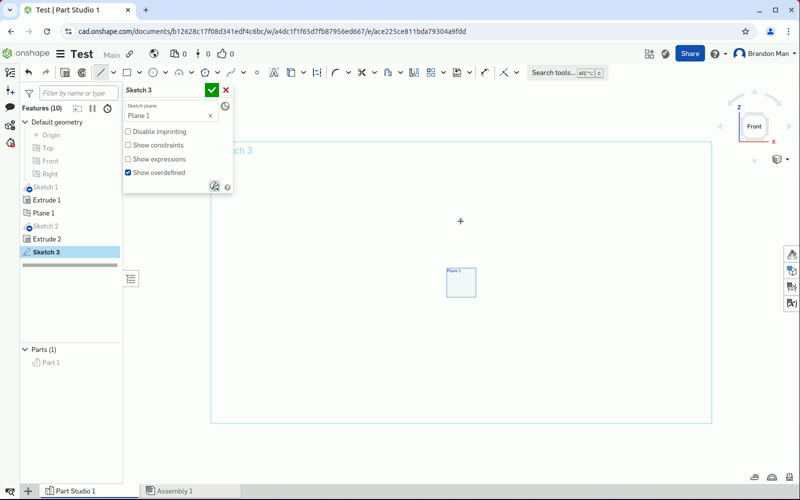
key_down(shift)
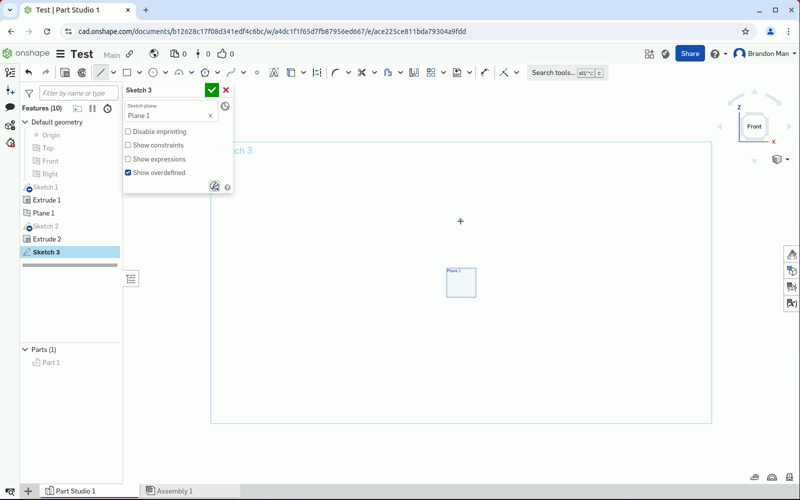
mouse_move(490, 220)
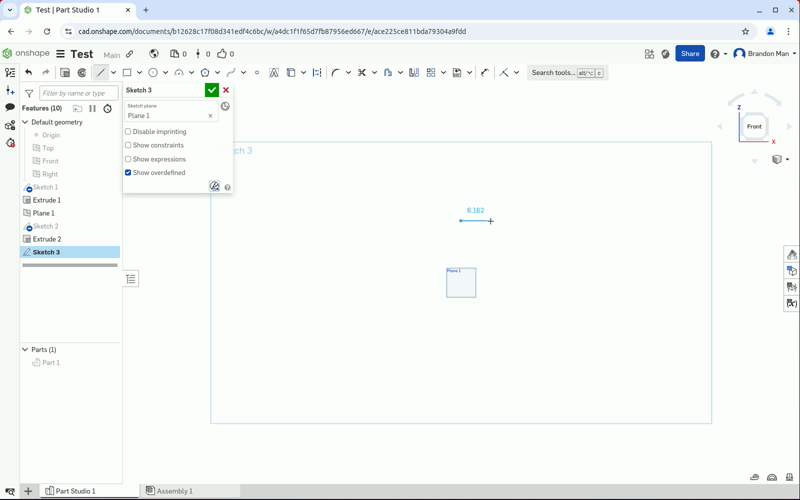
mouse_move(474, 220)
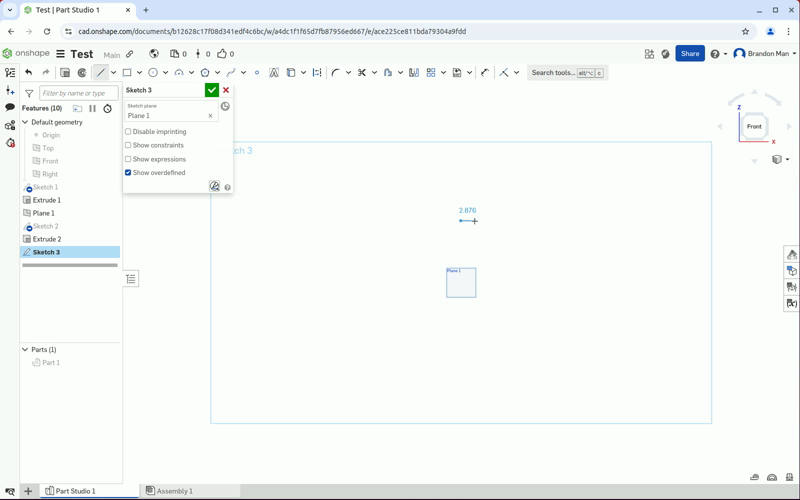
click(474, 220)
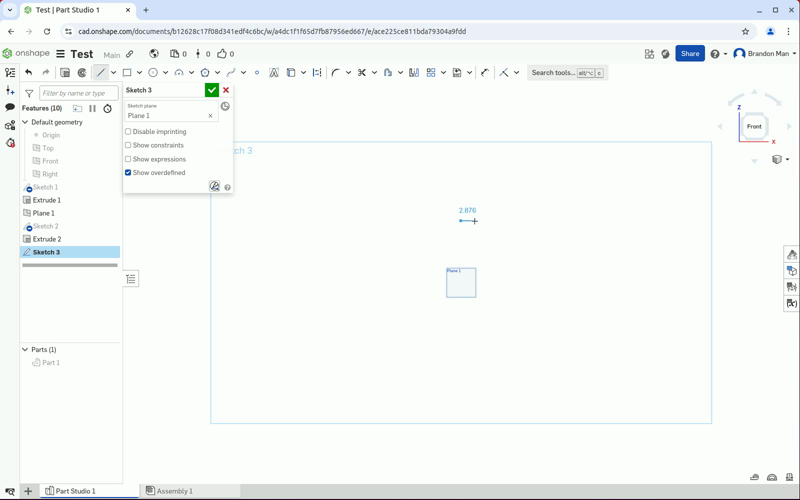
key_up(shift)
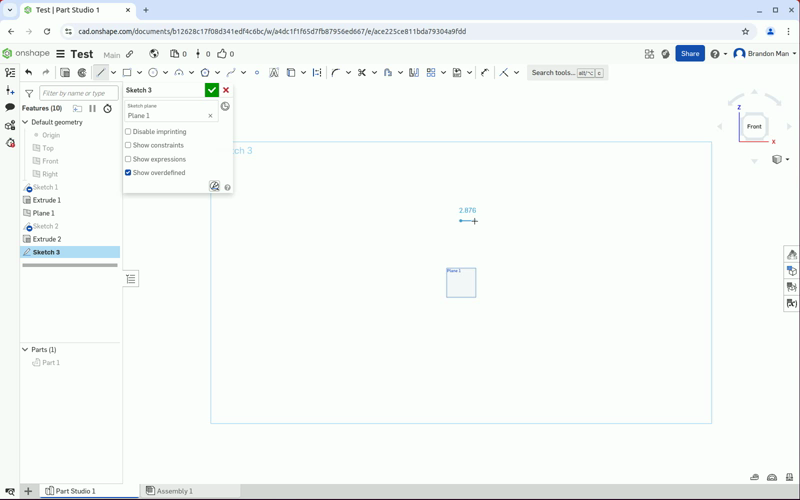
key_down(shift)
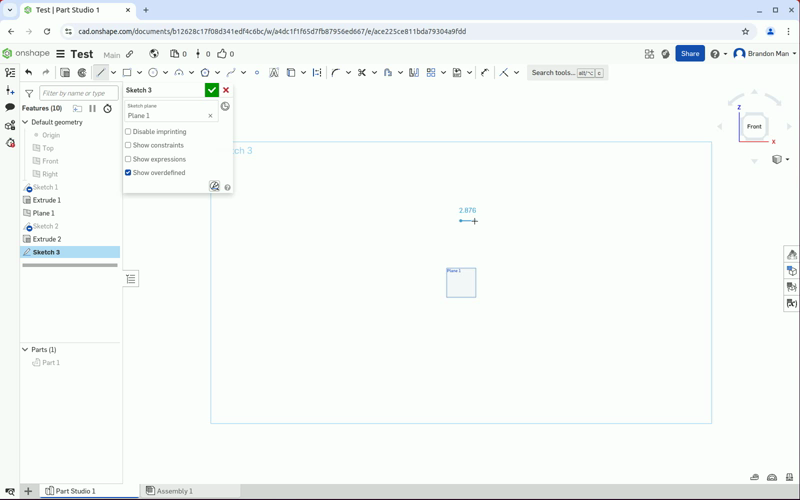
mouse_move(504, 220)
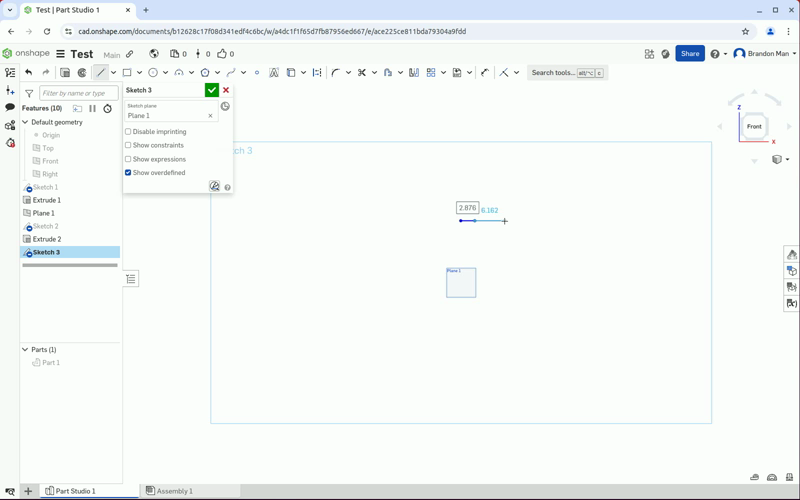
mouse_move(474, 203)
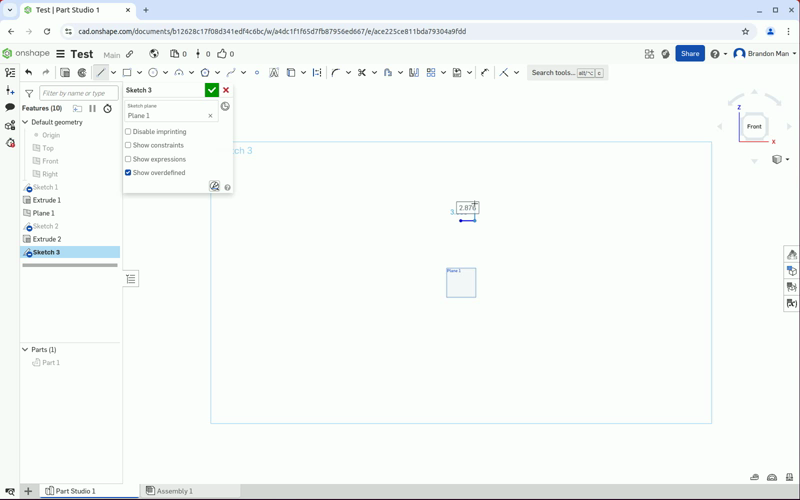
click(474, 203)
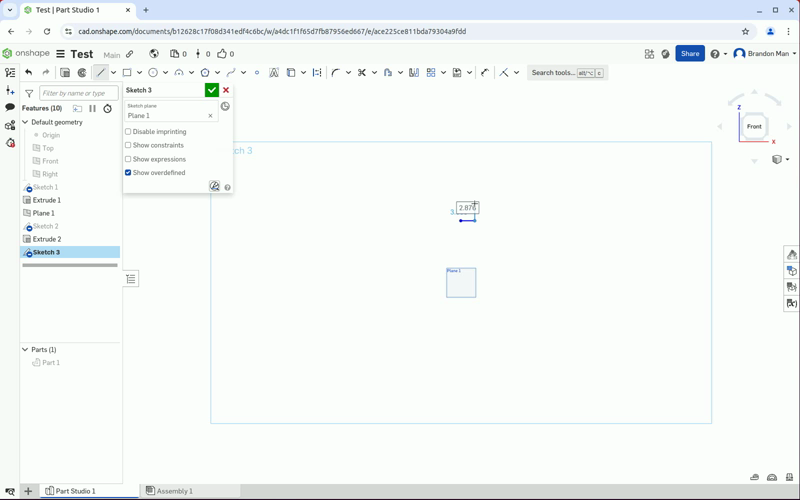
key_up(shift)
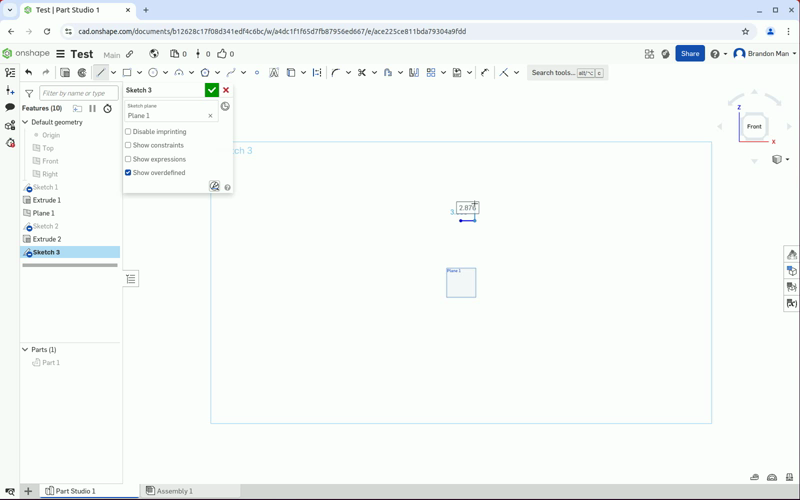
key_down(shift)
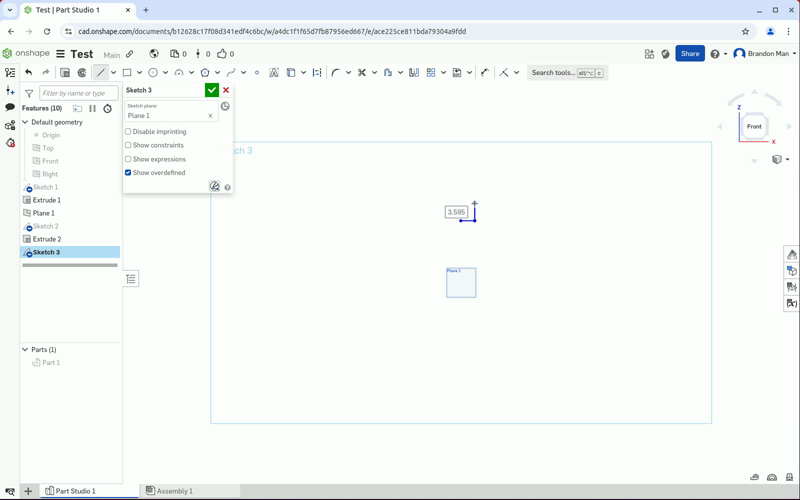
mouse_move(504, 203)
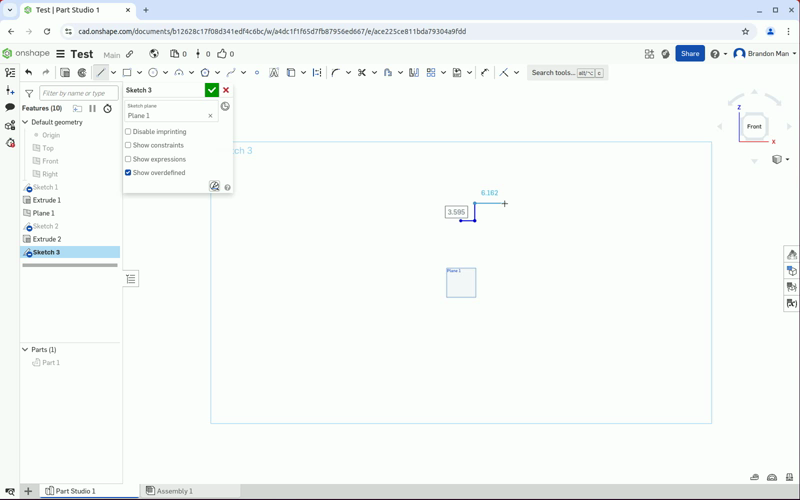
mouse_move(460, 203)
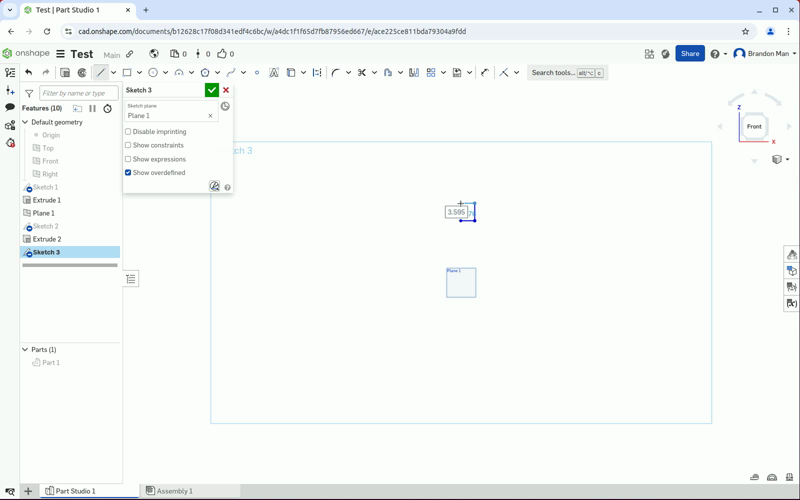
click(460, 203)
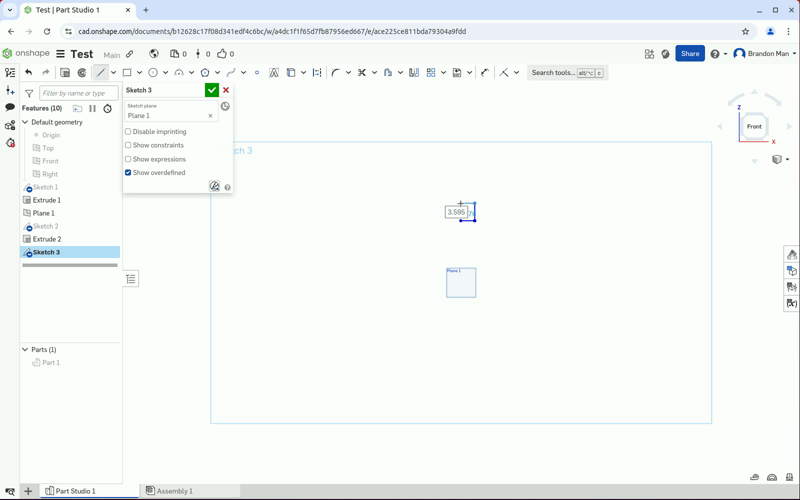
key_up(shift)
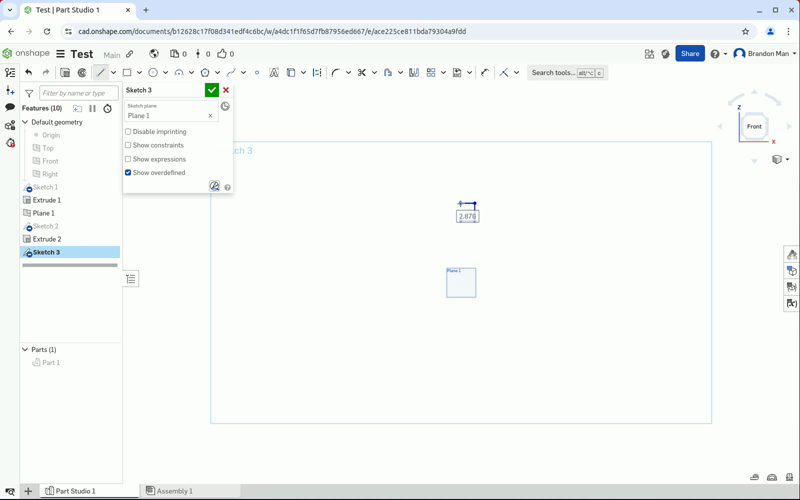
mouse_move(490, 203)
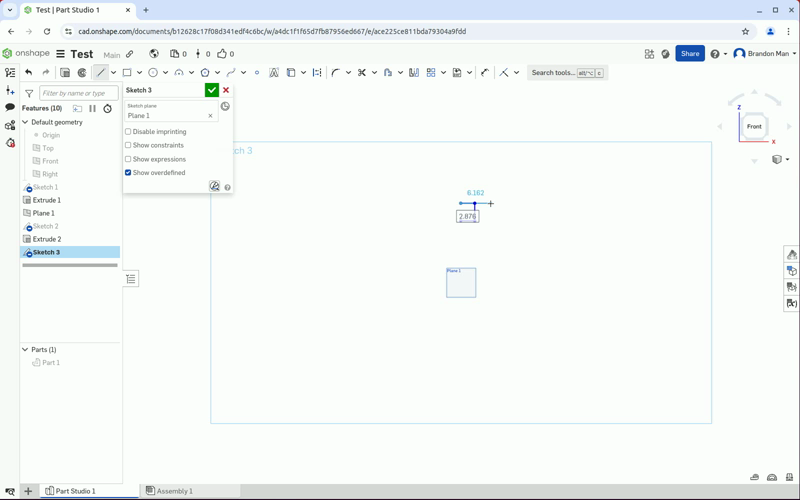
key_down(shift)
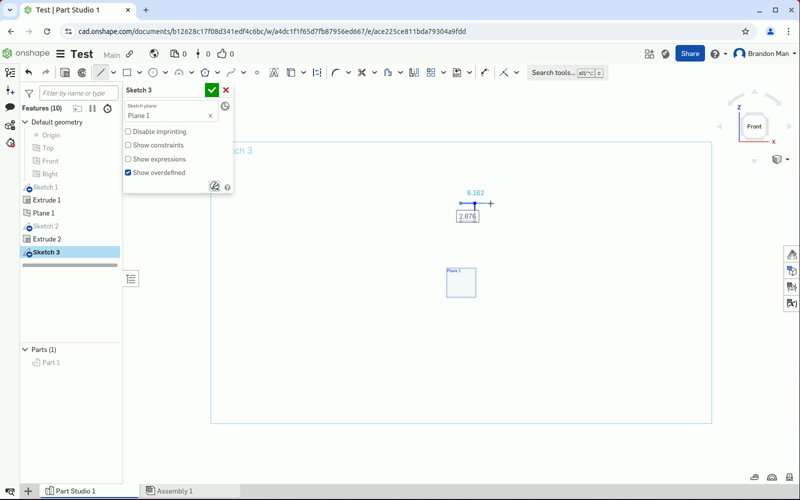
mouse_move(460, 220)
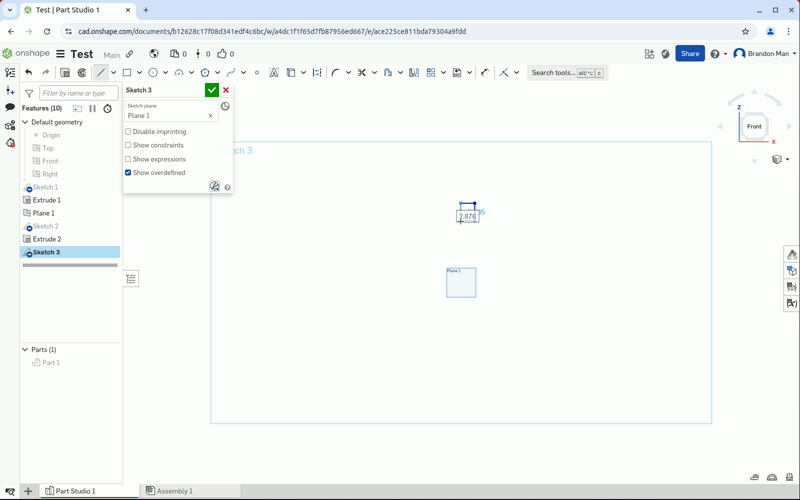
key_up(shift)
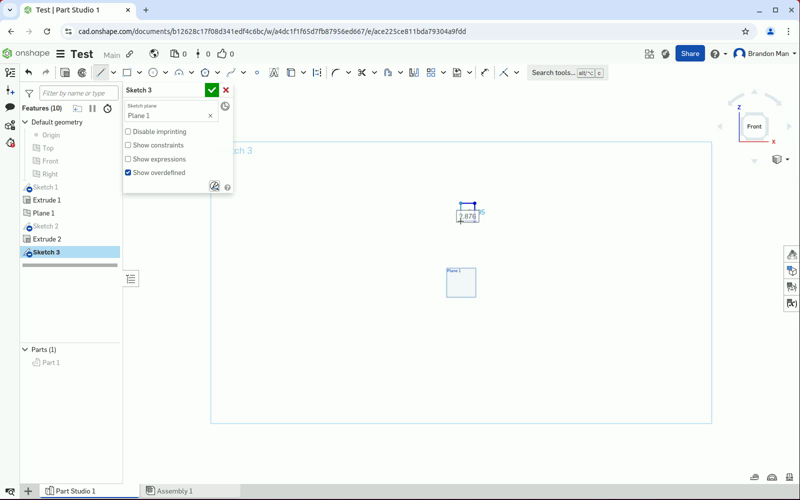
click(460, 220)
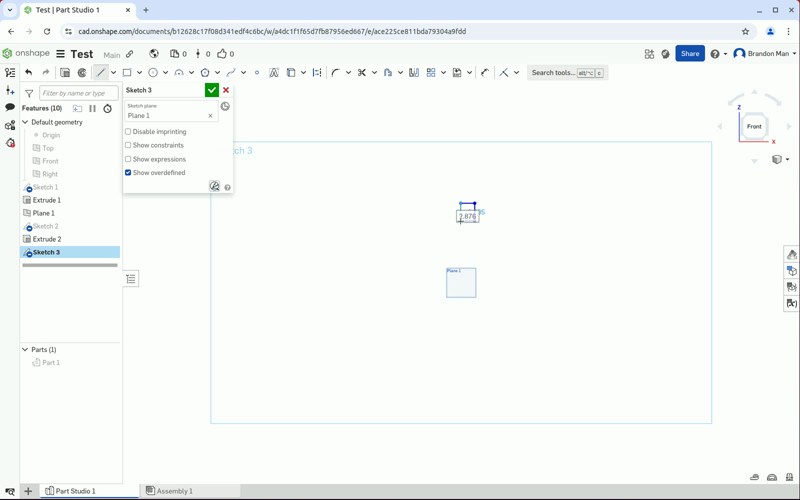
key(esc)
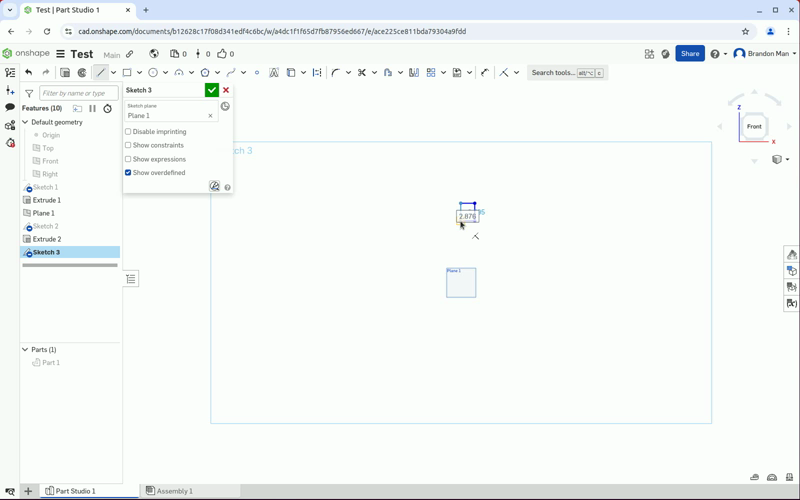
mouse_move(467, 207)
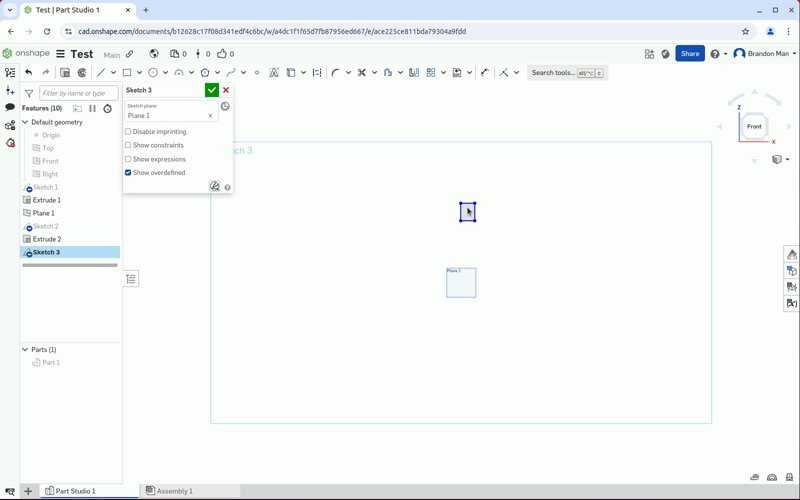
scroll(6)
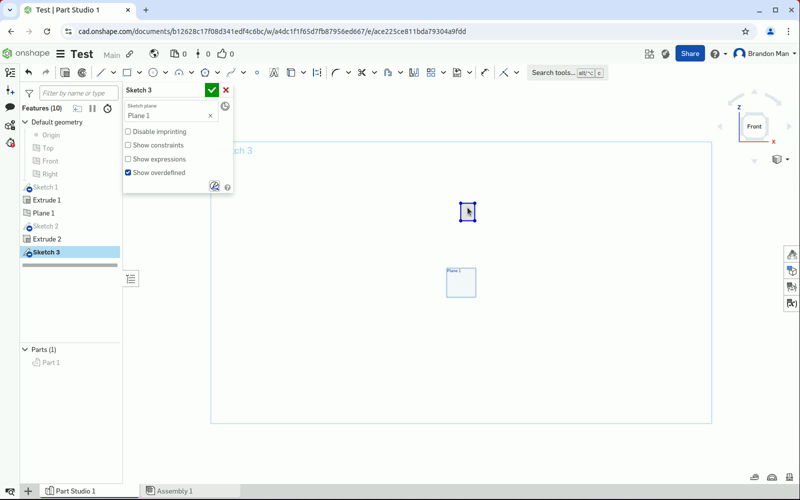
scroll(6)
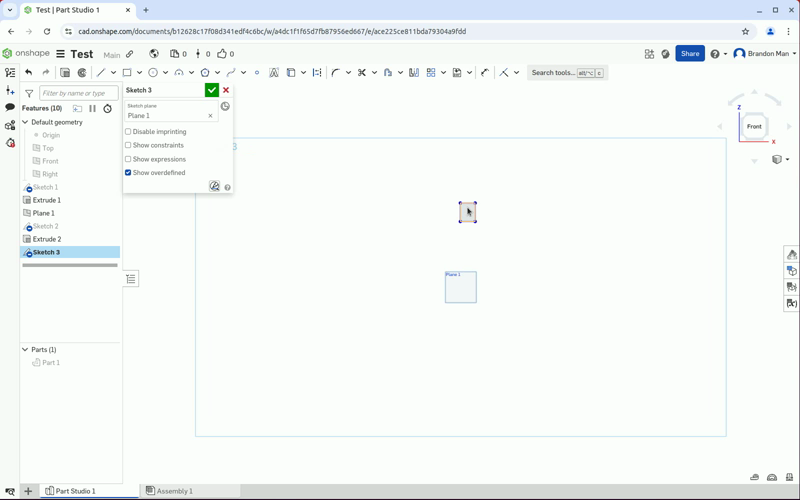
scroll(6)
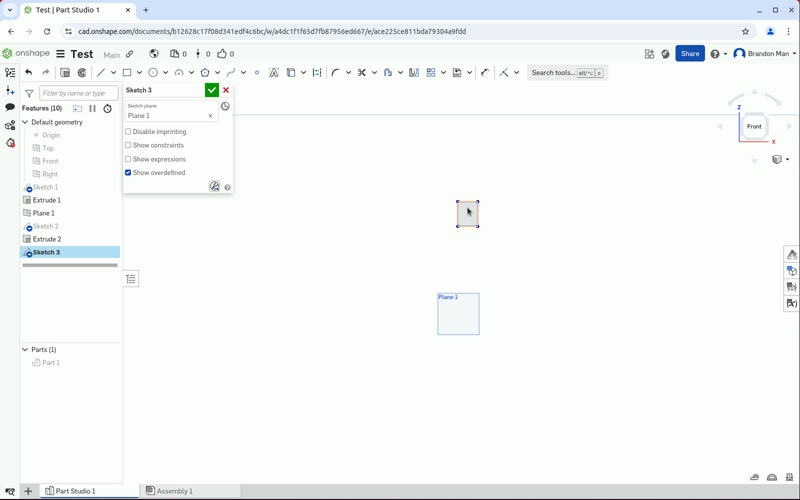
scroll(6)
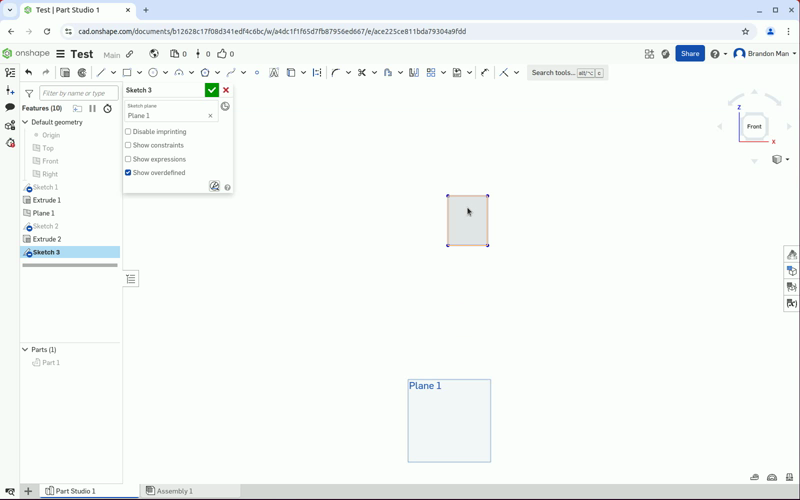
scroll(6)
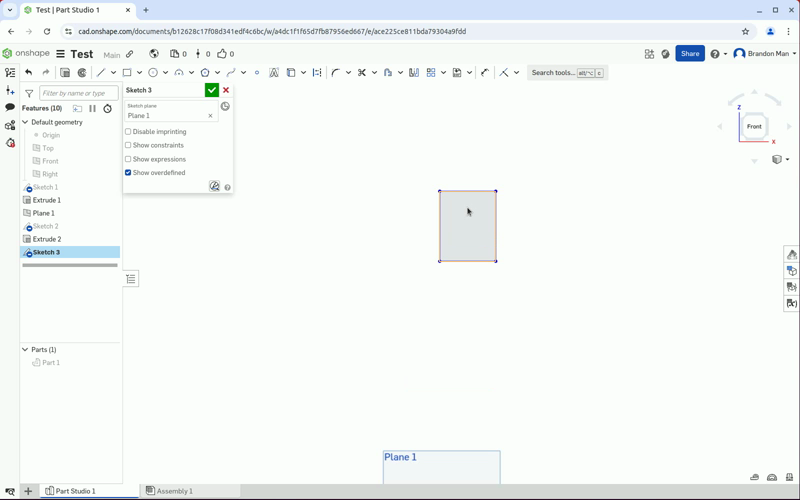
scroll(6)
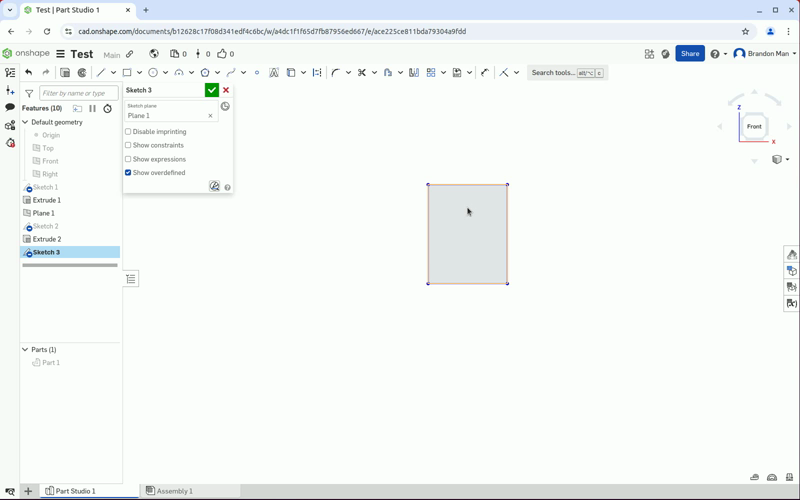
scroll(6)
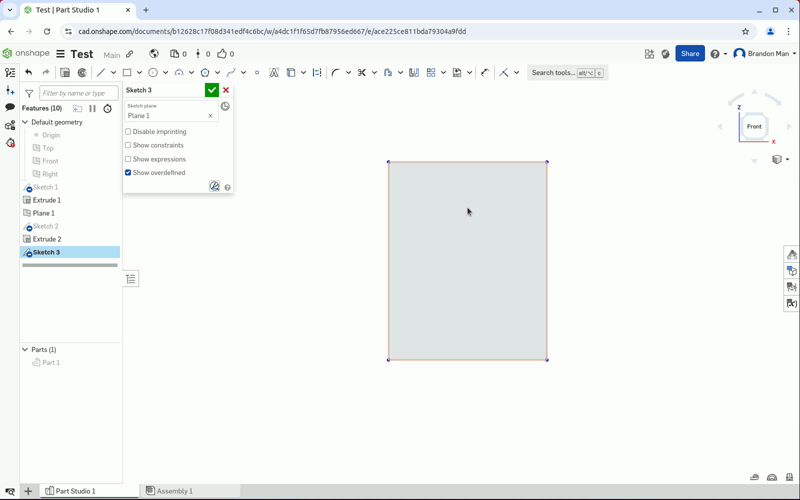
click(467, 207)
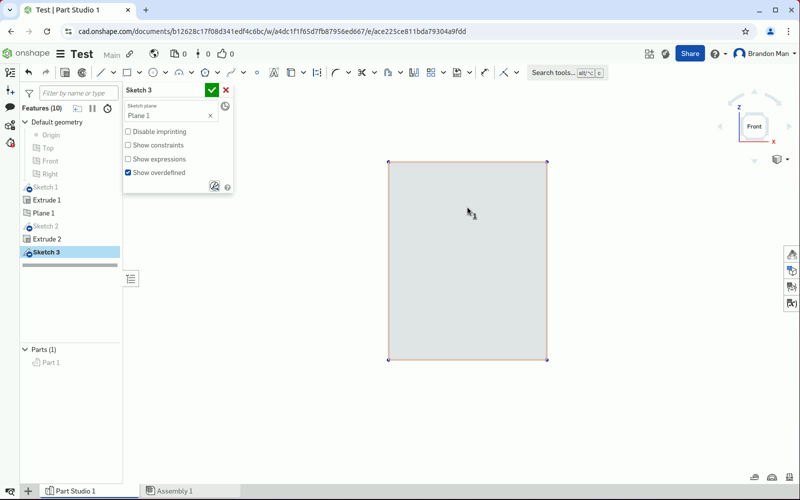
scroll(-6)
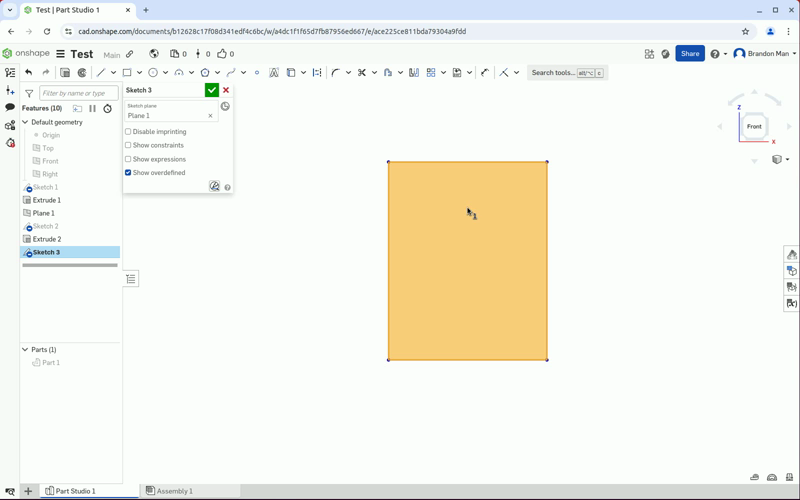
scroll(-6)
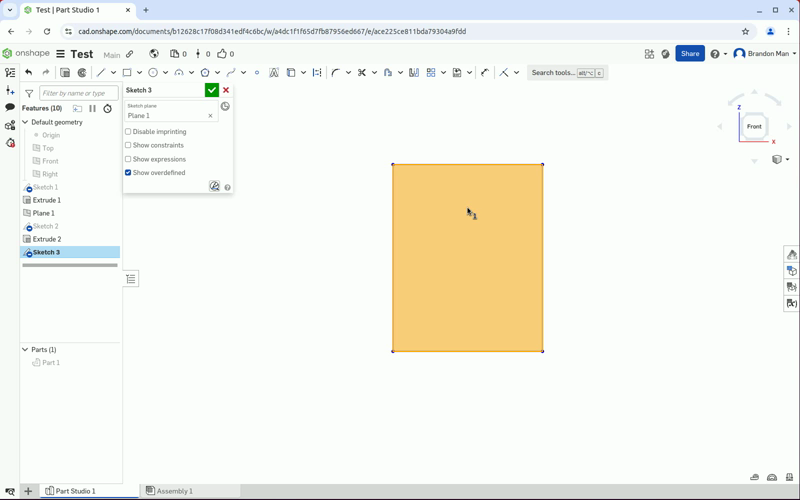
scroll(-6)
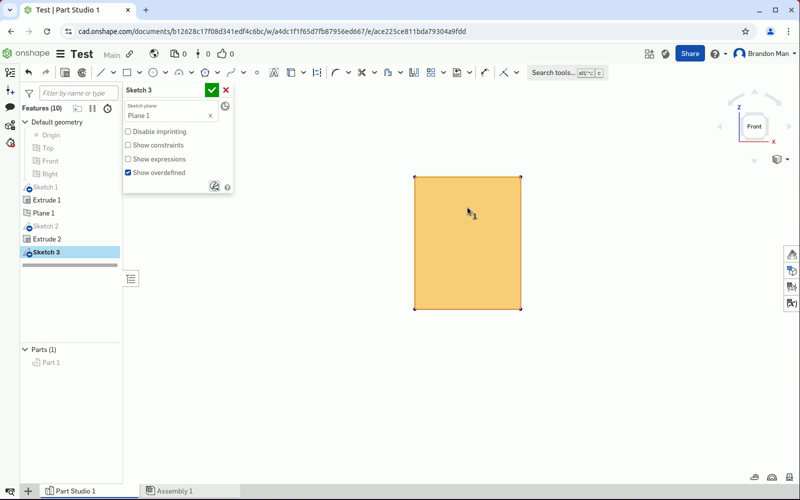
scroll(-6)
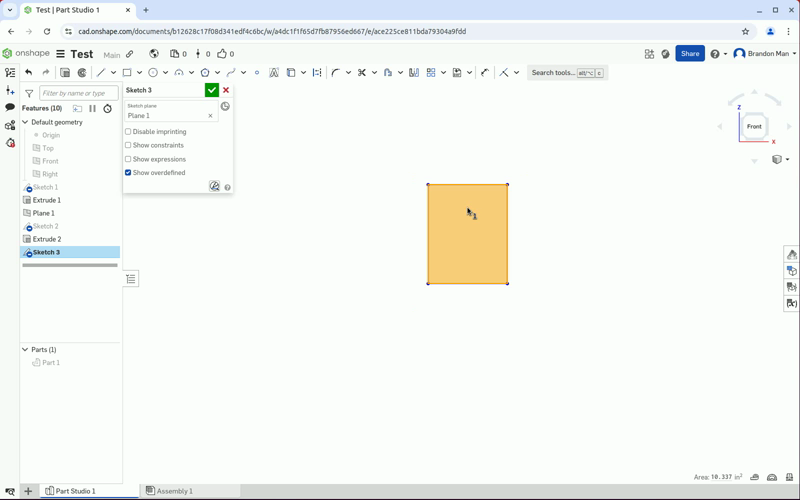
scroll(-6)
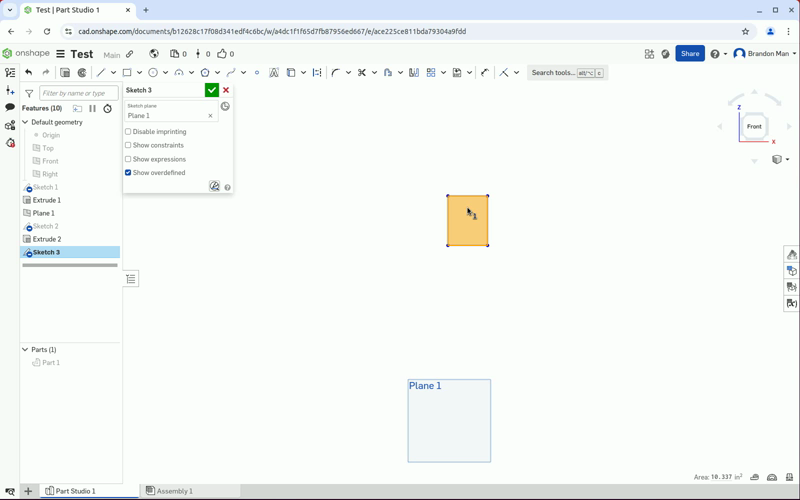
scroll(-6)
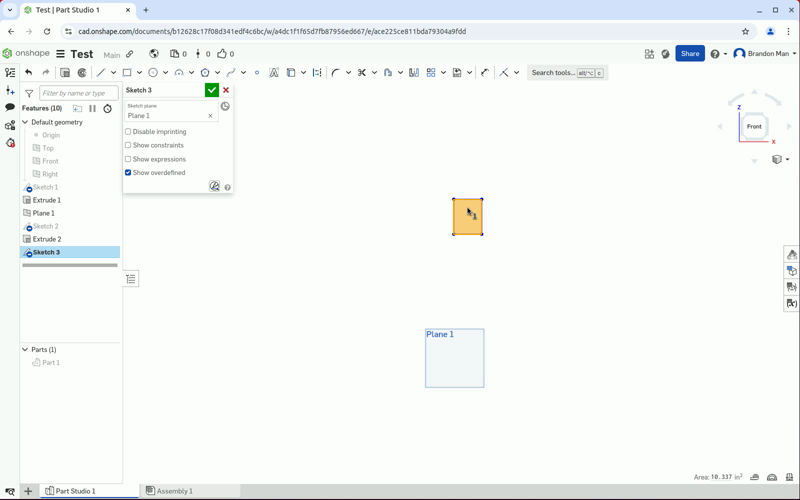
scroll(-6)
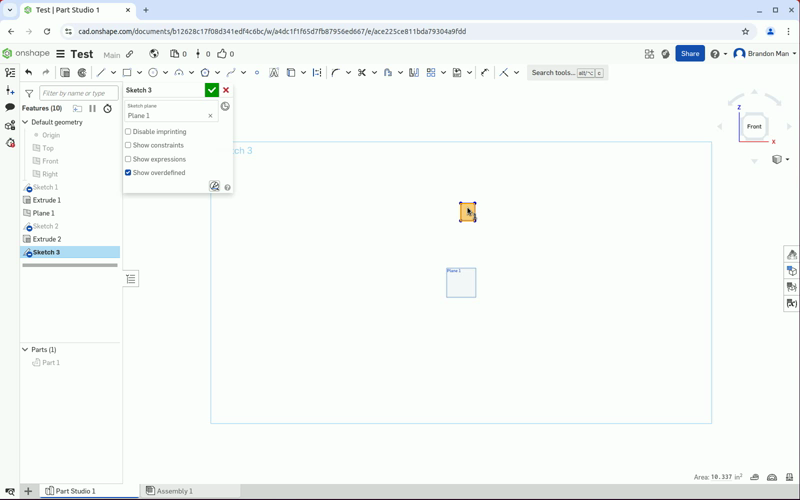
mouse_move(73, 352)
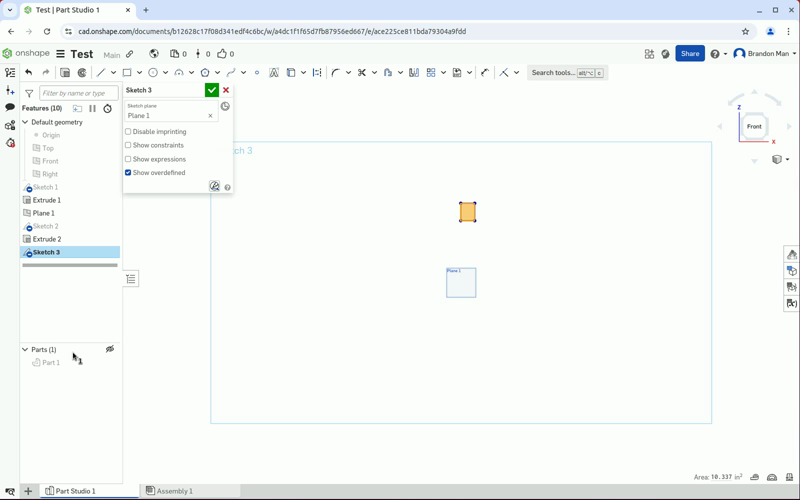
key(shift+y)
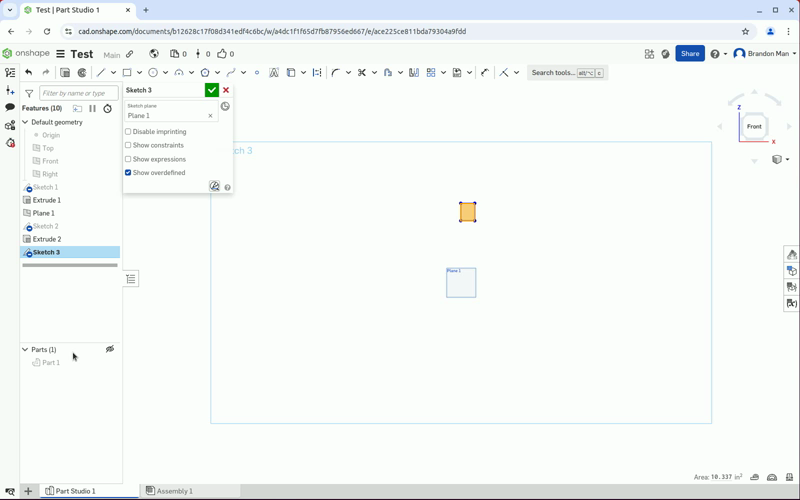
key(shift+e)
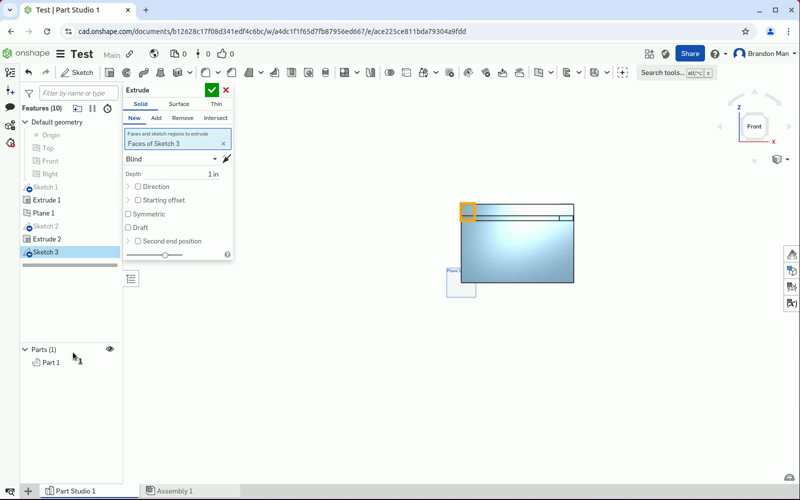
mouse_move(143, 106)
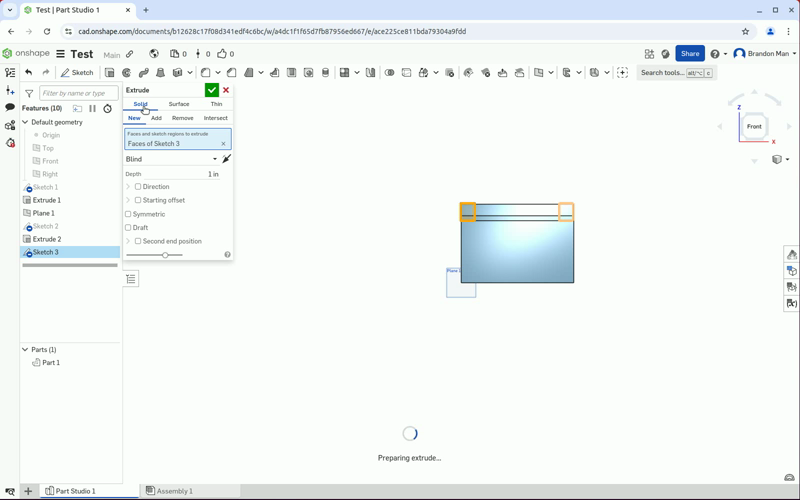
click(143, 106)
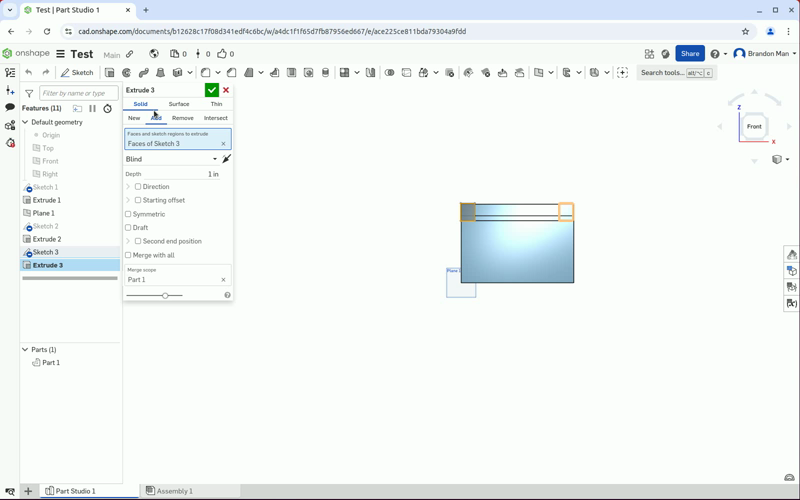
mouse_move(186, 120)
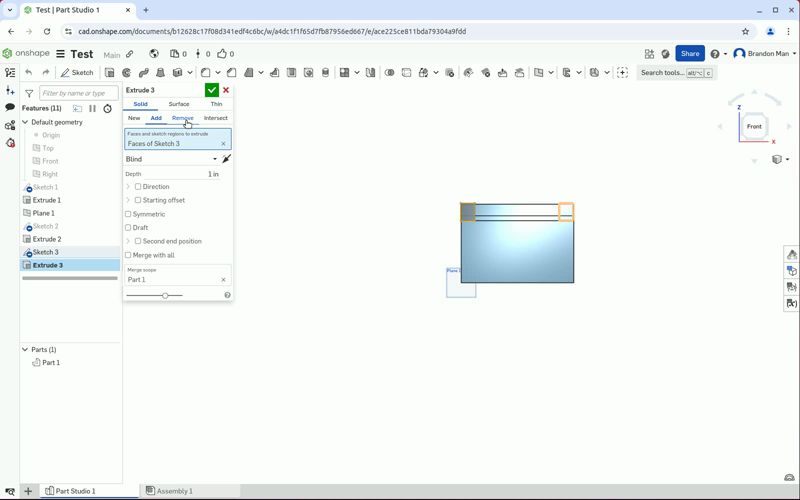
click(186, 120)
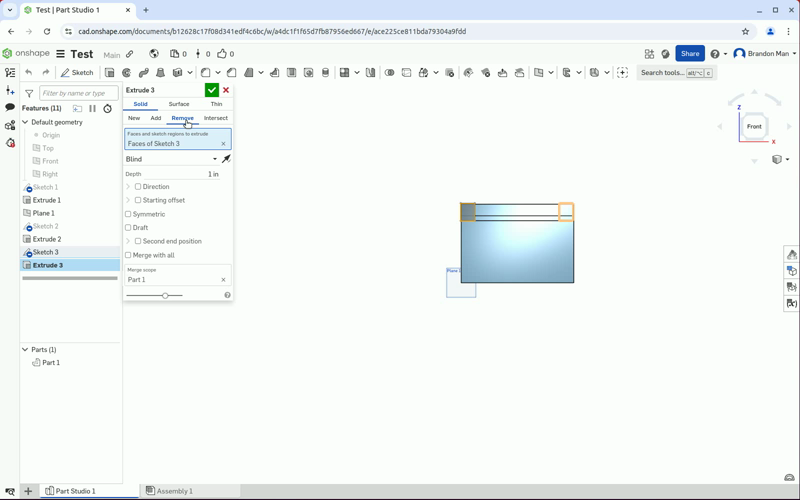
key(tab, 4)
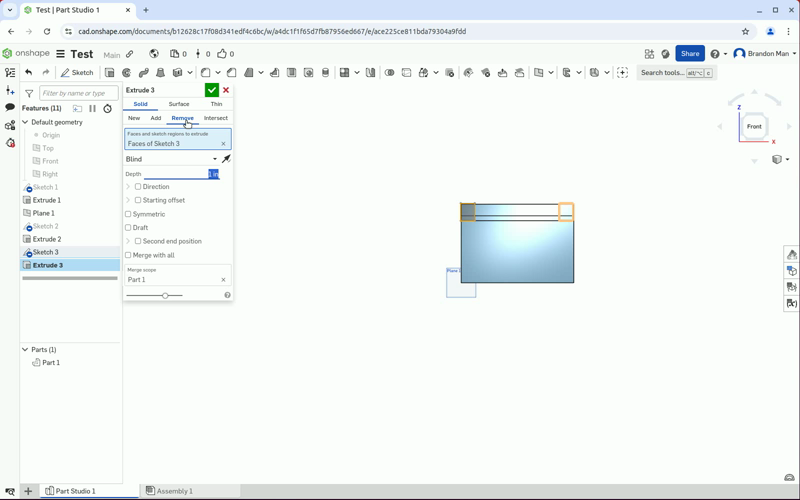
text(1.444)
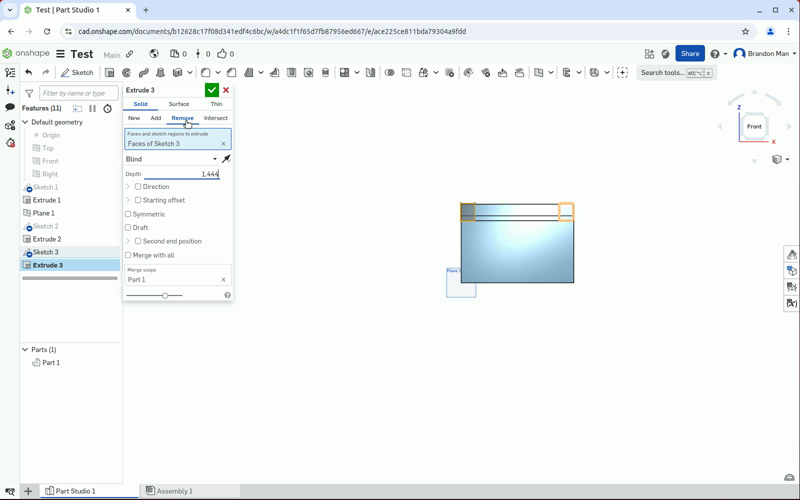
key(tab, 6)
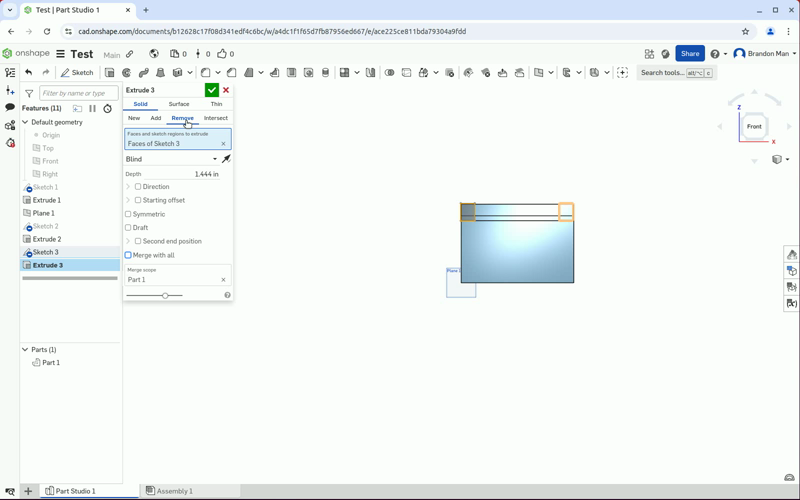
key(space)
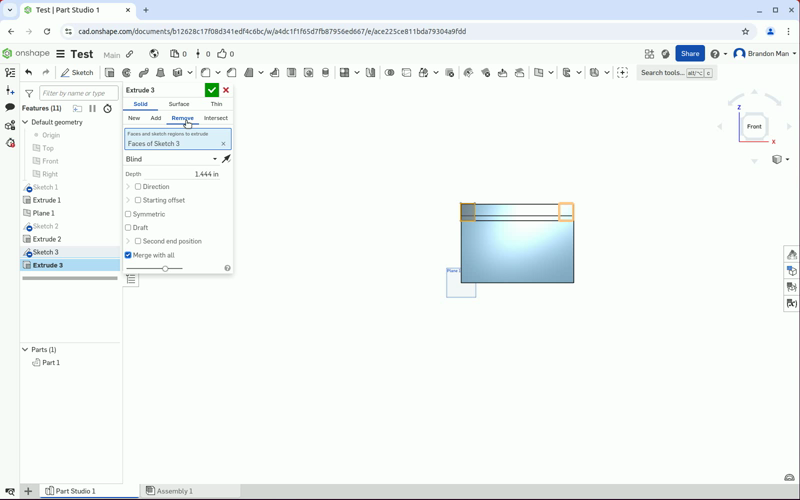
key(enter)
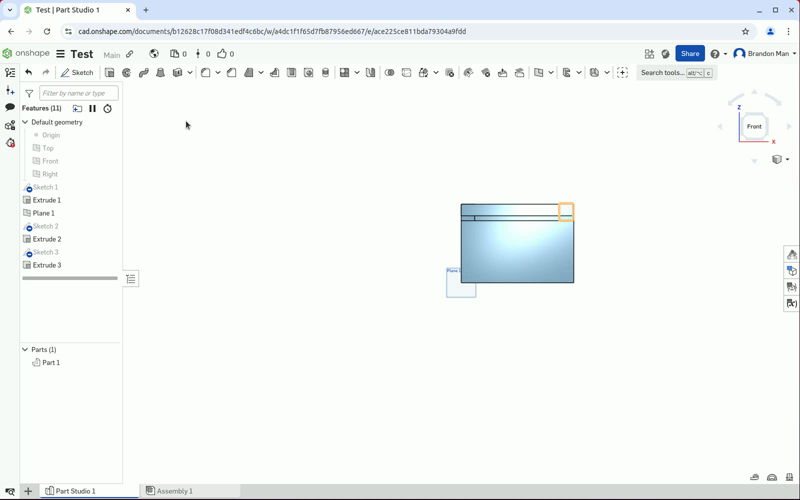
key(shift+h)
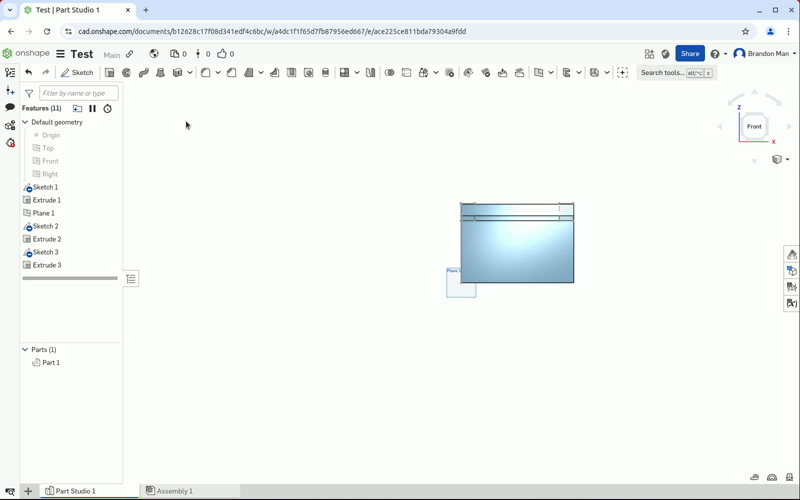
key(shift+h)
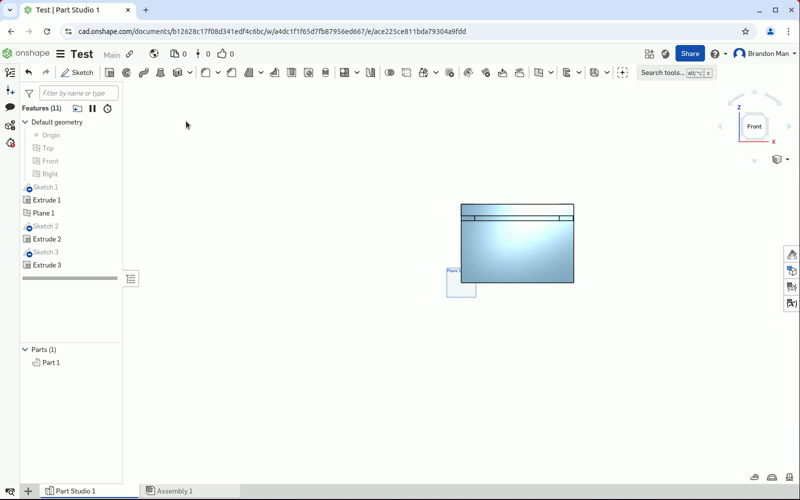
mouse_move(73, 189)
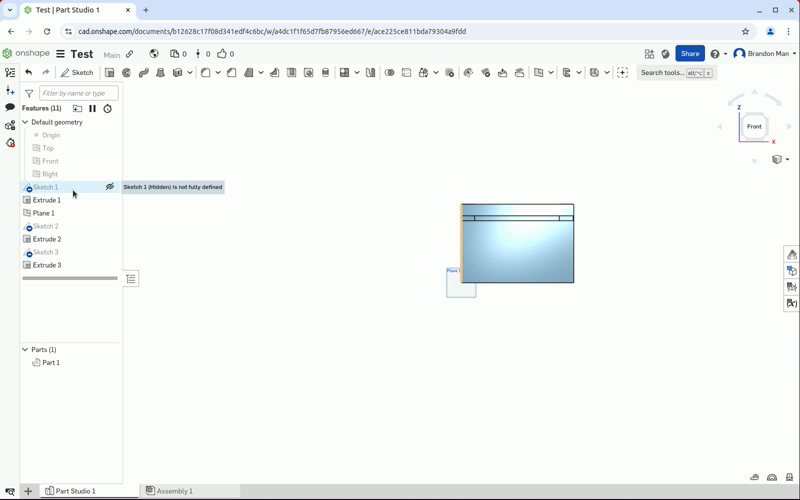
click(73, 189)
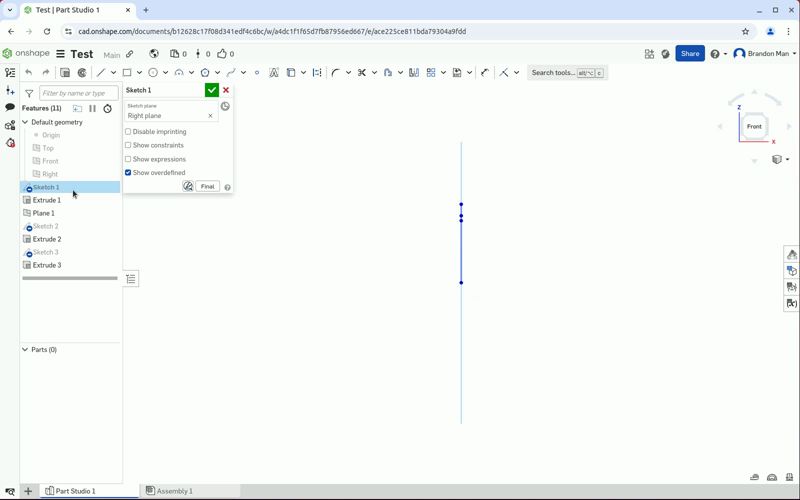
mouse_move(229, 92)
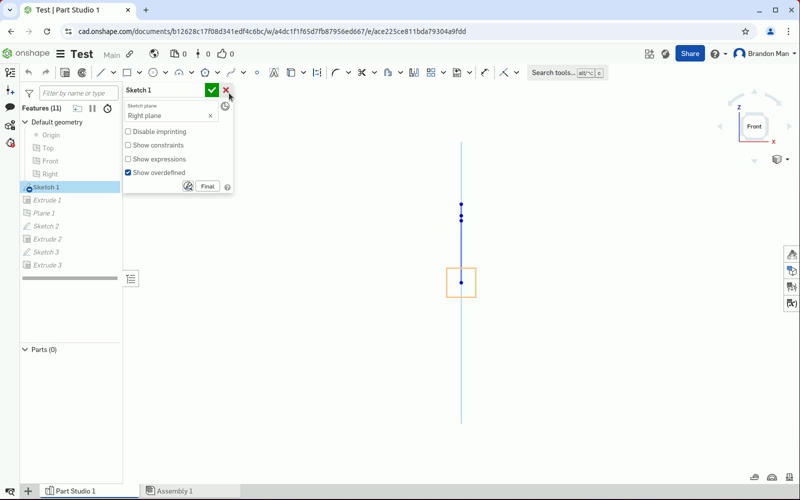
click(229, 92)
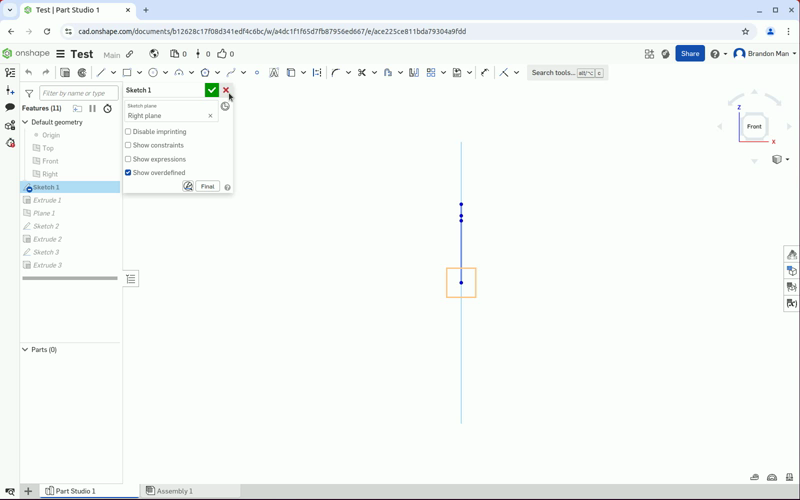
key(shift+s)
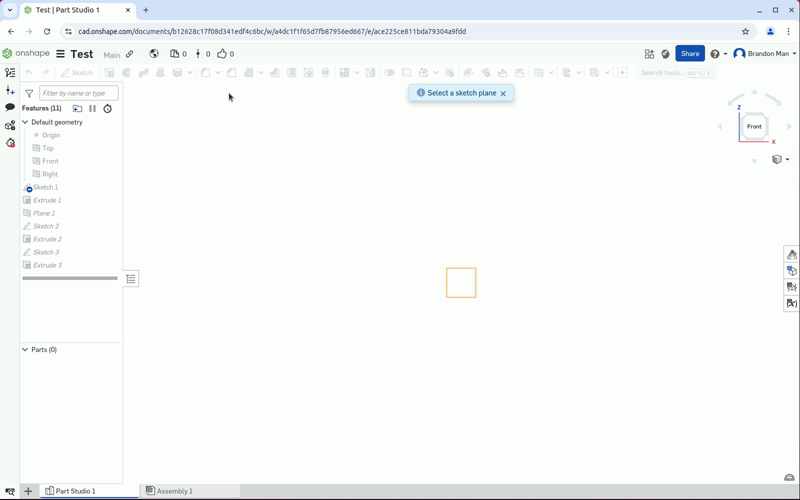
mouse_move(73, 215)
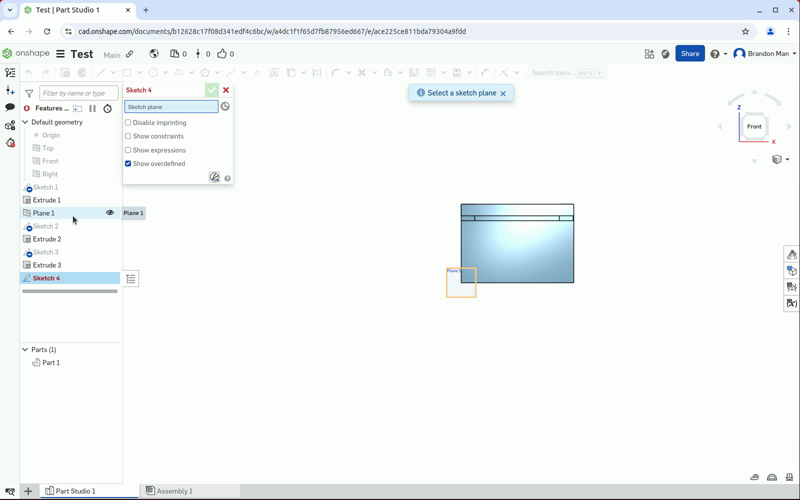
click(73, 215)
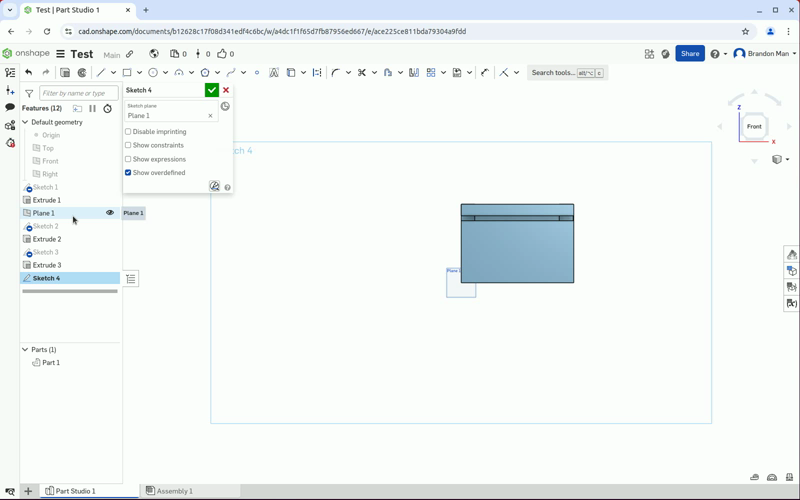
mouse_move(73, 352)
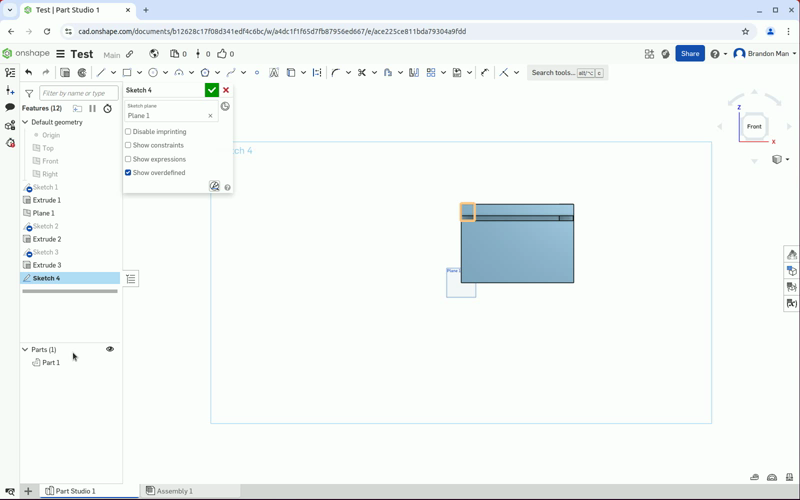
key(y)
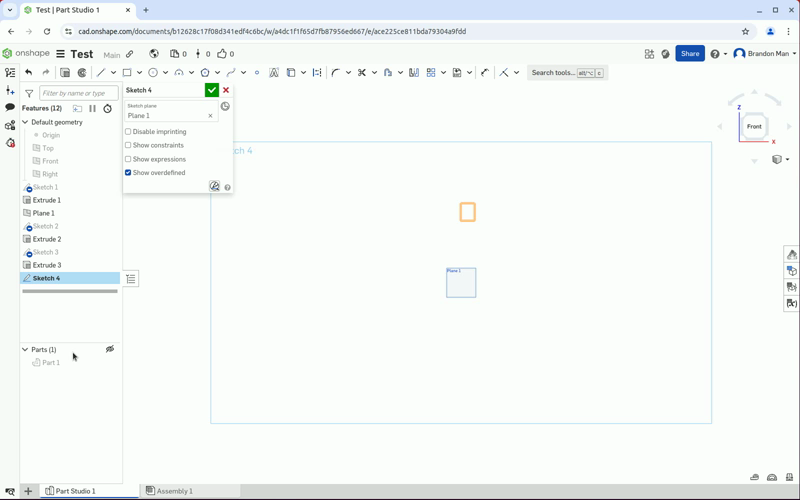
key(l)
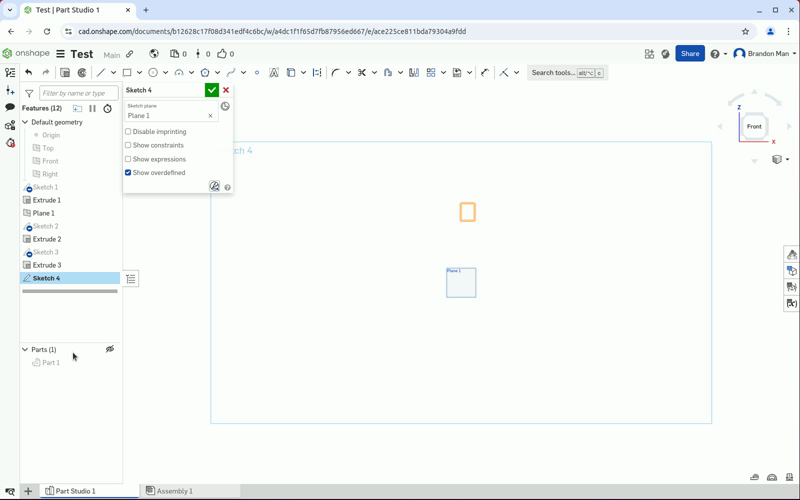
key_down(shift)
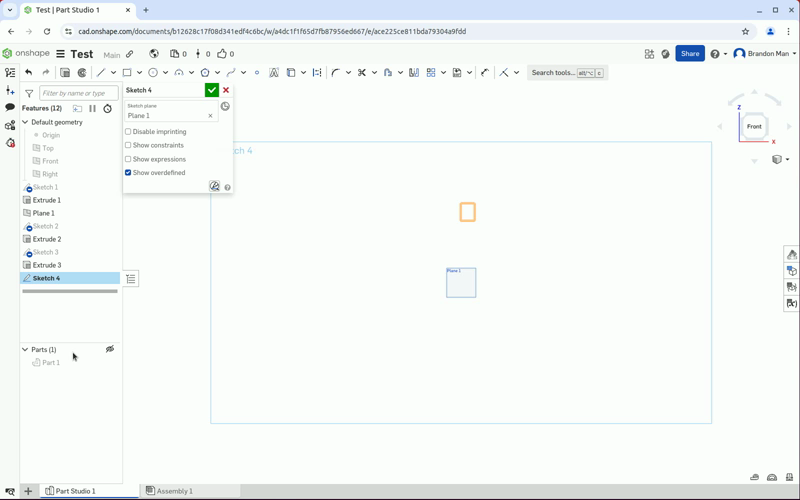
mouse_move(559, 282)
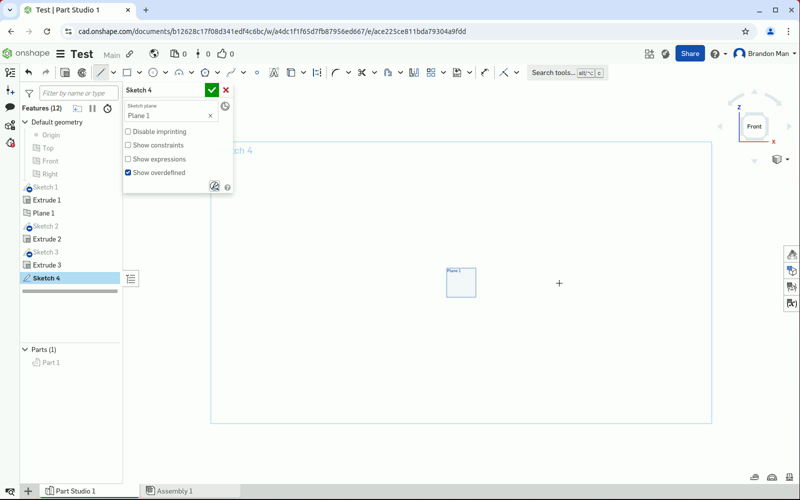
click(559, 282)
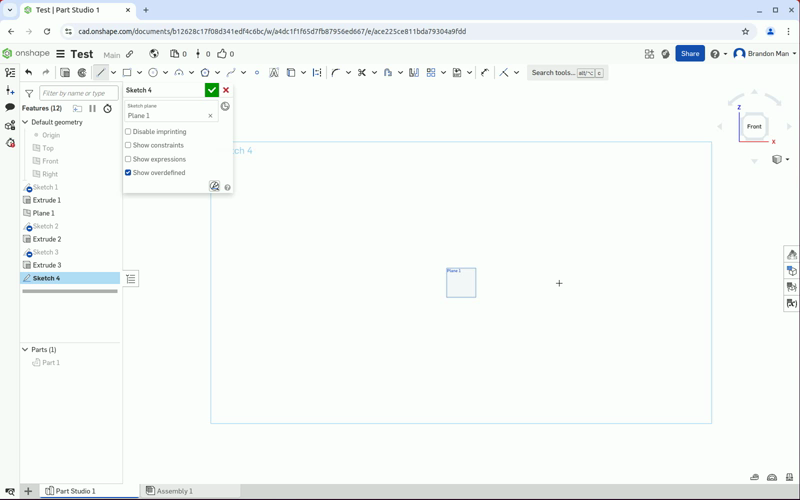
key_up(shift)
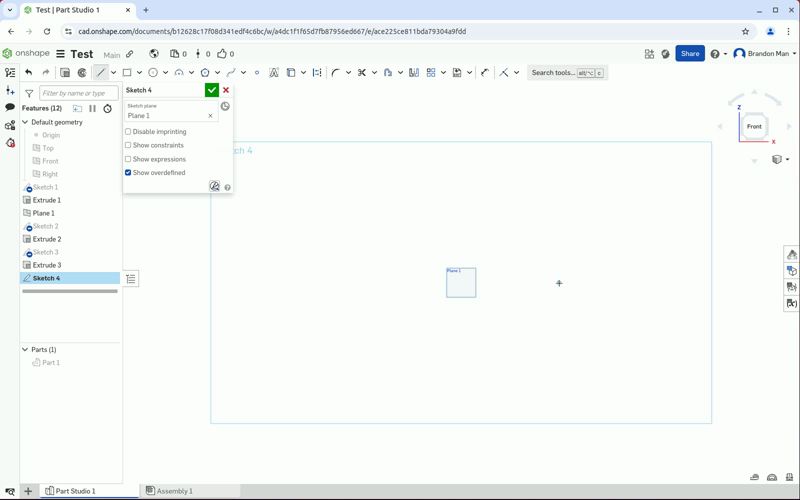
key_down(shift)
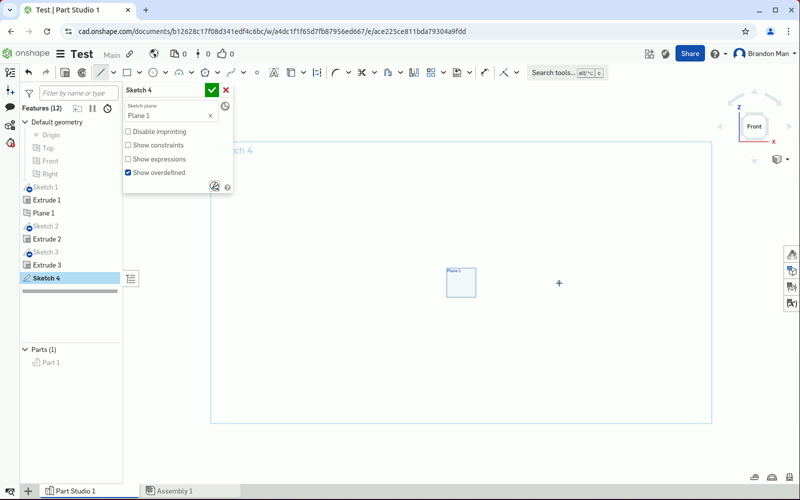
mouse_move(589, 282)
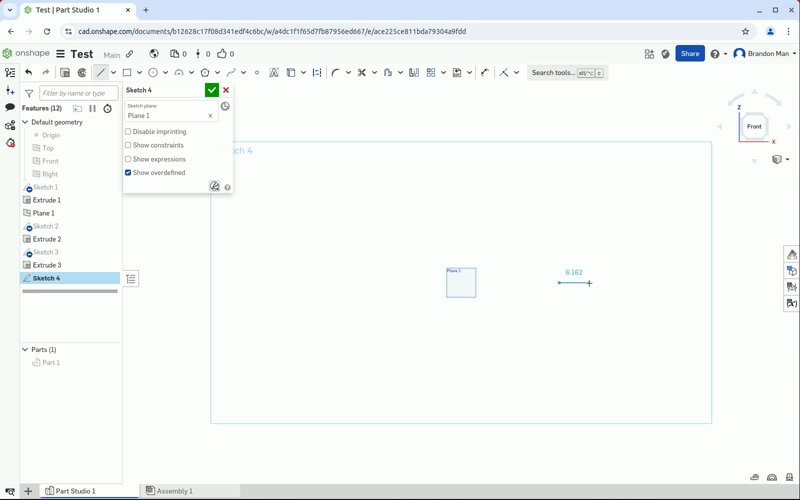
mouse_move(573, 282)
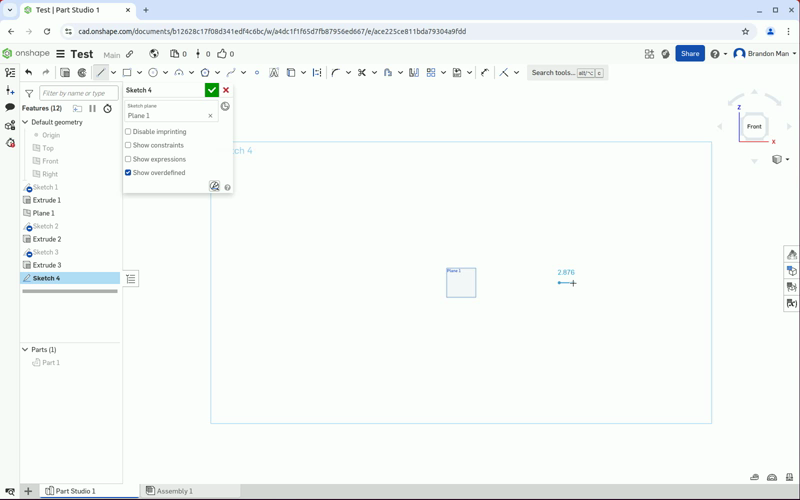
click(573, 282)
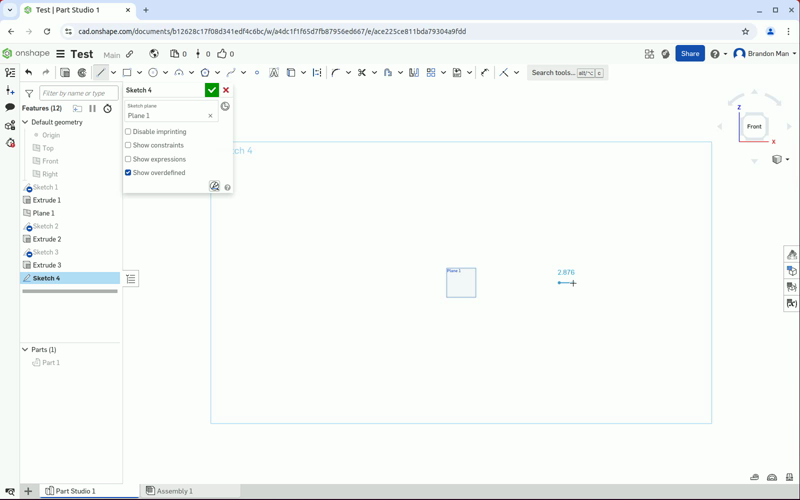
key_up(shift)
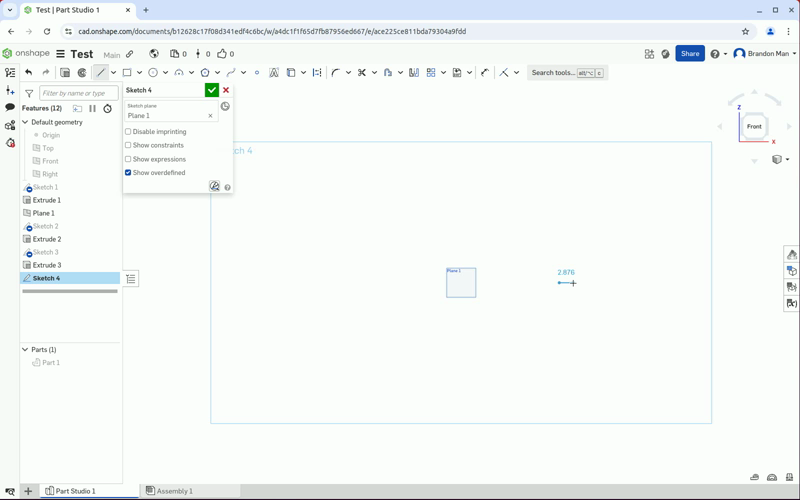
key_down(shift)
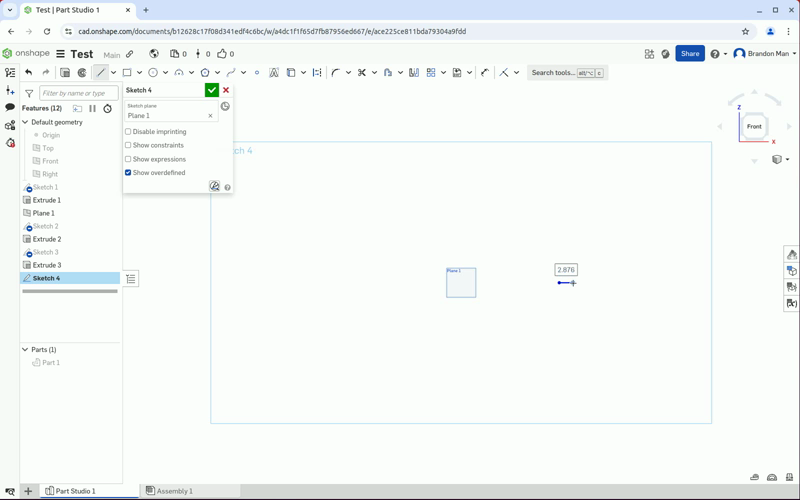
mouse_move(573, 220)
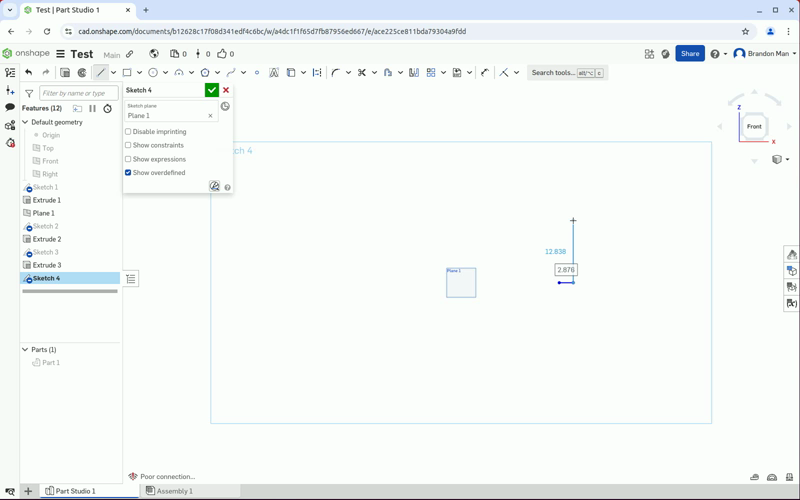
click(573, 220)
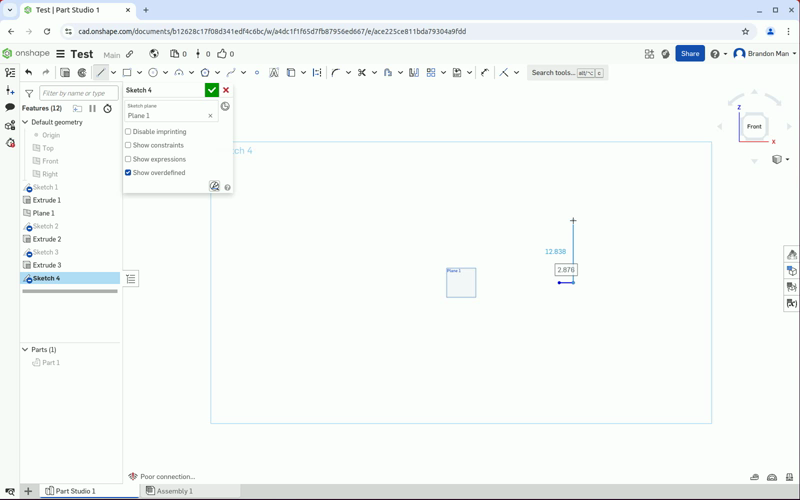
key_up(shift)
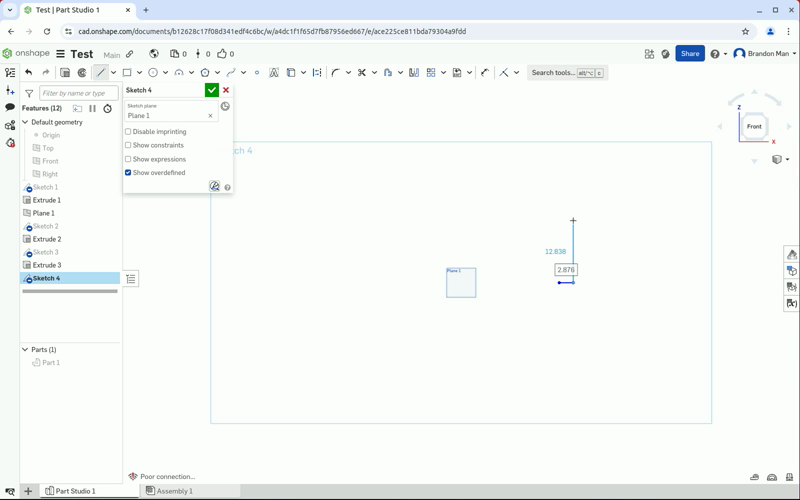
key_down(shift)
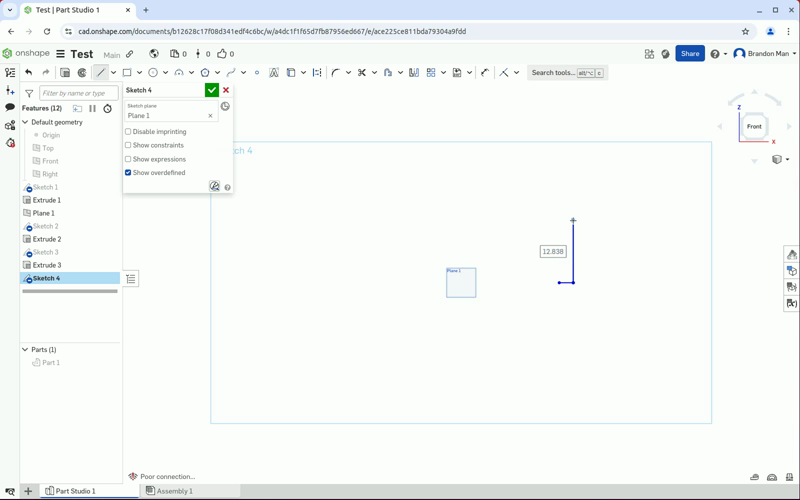
mouse_move(589, 220)
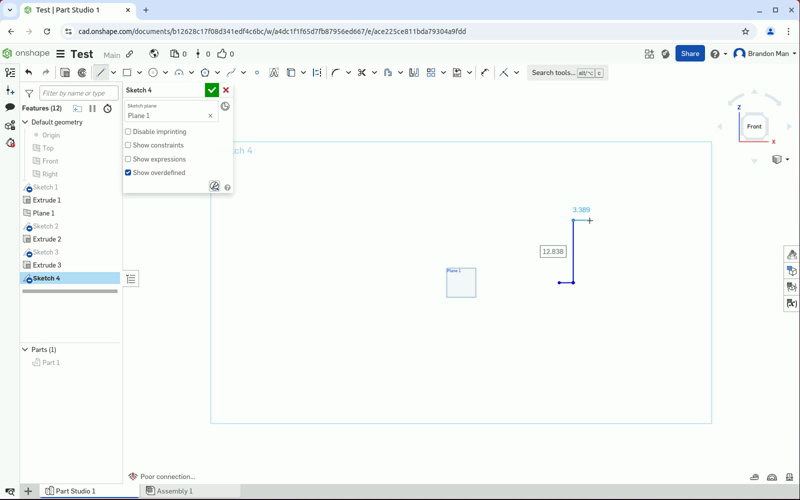
mouse_move(559, 220)
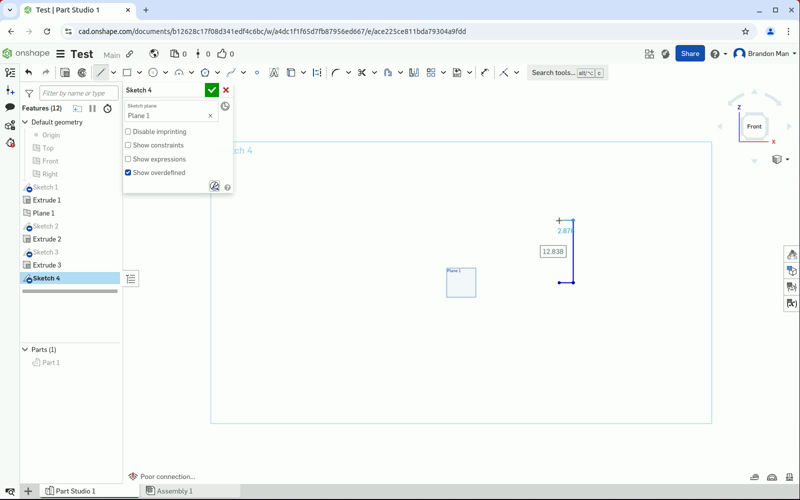
click(559, 220)
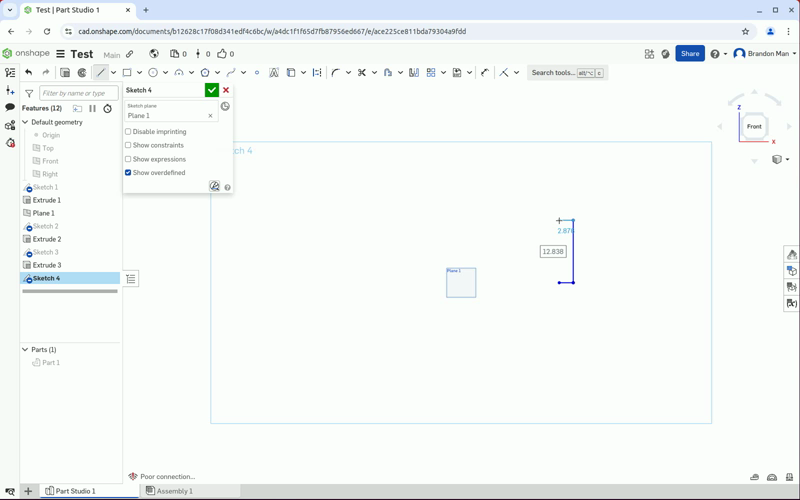
key_up(shift)
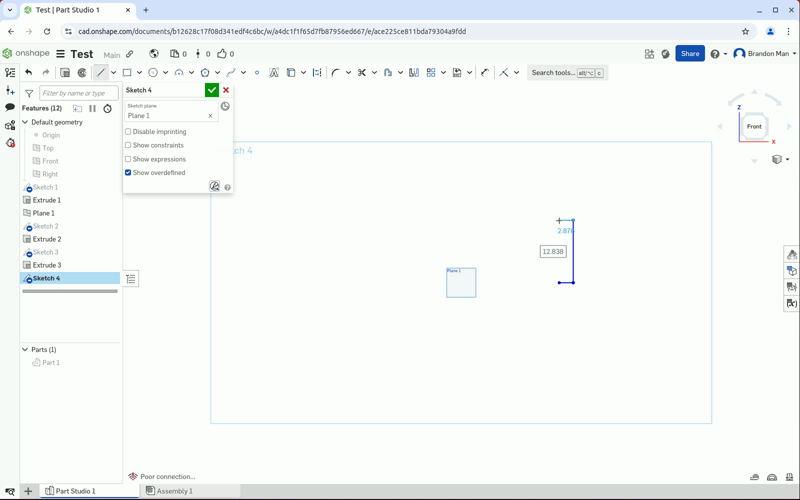
key_down(shift)
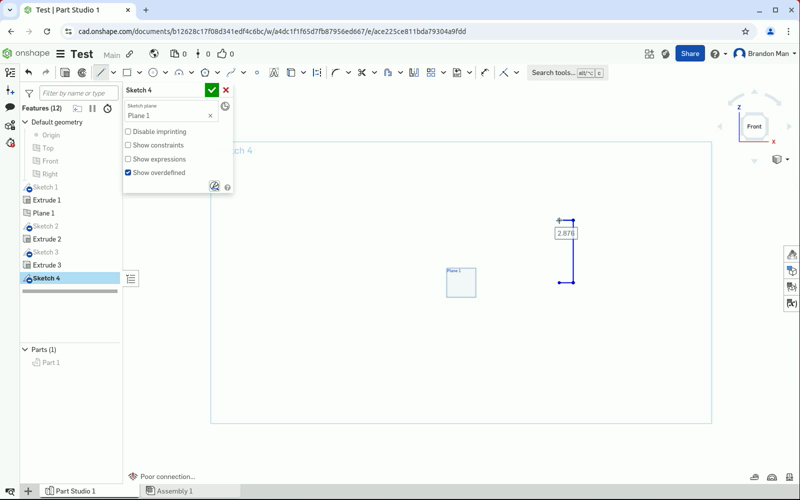
mouse_move(559, 282)
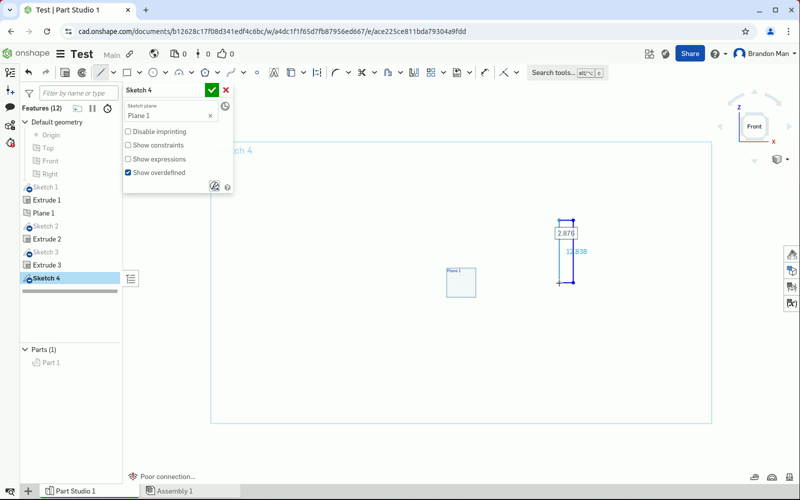
key_up(shift)
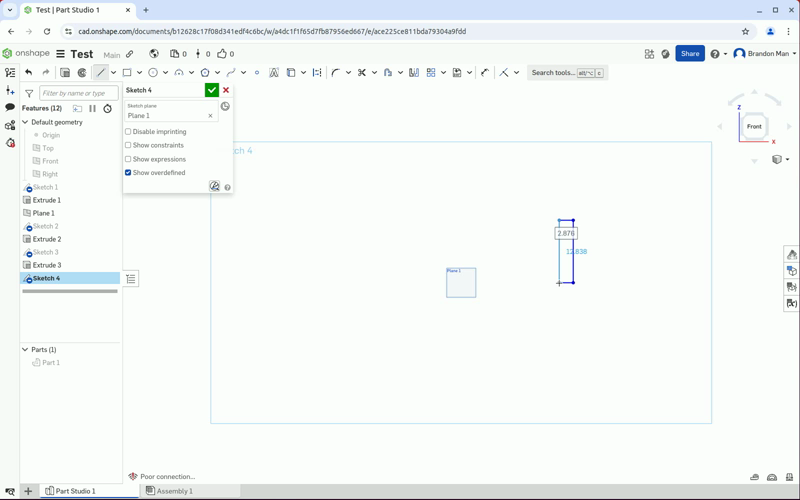
click(559, 282)
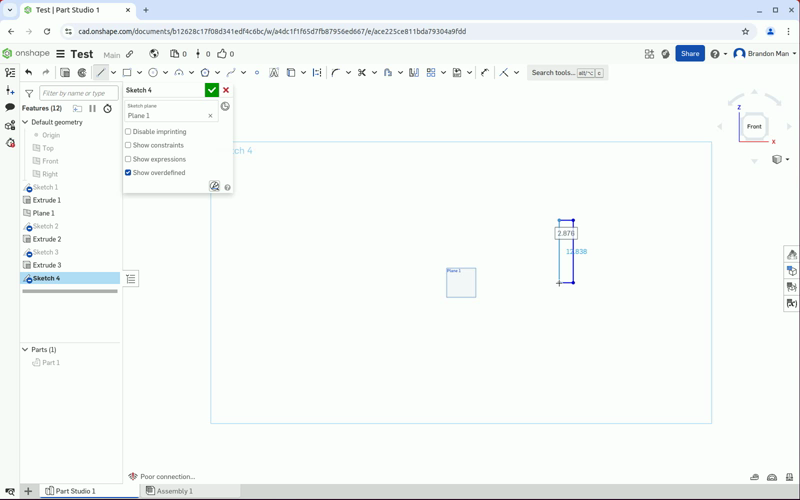
key(esc)
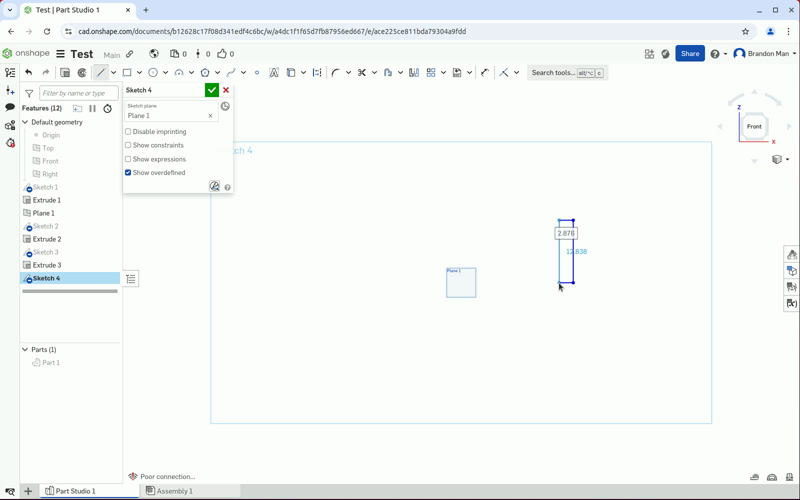
mouse_move(564, 238)
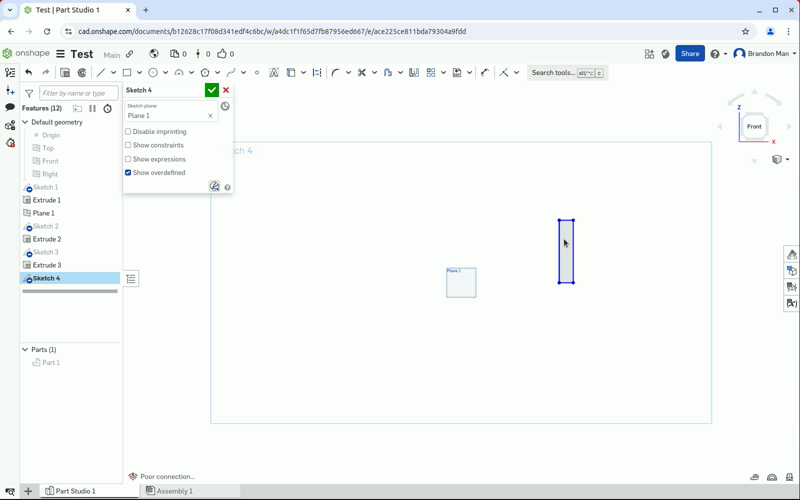
scroll(6)
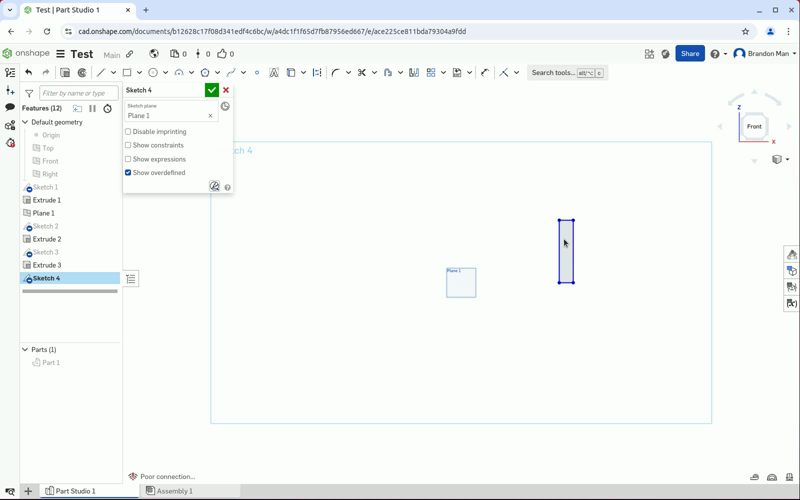
scroll(6)
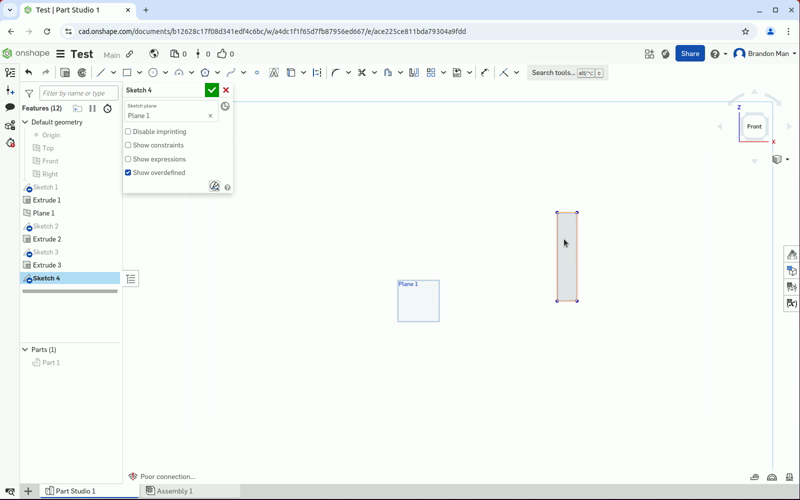
scroll(6)
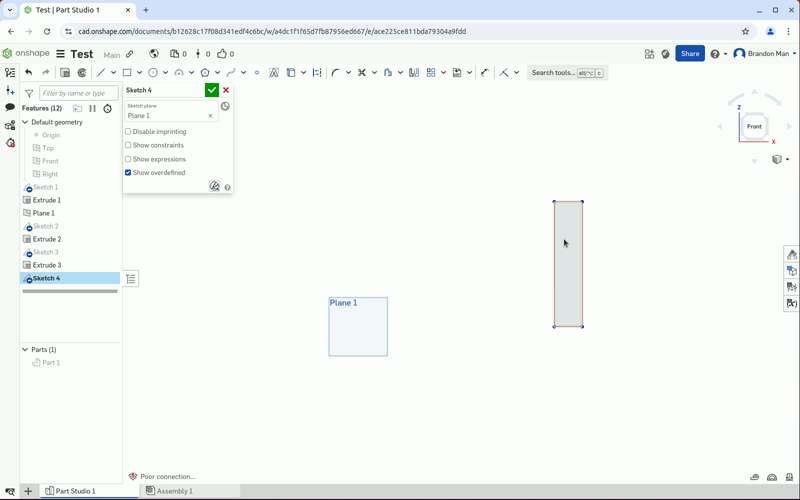
scroll(6)
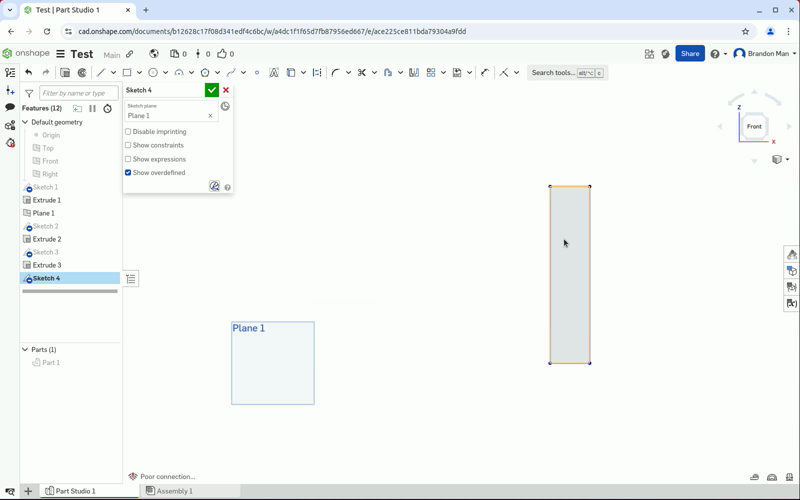
scroll(6)
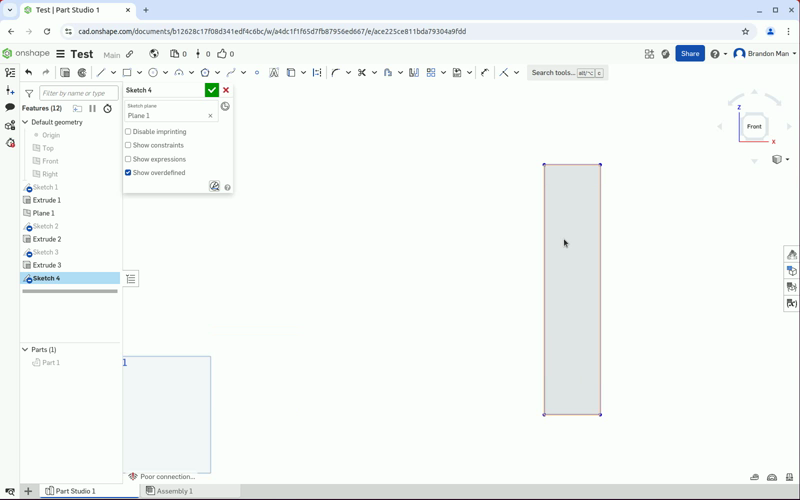
scroll(6)
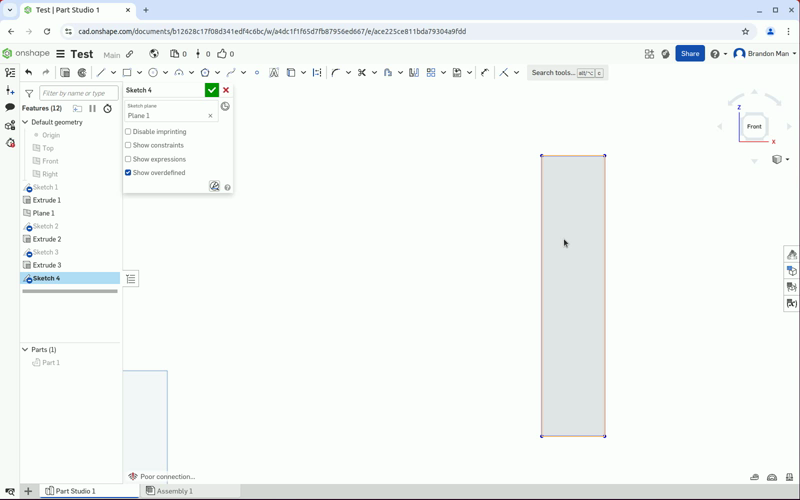
scroll(6)
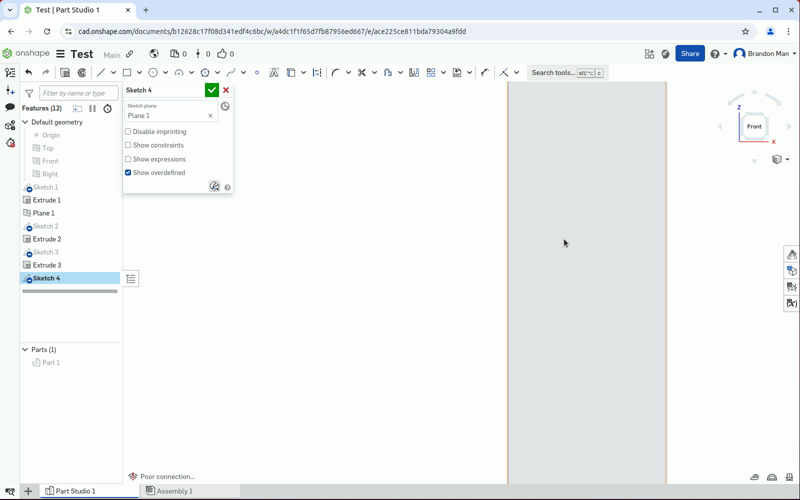
click(564, 238)
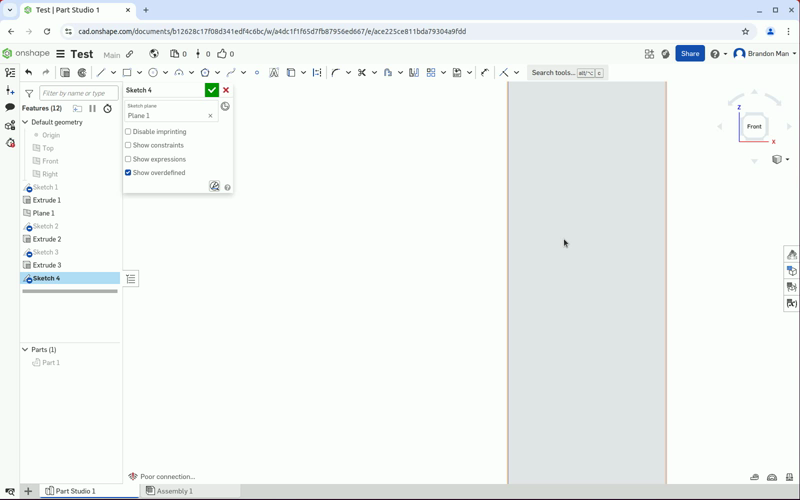
scroll(-6)
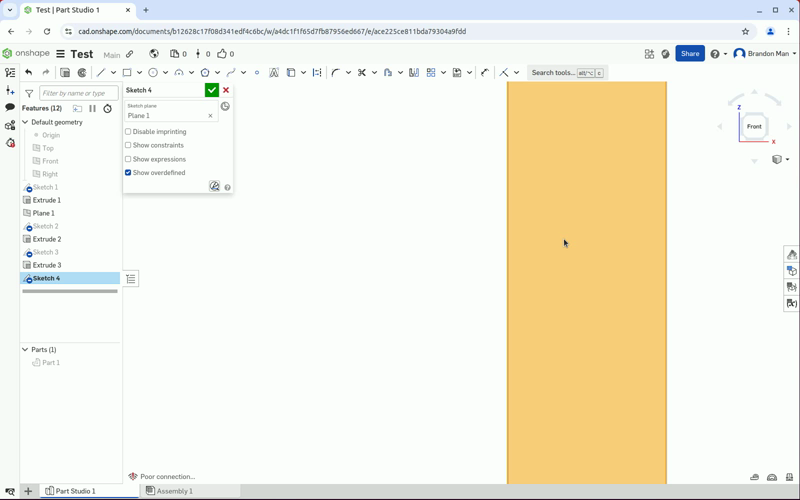
scroll(-6)
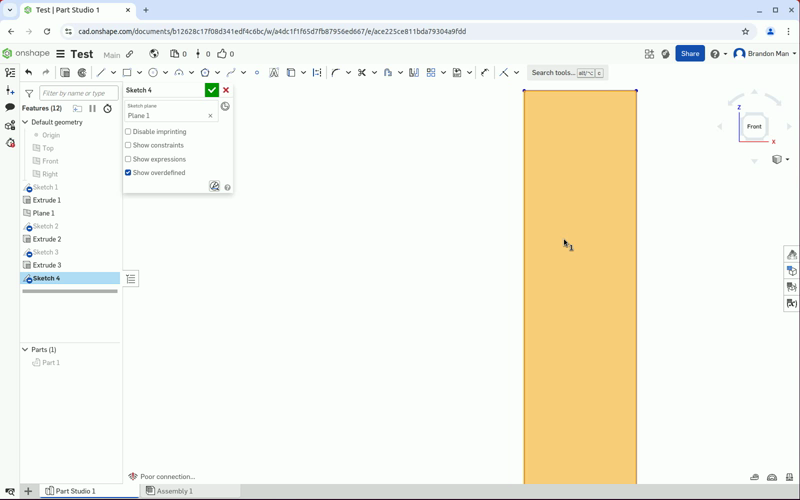
scroll(-6)
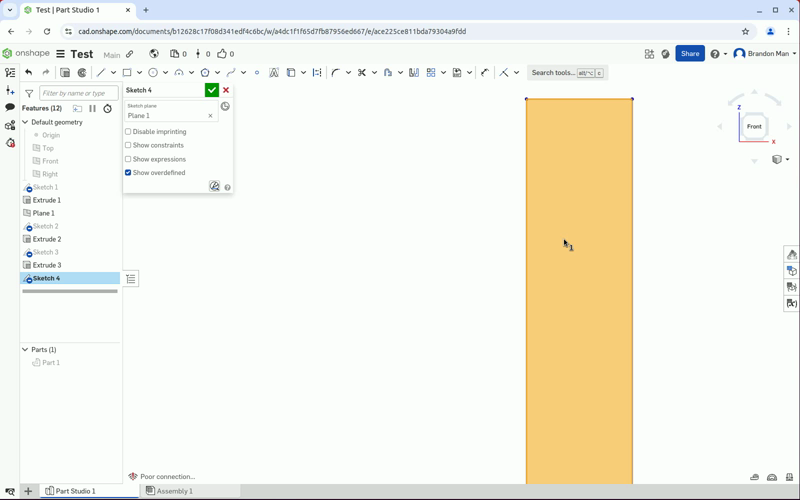
scroll(-6)
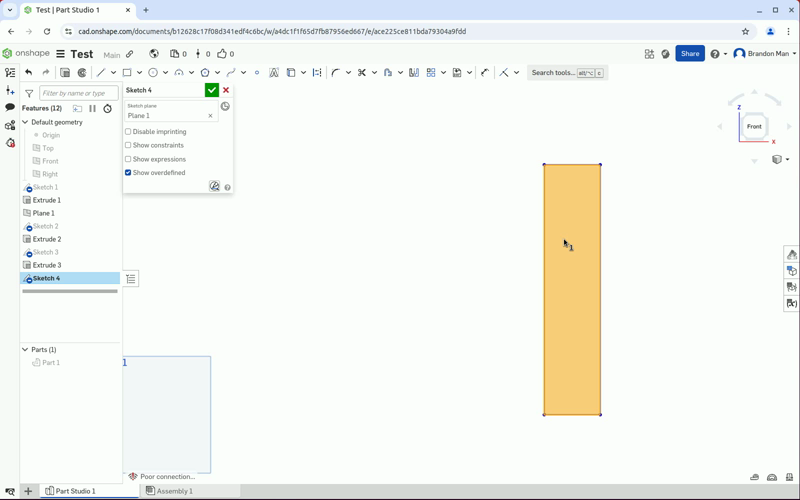
scroll(-6)
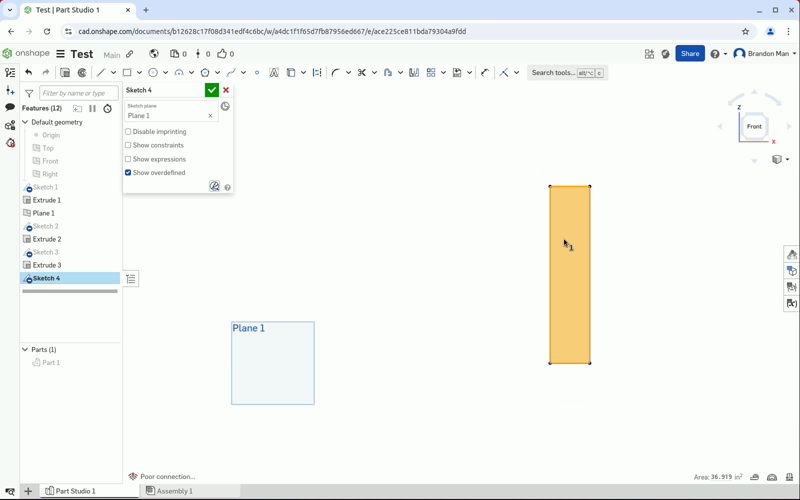
scroll(-6)
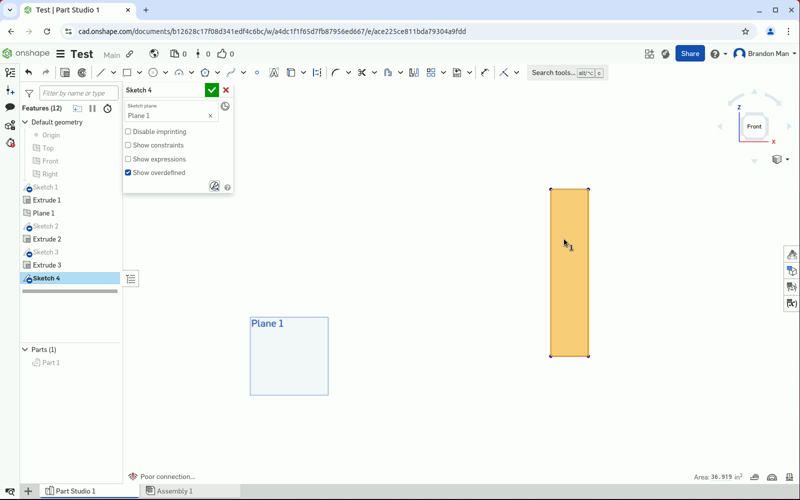
scroll(-6)
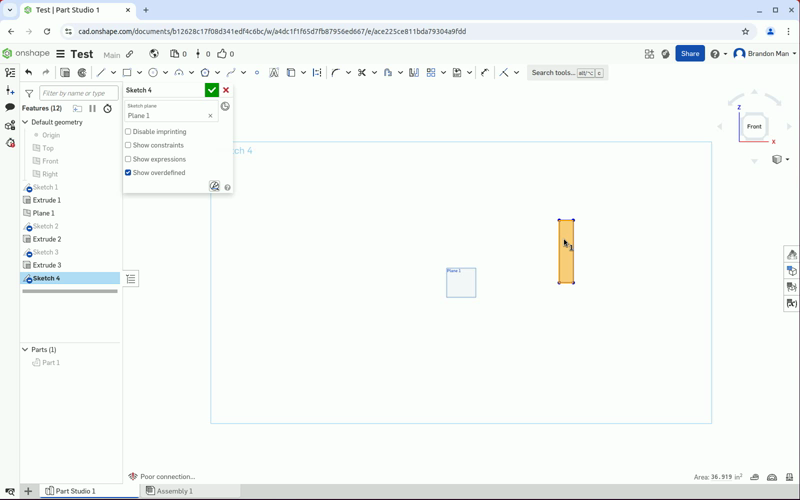
mouse_move(73, 352)
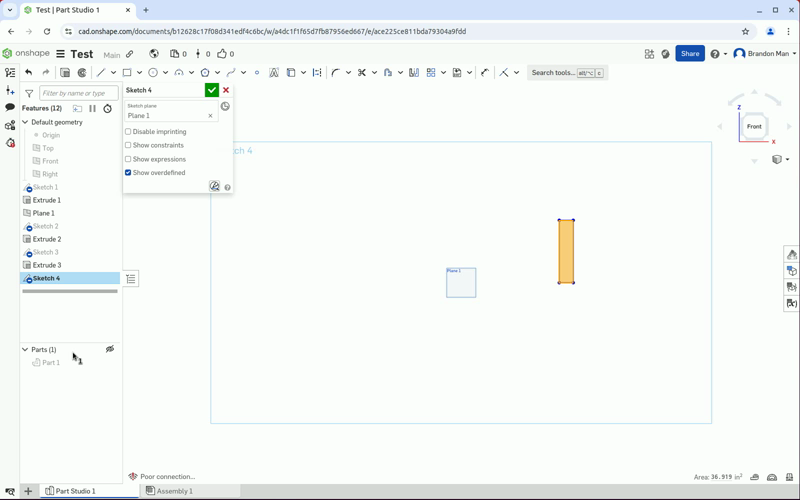
key(shift+y)
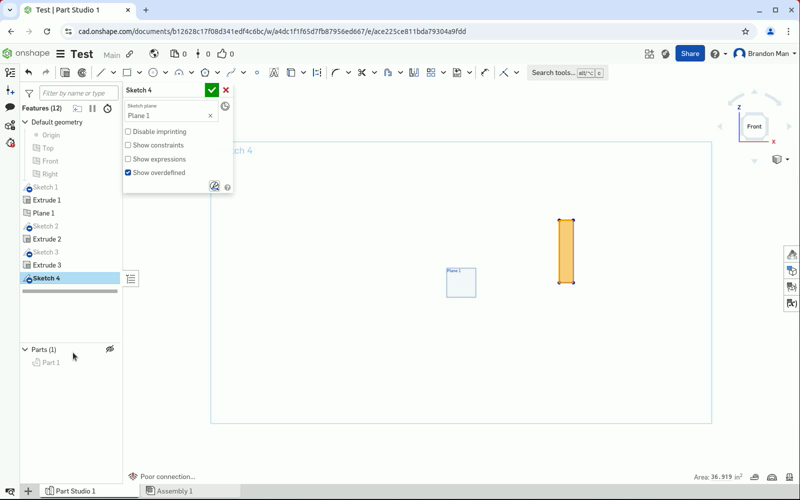
key(shift+e)
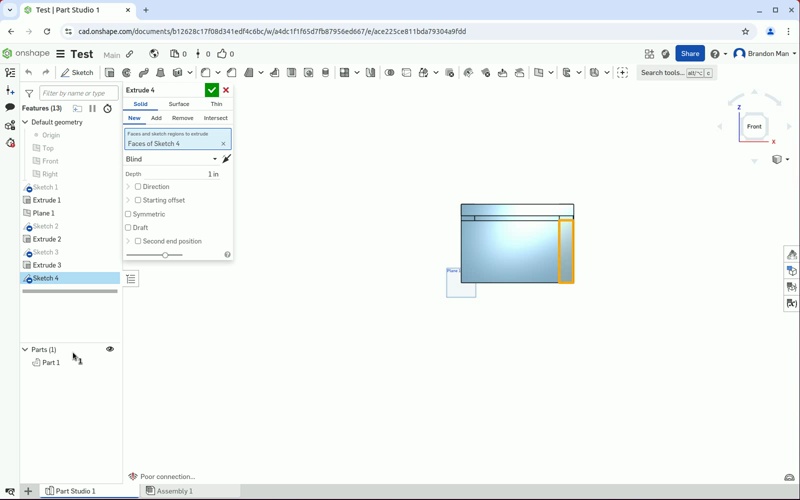
mouse_move(143, 106)
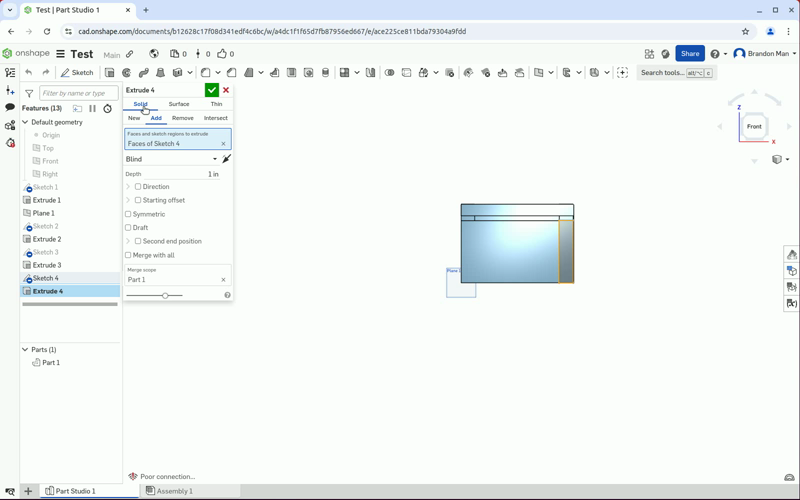
click(143, 106)
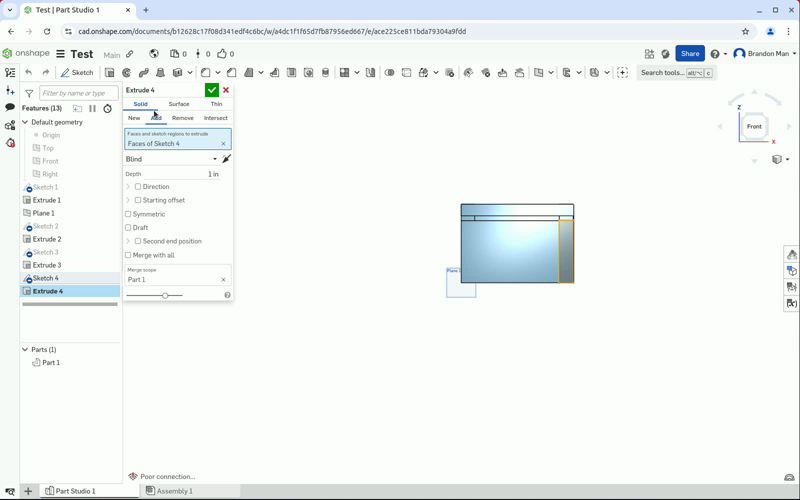
mouse_move(186, 120)
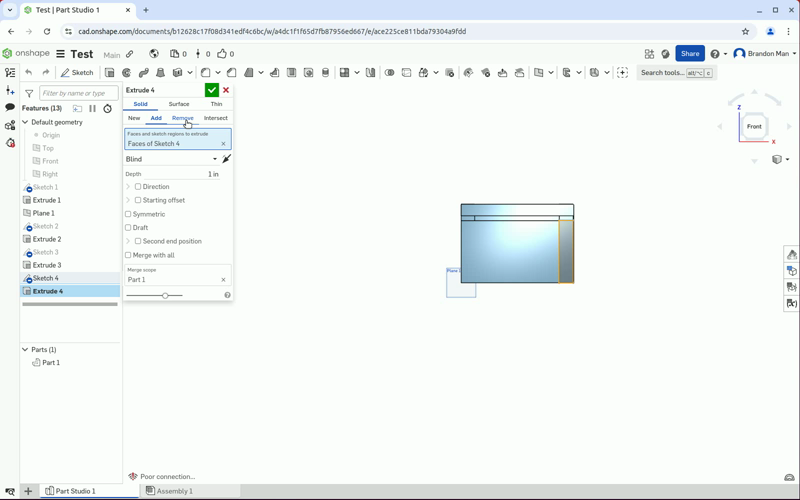
click(186, 120)
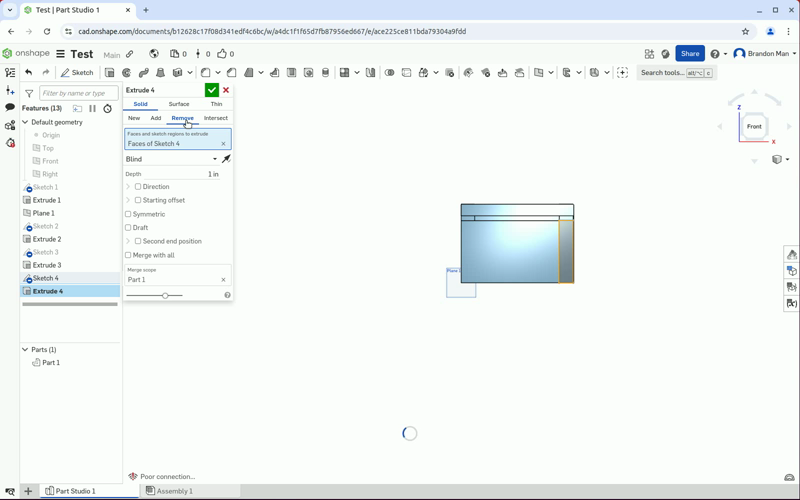
key(tab, 4)
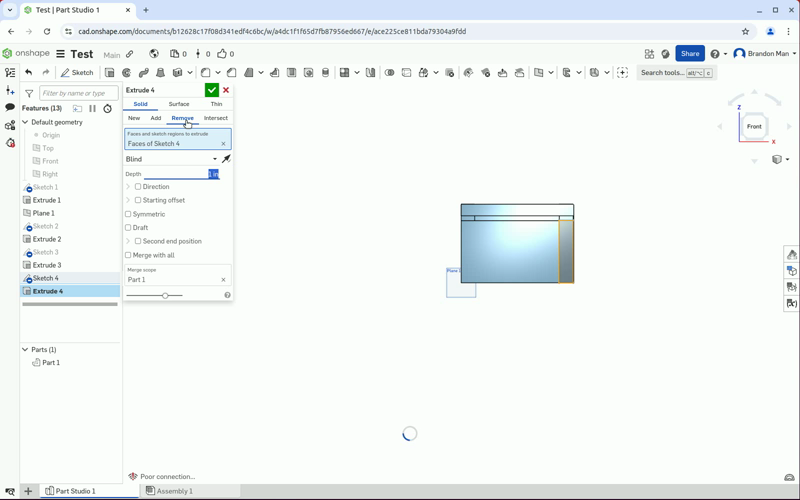
text(1.444)
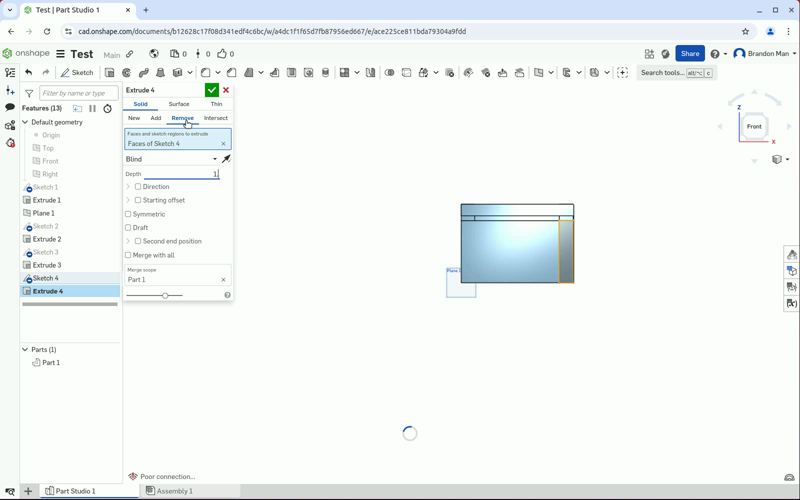
key(tab, 6)
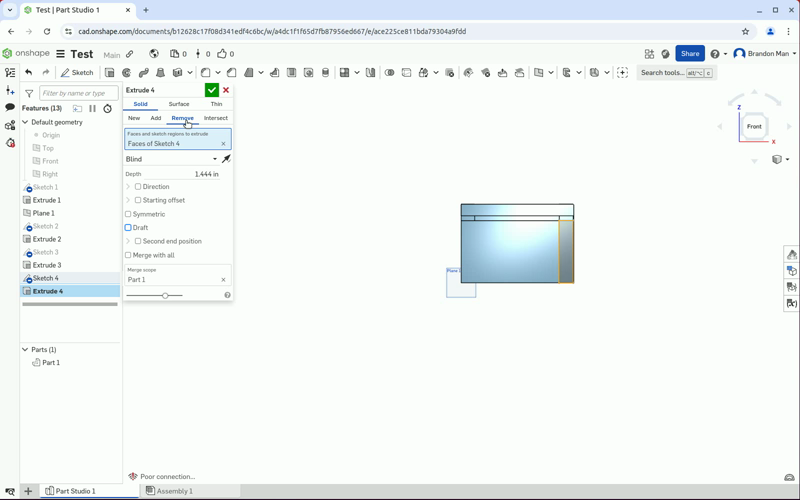
key(space)
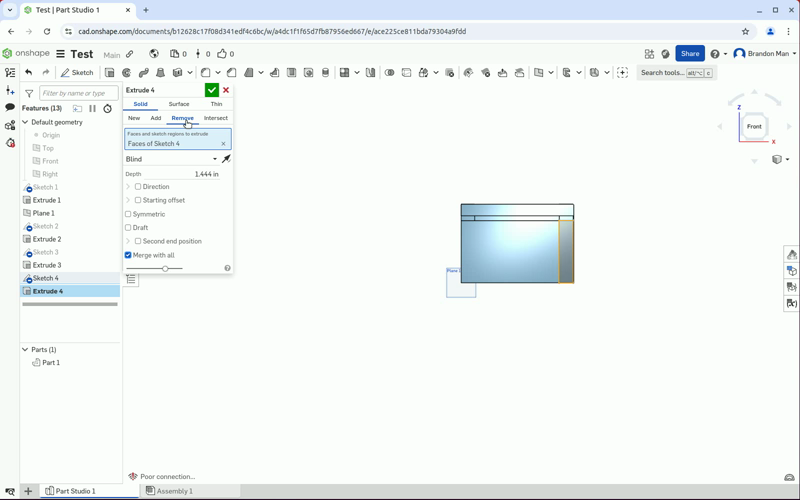
key(enter)
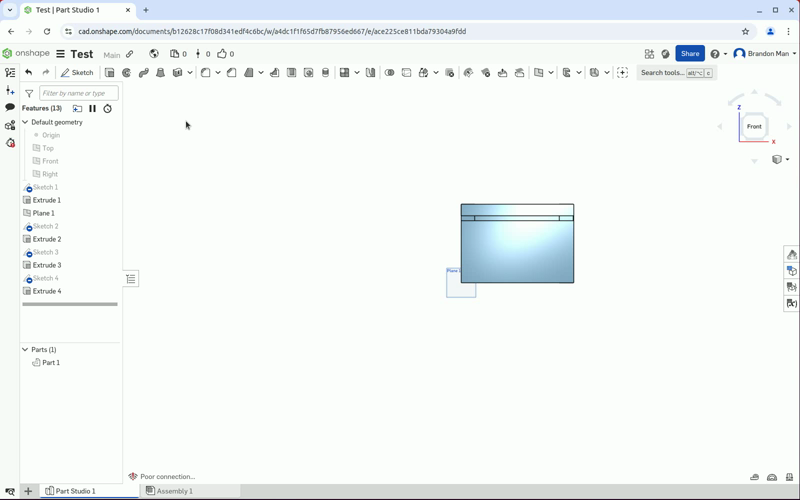
key(shift+h)
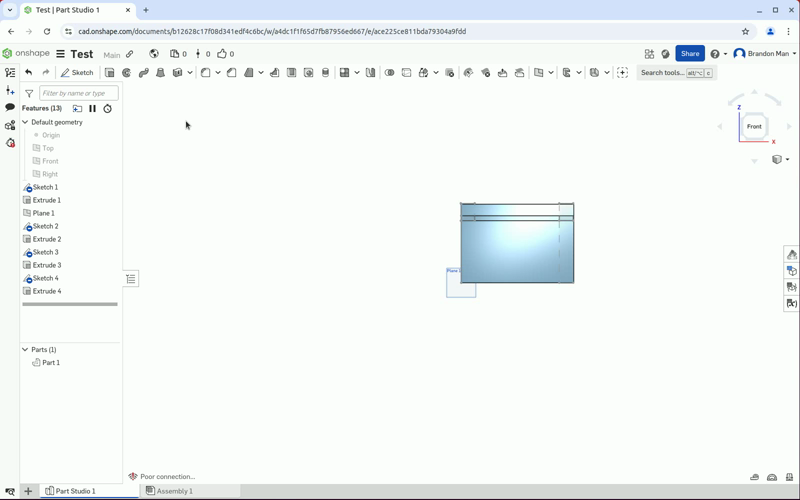
key(shift+h)
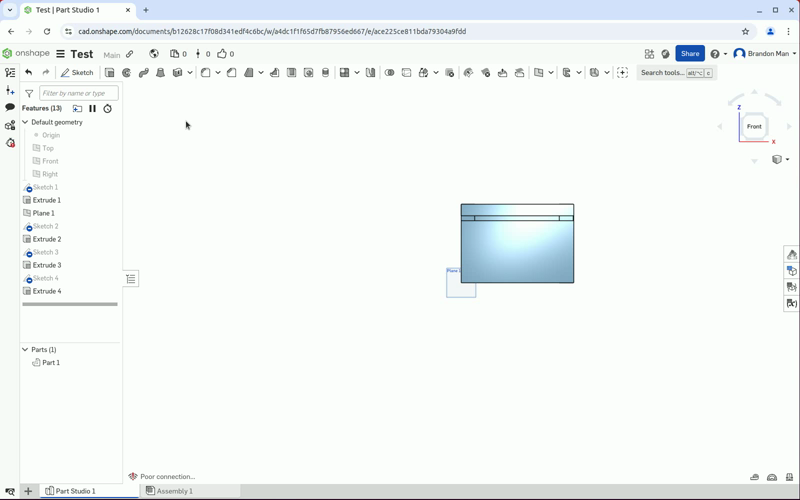
mouse_move(73, 189)
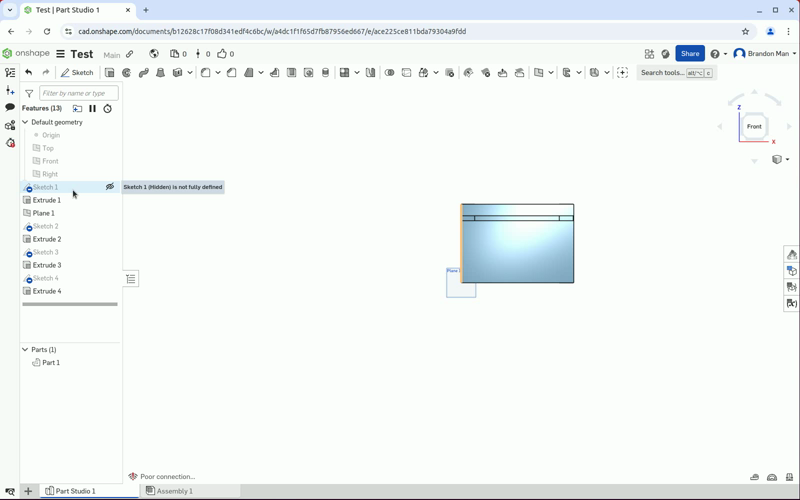
click(73, 189)
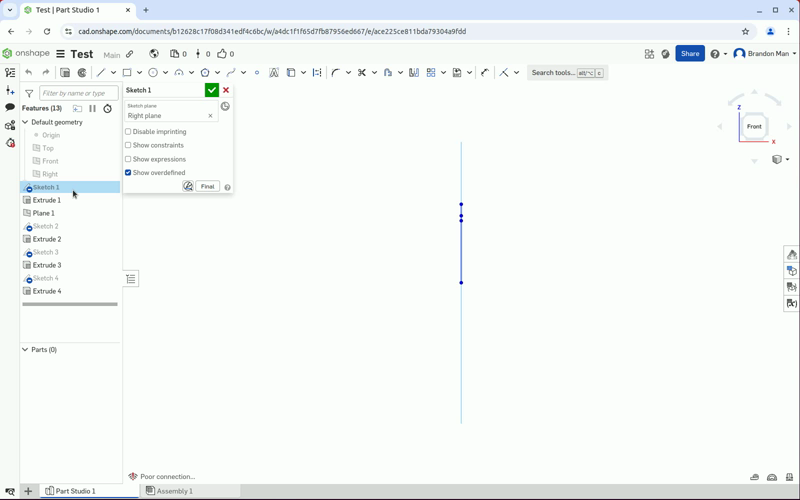
mouse_move(229, 92)
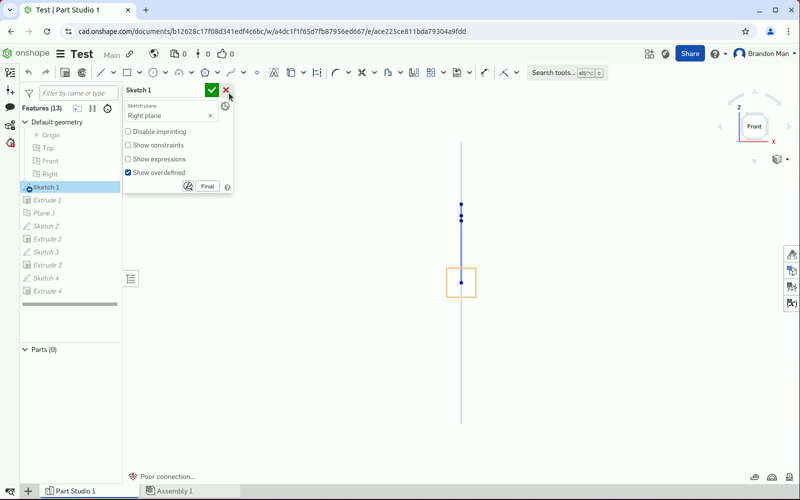
click(229, 92)
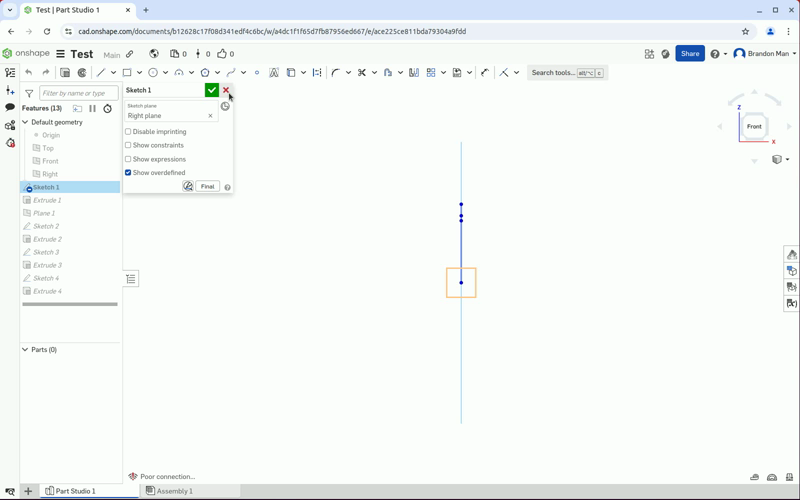
key(shift+s)
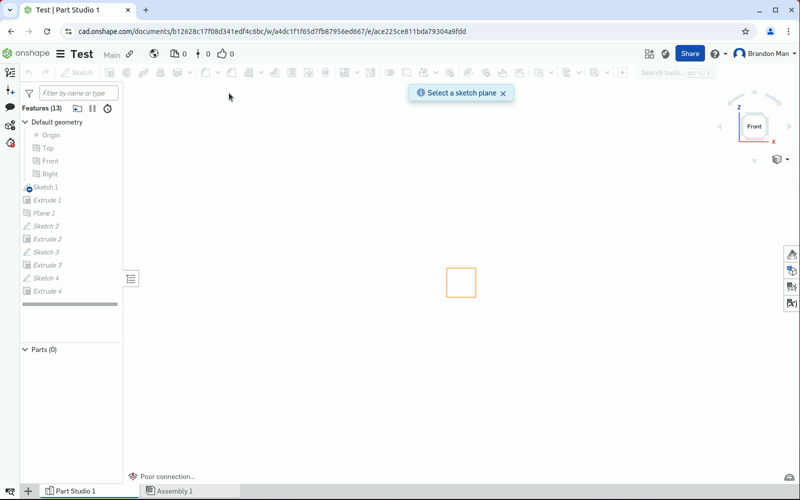
mouse_move(73, 215)
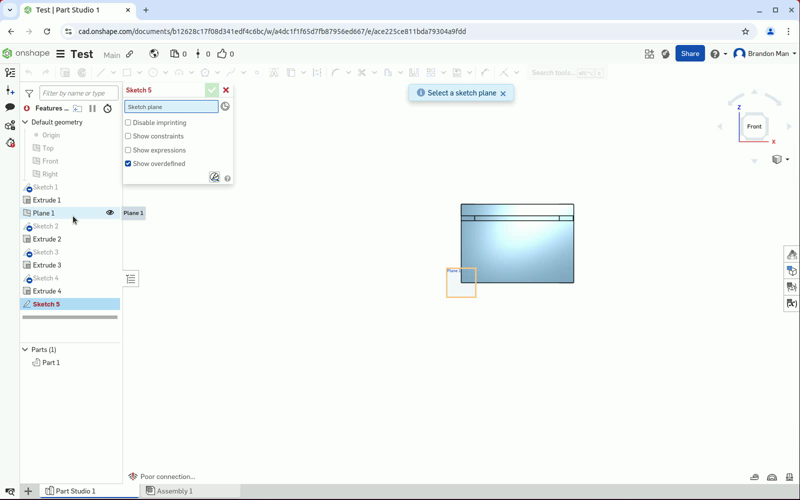
click(73, 215)
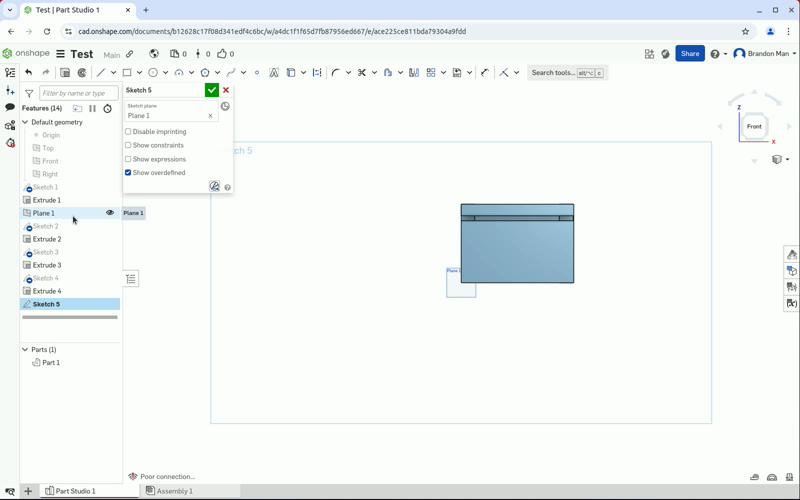
mouse_move(73, 352)
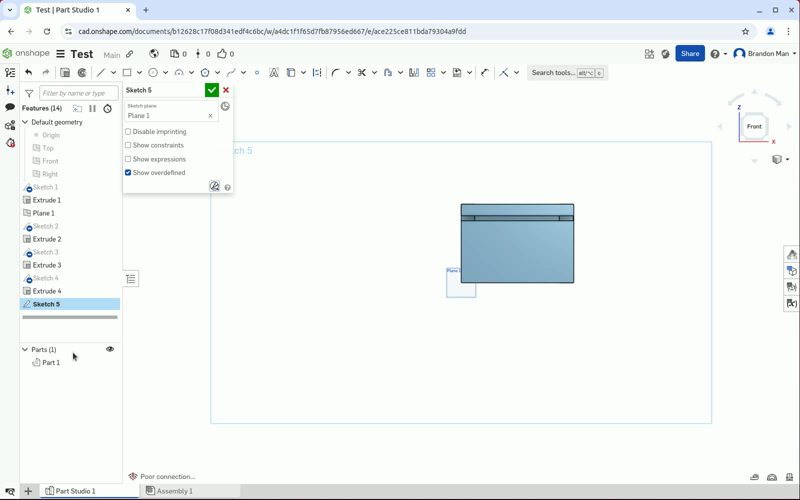
key(y)
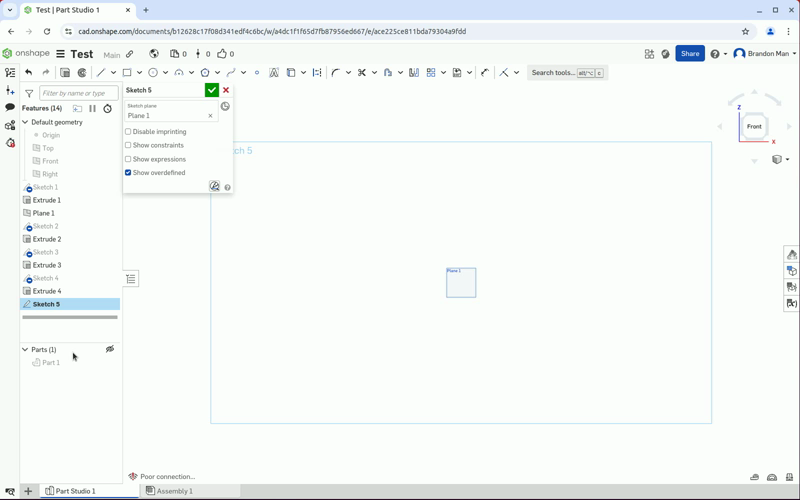
key(l)
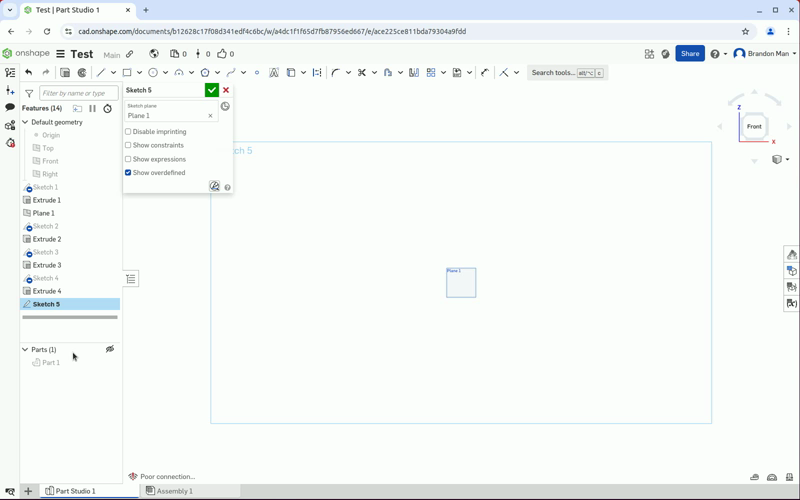
key_down(shift)
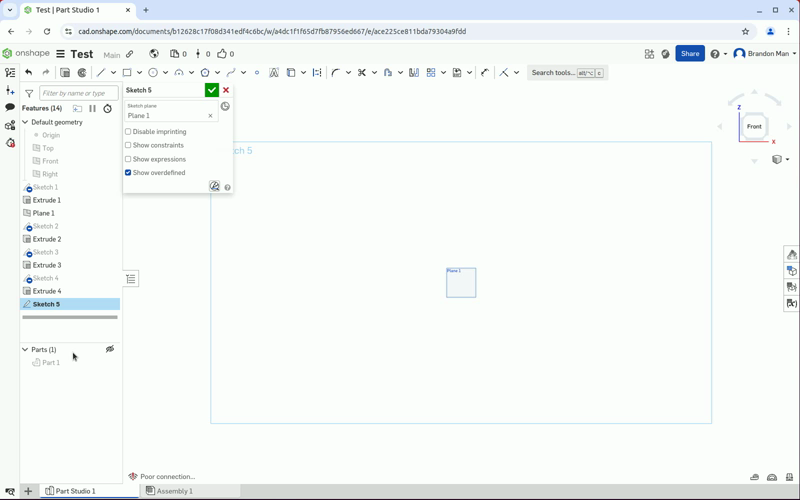
mouse_move(460, 282)
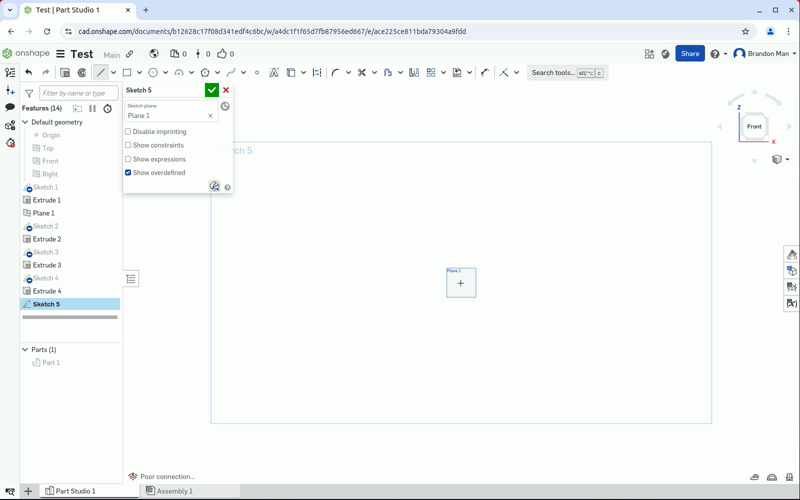
click(460, 282)
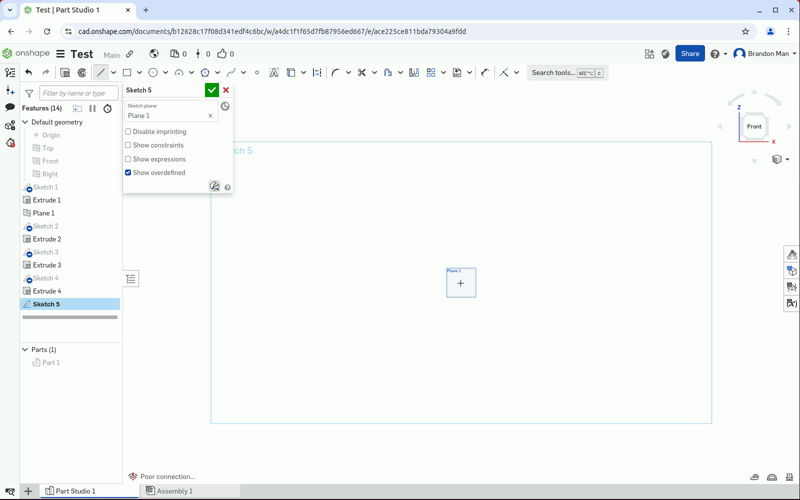
key_up(shift)
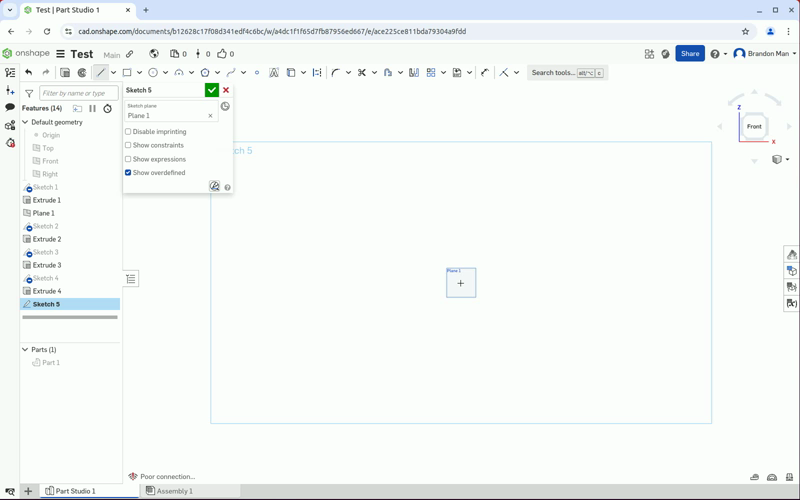
key_down(shift)
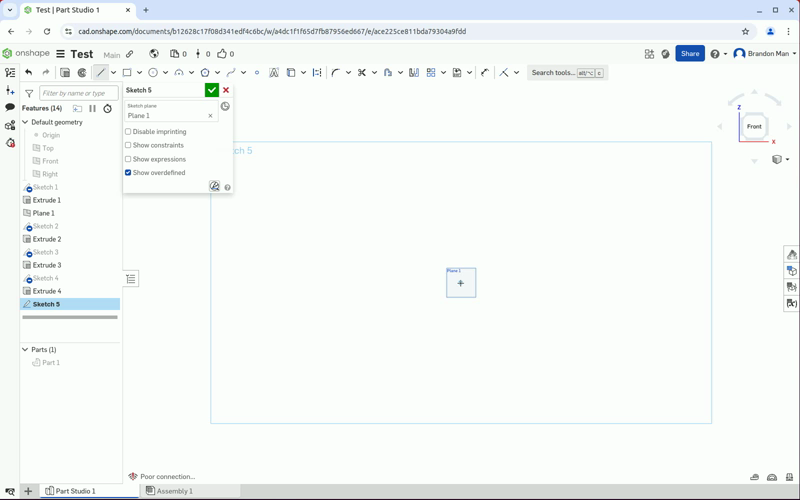
mouse_move(490, 282)
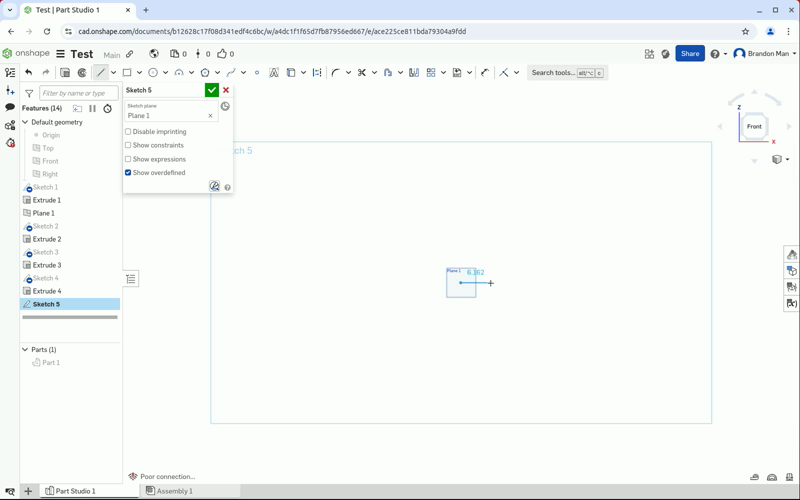
mouse_move(474, 282)
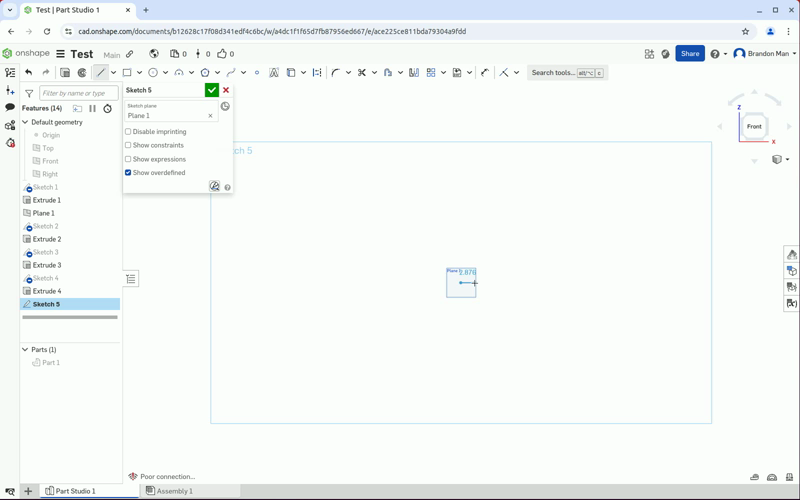
click(474, 282)
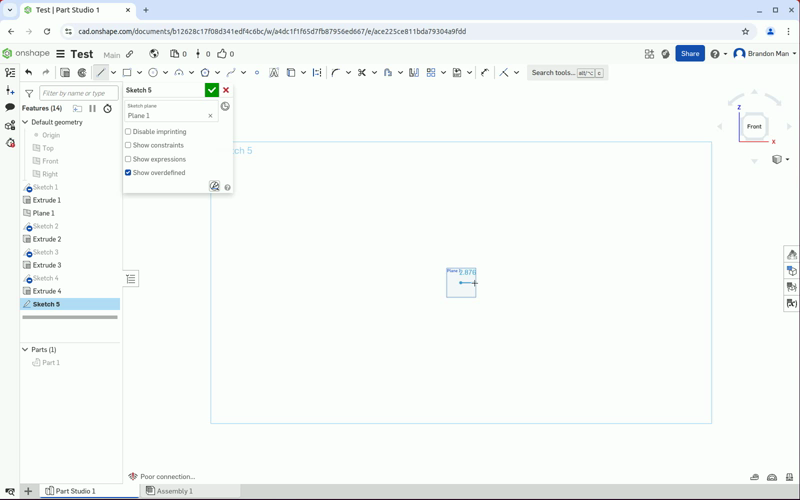
key_up(shift)
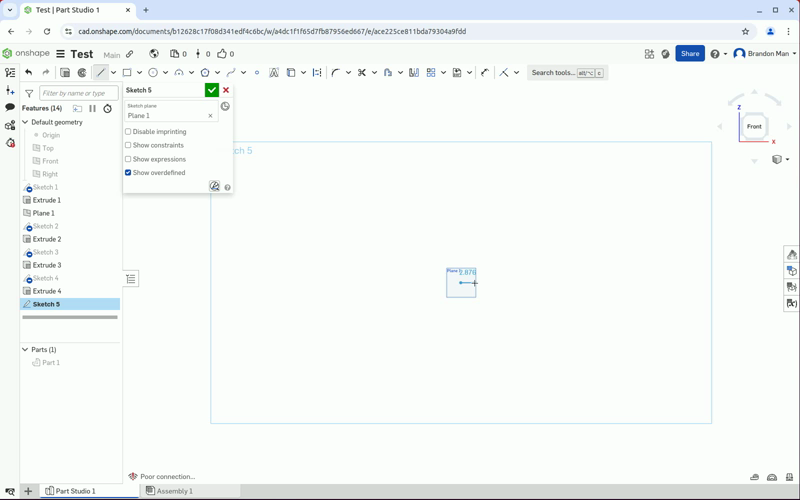
key_down(shift)
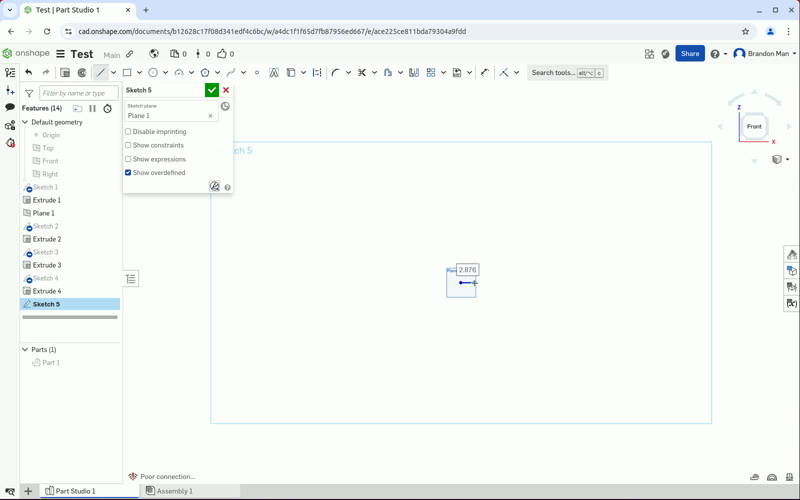
mouse_move(474, 220)
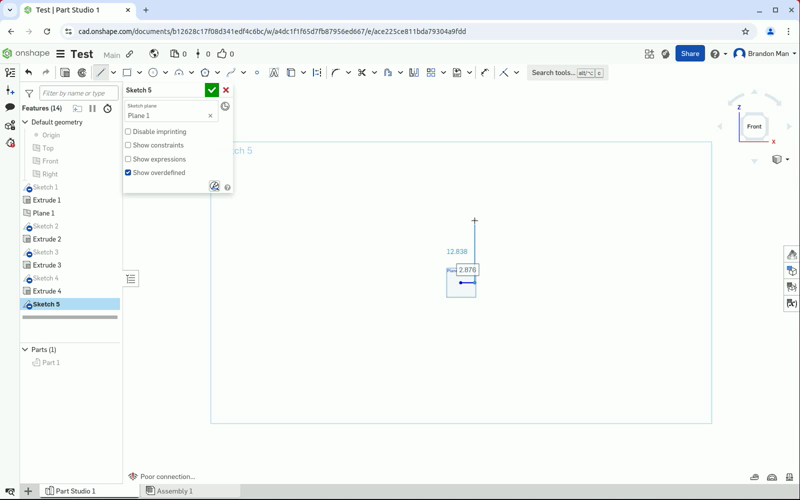
click(474, 220)
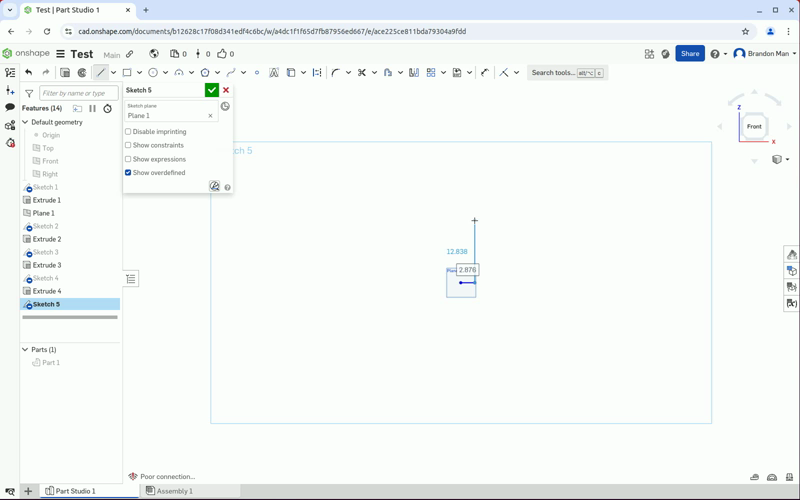
key_up(shift)
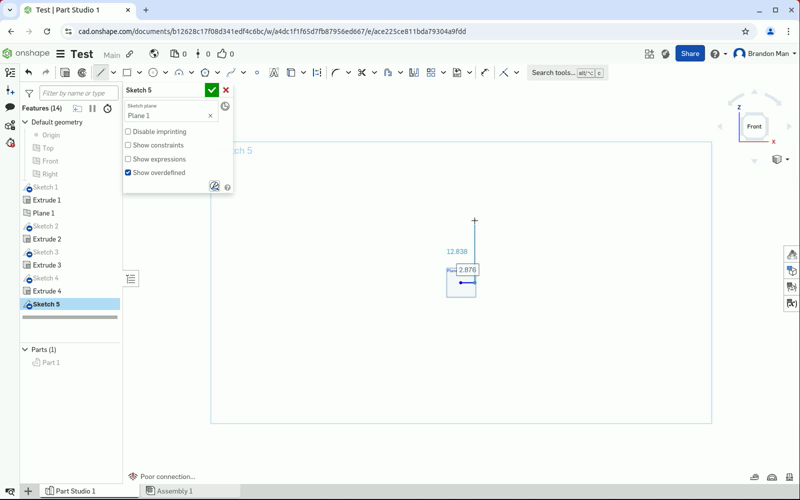
key_down(shift)
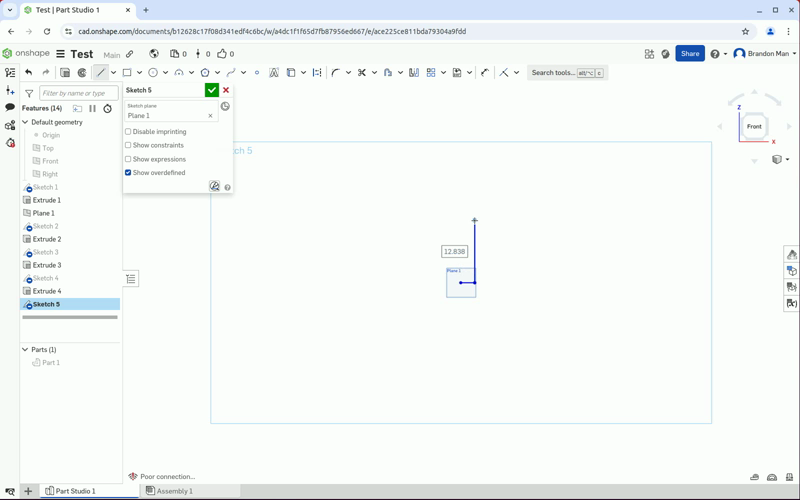
mouse_move(504, 220)
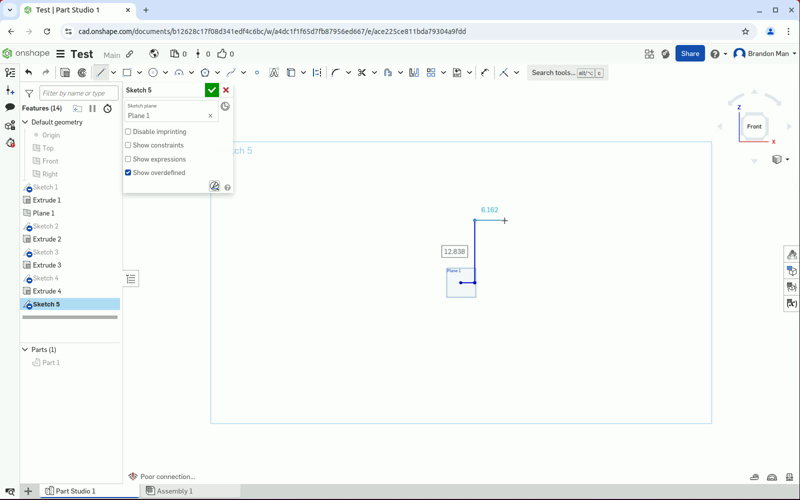
mouse_move(460, 220)
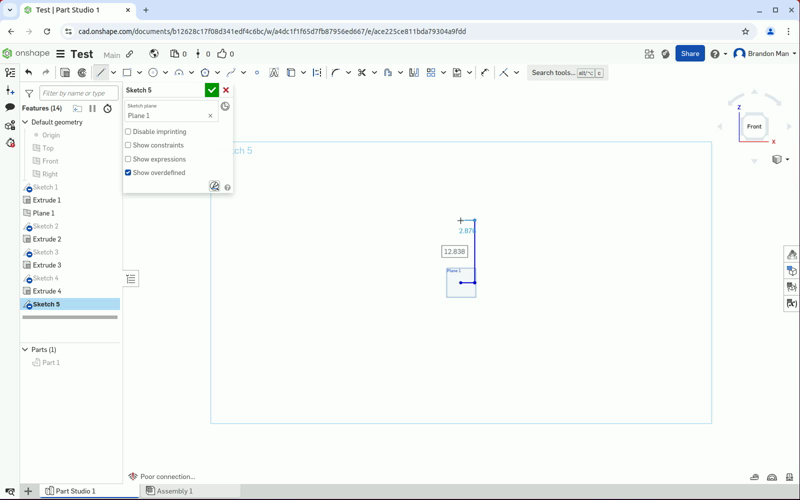
click(460, 220)
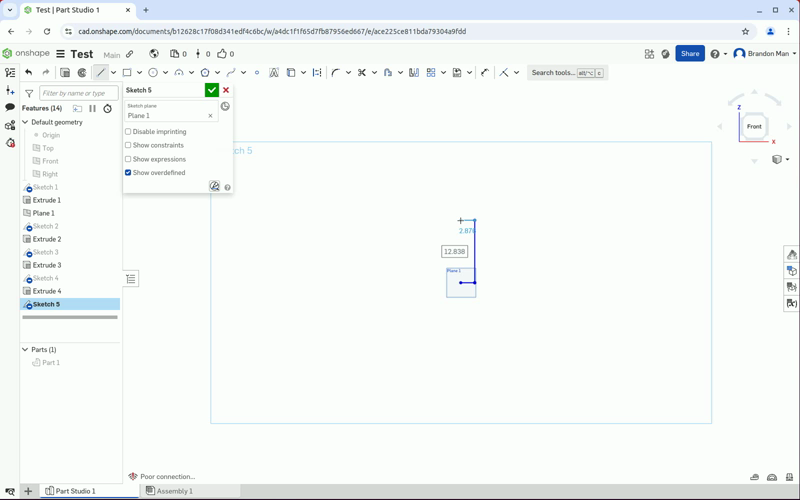
key_up(shift)
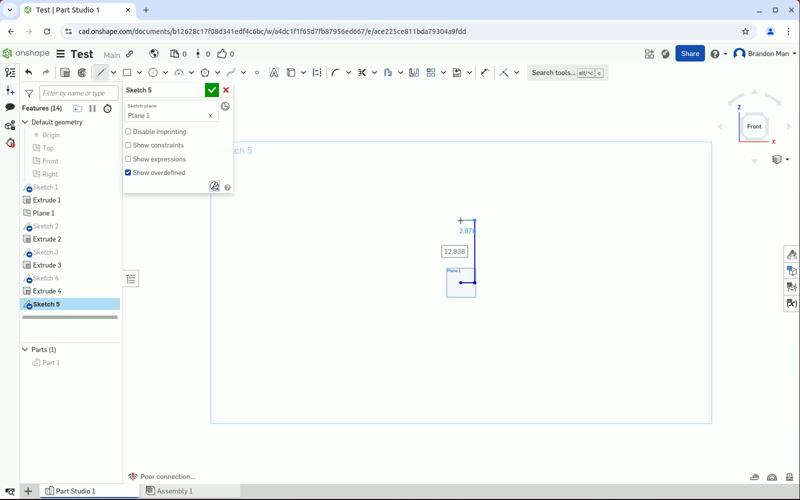
key_down(shift)
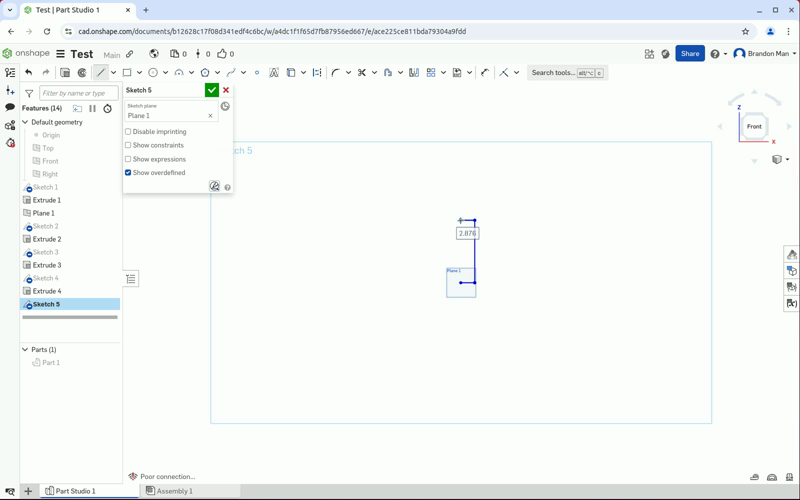
mouse_move(460, 282)
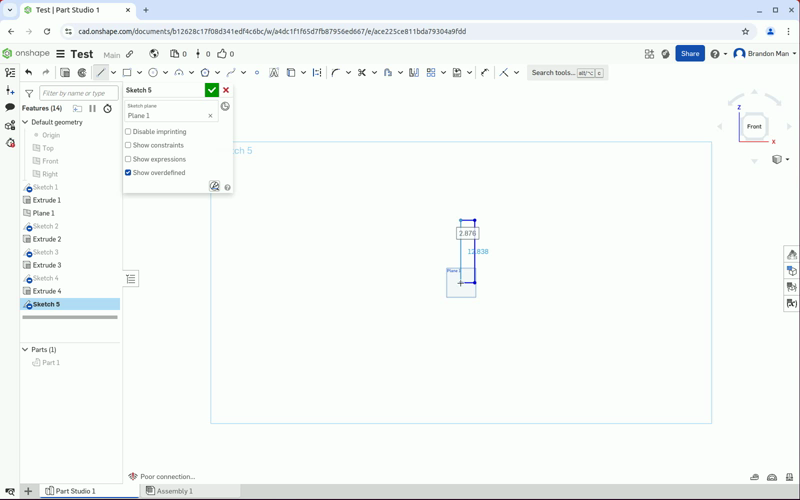
key_up(shift)
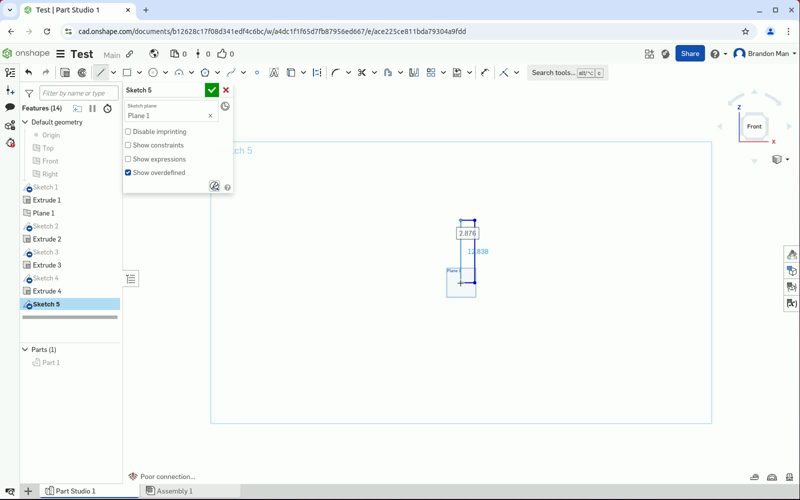
click(460, 282)
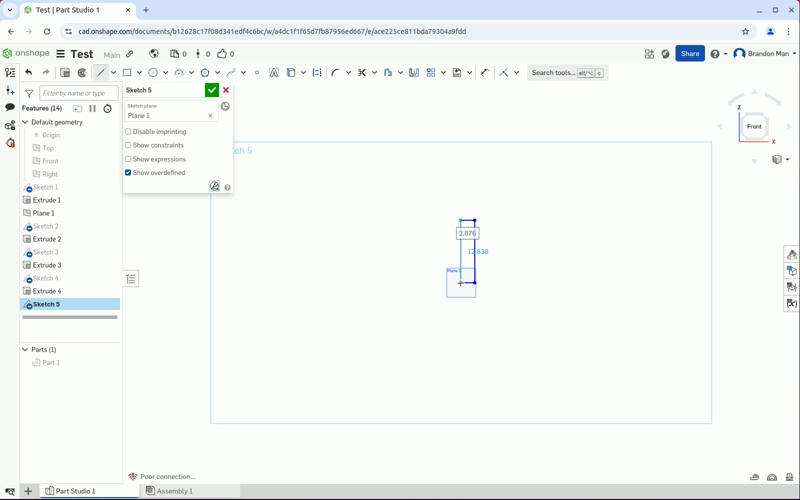
key(esc)
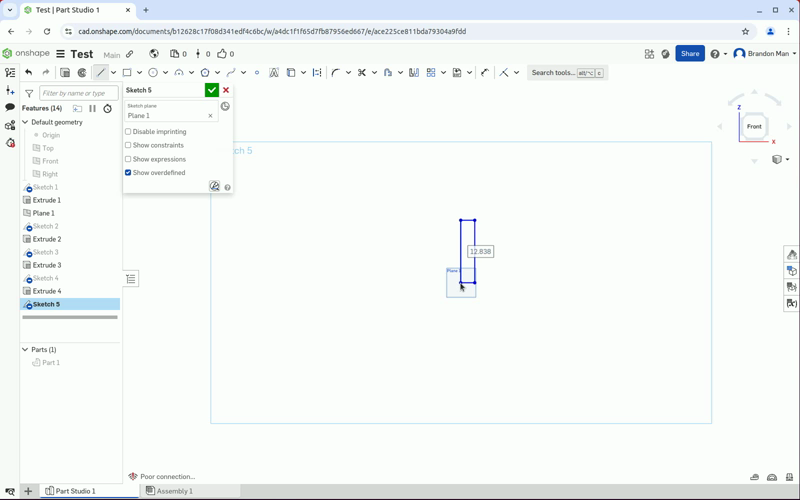
mouse_move(473, 247)
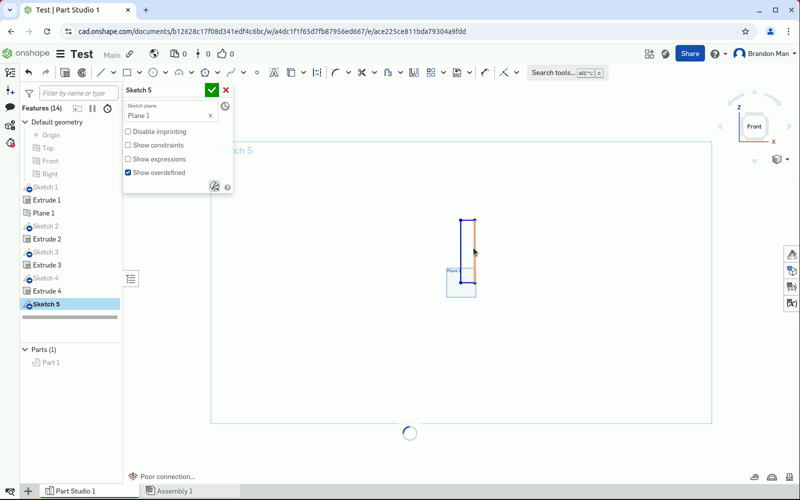
scroll(6)
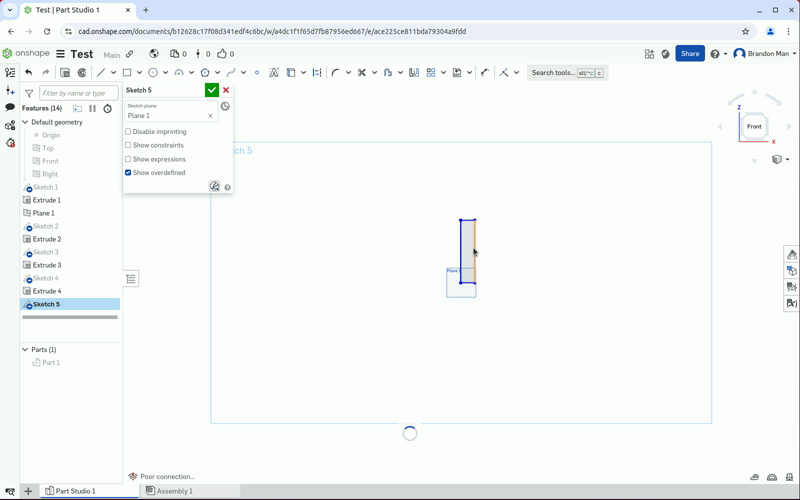
scroll(6)
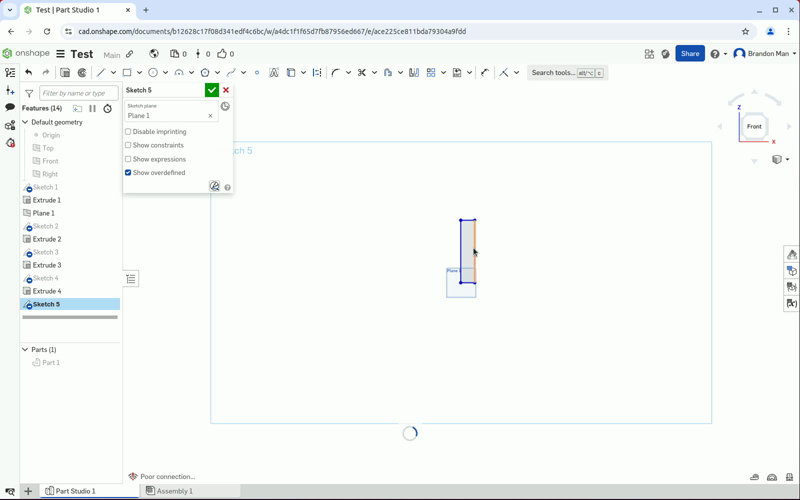
scroll(6)
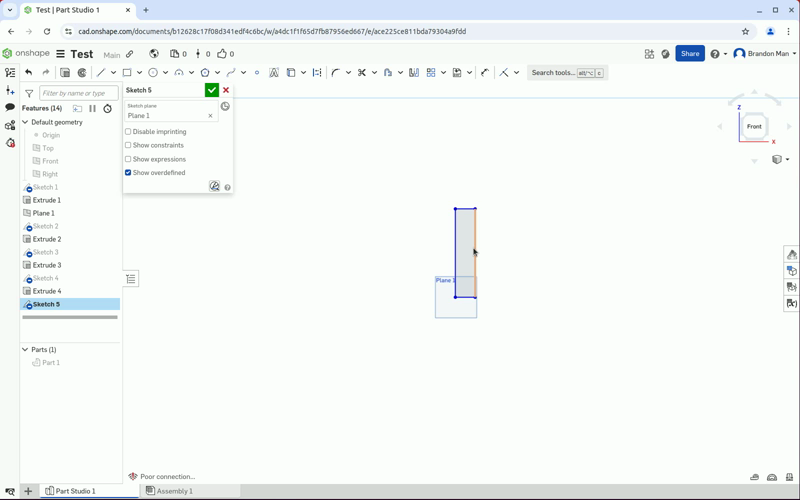
scroll(6)
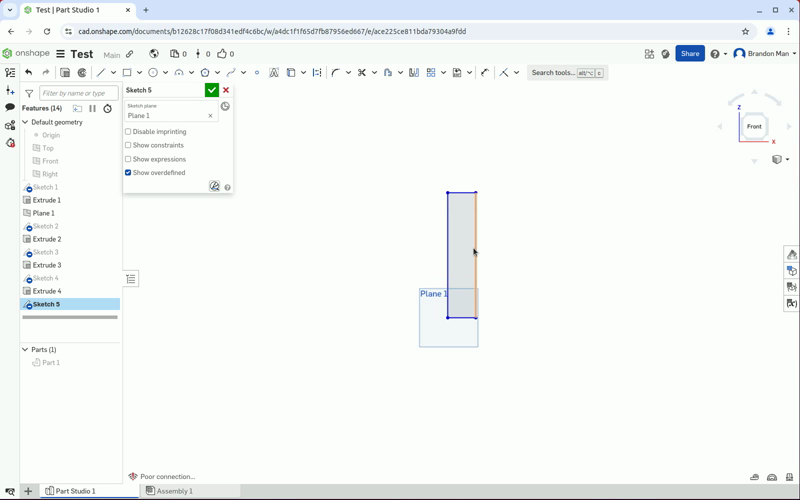
scroll(6)
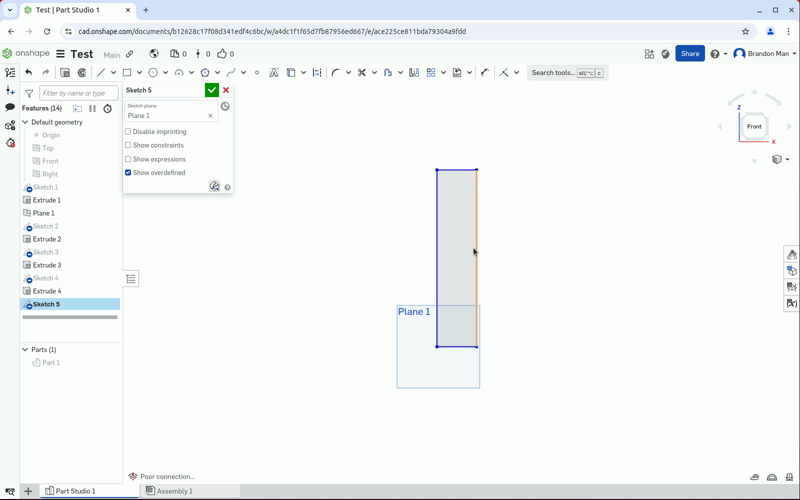
scroll(6)
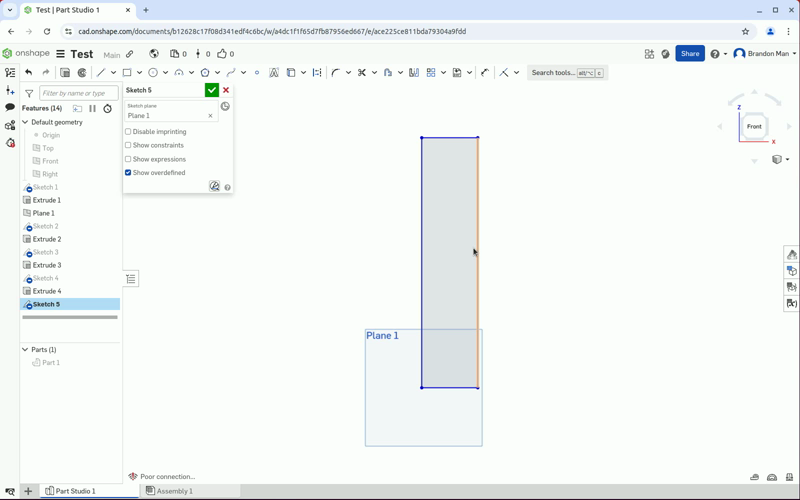
scroll(6)
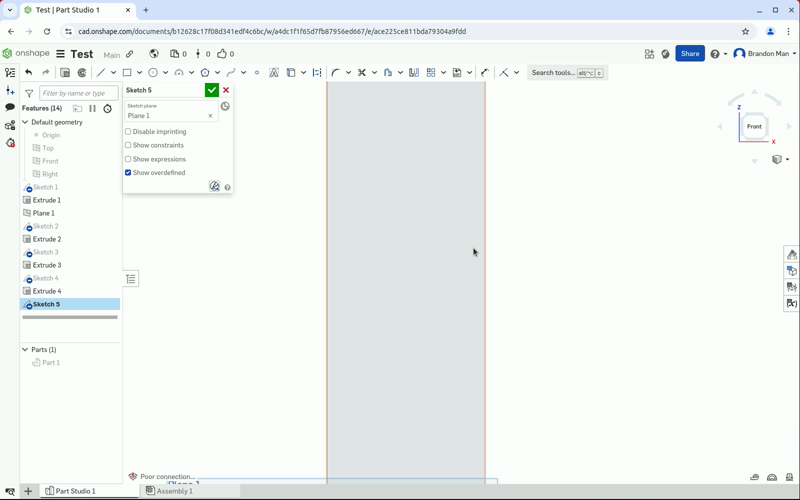
click(473, 247)
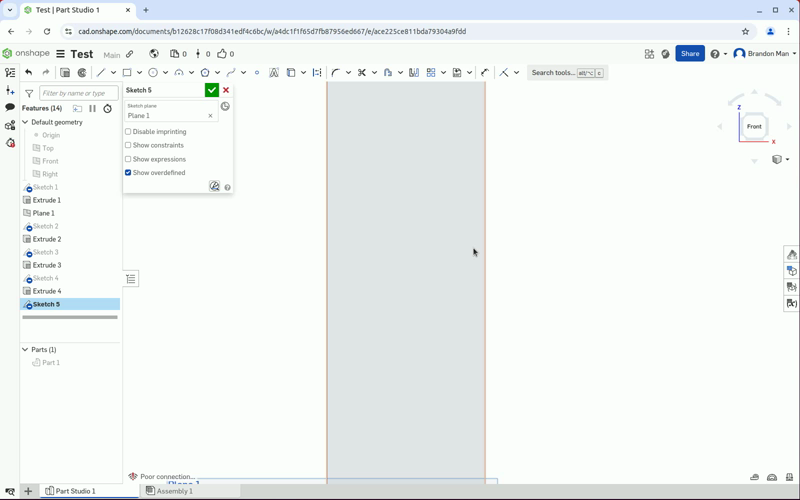
scroll(-6)
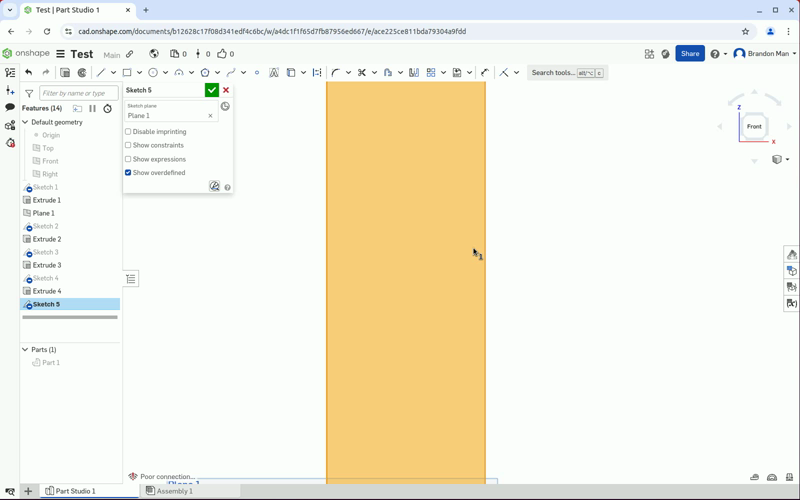
scroll(-6)
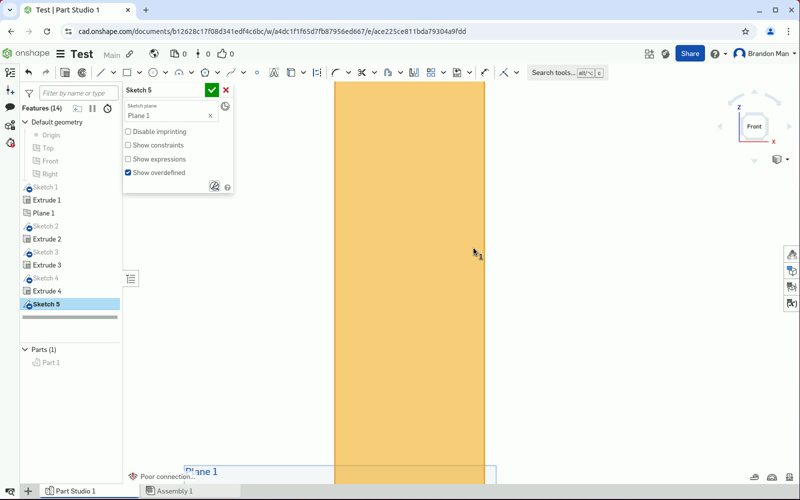
scroll(-6)
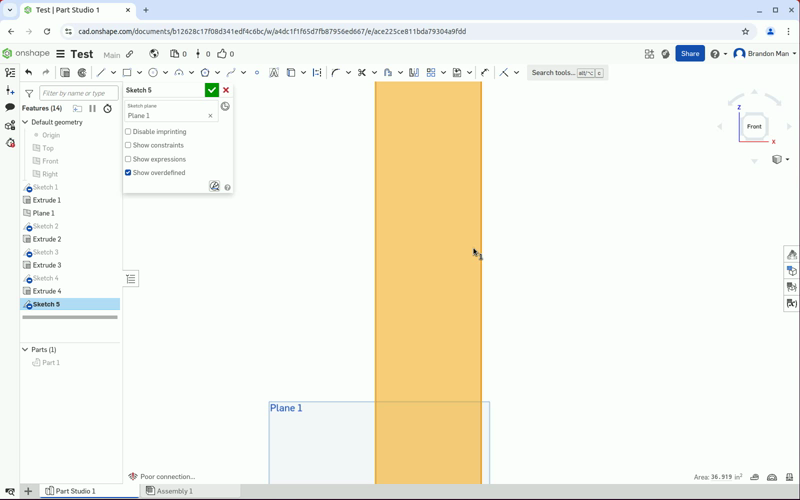
scroll(-6)
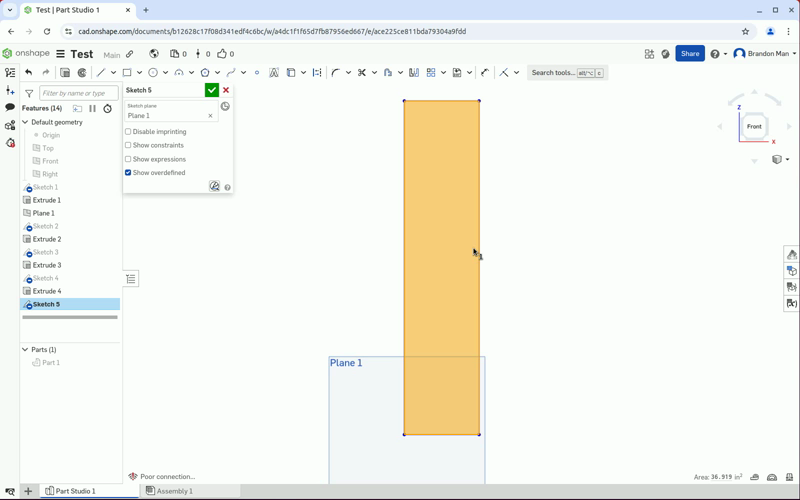
scroll(-6)
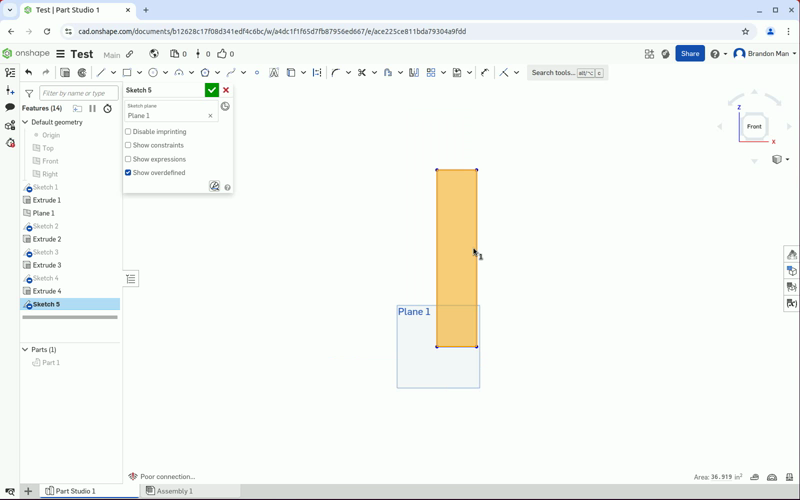
scroll(-6)
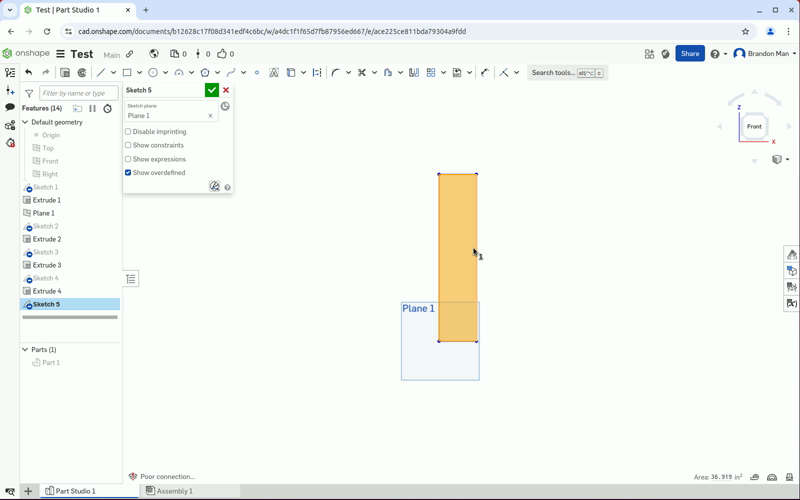
scroll(-6)
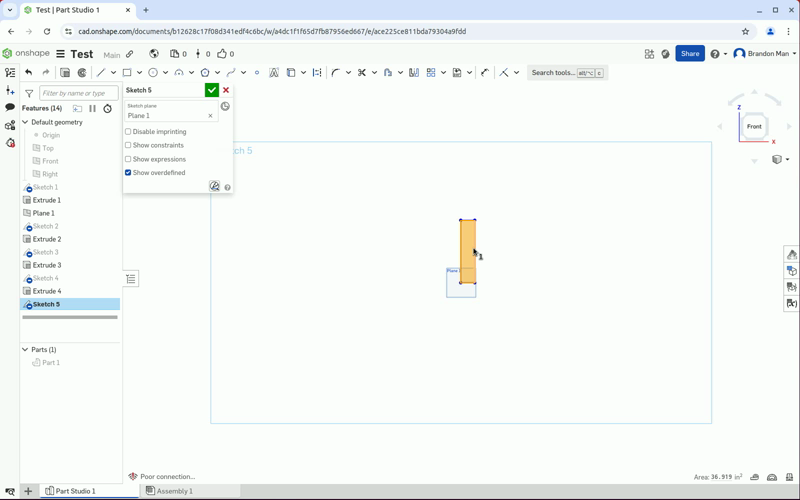
mouse_move(73, 352)
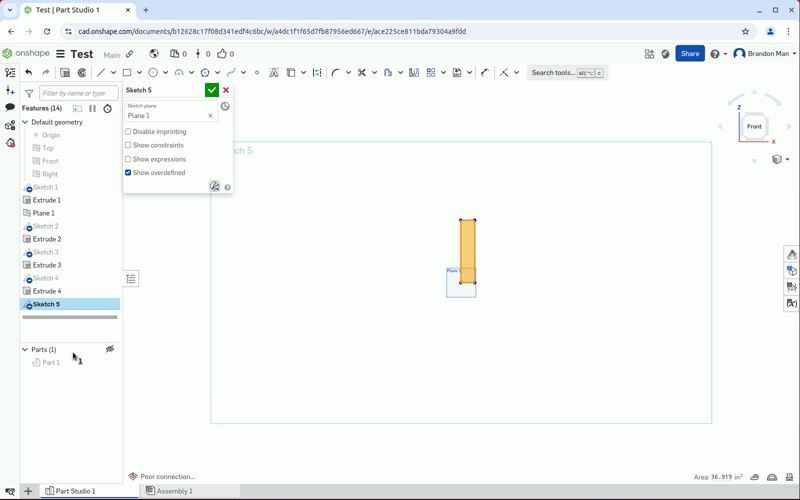
key(shift+y)
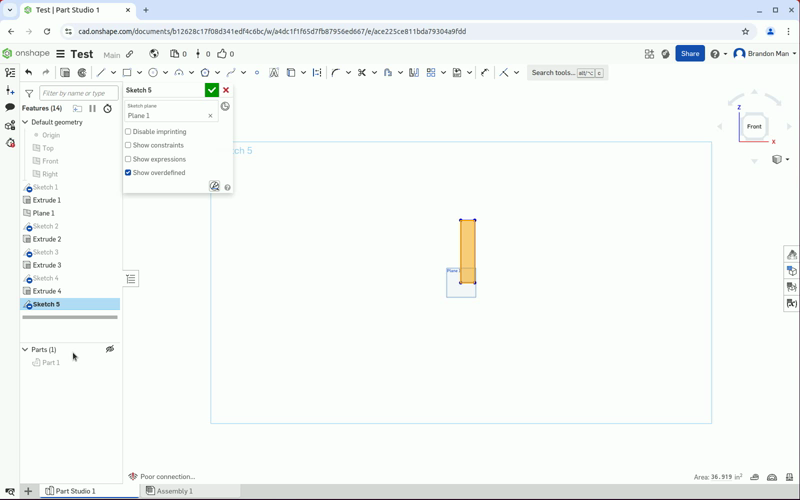
key(shift+e)
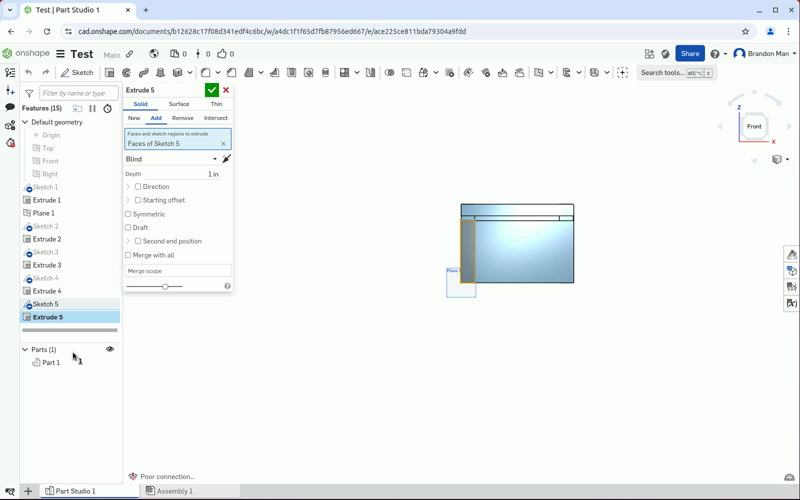
mouse_move(143, 106)
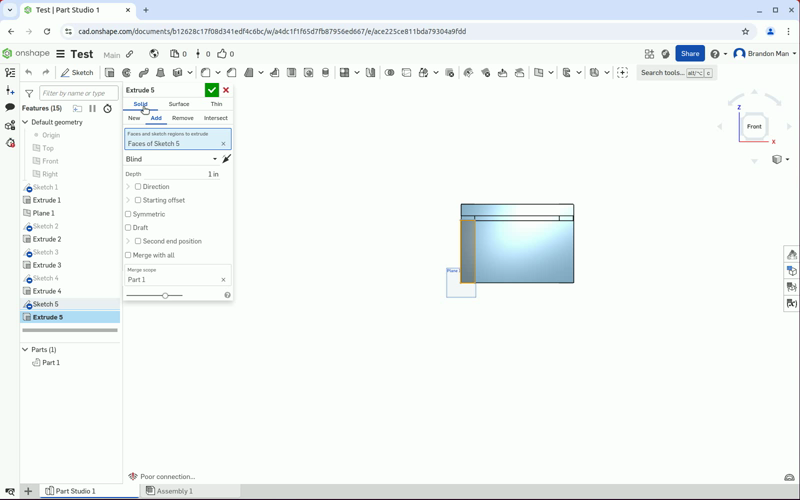
click(143, 106)
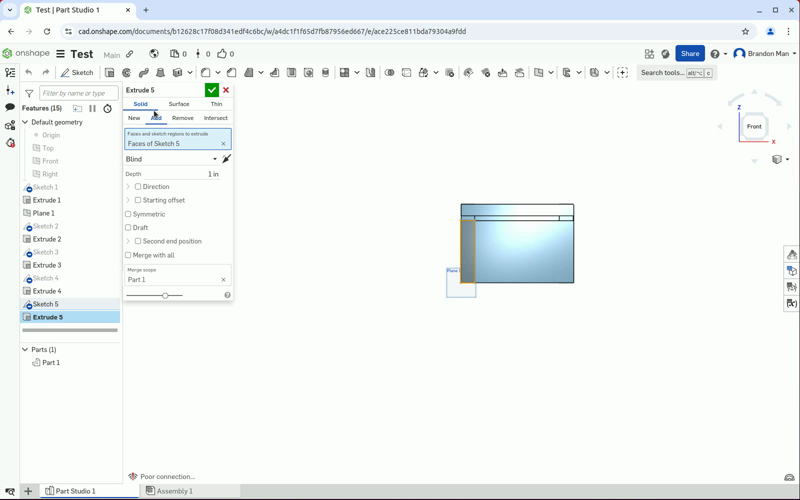
mouse_move(186, 120)
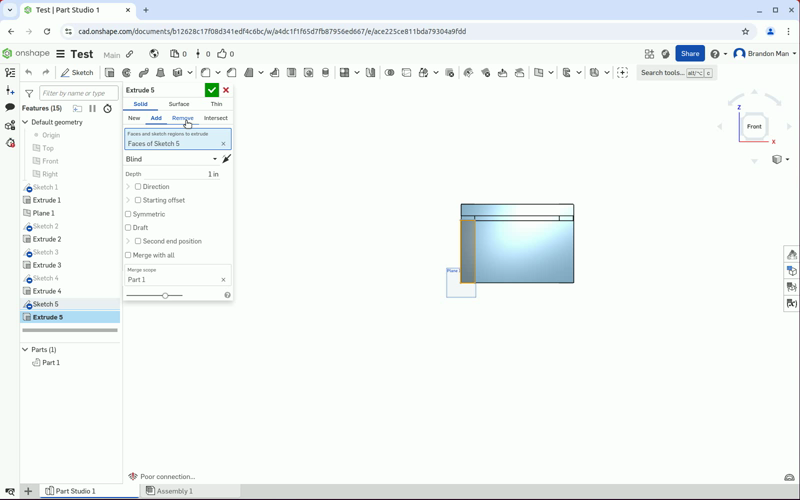
click(186, 120)
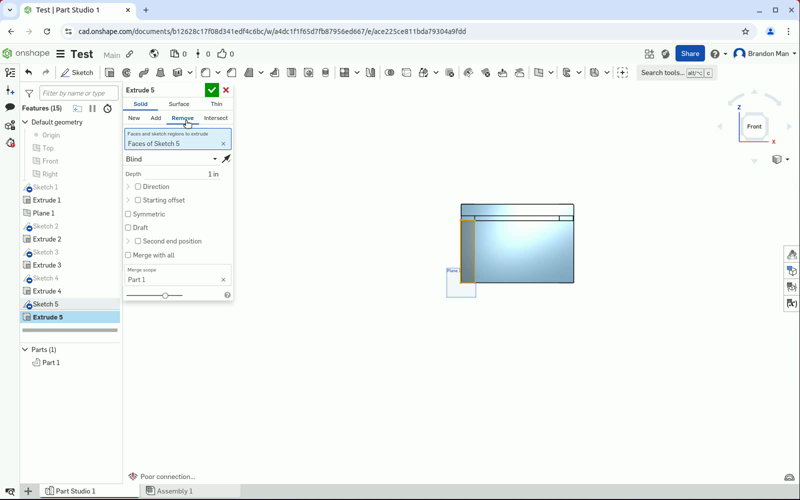
key(tab, 4)
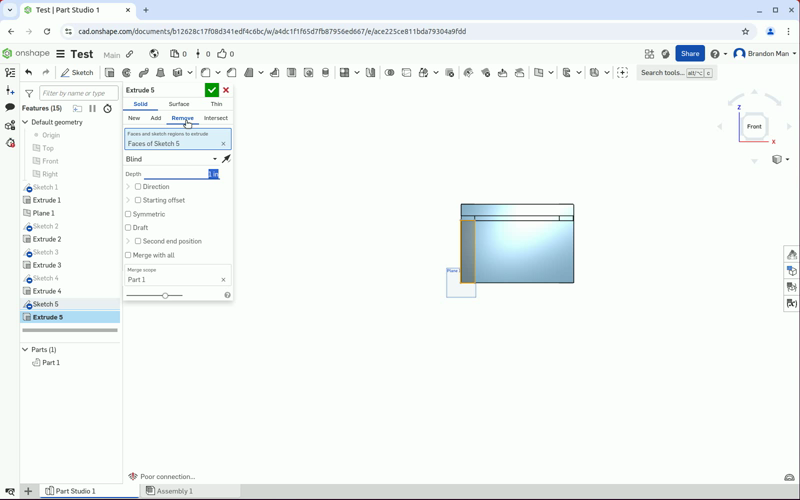
text(1.444)
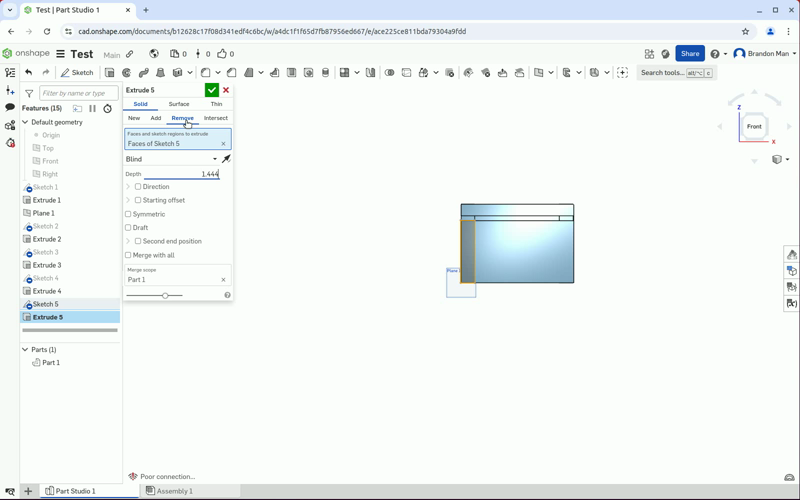
key(tab, 6)
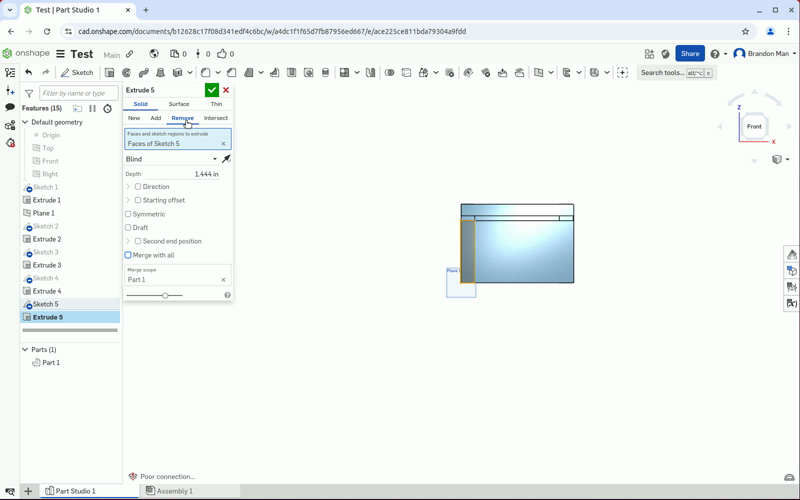
key(space)
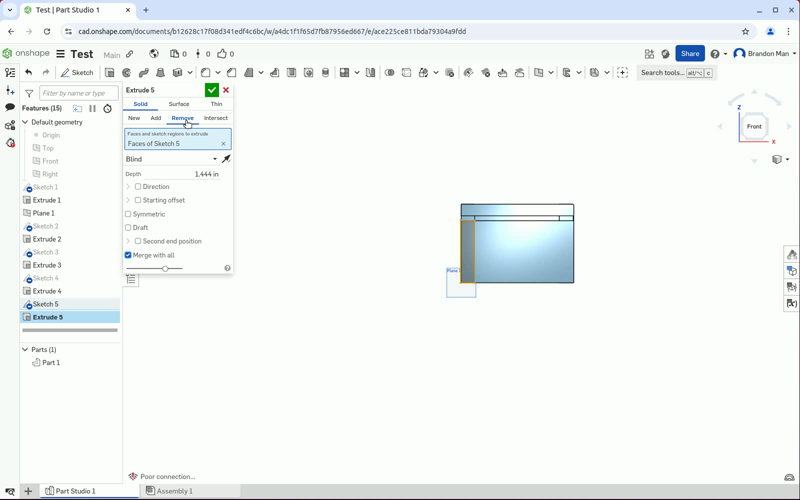
key(enter)
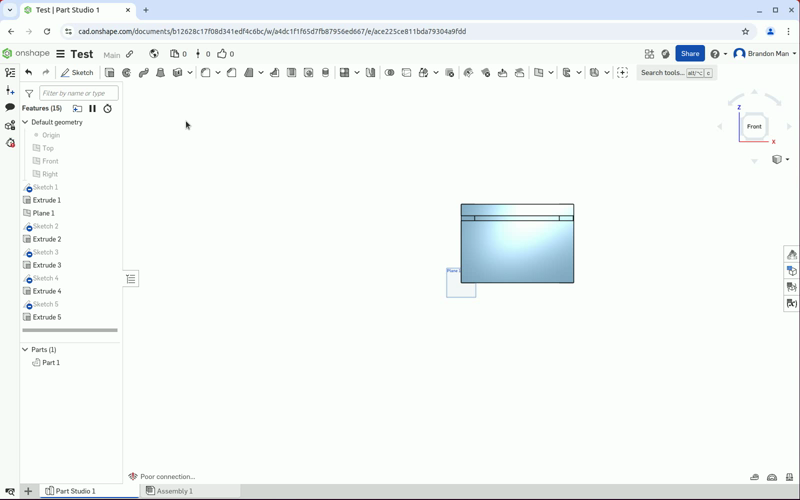
key(shift+h)
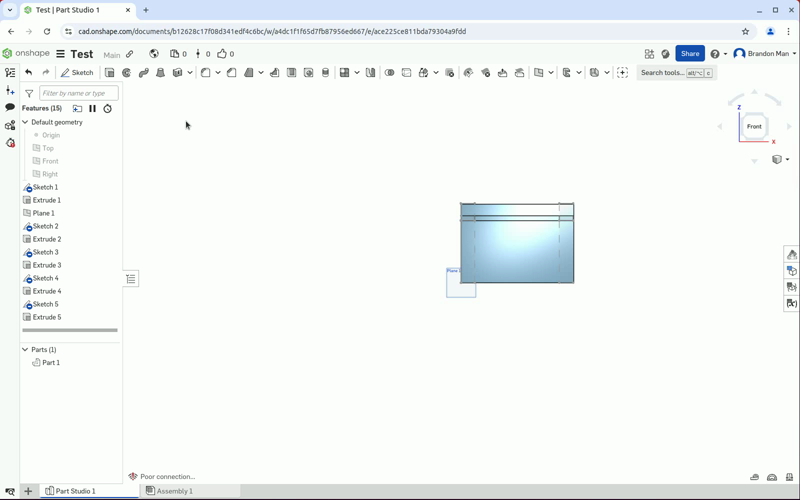
key(shift+h)
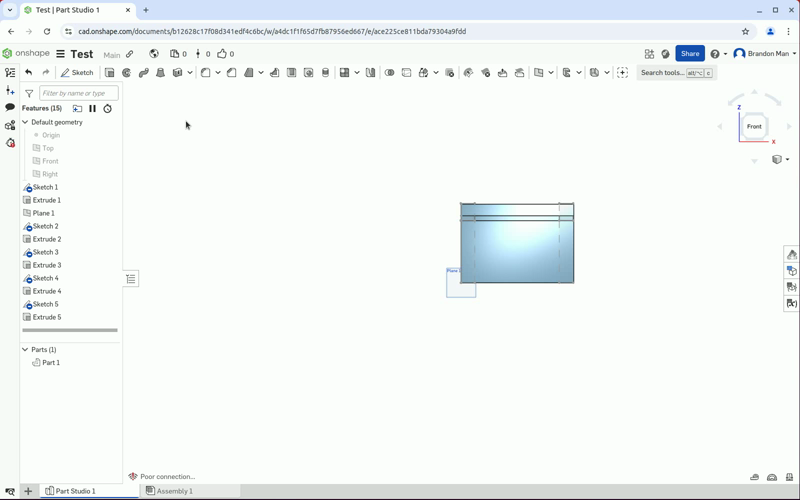
key(shift+7)
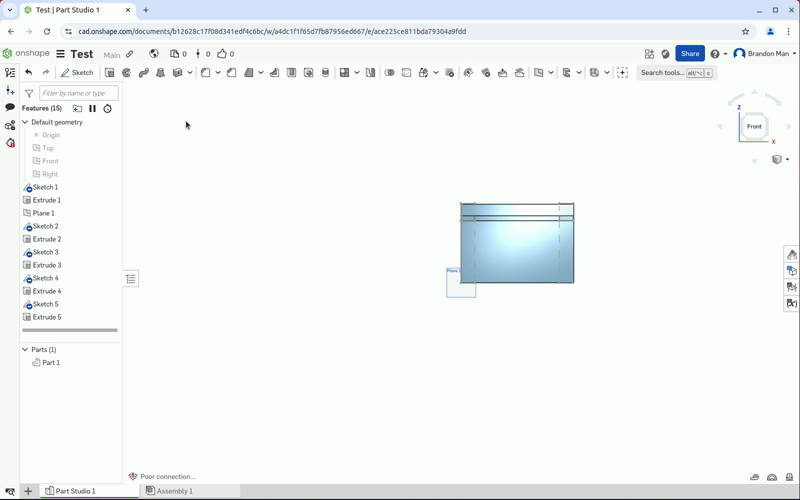
key(left, 2)
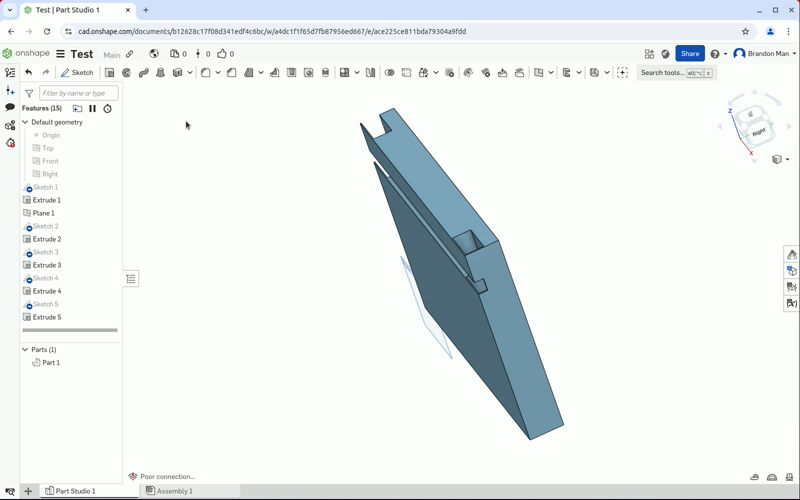
key(down, 2)
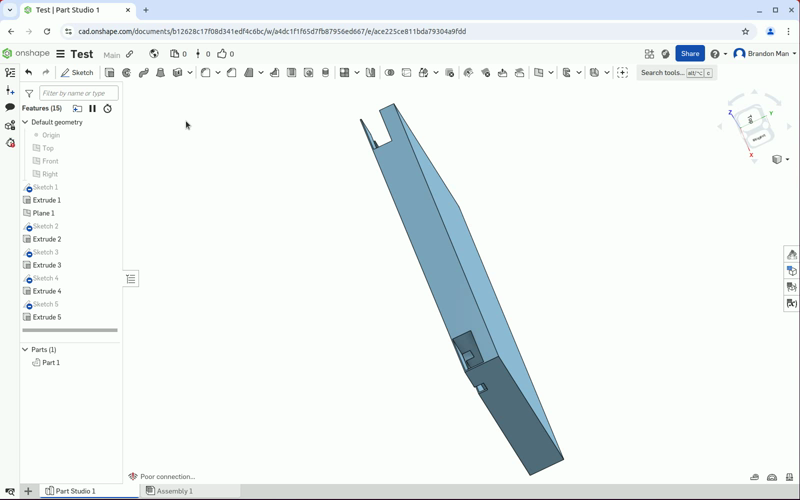
key(up, 2)
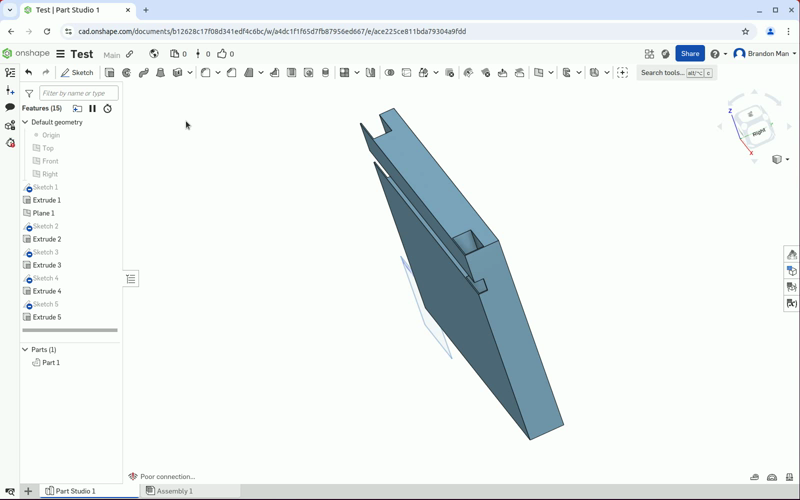
key(right, 2)
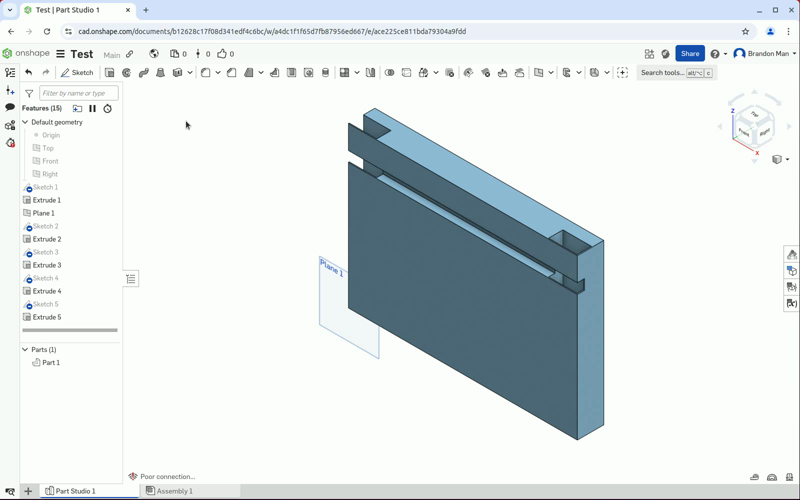
mouse_move(73, 189)
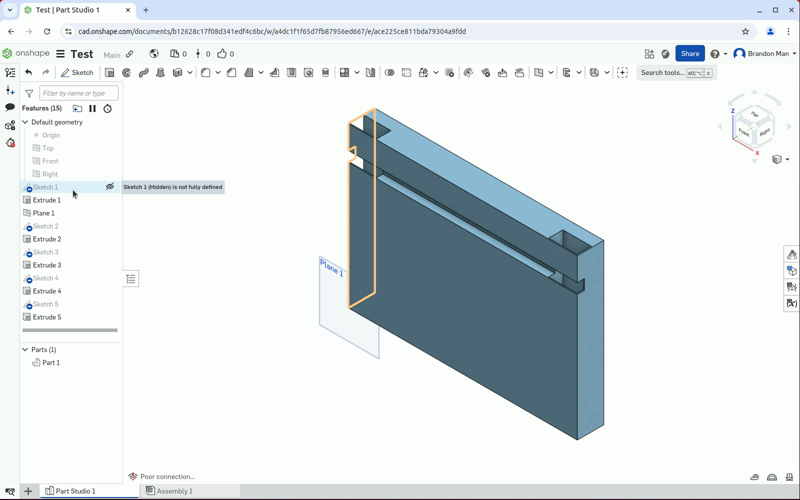
click(73, 189)